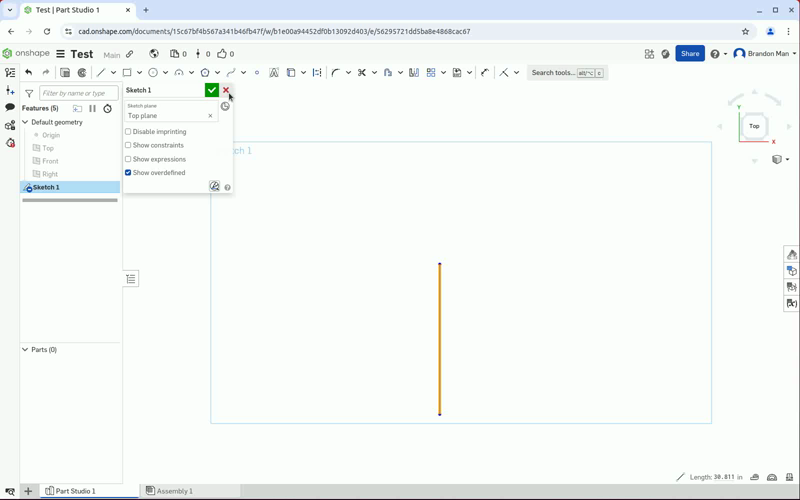
key(shift+h)
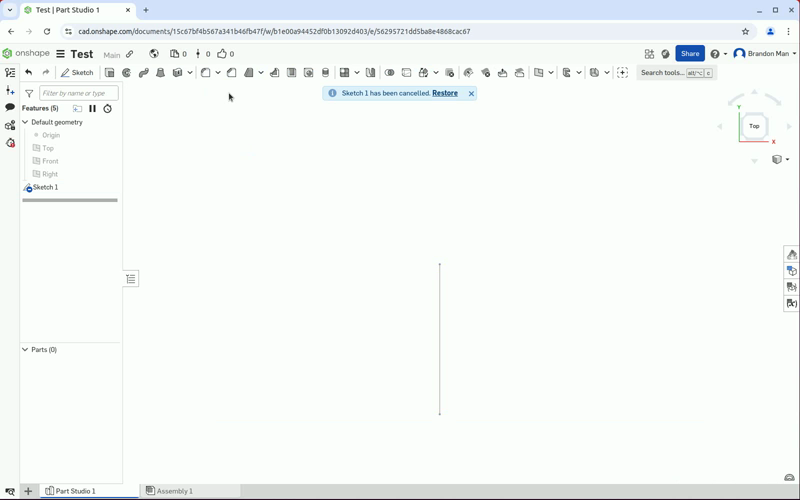
key(shift+s)
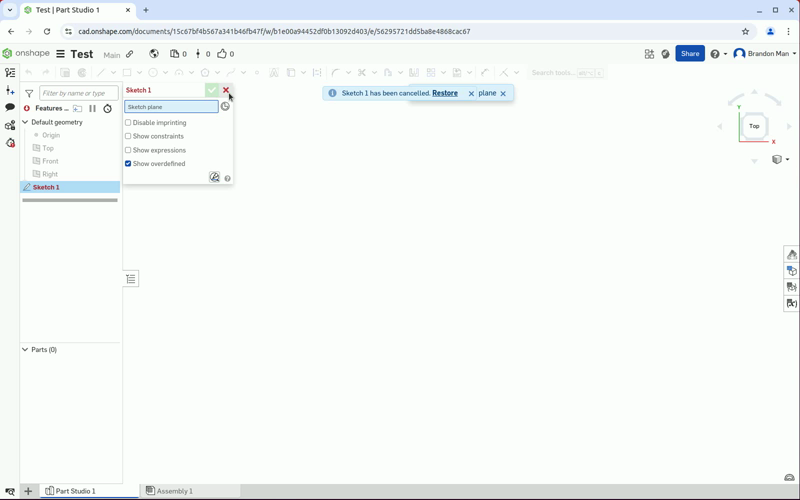
mouse_move(73, 150)
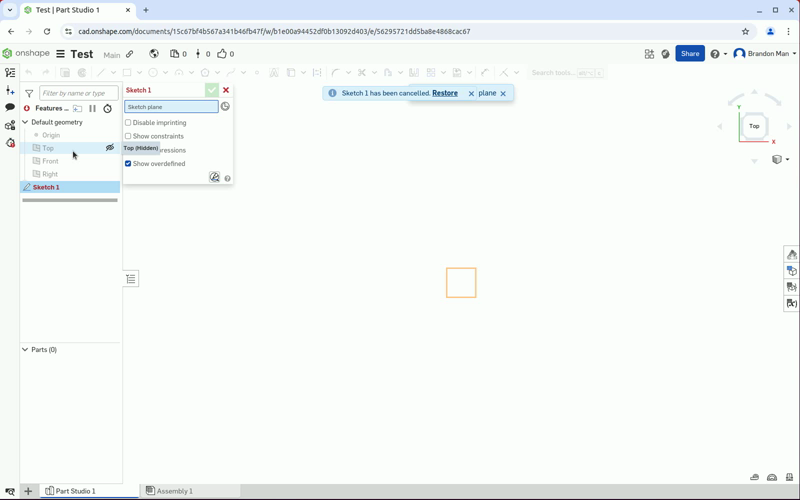
click(73, 150)
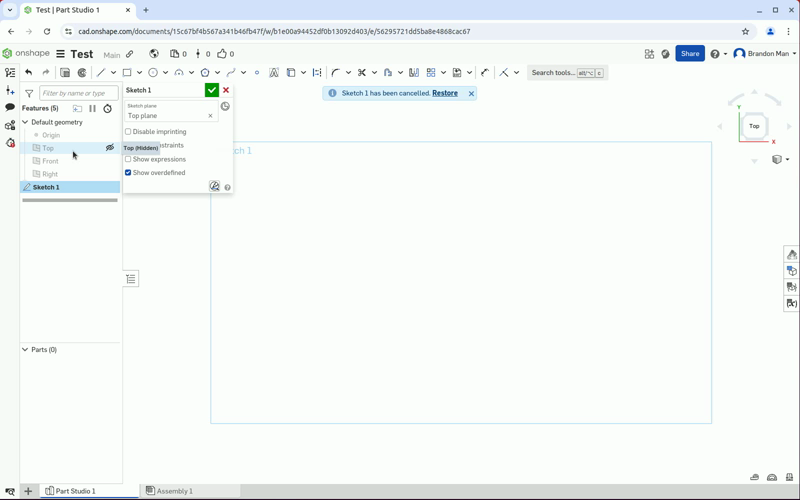
mouse_move(73, 352)
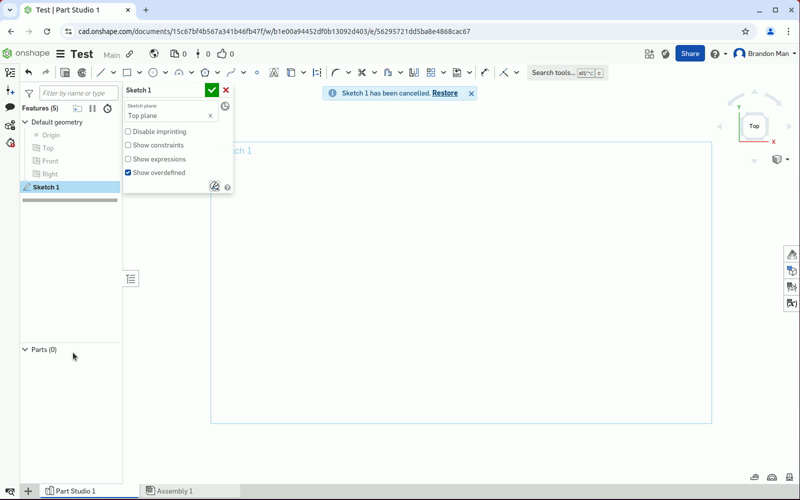
key(y)
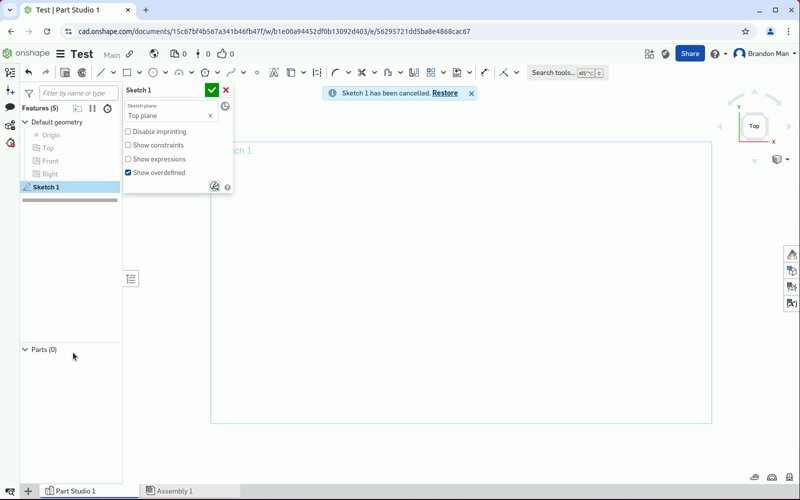
key(l)
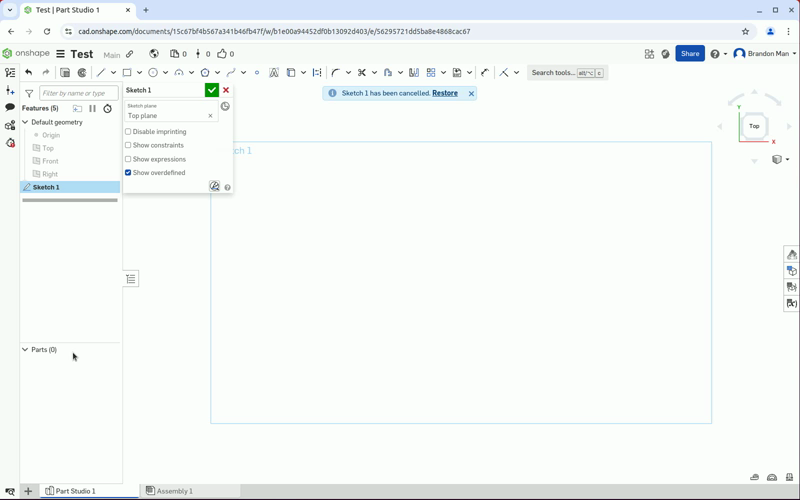
key_down(shift)
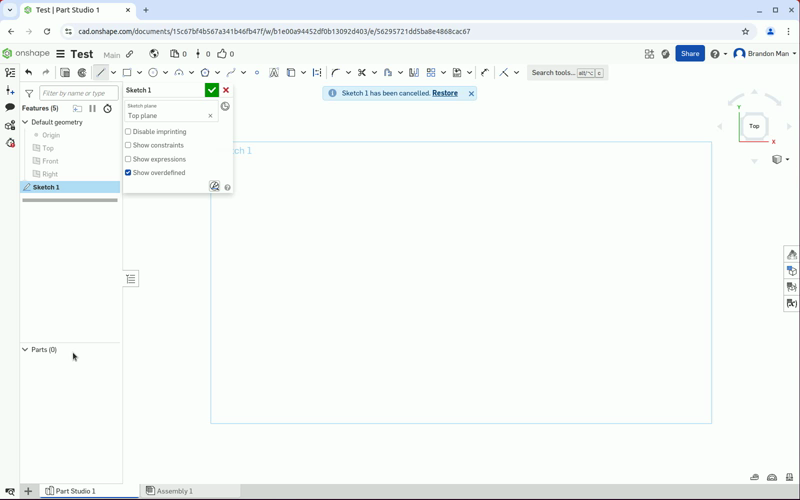
mouse_move(460, 291)
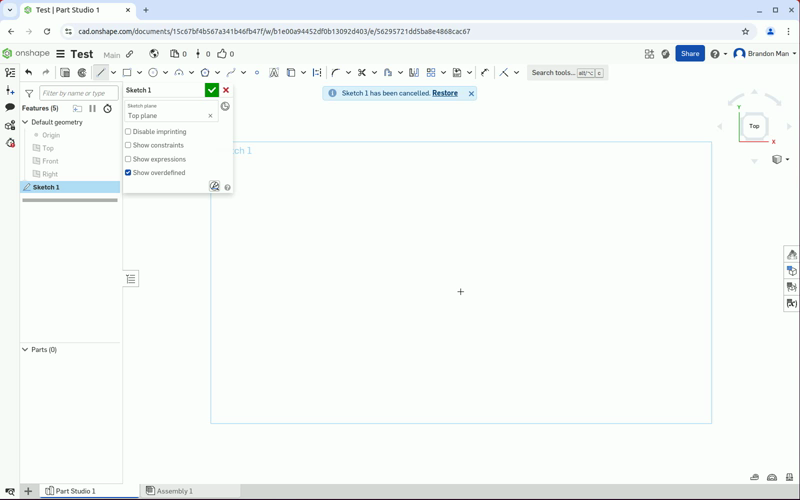
click(460, 291)
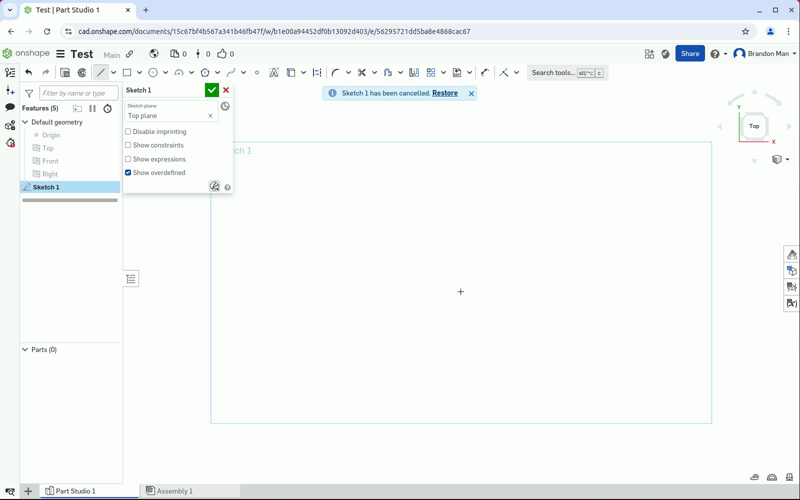
key_up(shift)
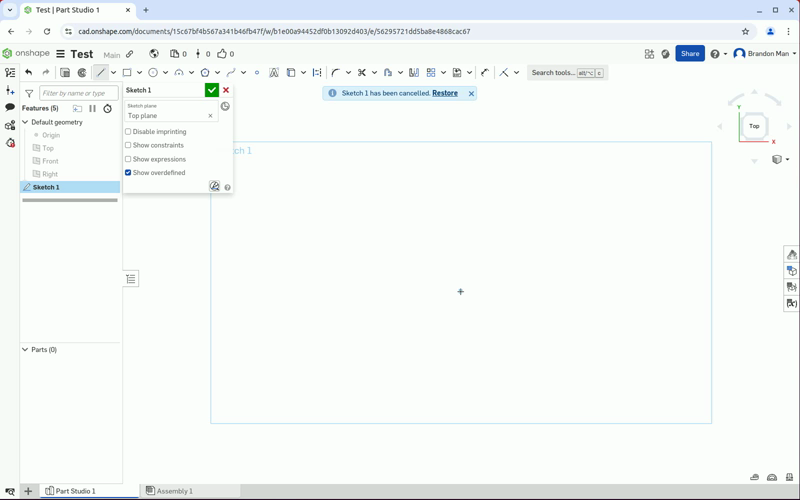
key_down(shift)
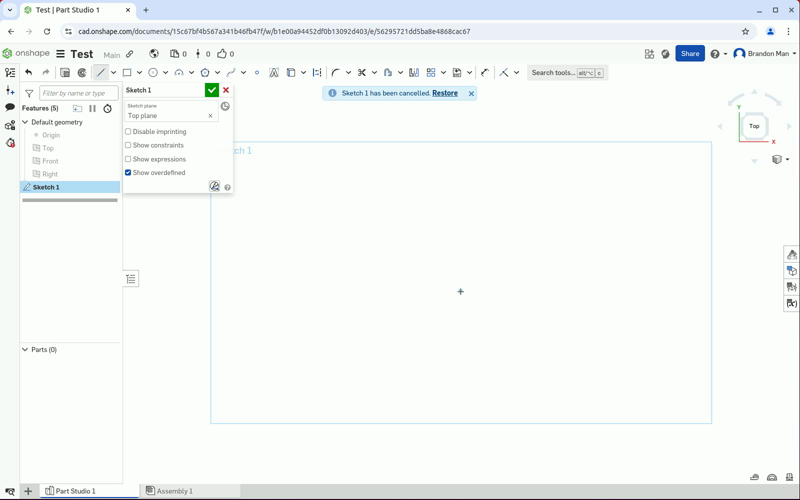
mouse_move(490, 291)
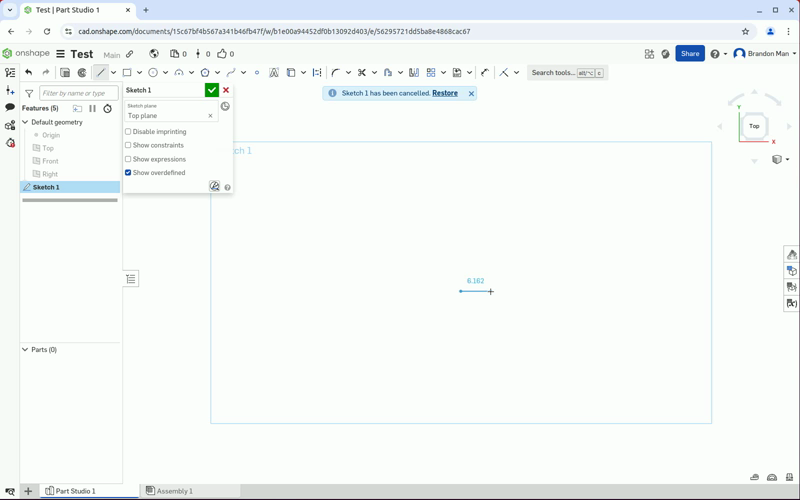
mouse_move(461, 291)
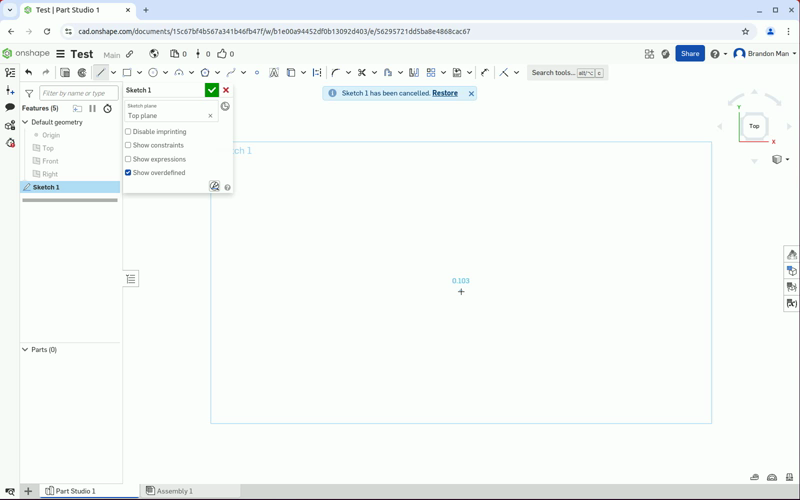
scroll(6)
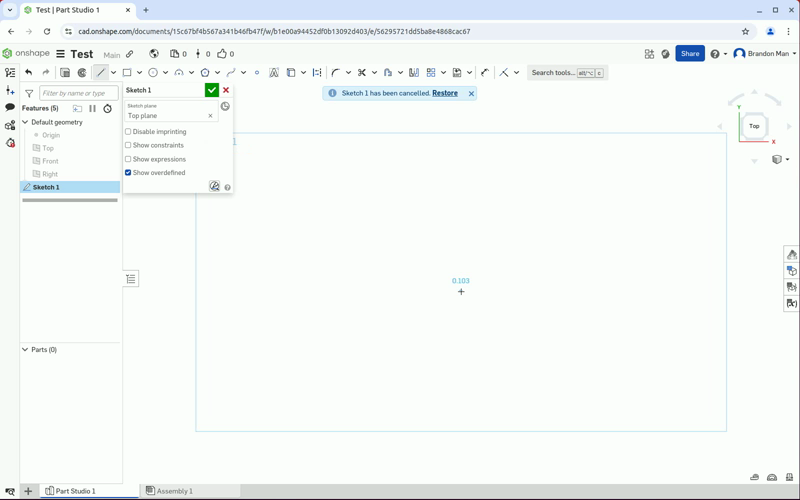
scroll(6)
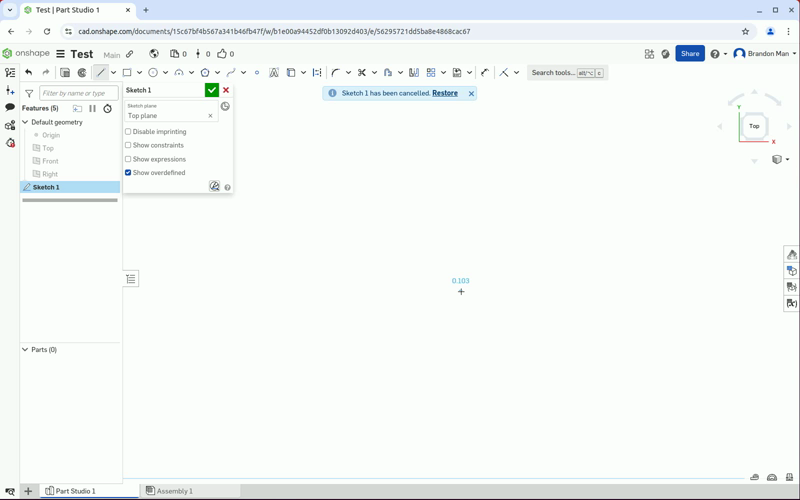
scroll(6)
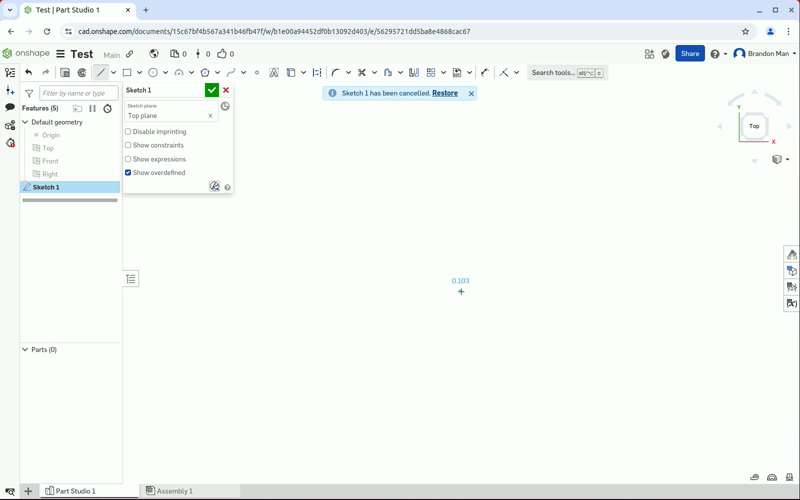
scroll(6)
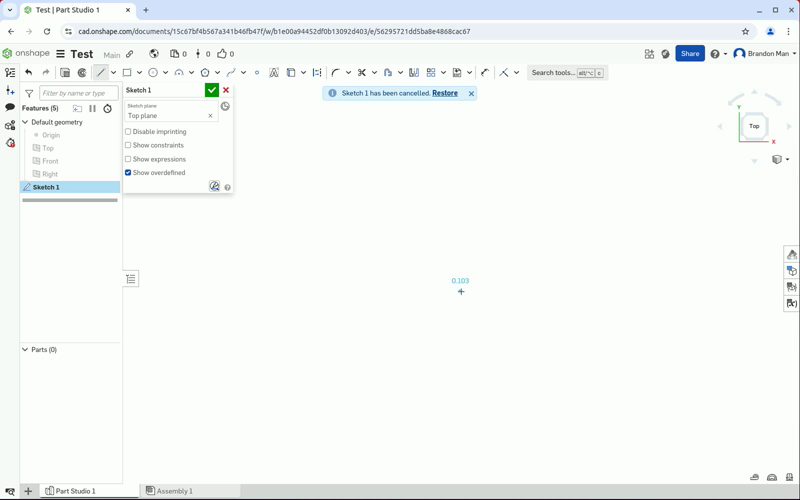
scroll(6)
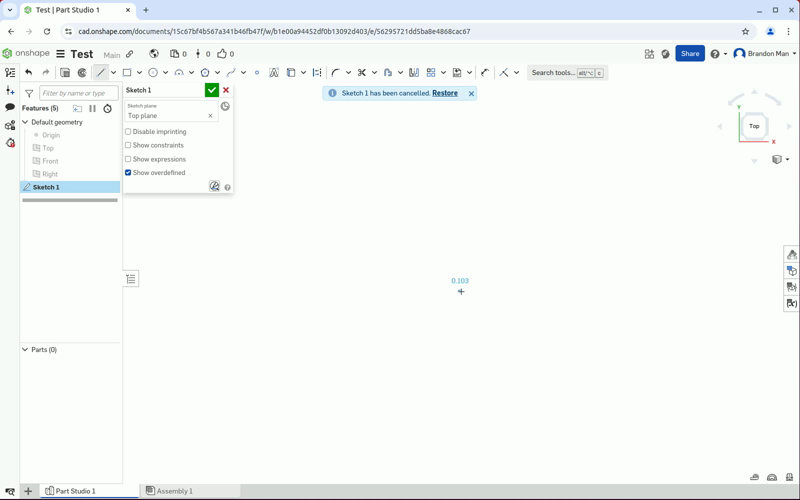
scroll(6)
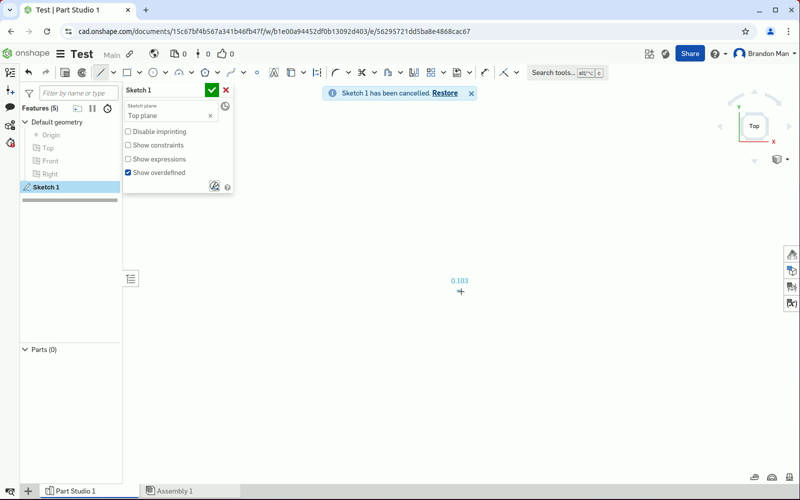
scroll(6)
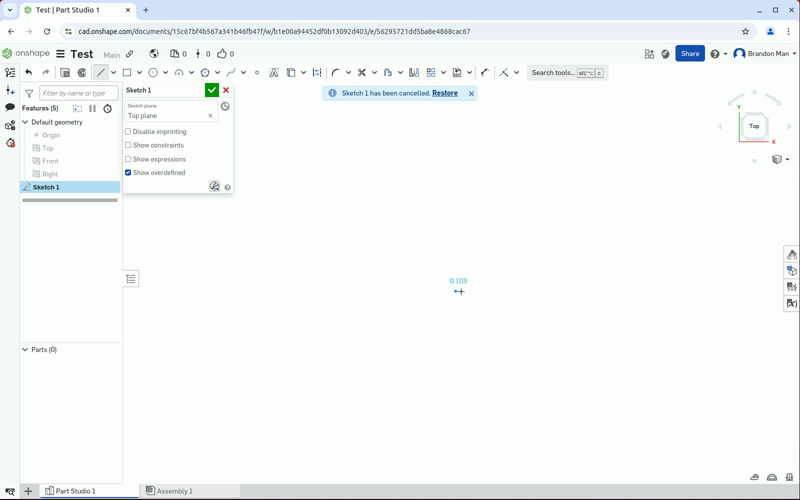
click(461, 291)
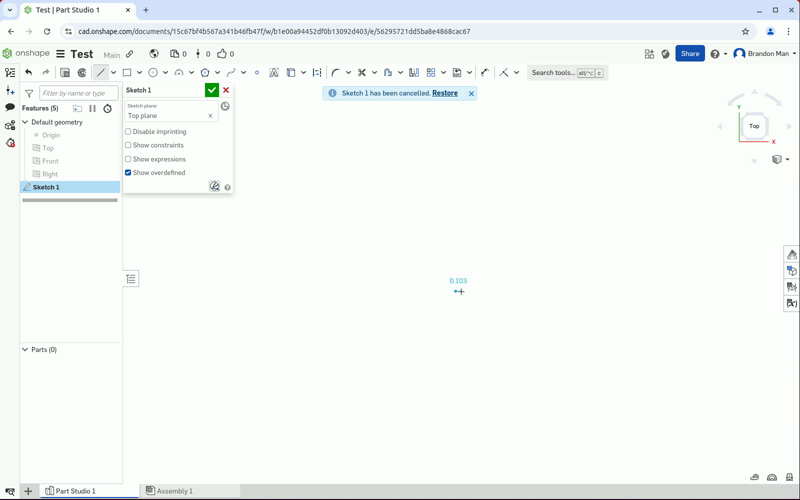
scroll(-6)
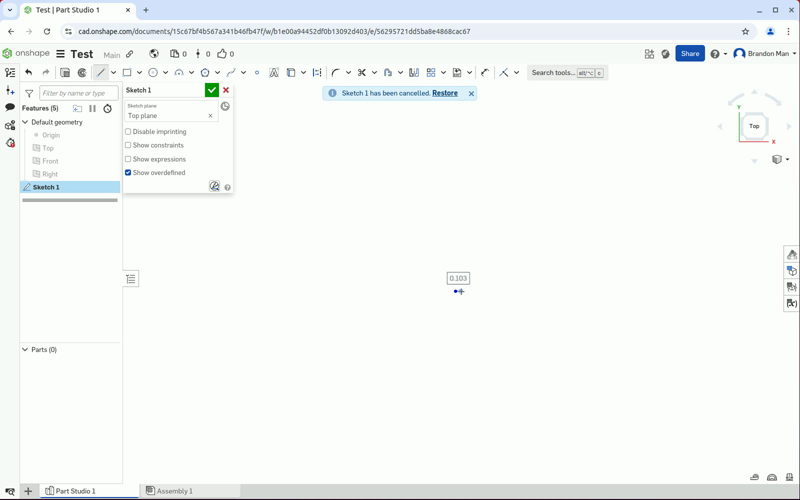
scroll(-6)
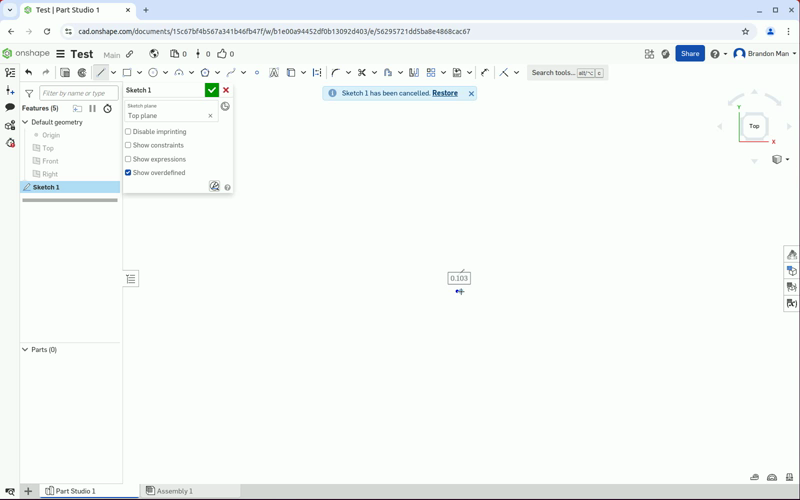
scroll(-6)
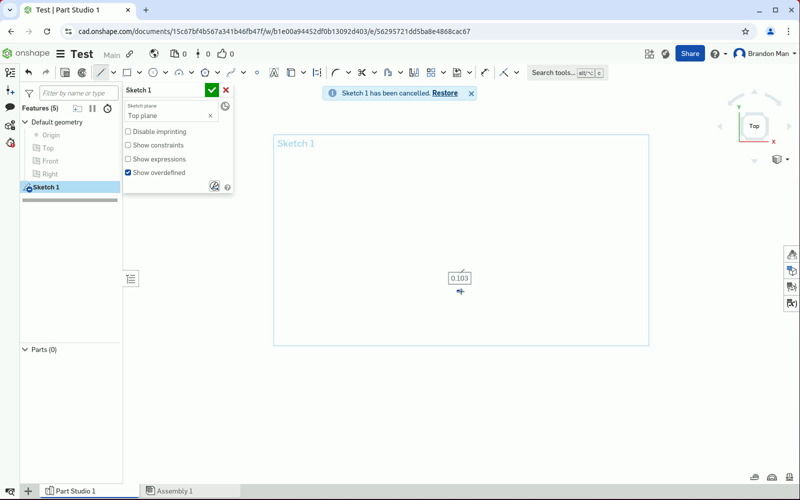
scroll(-6)
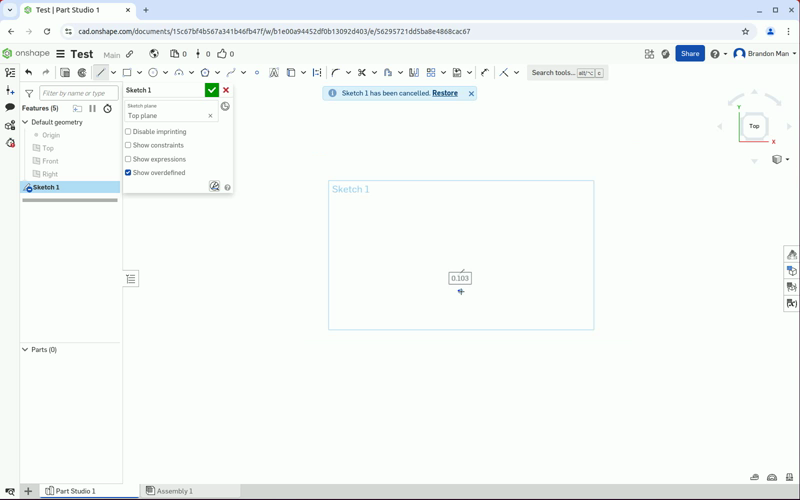
scroll(-6)
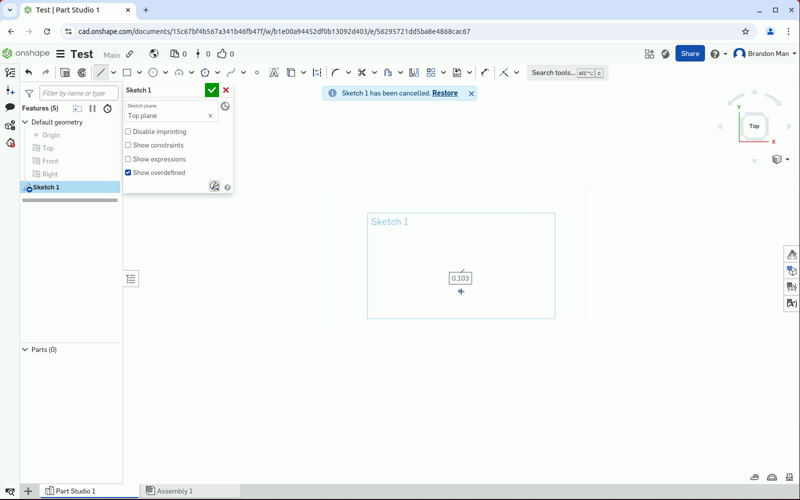
scroll(-6)
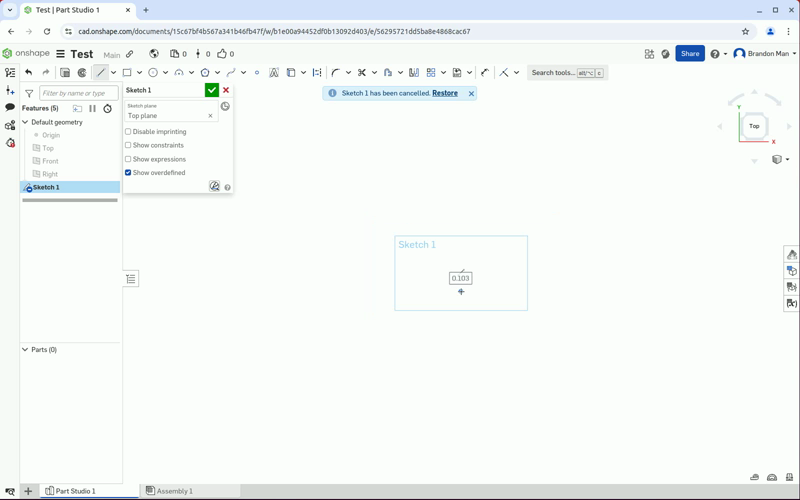
scroll(-6)
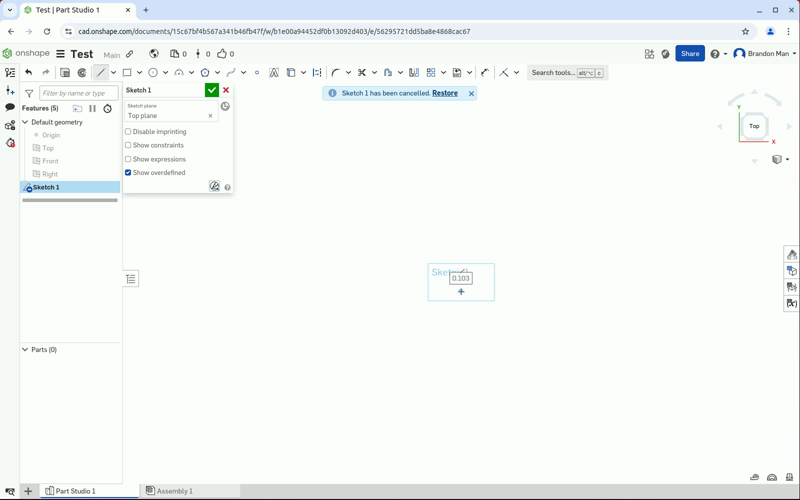
key_up(shift)
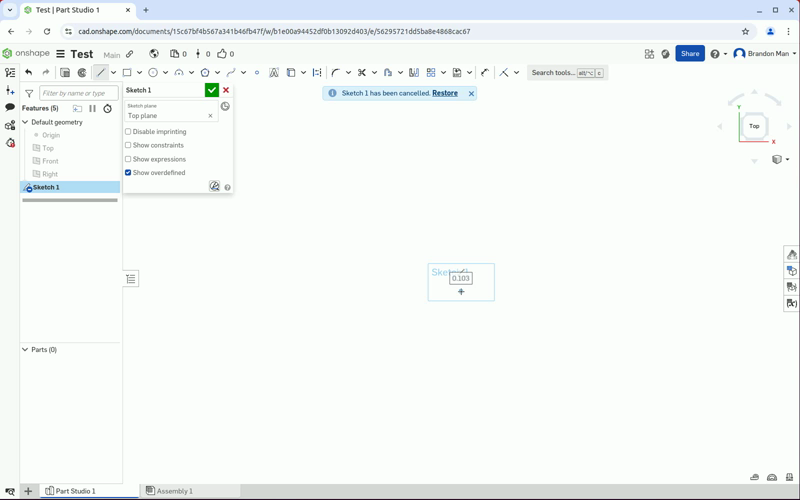
key_down(shift)
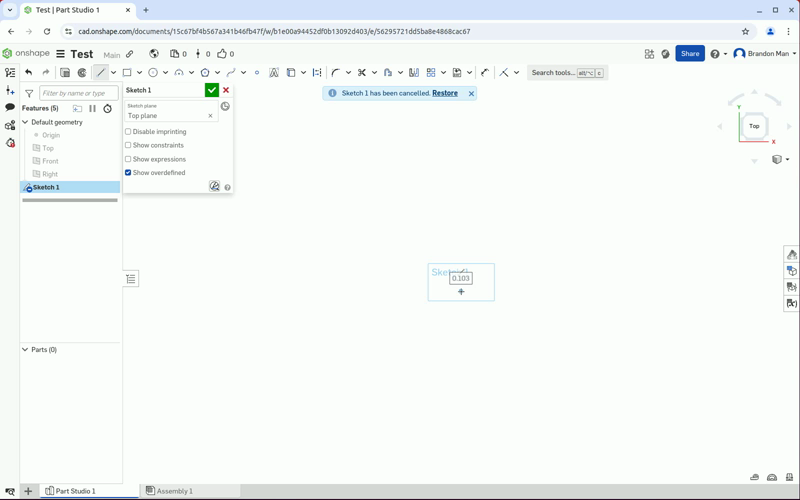
mouse_move(491, 291)
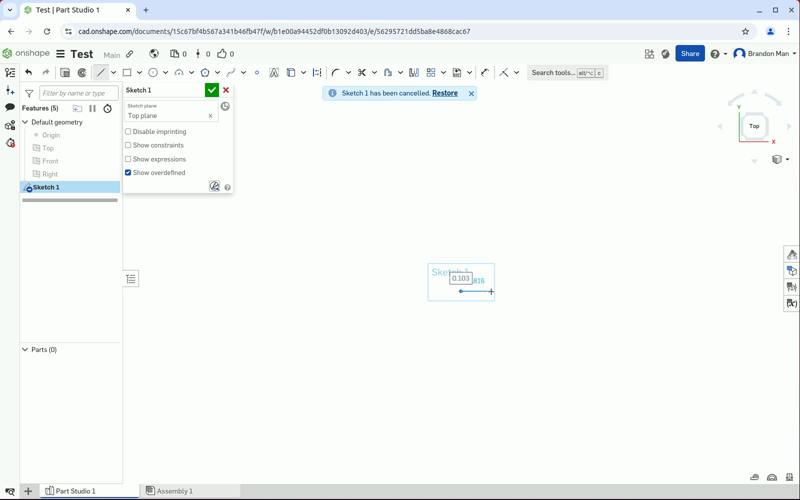
mouse_move(461, 289)
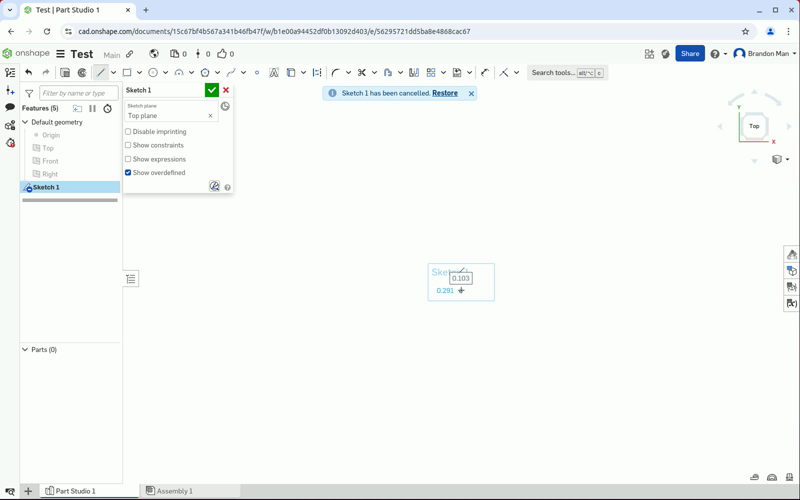
scroll(6)
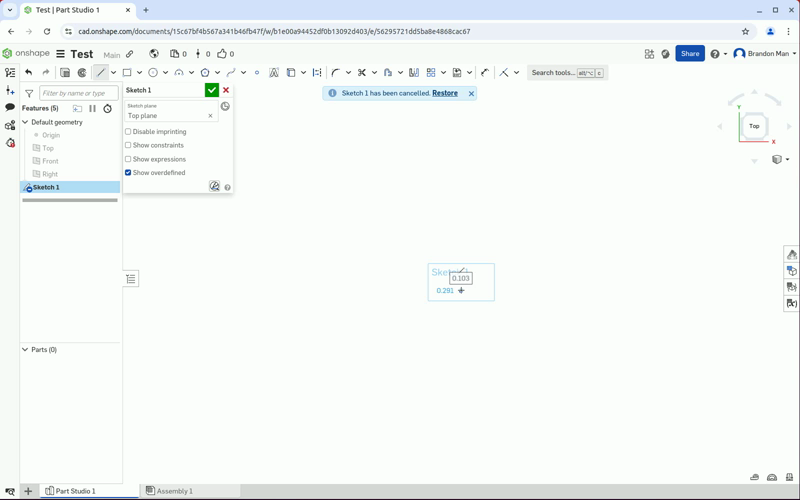
scroll(6)
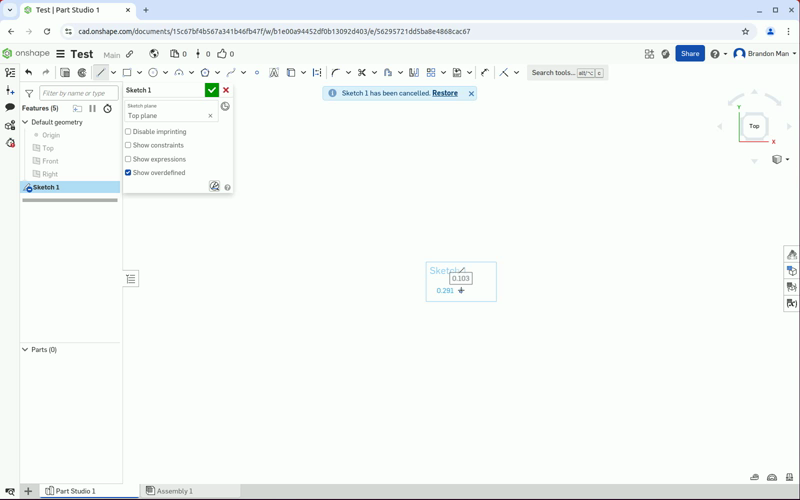
scroll(6)
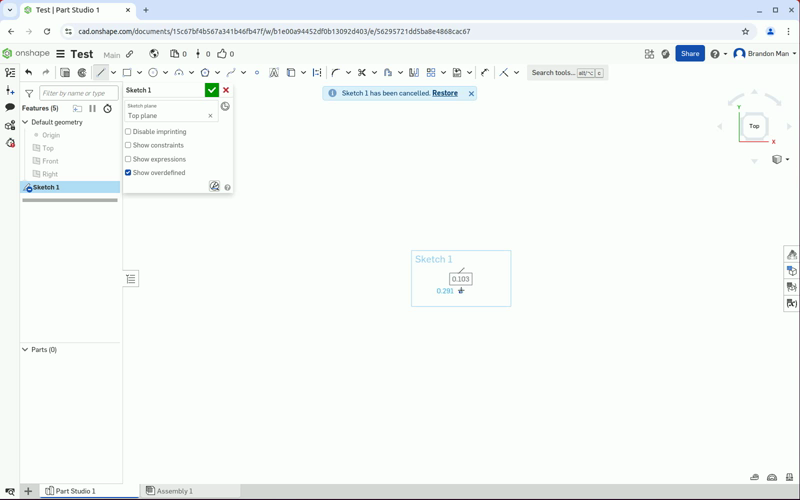
scroll(6)
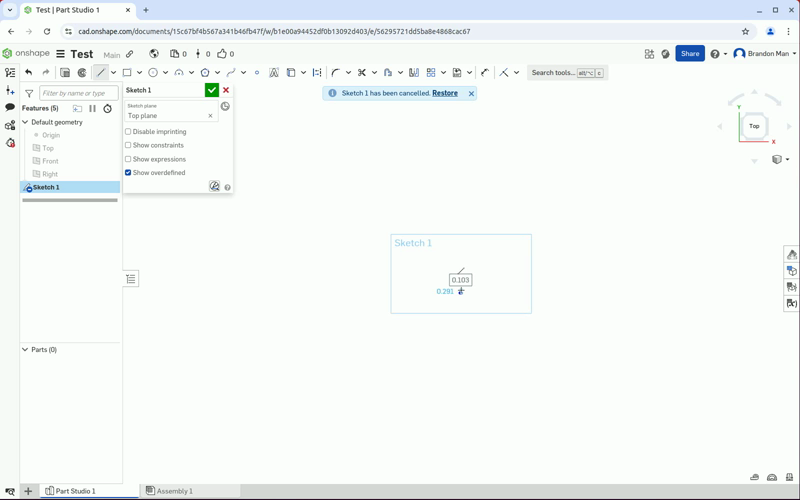
scroll(6)
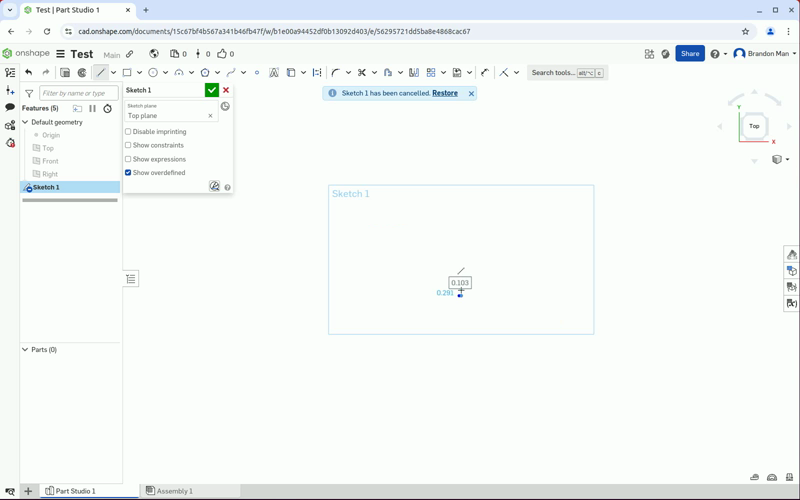
scroll(6)
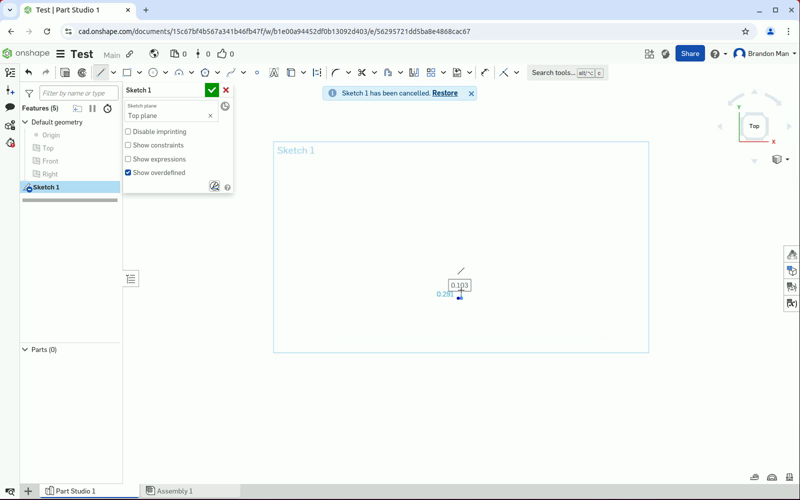
scroll(6)
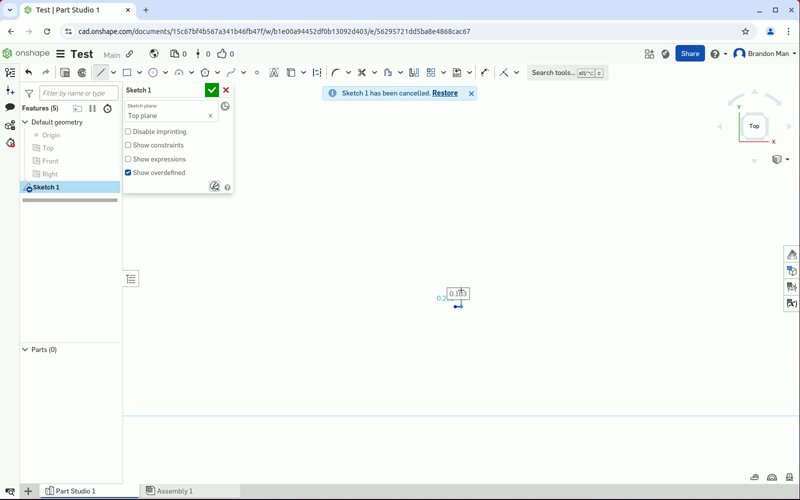
click(461, 289)
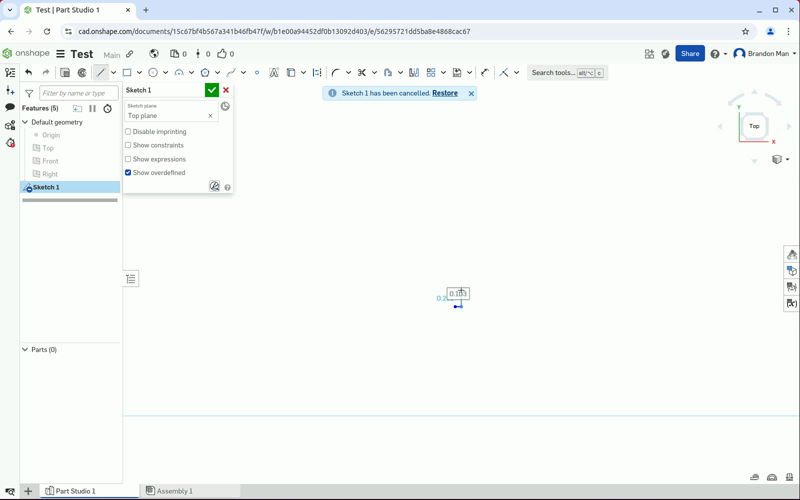
scroll(-6)
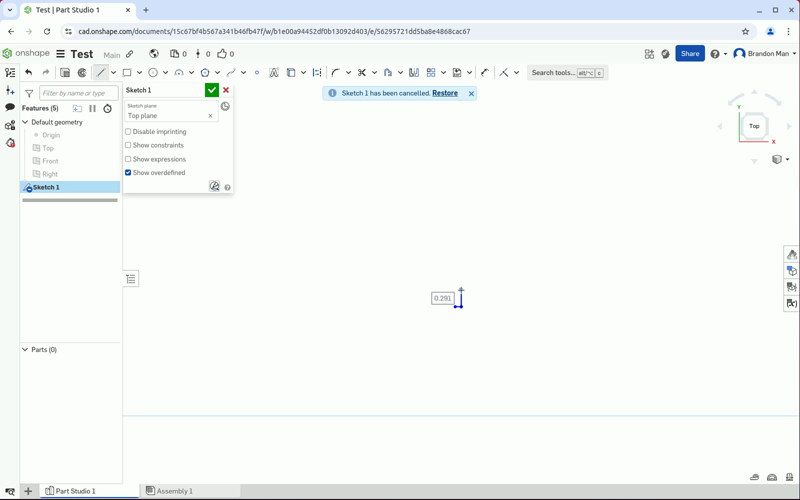
scroll(-6)
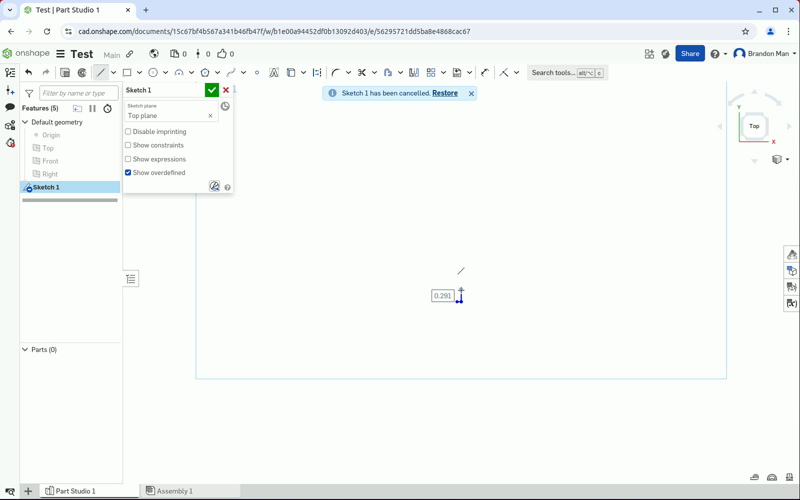
scroll(-6)
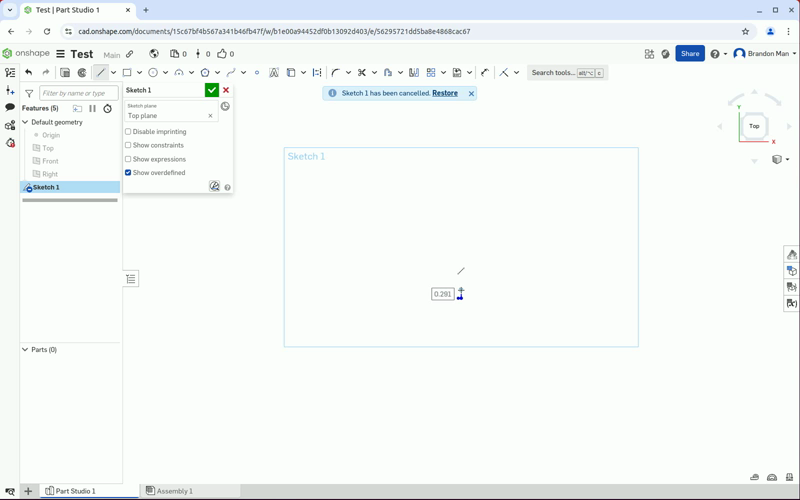
scroll(-6)
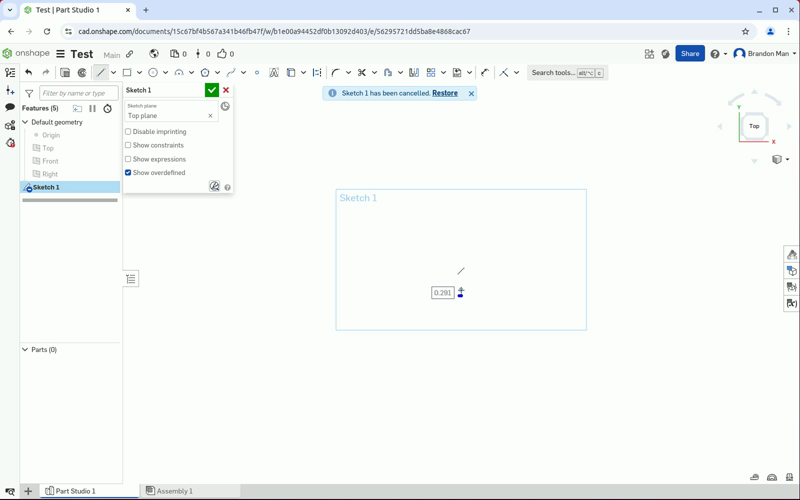
scroll(-6)
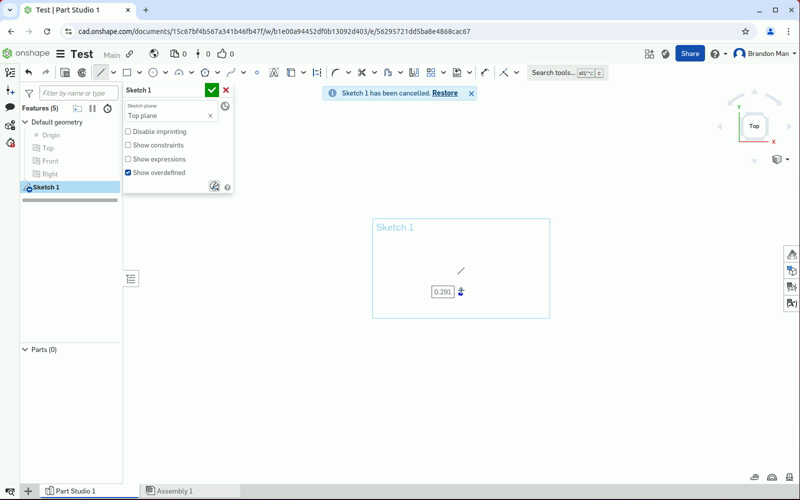
scroll(-6)
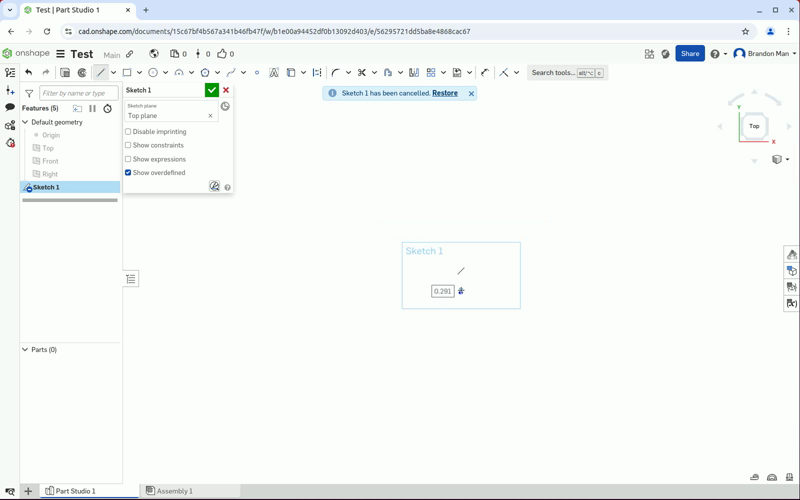
scroll(-6)
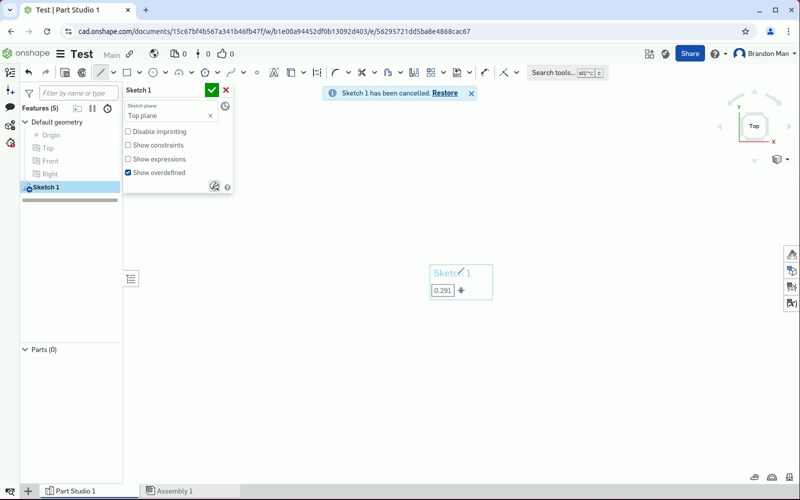
key_up(shift)
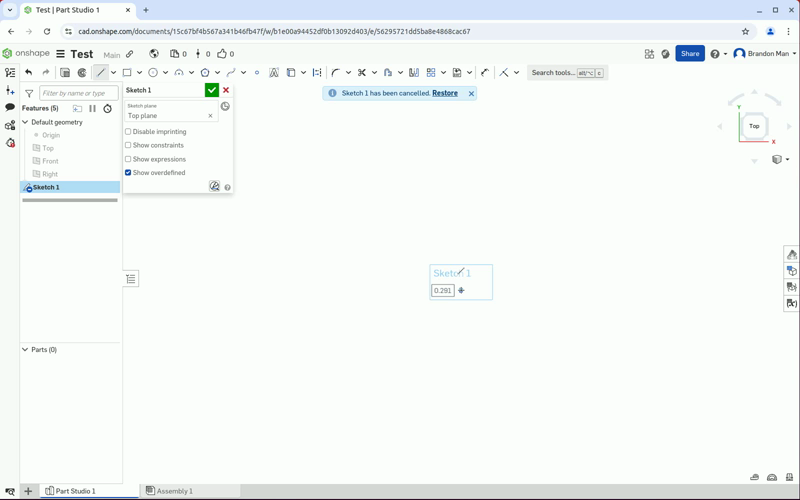
key_down(shift)
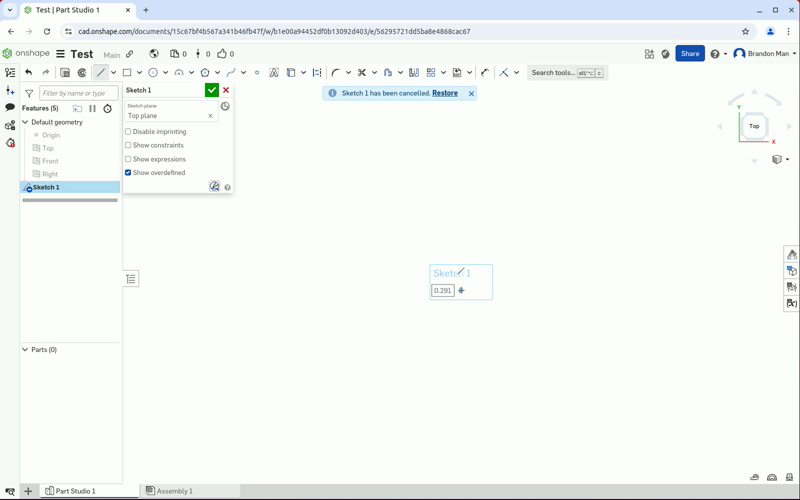
mouse_move(491, 289)
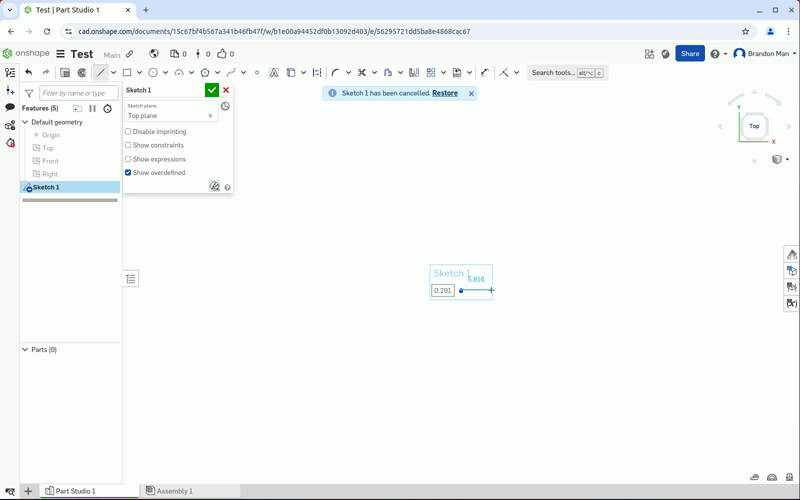
mouse_move(465, 289)
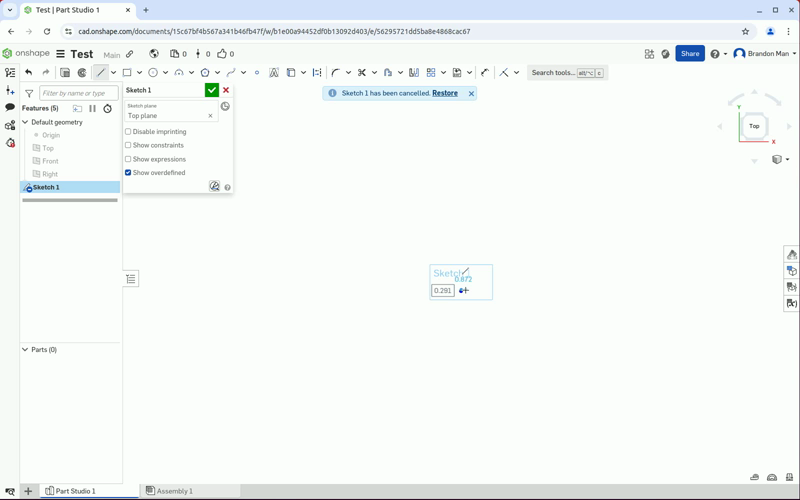
scroll(6)
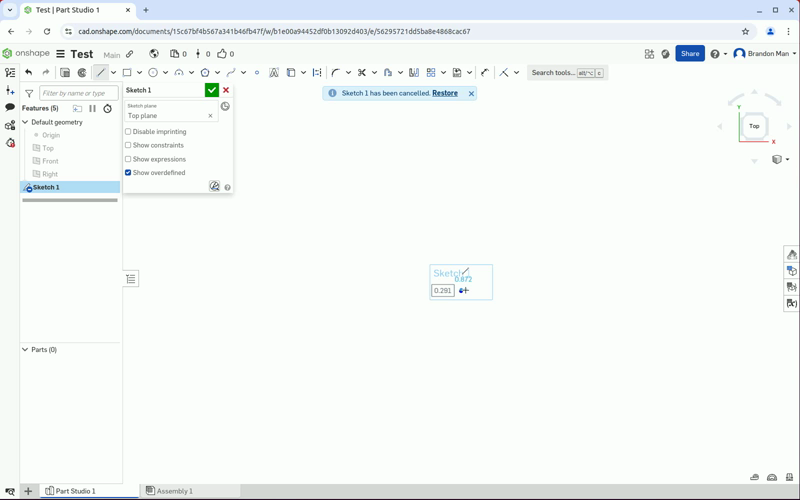
scroll(6)
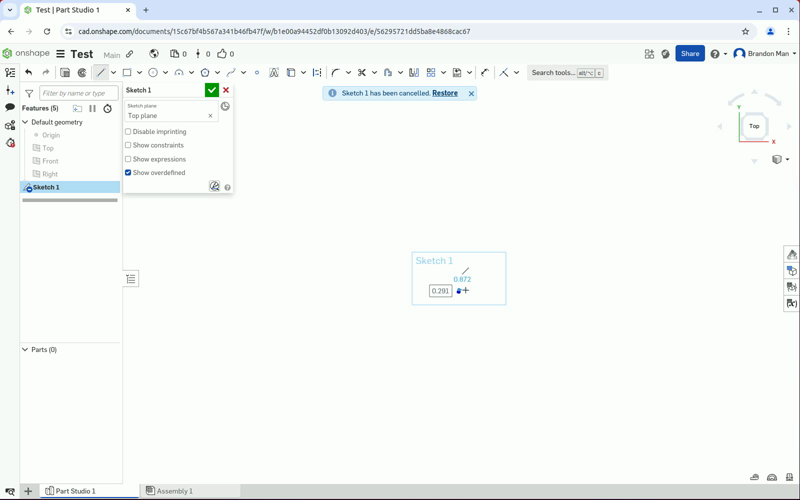
scroll(6)
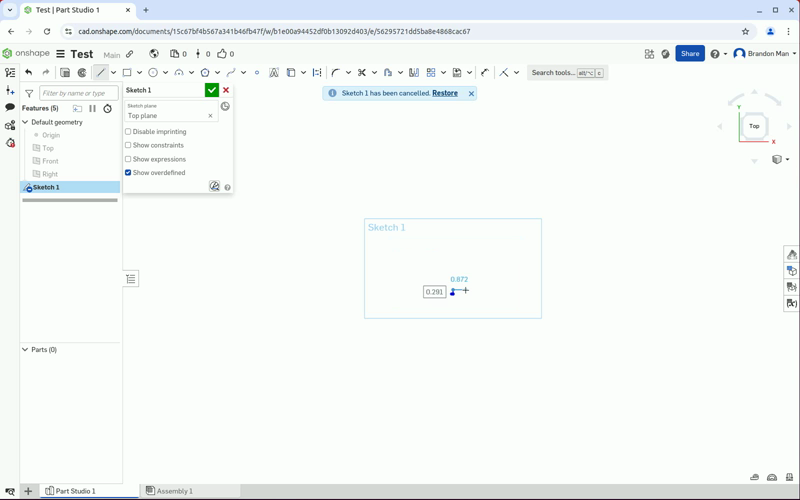
scroll(6)
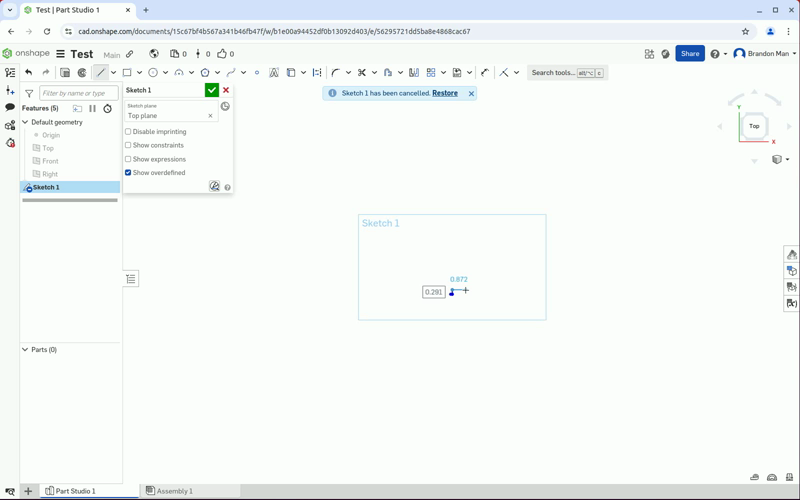
scroll(6)
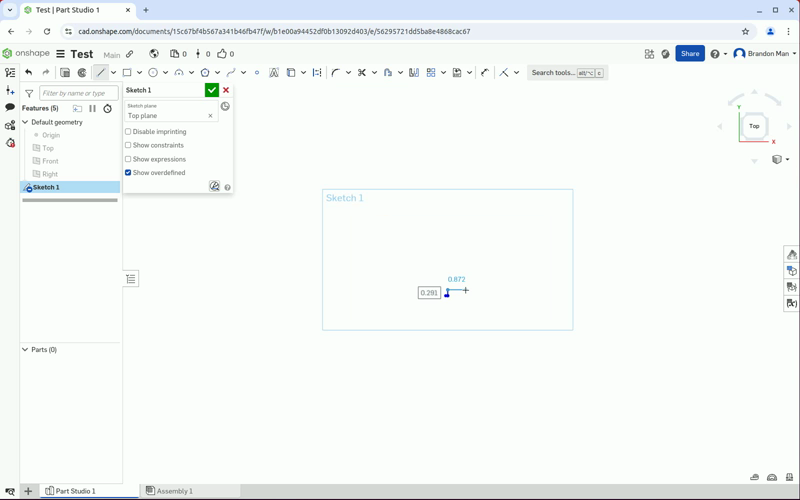
scroll(6)
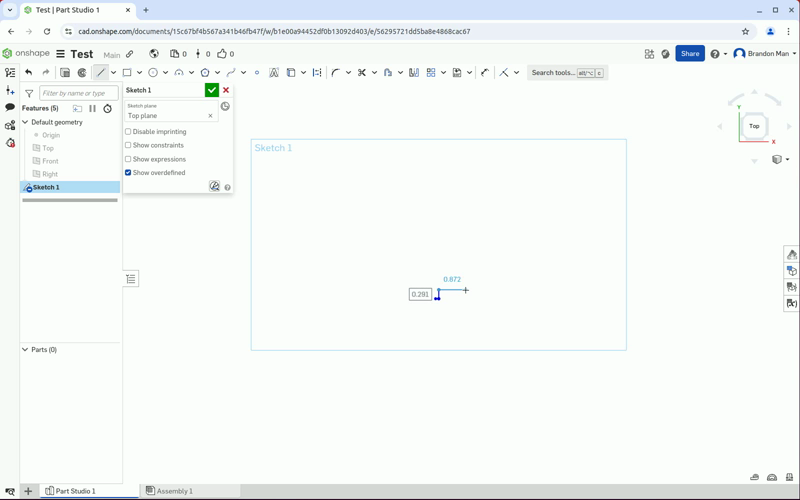
scroll(6)
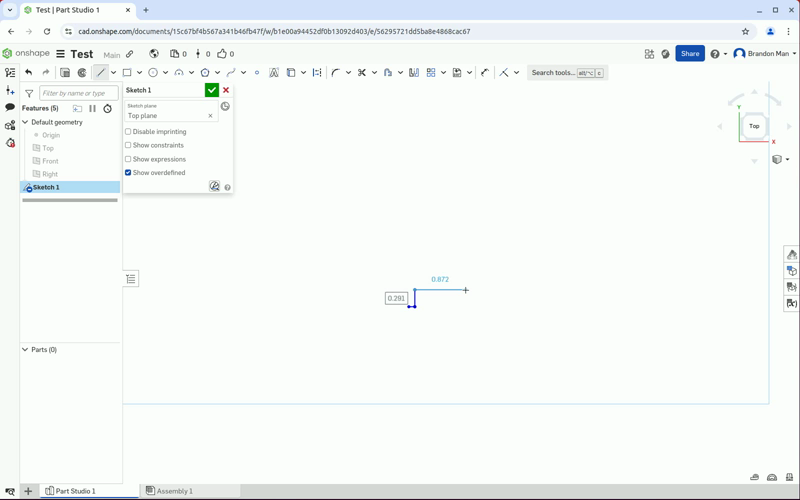
click(465, 289)
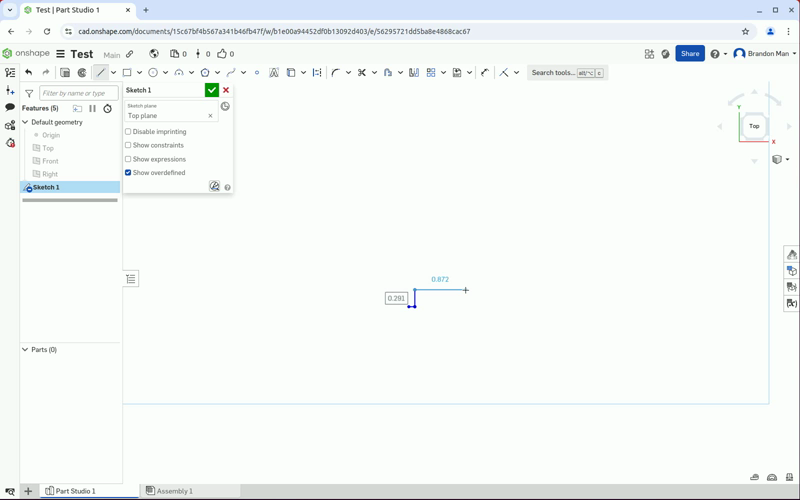
scroll(-6)
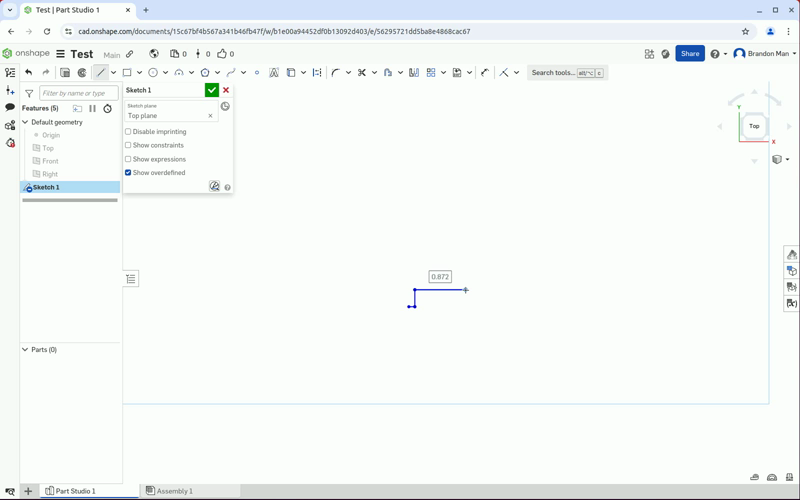
scroll(-6)
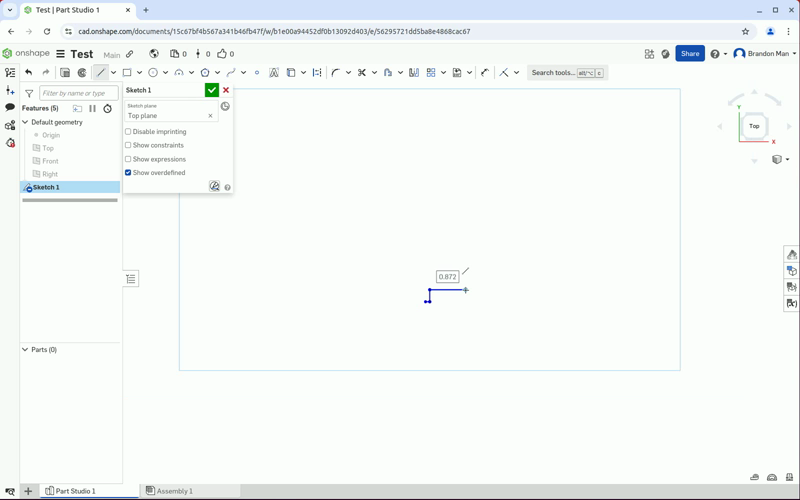
scroll(-6)
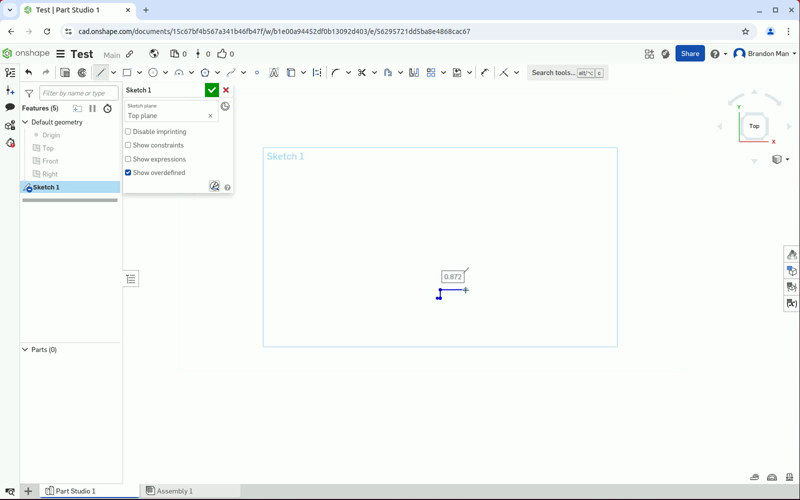
scroll(-6)
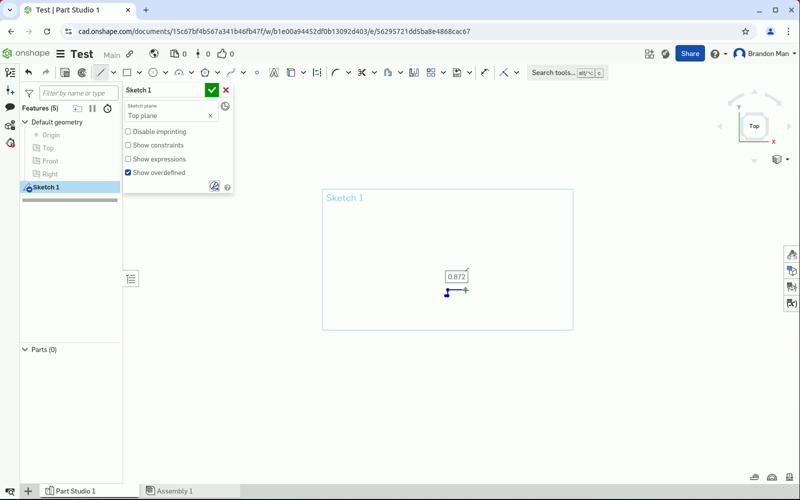
scroll(-6)
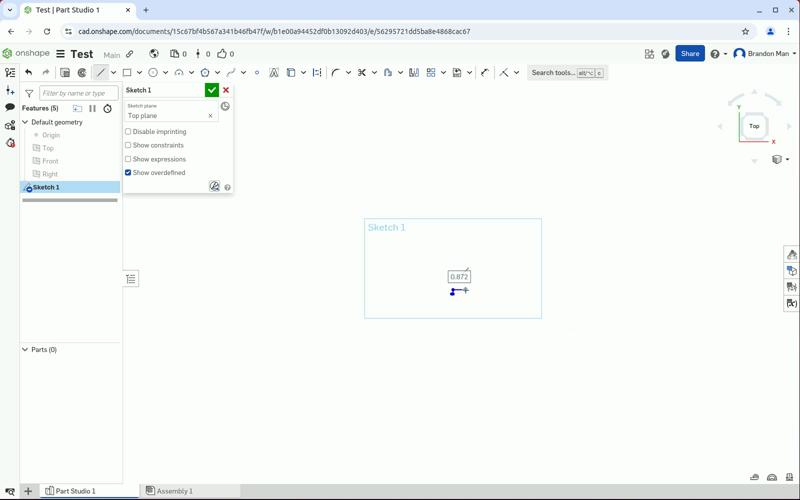
scroll(-6)
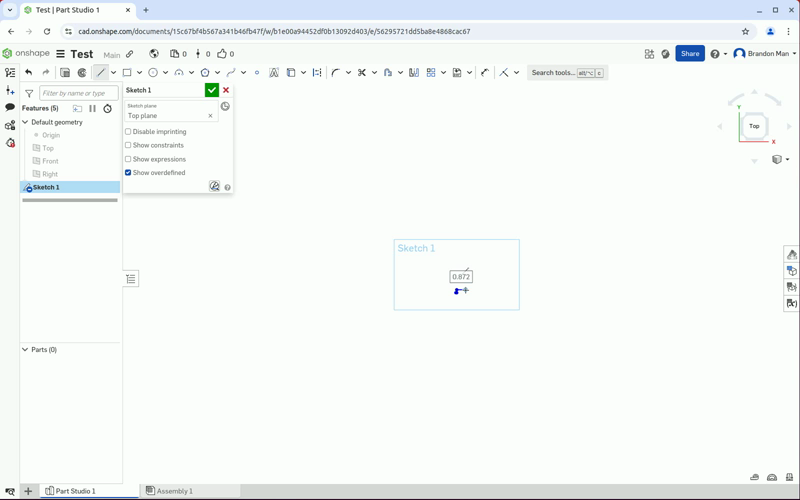
scroll(-6)
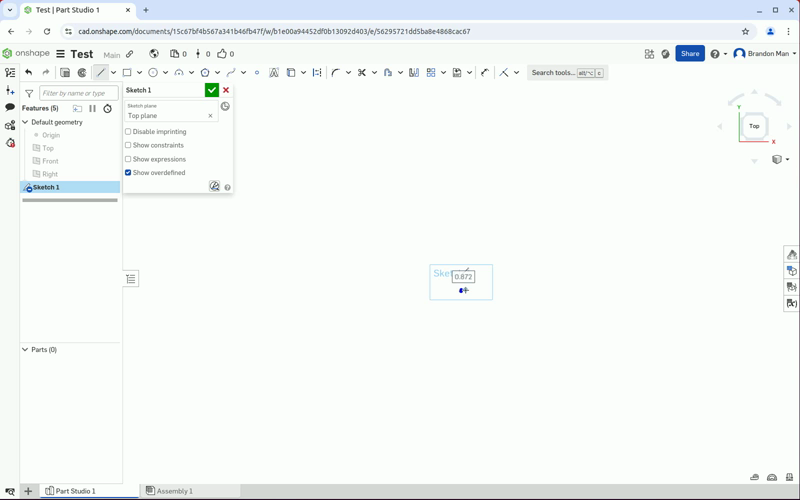
key_up(shift)
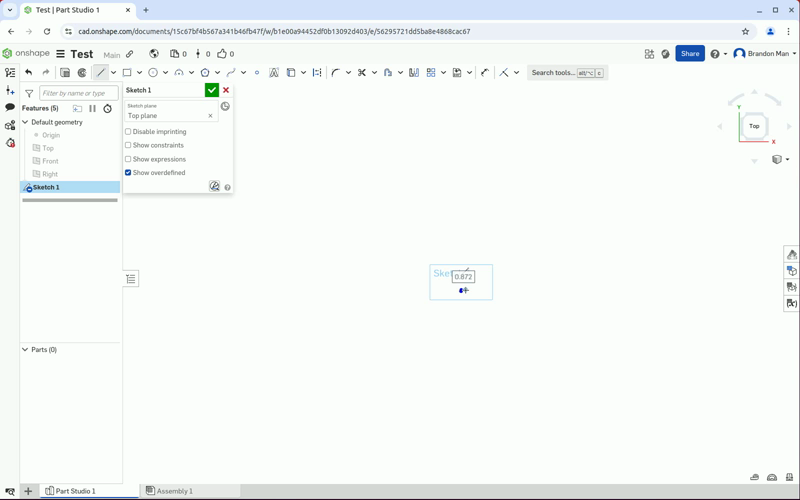
key_down(shift)
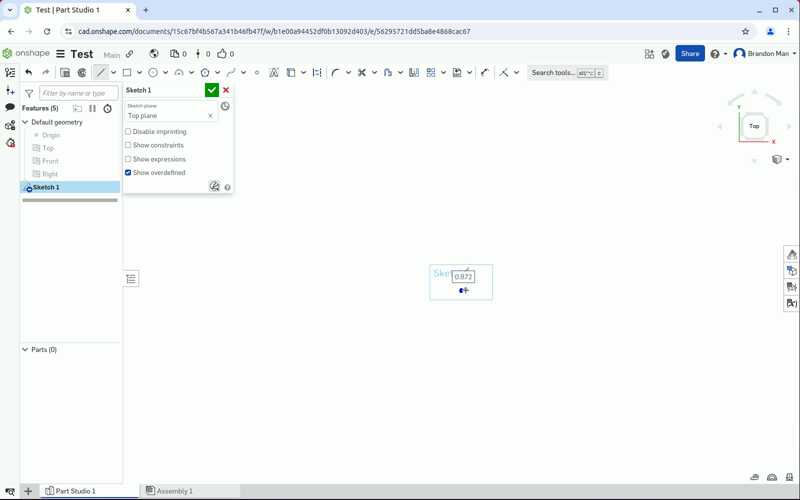
mouse_move(495, 289)
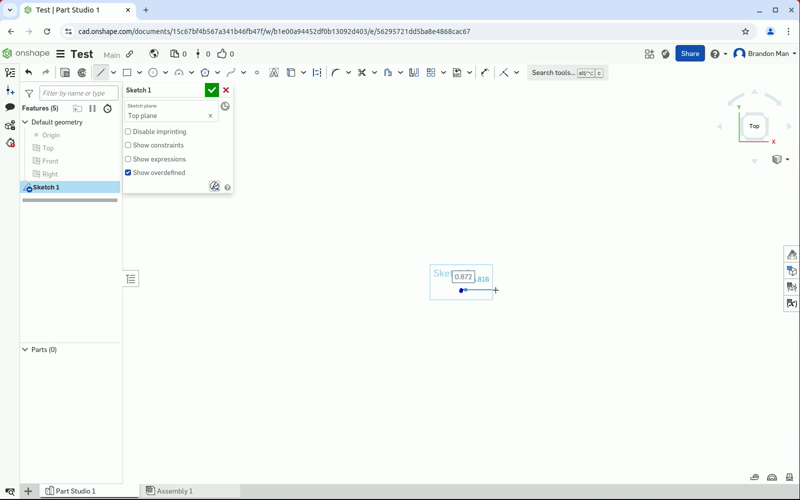
mouse_move(465, 275)
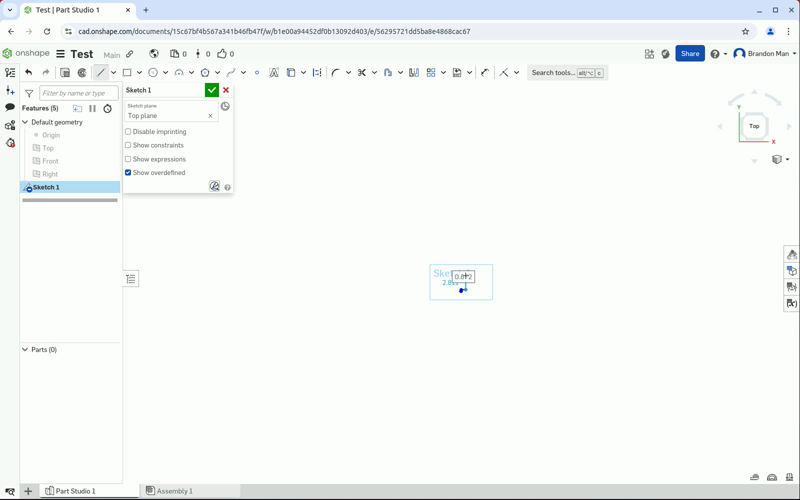
click(465, 275)
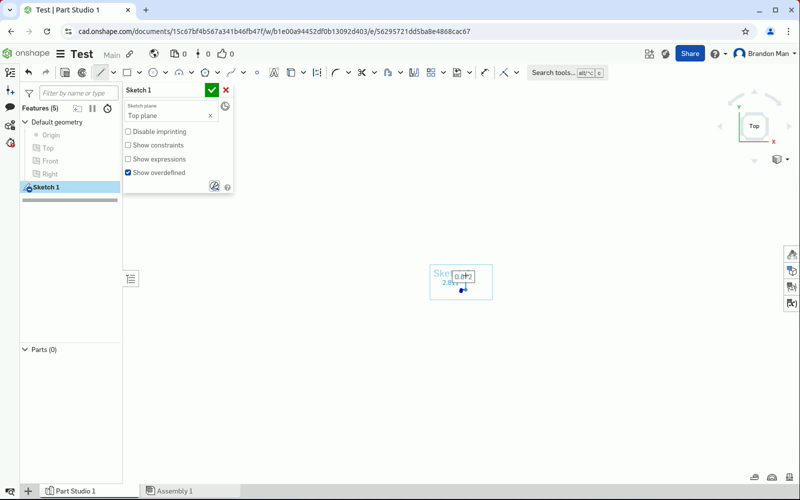
key_up(shift)
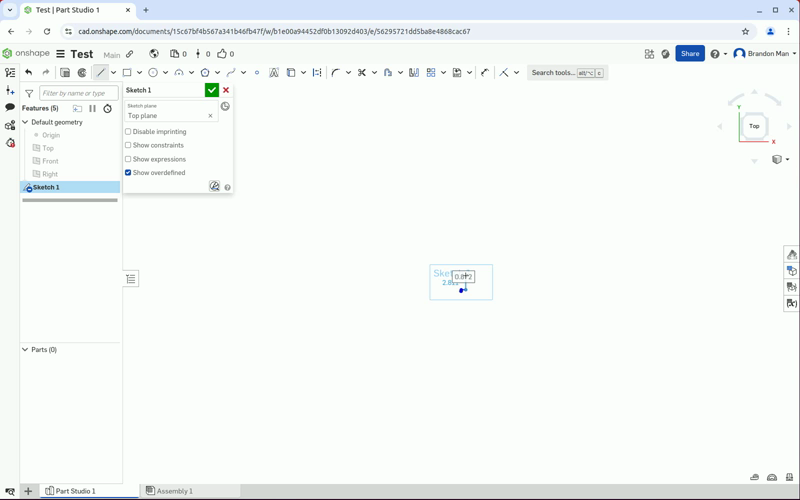
key_down(shift)
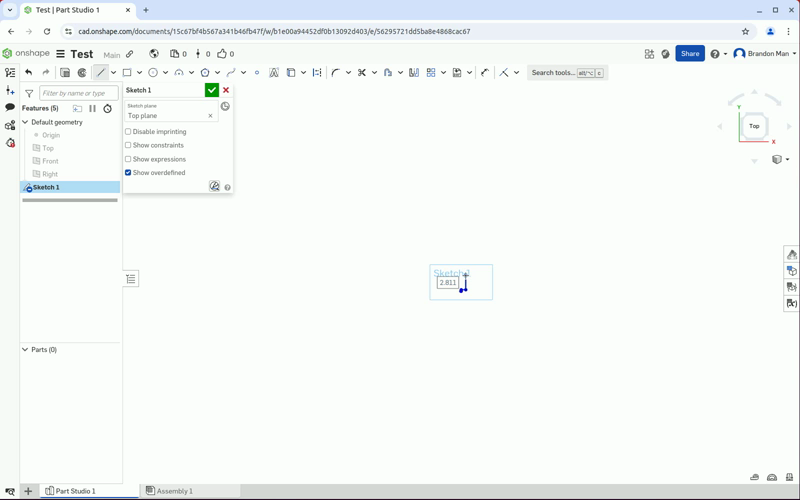
mouse_move(495, 275)
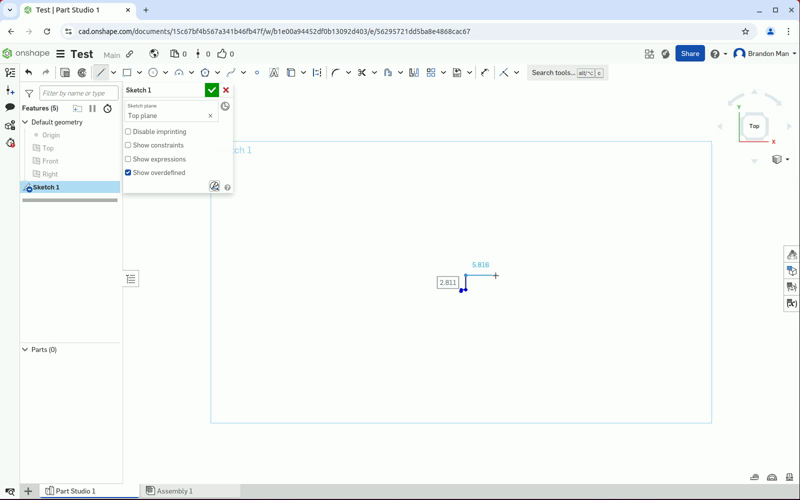
mouse_move(461, 275)
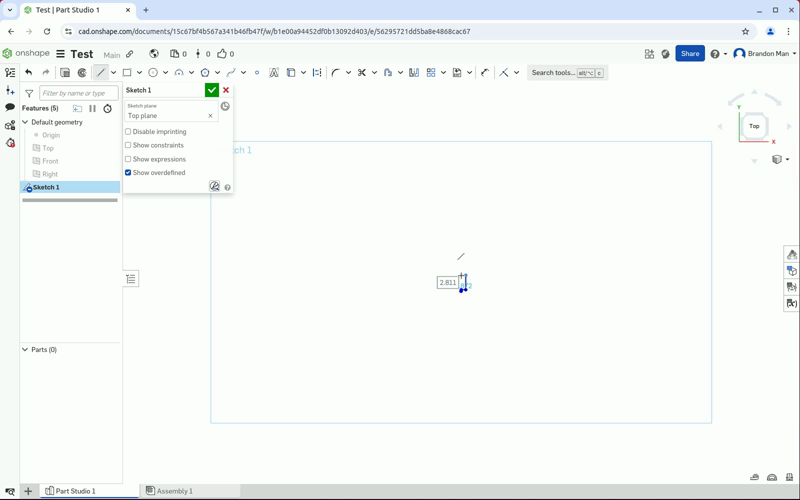
scroll(6)
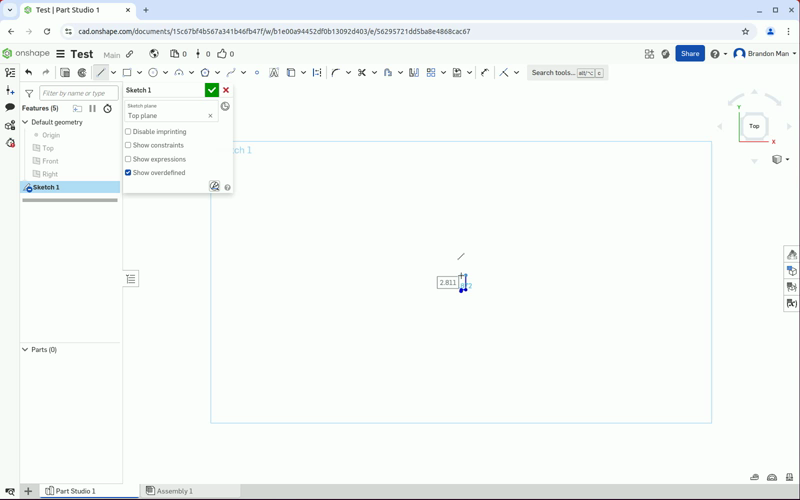
scroll(6)
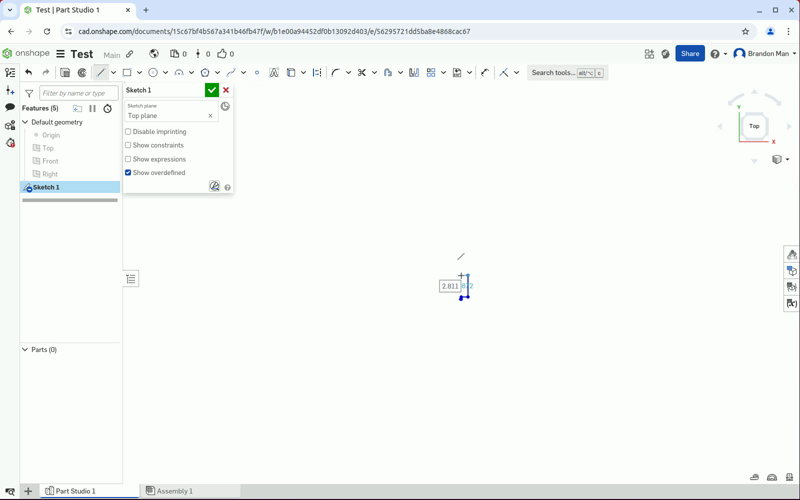
scroll(6)
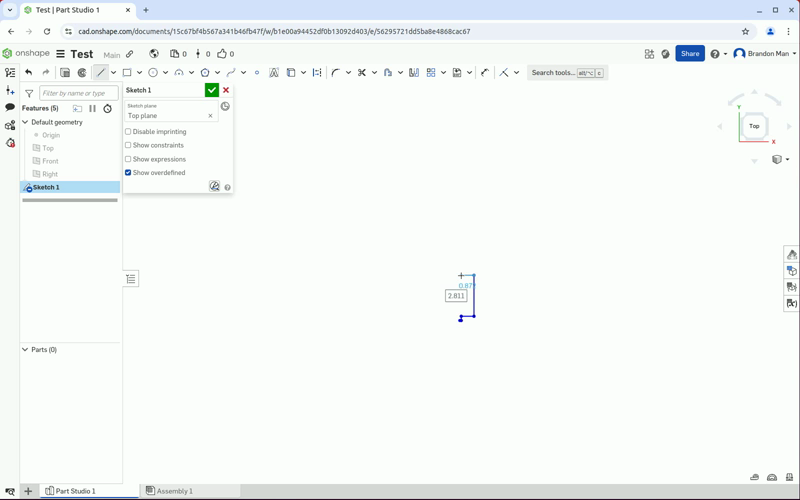
scroll(6)
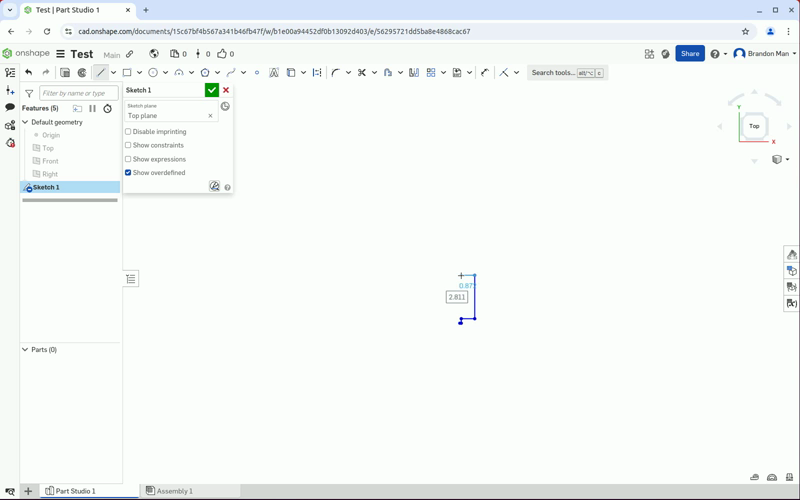
scroll(6)
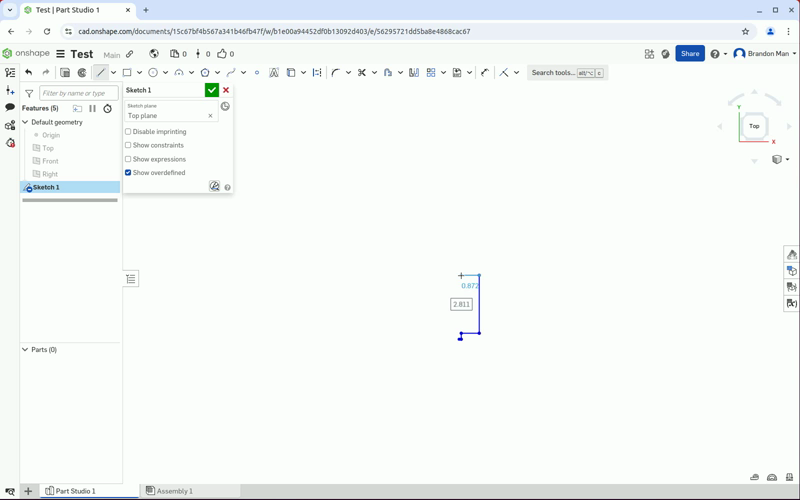
scroll(6)
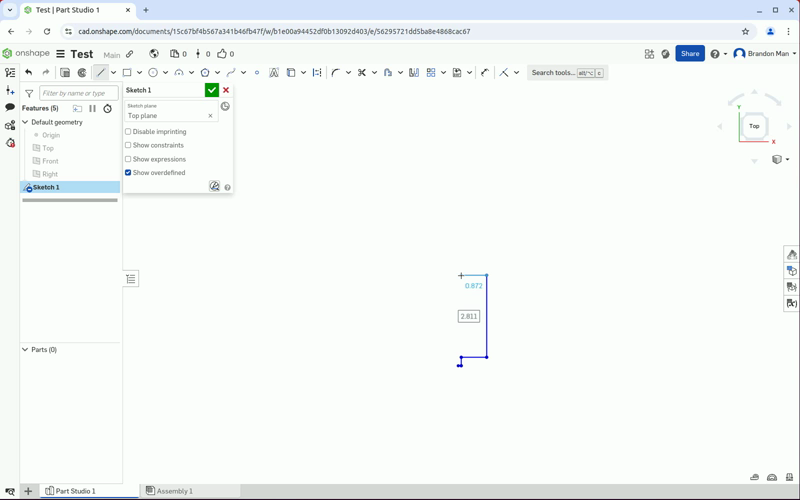
scroll(6)
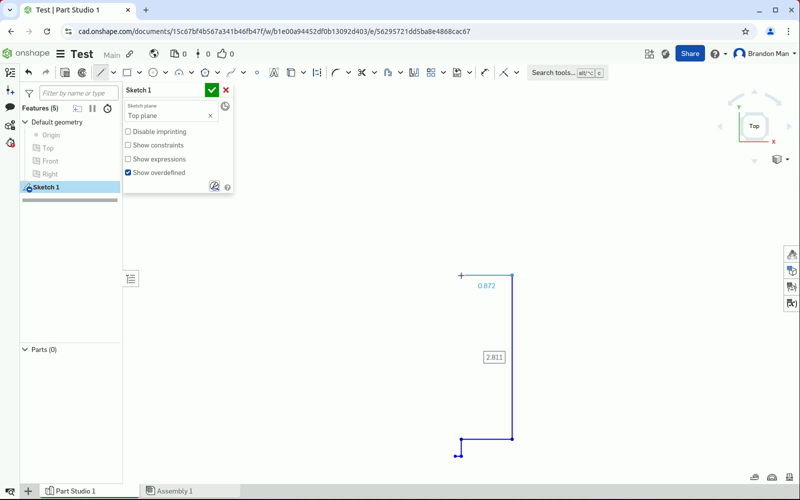
click(461, 275)
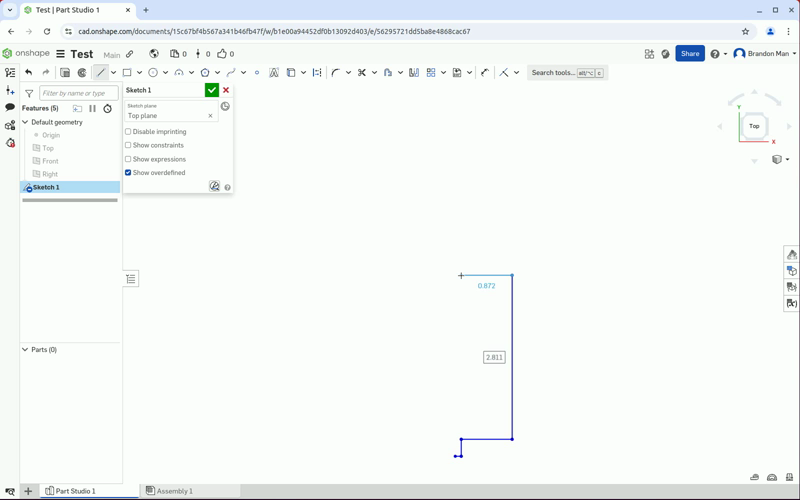
scroll(-6)
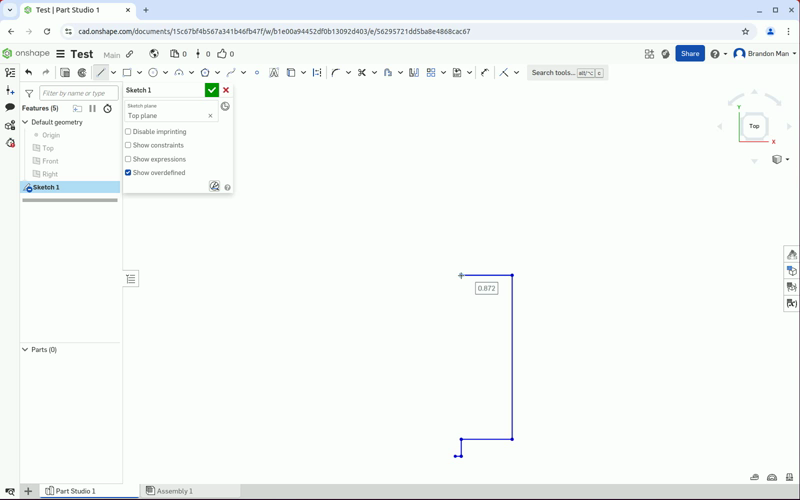
scroll(-6)
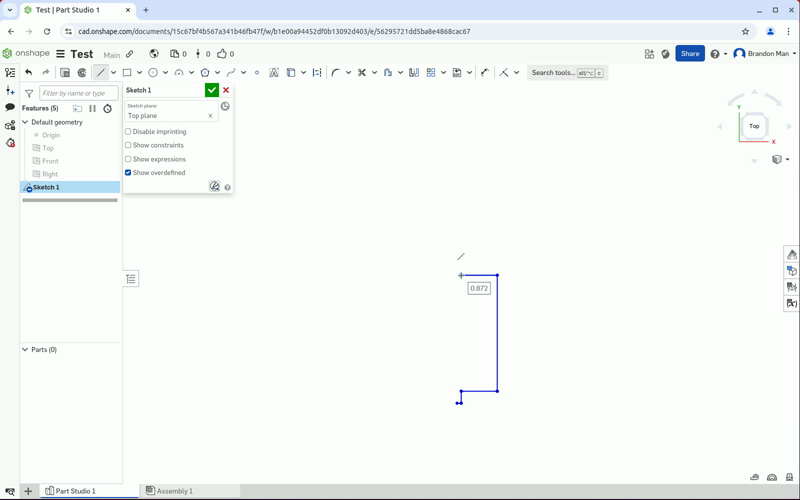
scroll(-6)
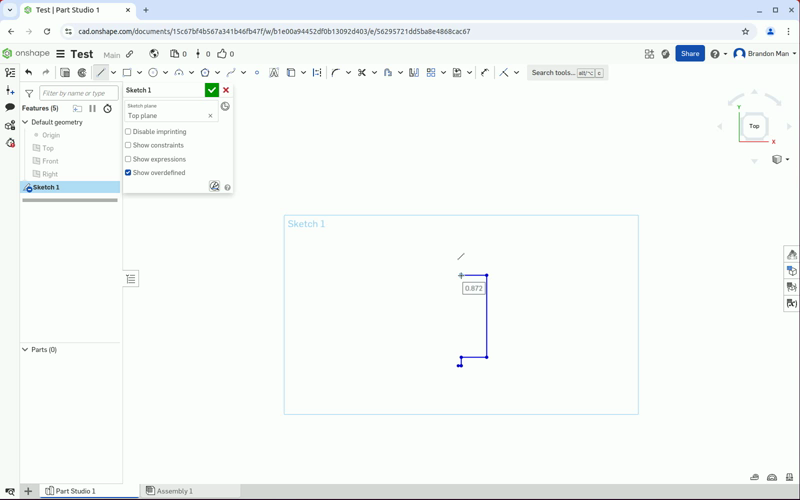
scroll(-6)
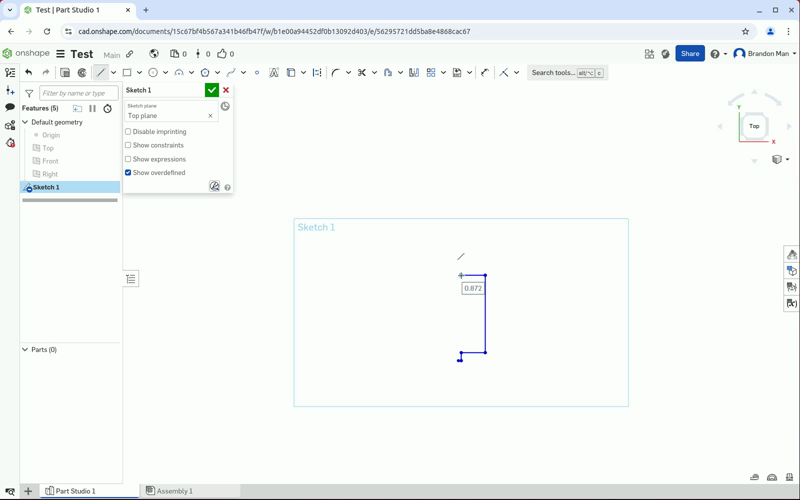
scroll(-6)
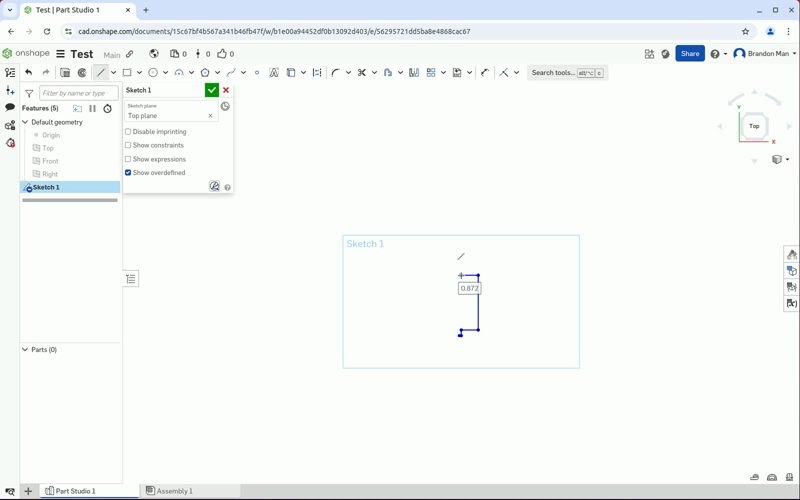
scroll(-6)
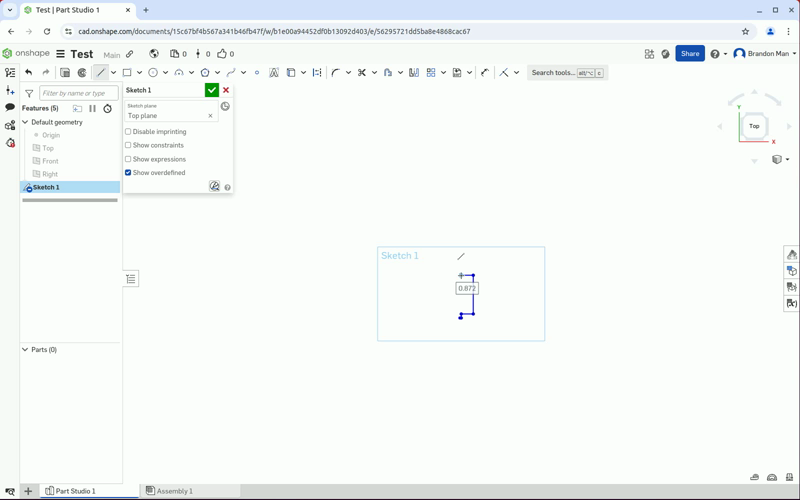
scroll(-6)
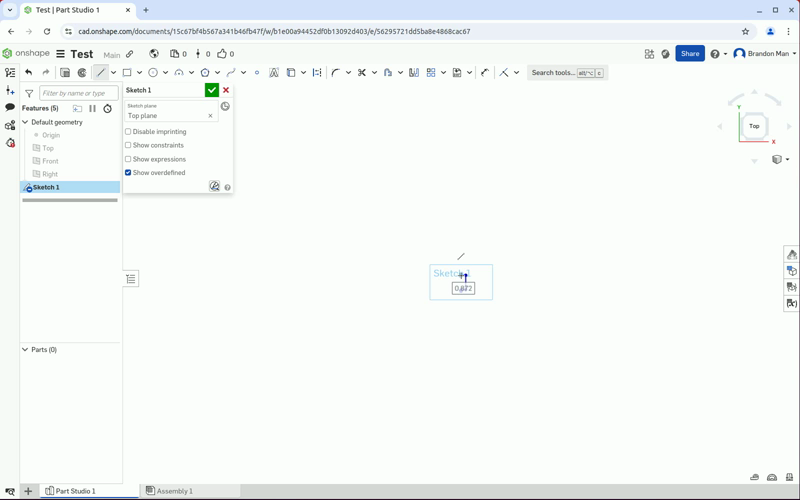
key_up(shift)
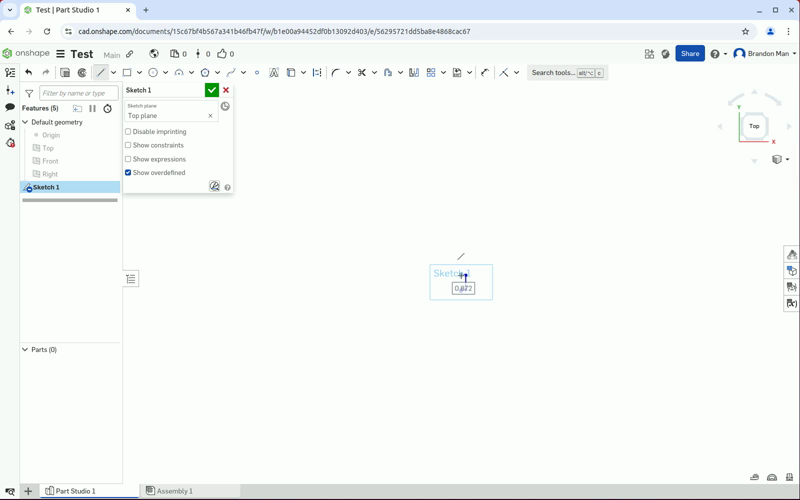
key_down(shift)
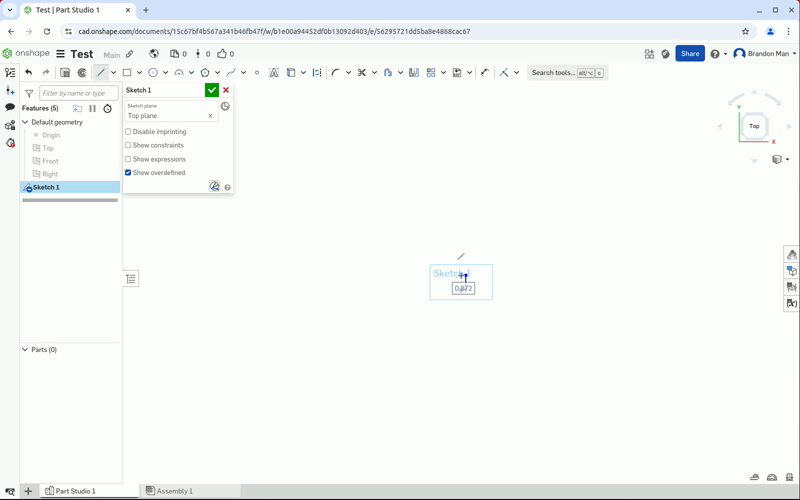
mouse_move(491, 275)
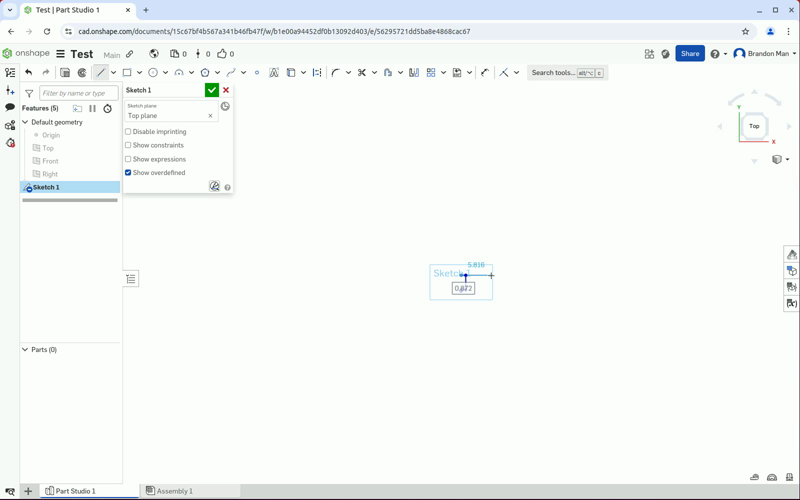
mouse_move(461, 273)
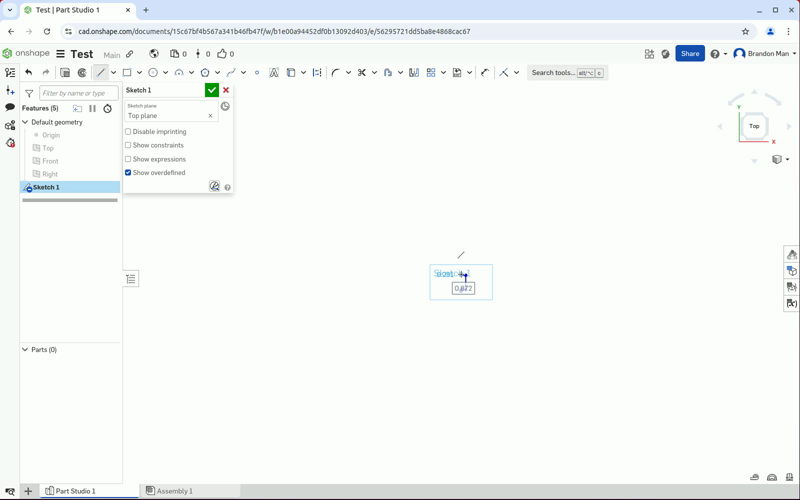
scroll(6)
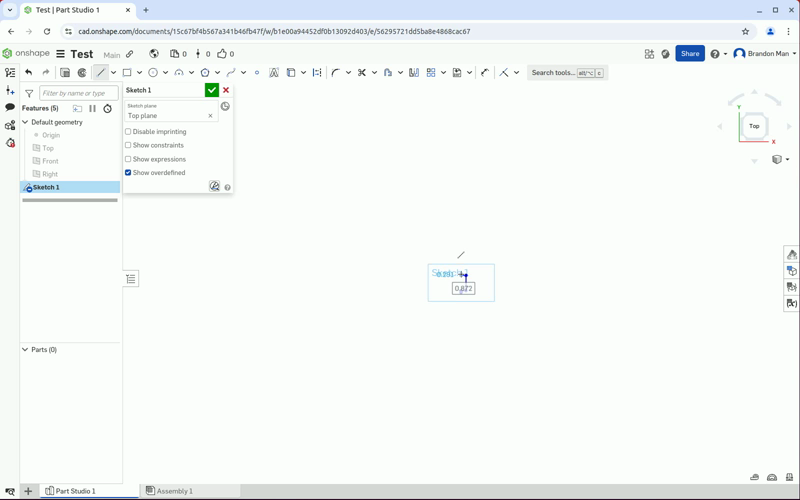
scroll(6)
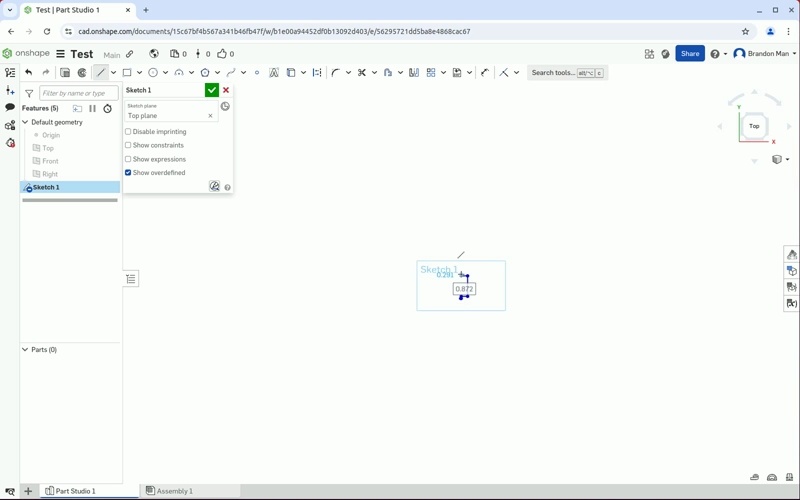
scroll(6)
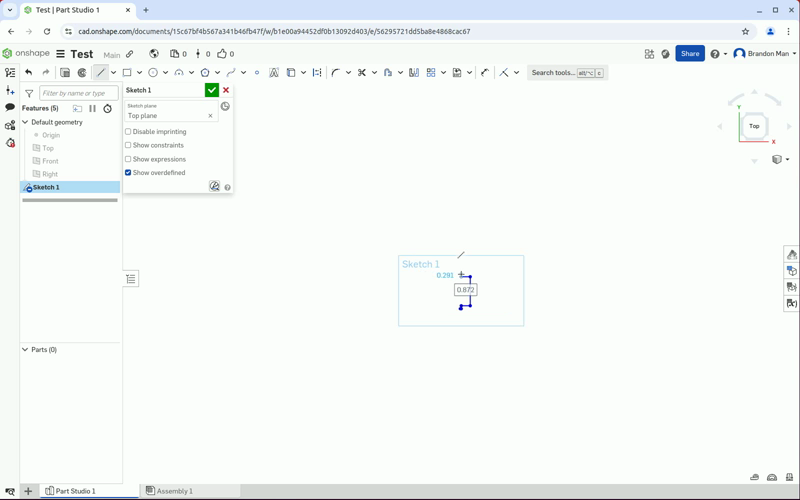
scroll(6)
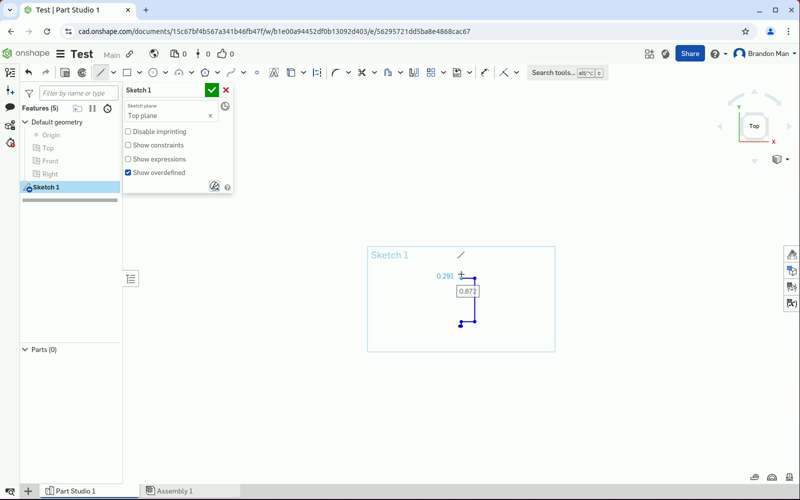
scroll(6)
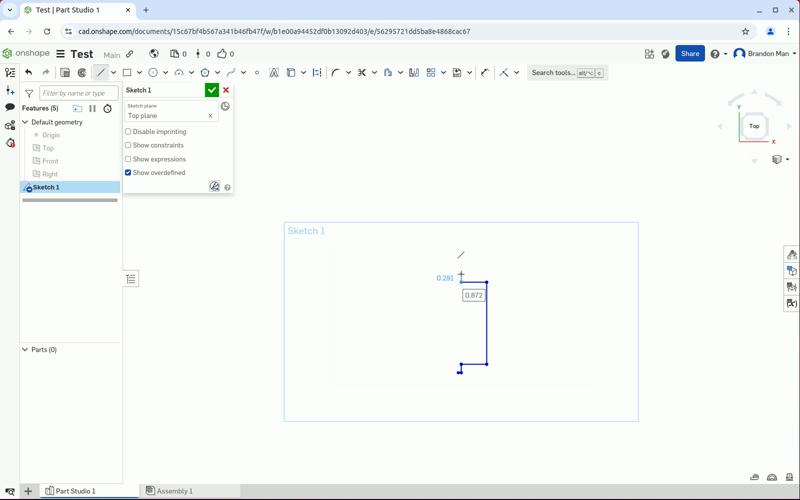
scroll(6)
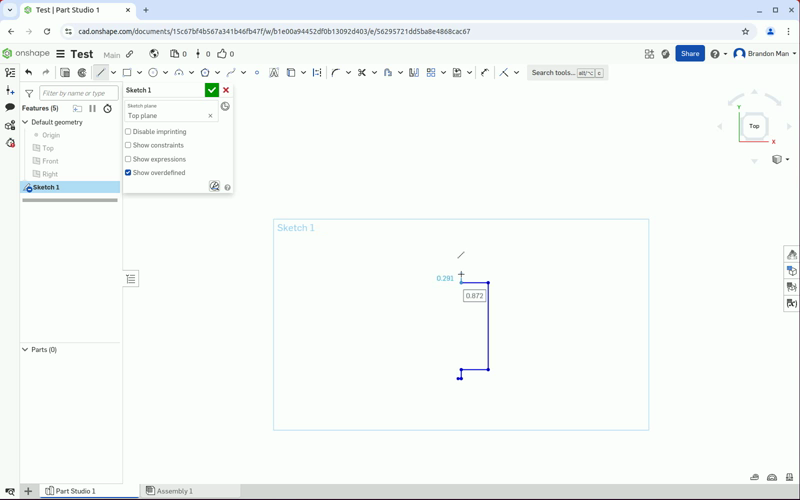
scroll(6)
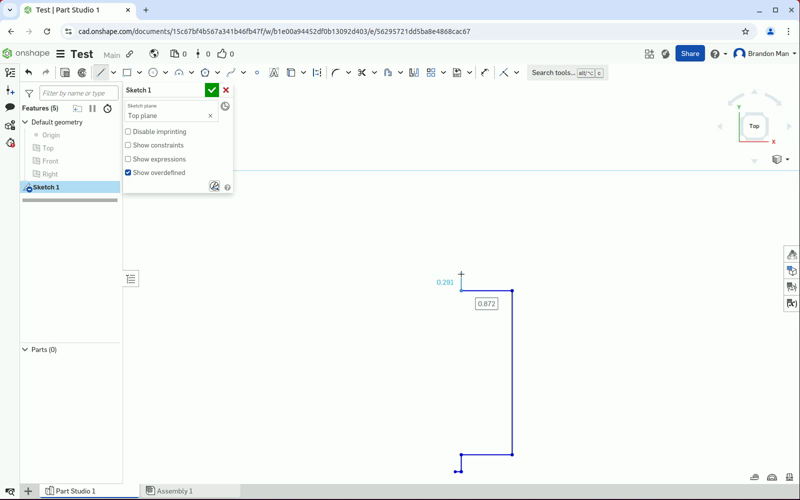
click(461, 273)
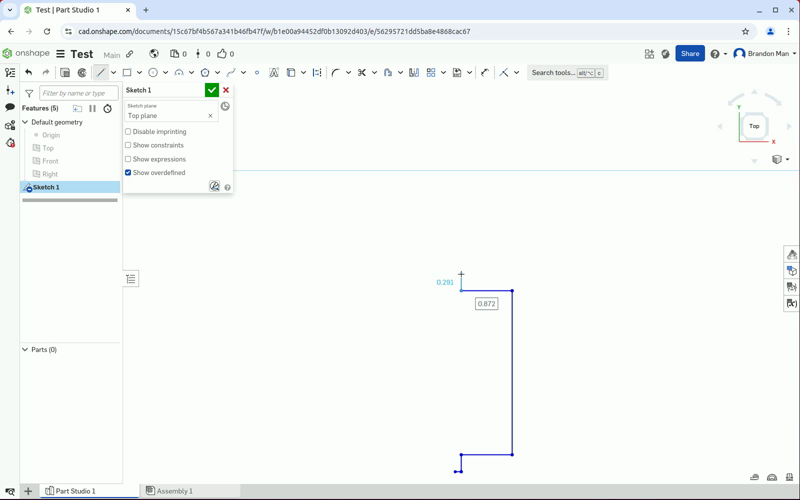
scroll(-6)
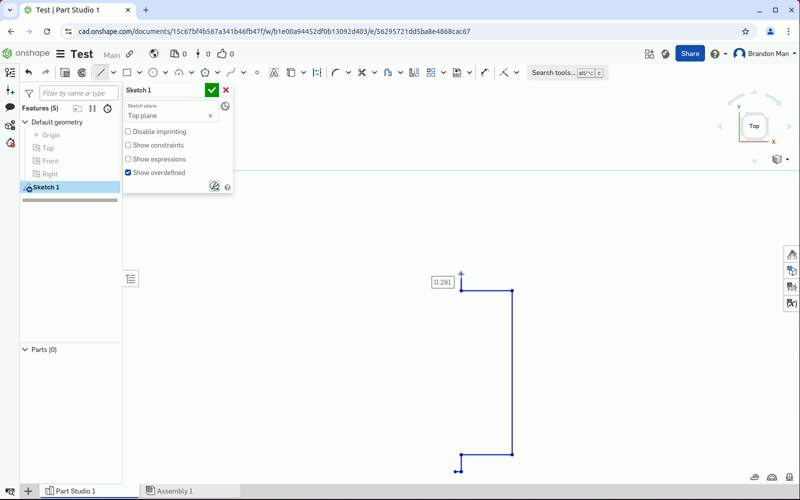
scroll(-6)
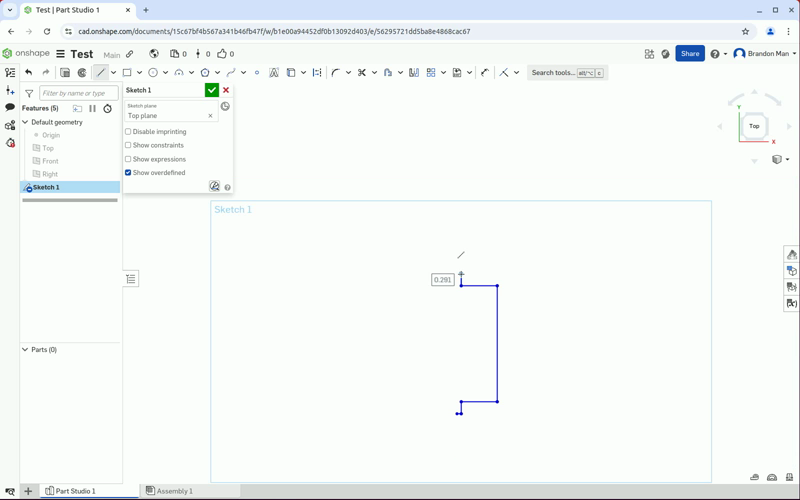
scroll(-6)
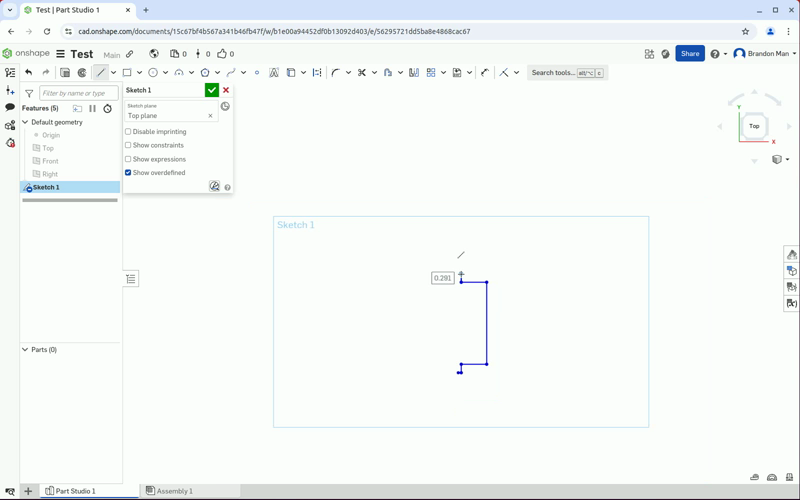
scroll(-6)
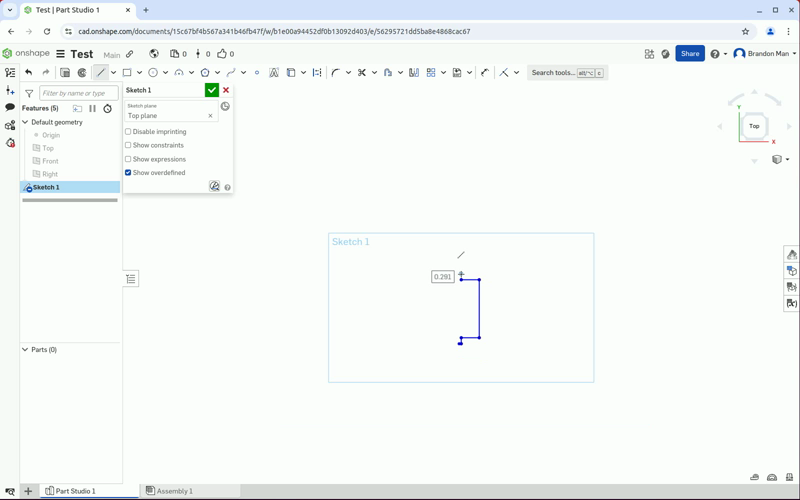
scroll(-6)
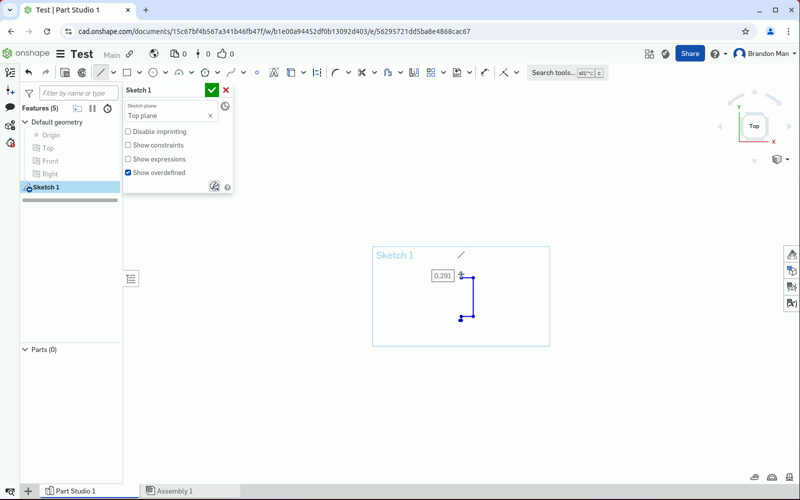
scroll(-6)
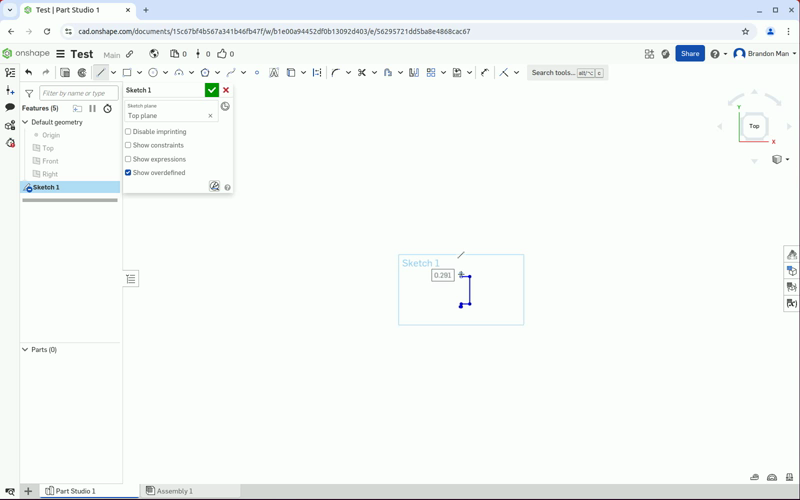
scroll(-6)
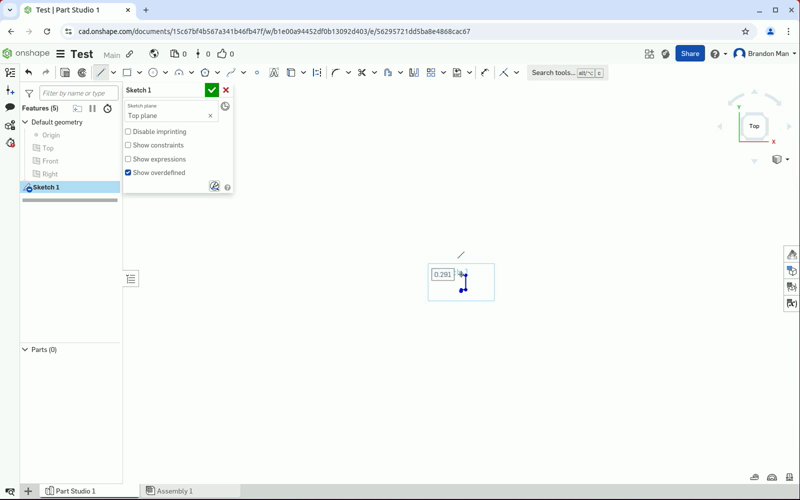
key_up(shift)
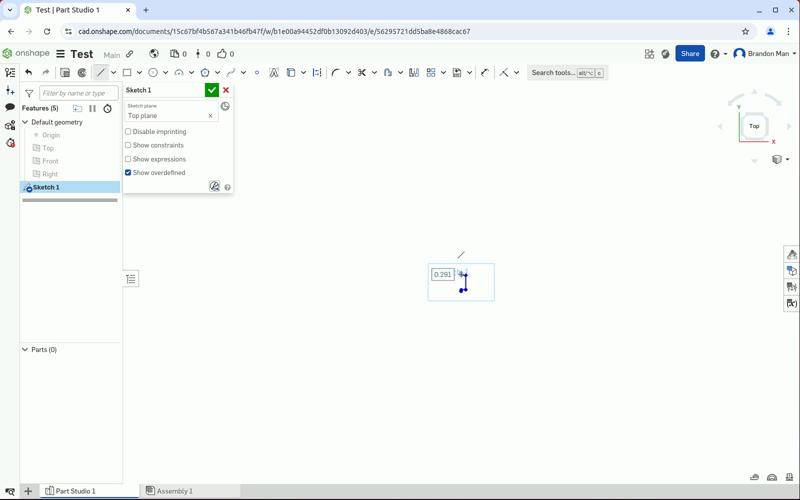
key_down(shift)
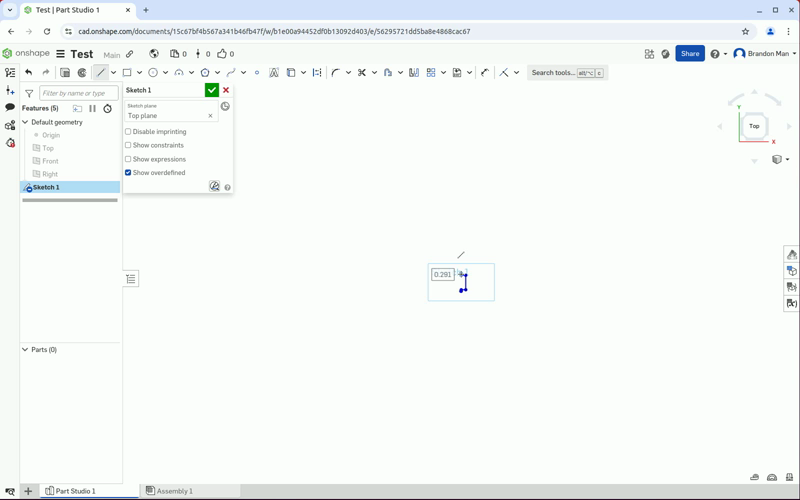
mouse_move(491, 273)
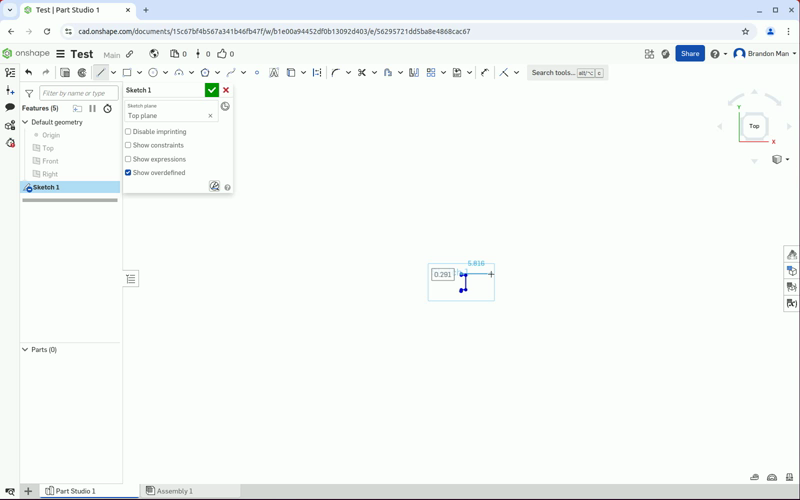
mouse_move(460, 273)
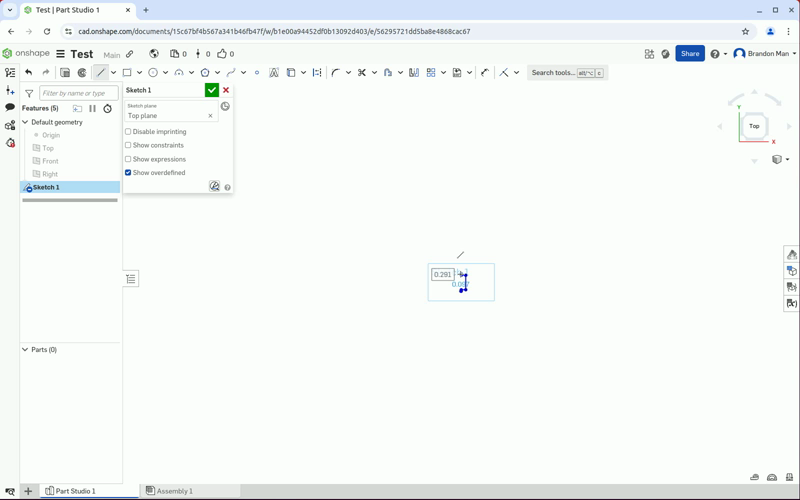
scroll(6)
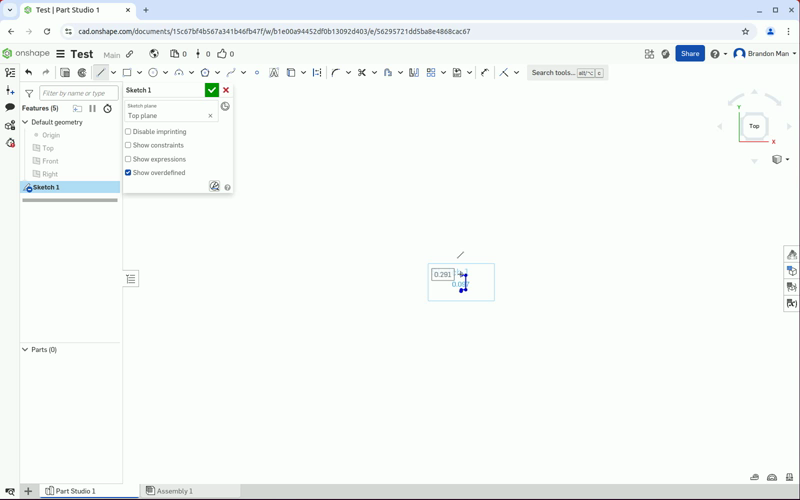
scroll(6)
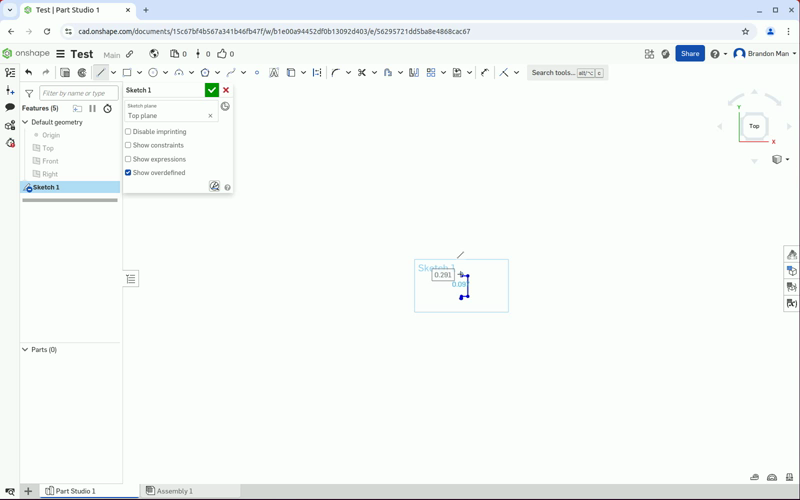
scroll(6)
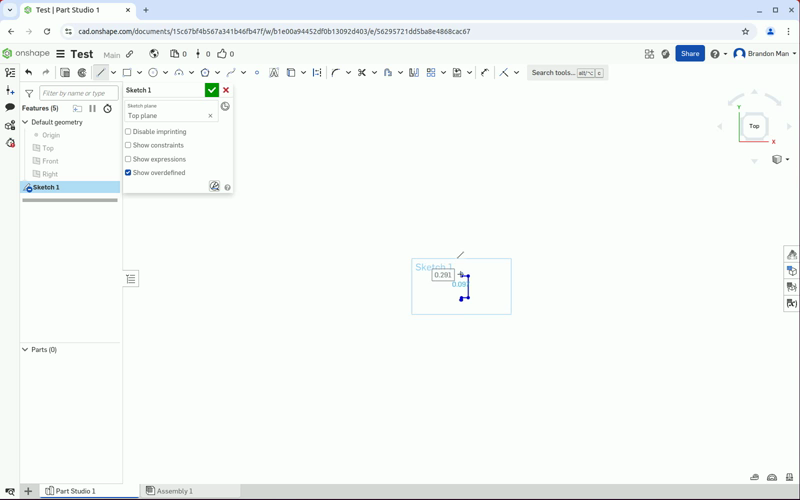
scroll(6)
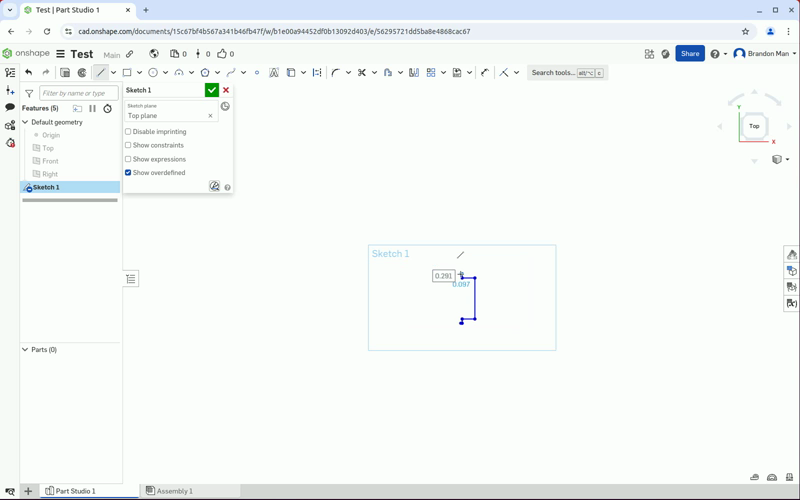
scroll(6)
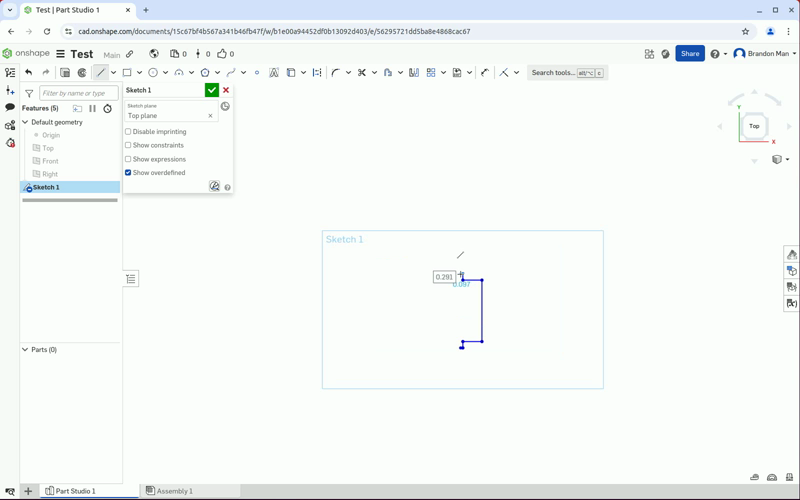
scroll(6)
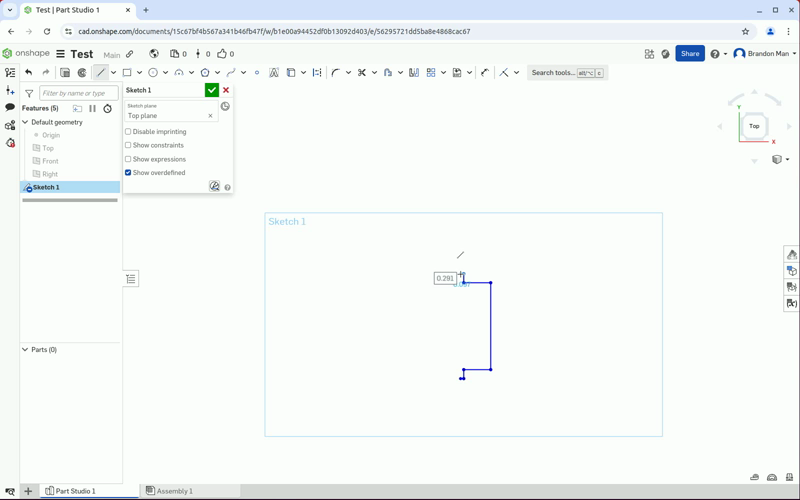
scroll(6)
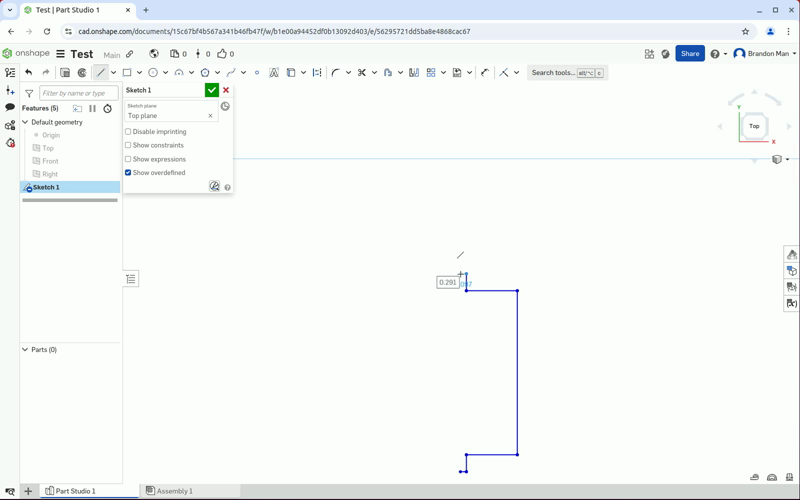
click(460, 273)
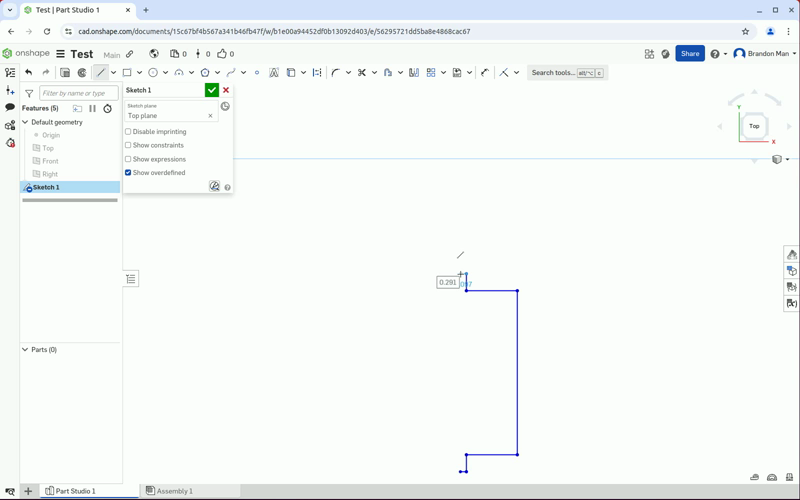
scroll(-6)
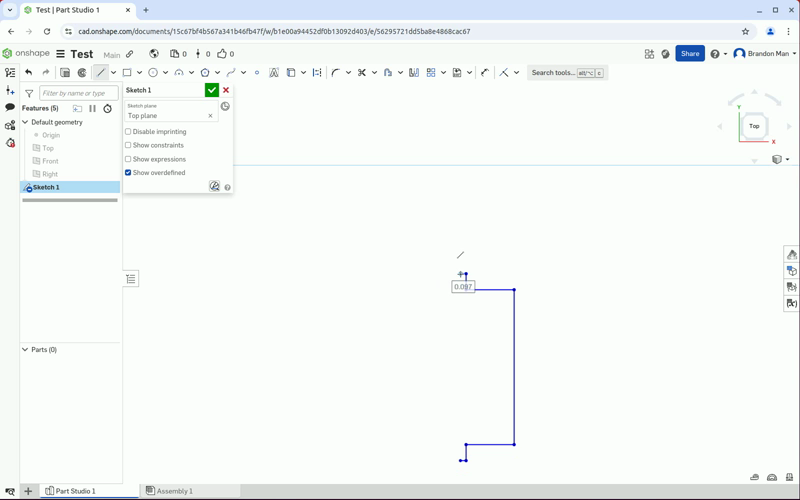
scroll(-6)
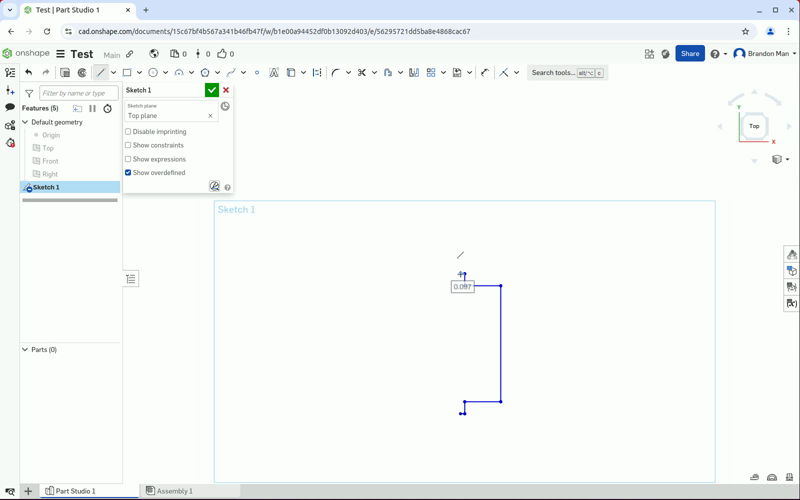
scroll(-6)
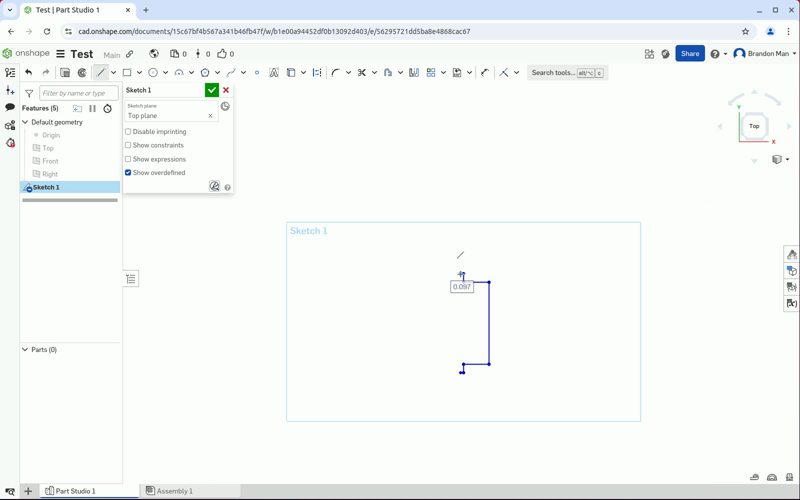
scroll(-6)
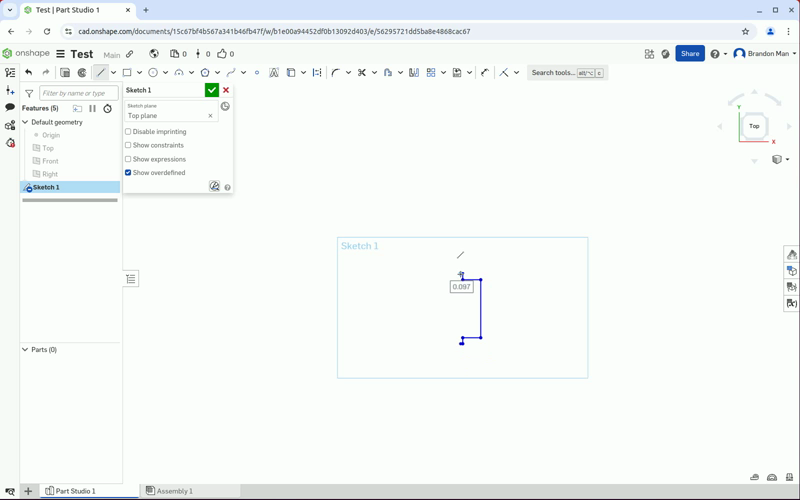
scroll(-6)
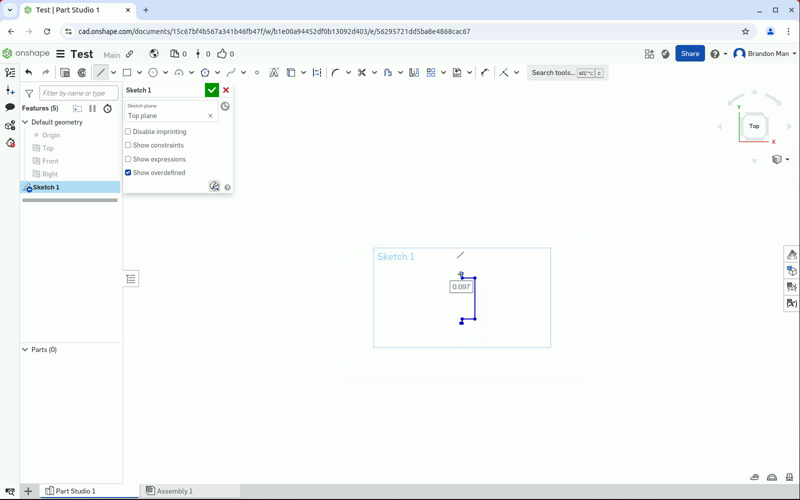
scroll(-6)
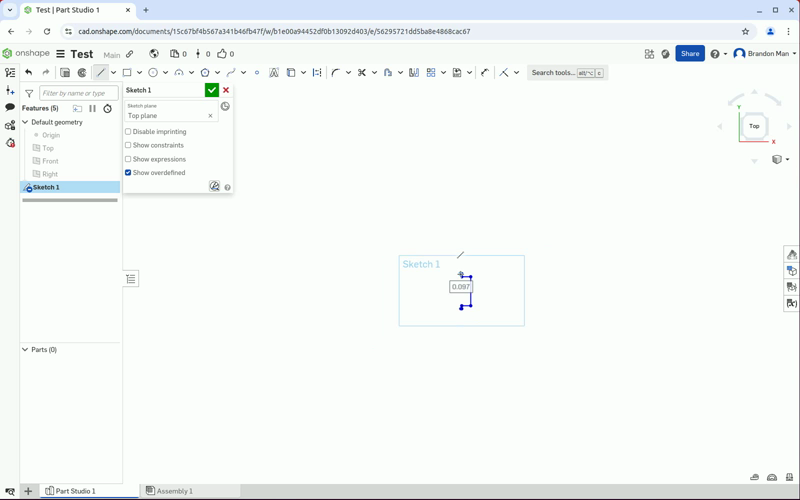
scroll(-6)
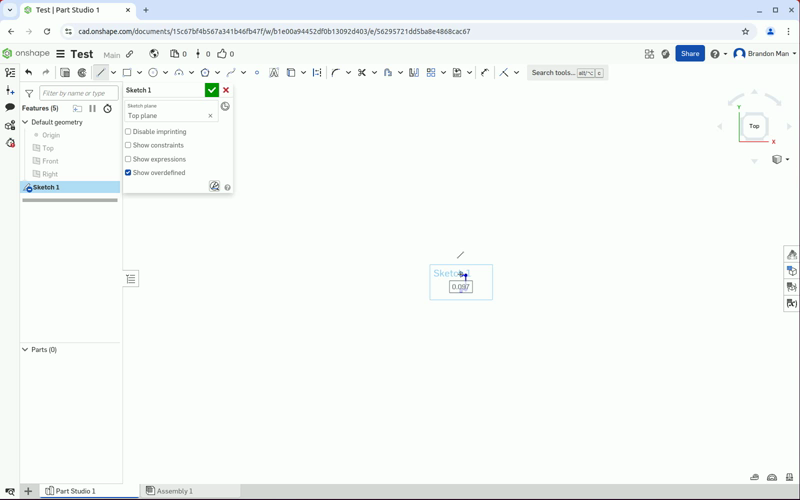
key_up(shift)
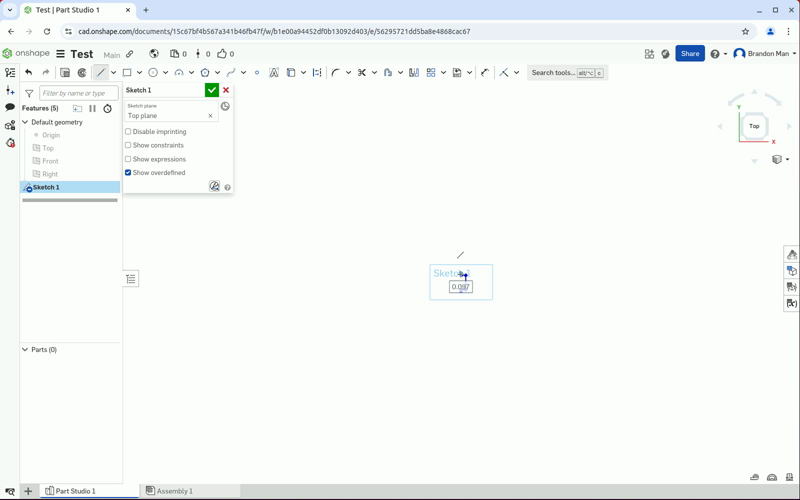
key_down(shift)
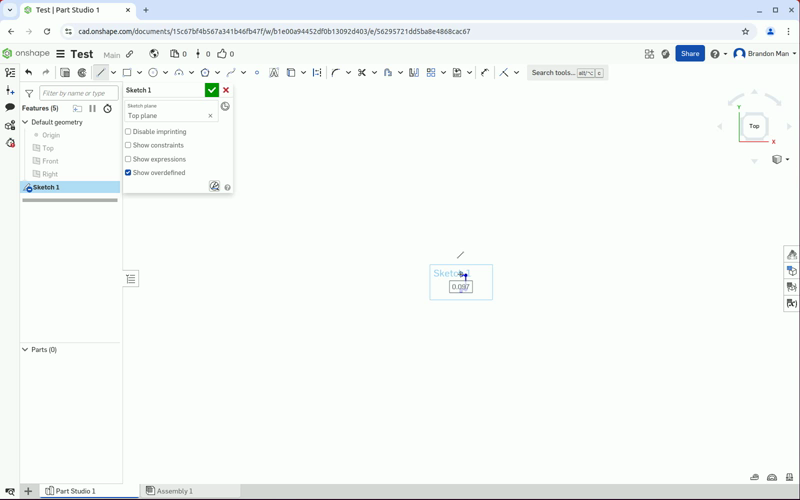
mouse_move(490, 273)
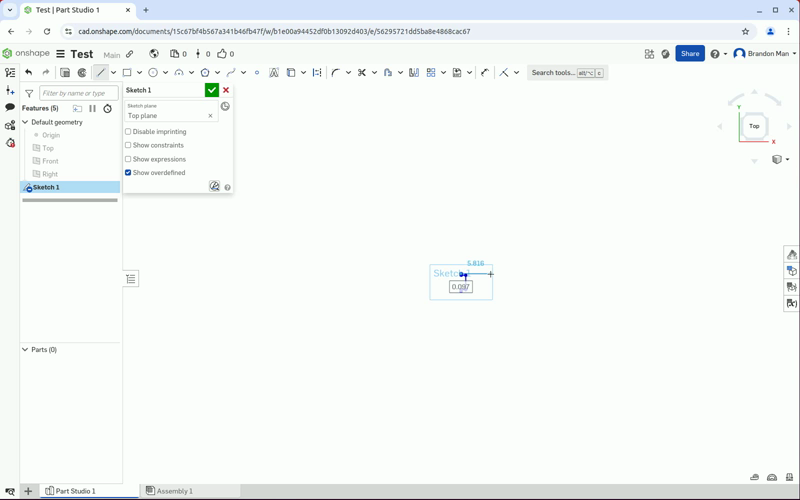
mouse_move(460, 282)
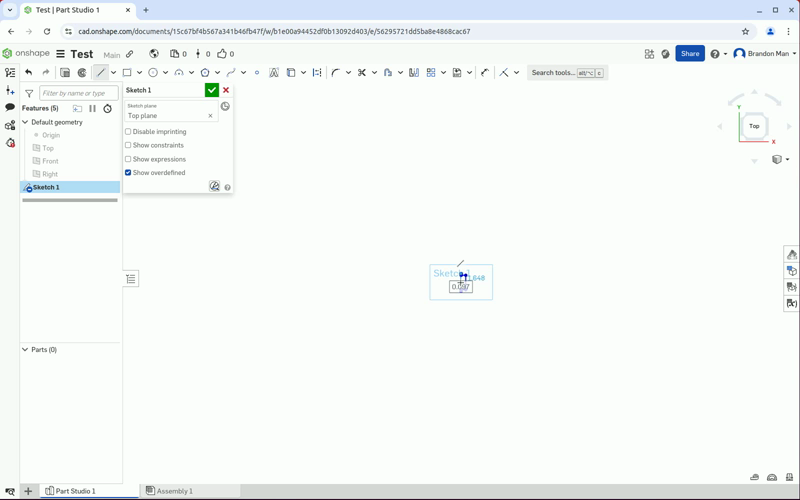
click(460, 282)
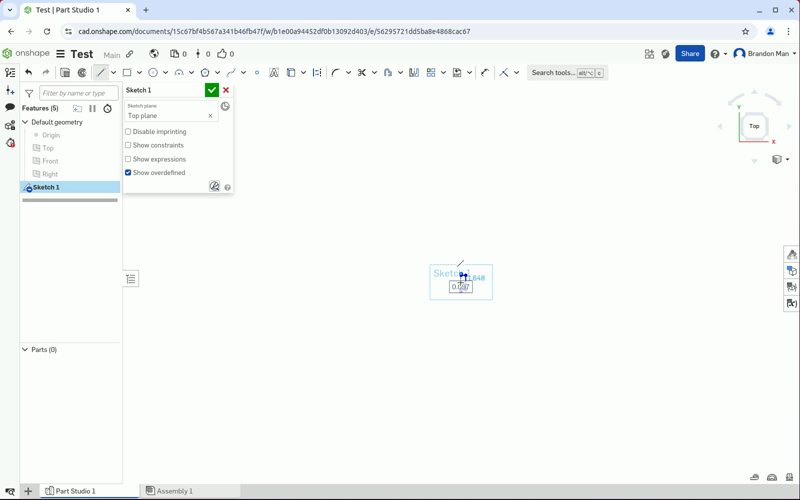
key_up(shift)
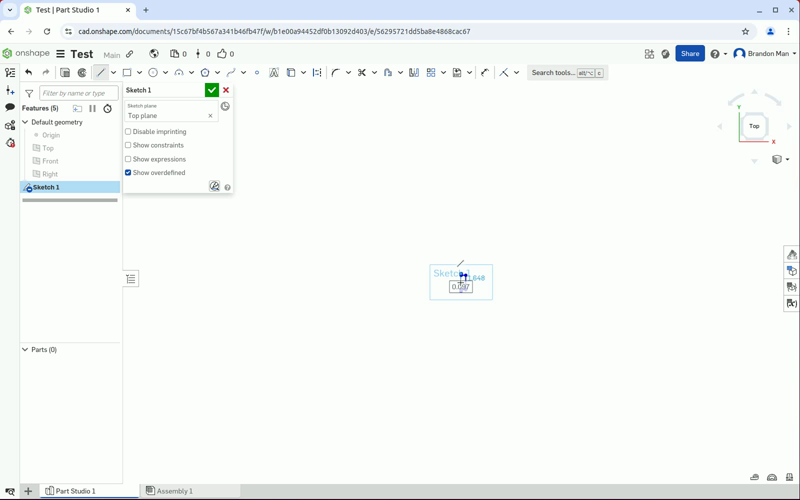
mouse_move(490, 282)
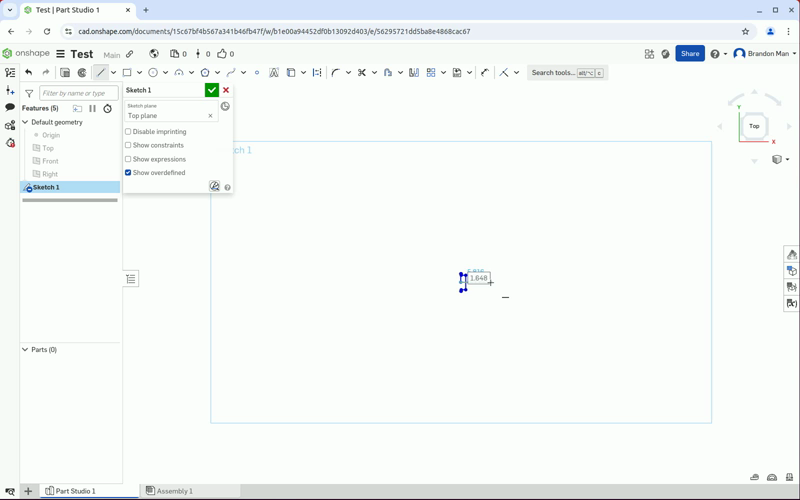
key_down(shift)
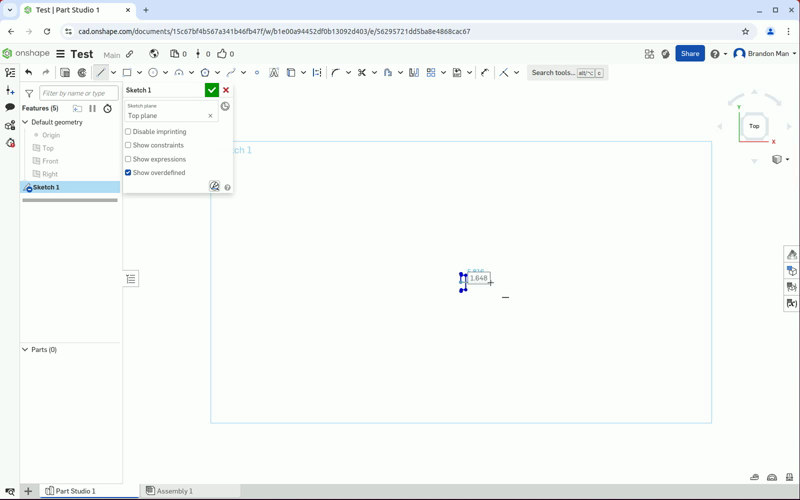
mouse_move(460, 291)
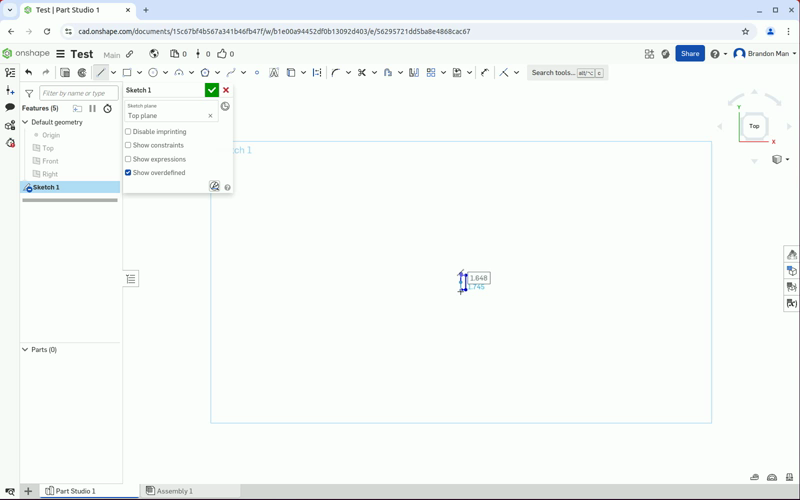
scroll(6)
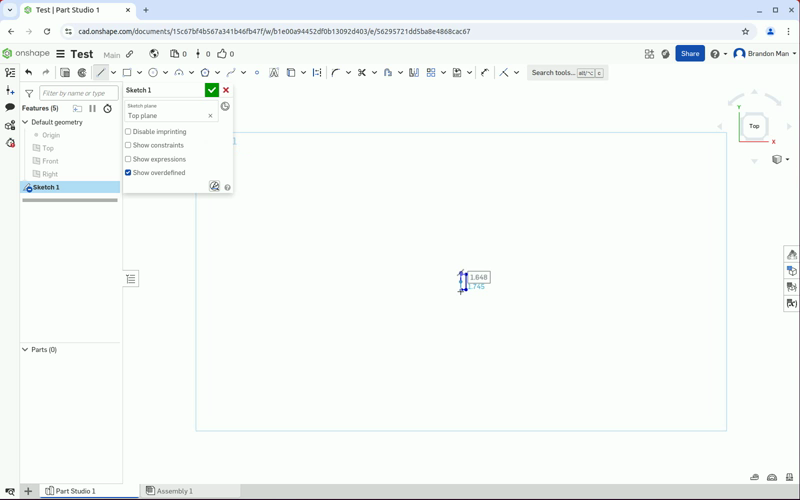
scroll(6)
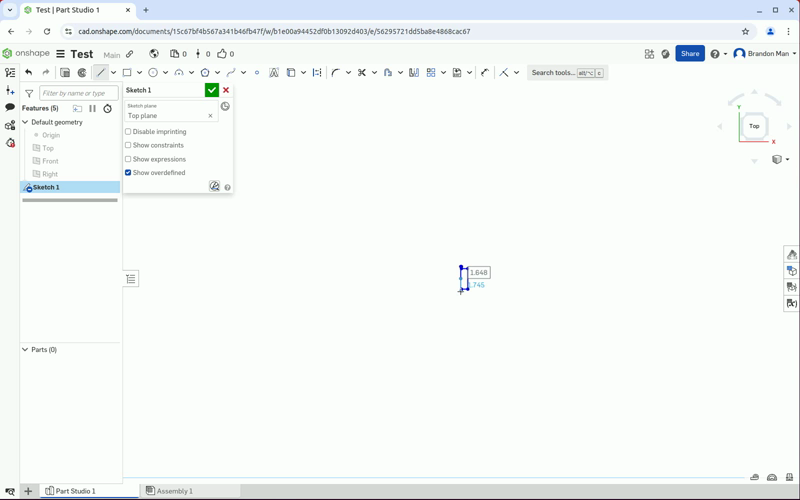
scroll(6)
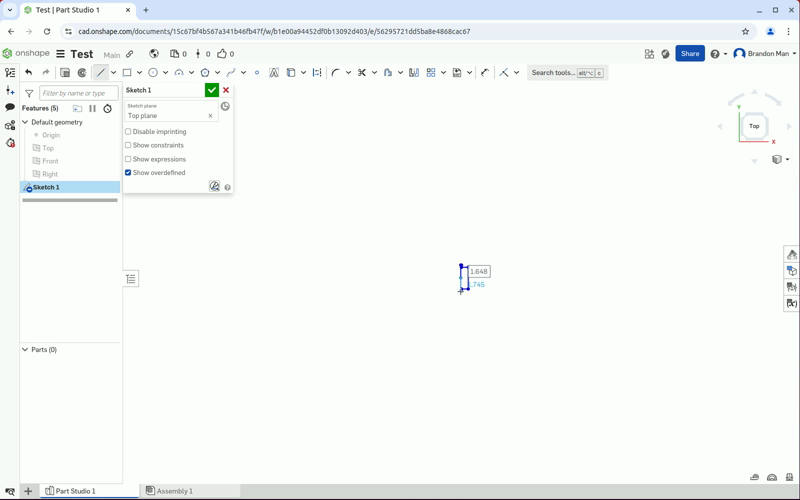
scroll(6)
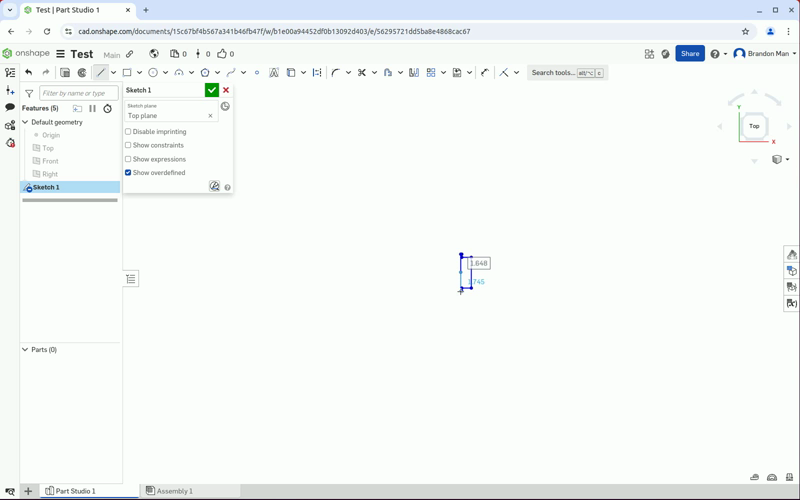
scroll(6)
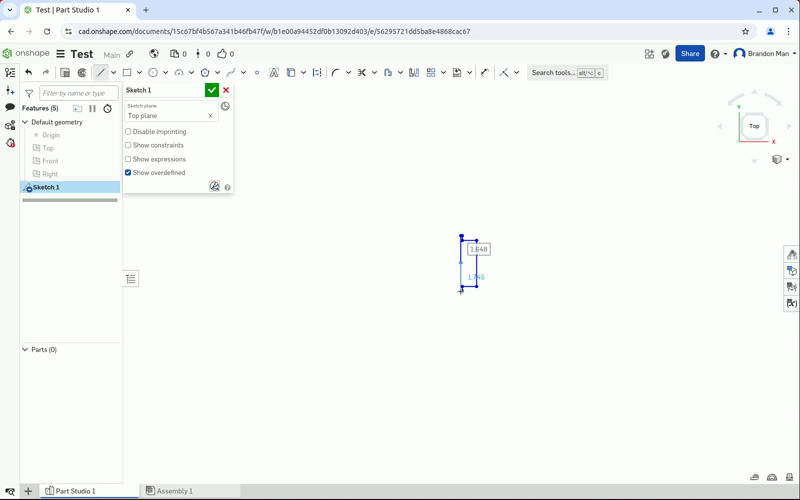
scroll(6)
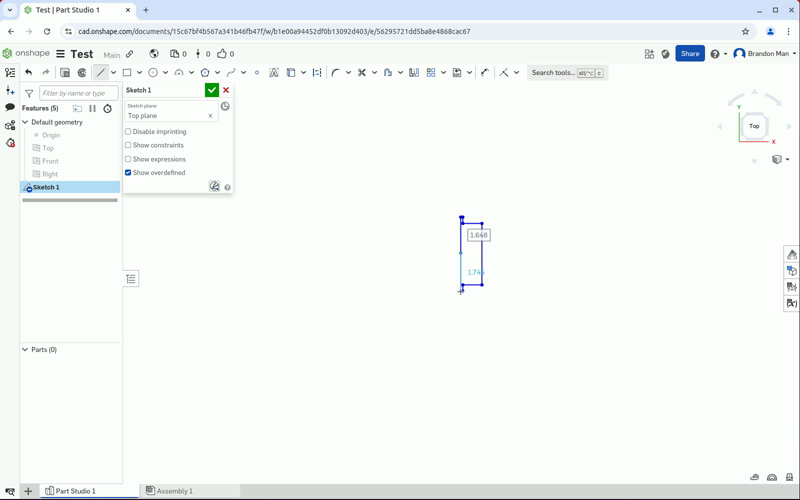
scroll(6)
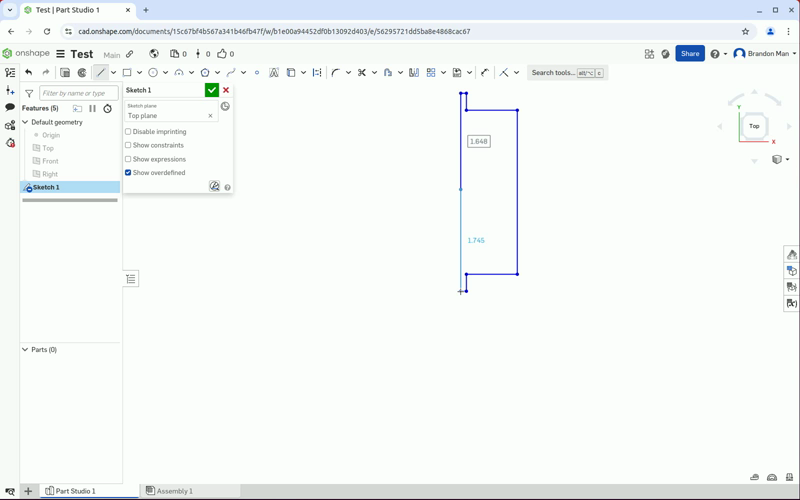
key_up(shift)
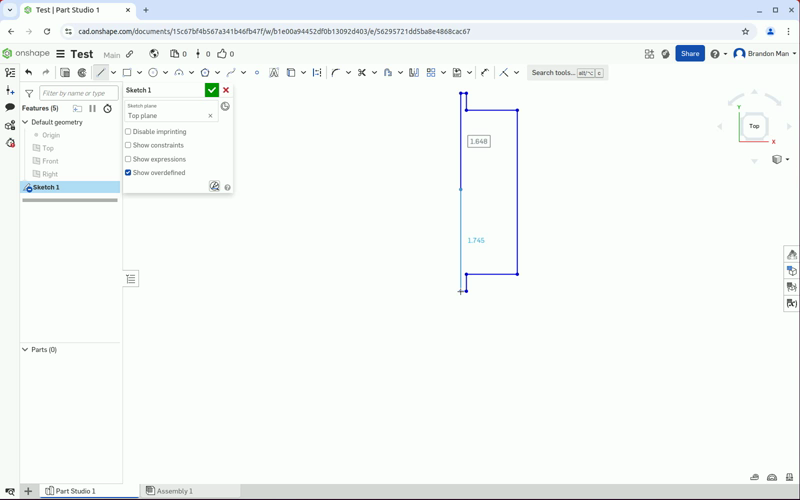
click(460, 291)
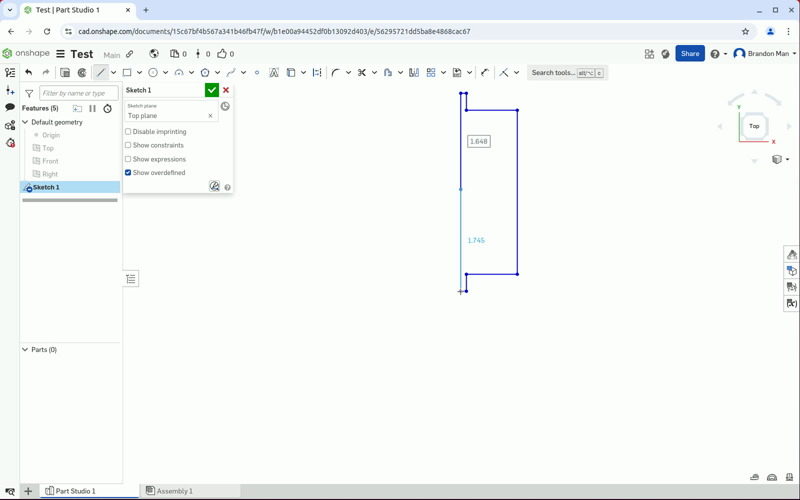
scroll(-6)
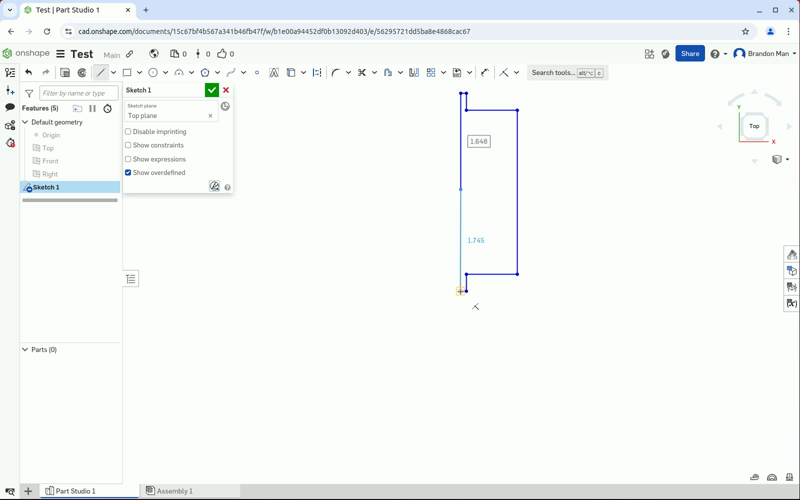
scroll(-6)
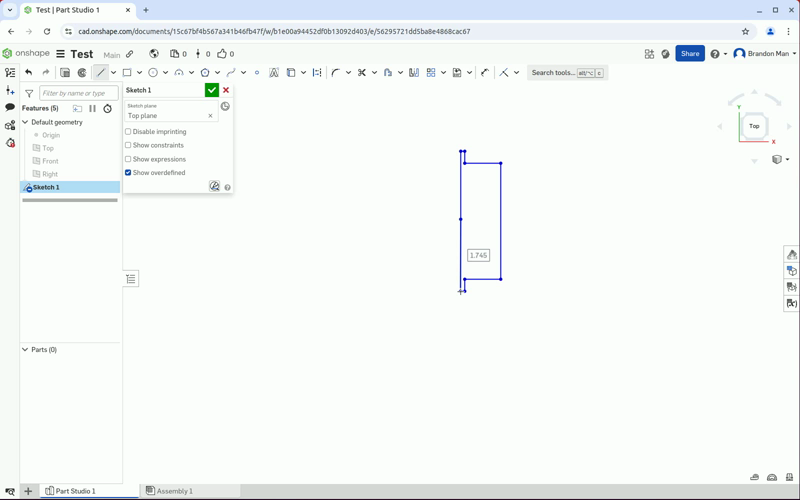
scroll(-6)
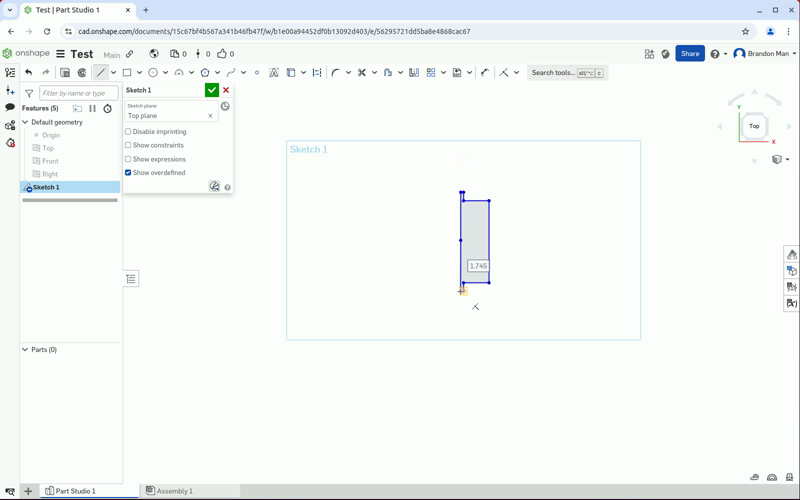
scroll(-6)
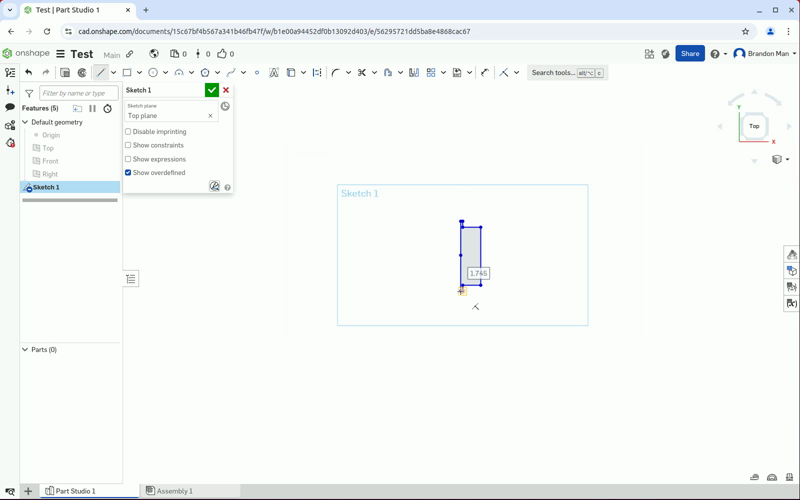
scroll(-6)
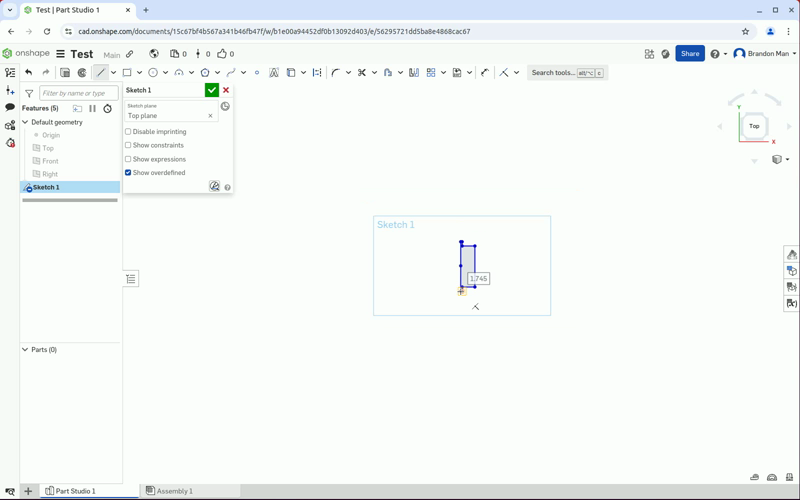
scroll(-6)
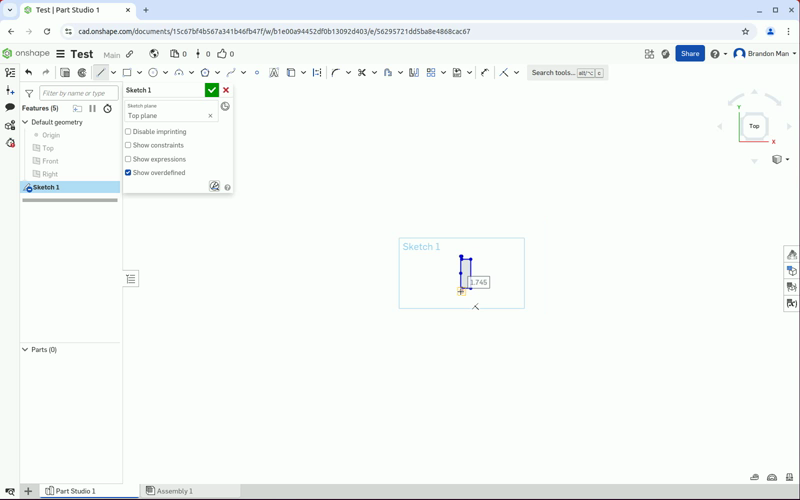
scroll(-6)
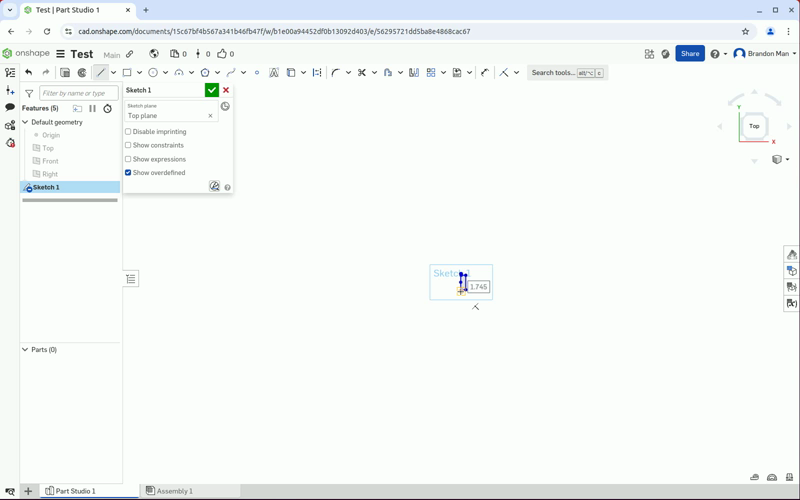
key(esc)
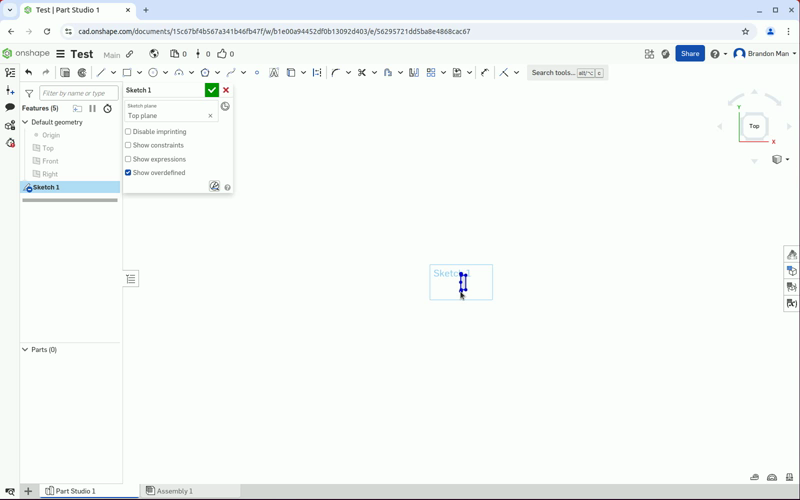
mouse_move(462, 285)
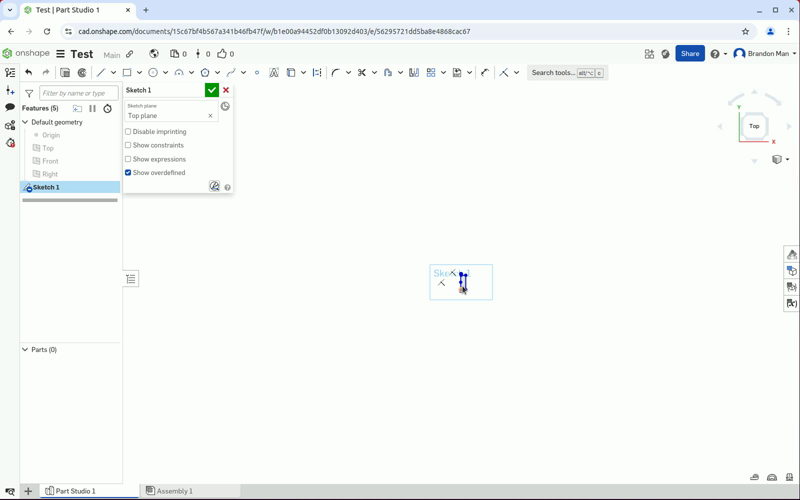
scroll(6)
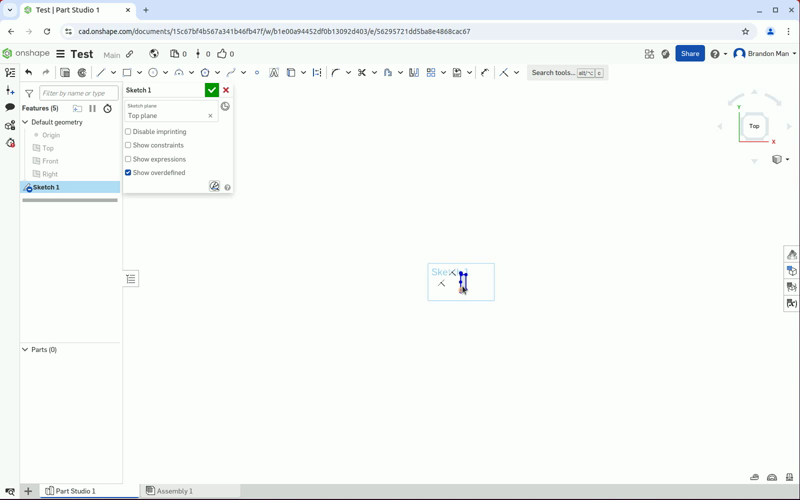
scroll(6)
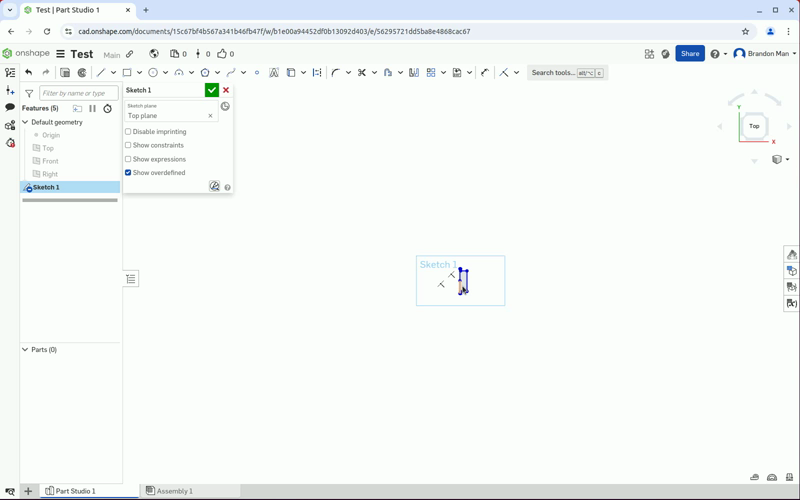
scroll(6)
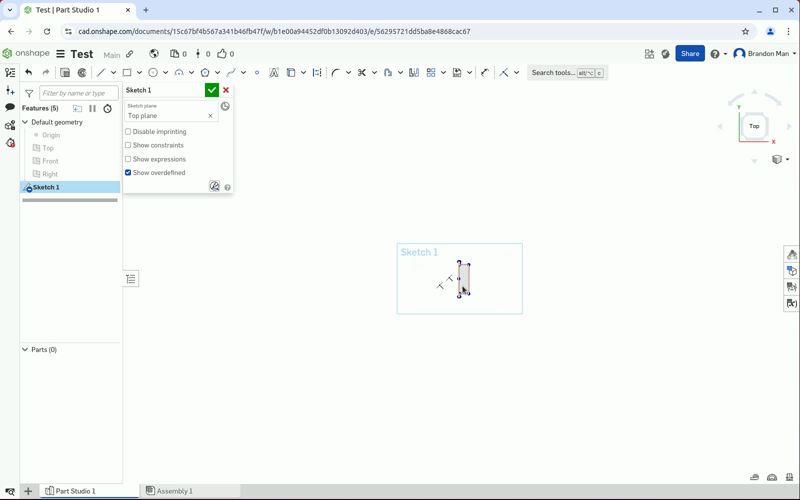
scroll(6)
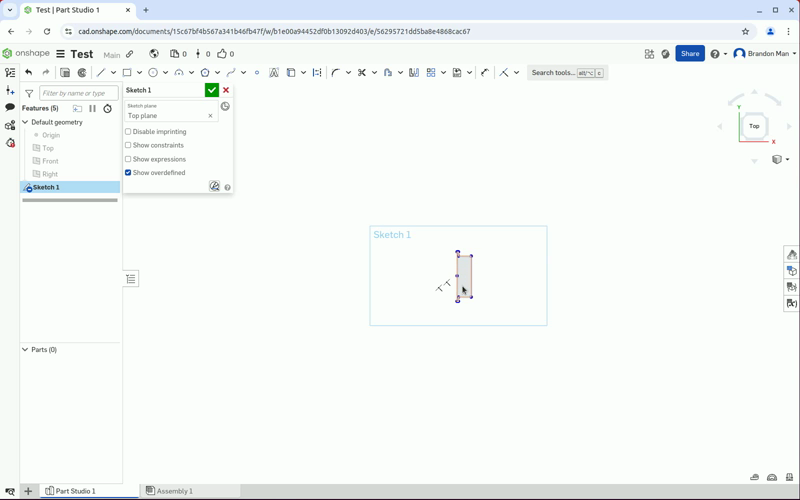
scroll(6)
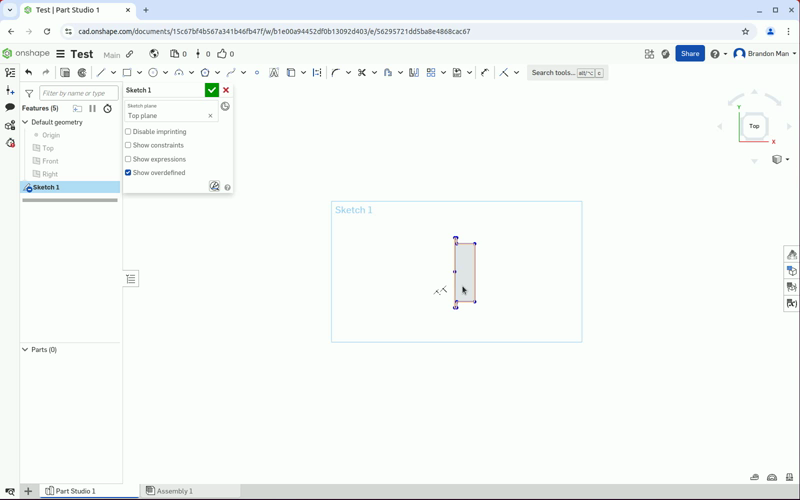
scroll(6)
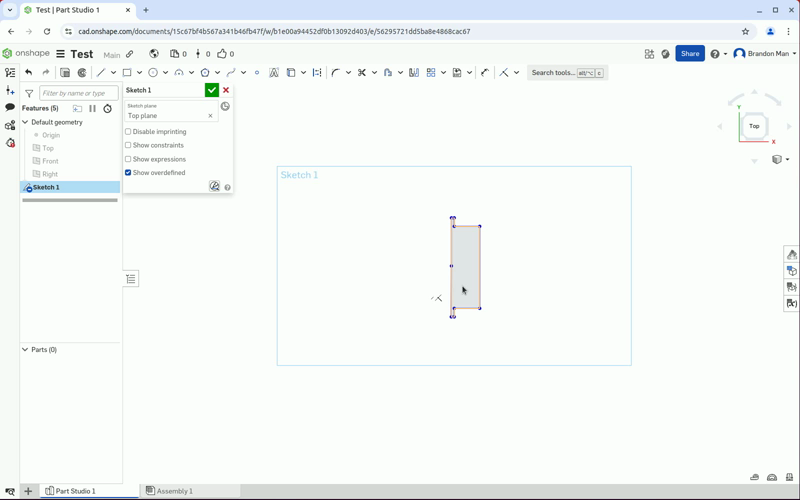
scroll(6)
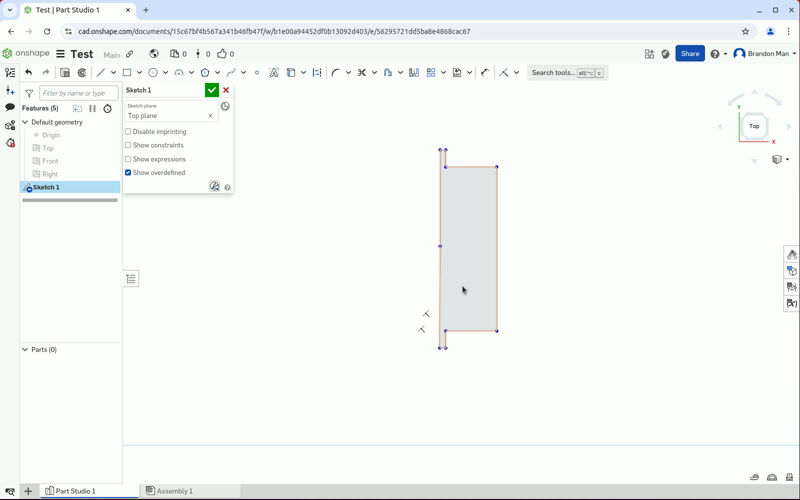
click(462, 285)
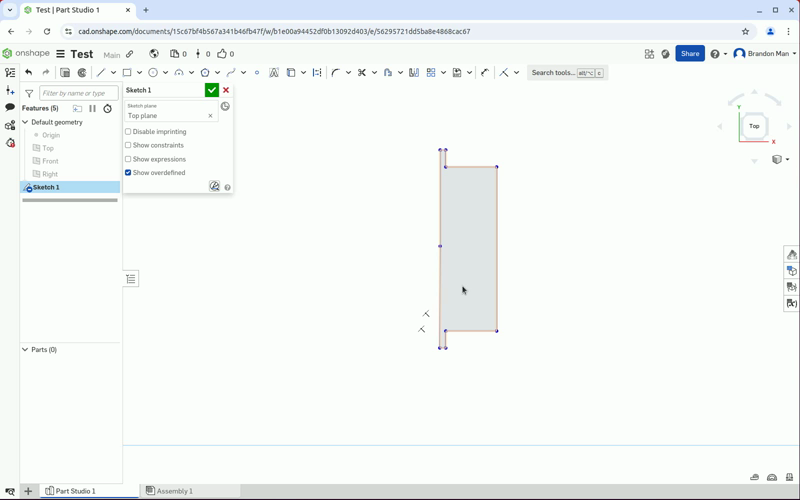
scroll(-6)
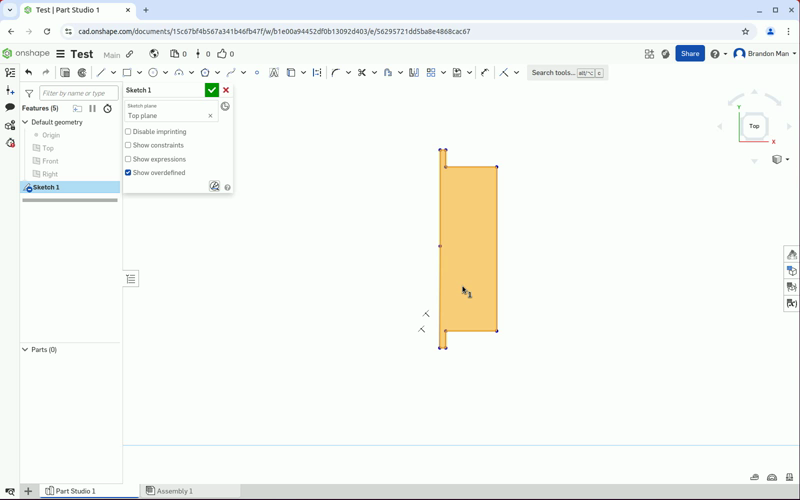
scroll(-6)
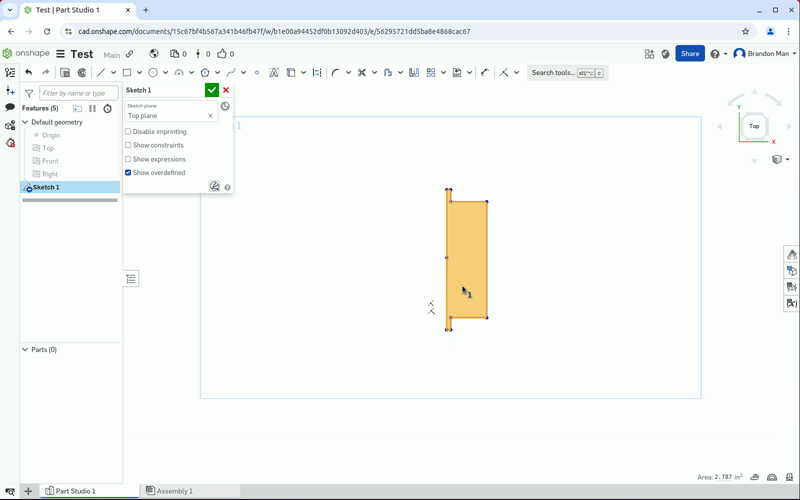
scroll(-6)
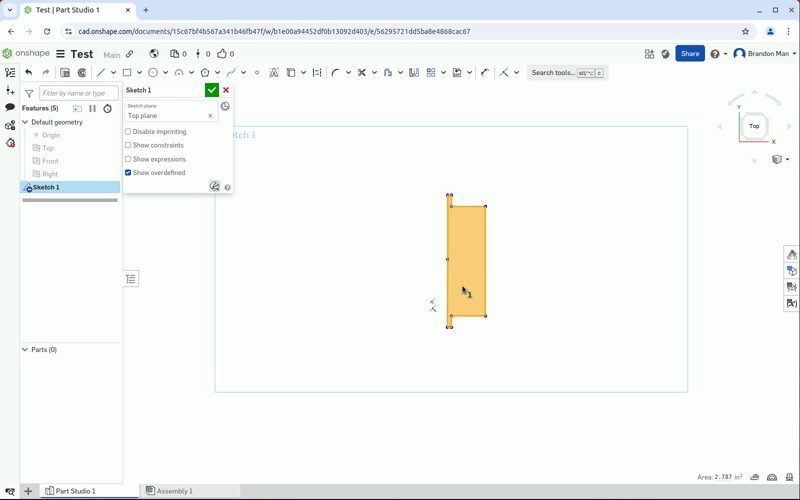
scroll(-6)
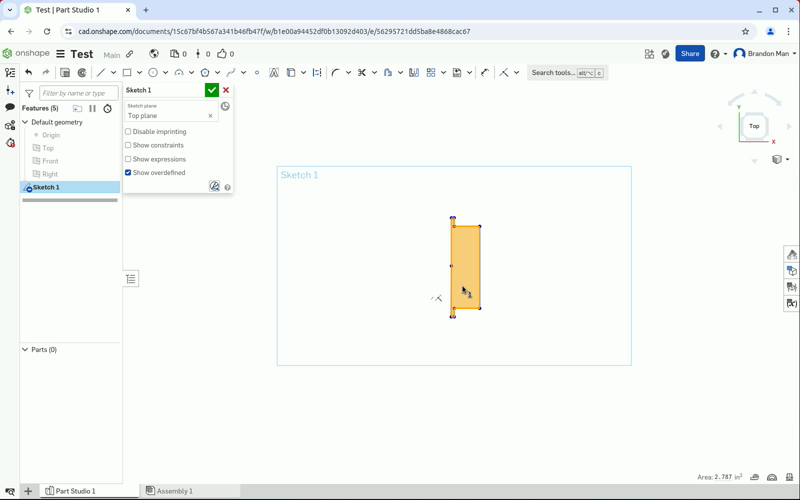
scroll(-6)
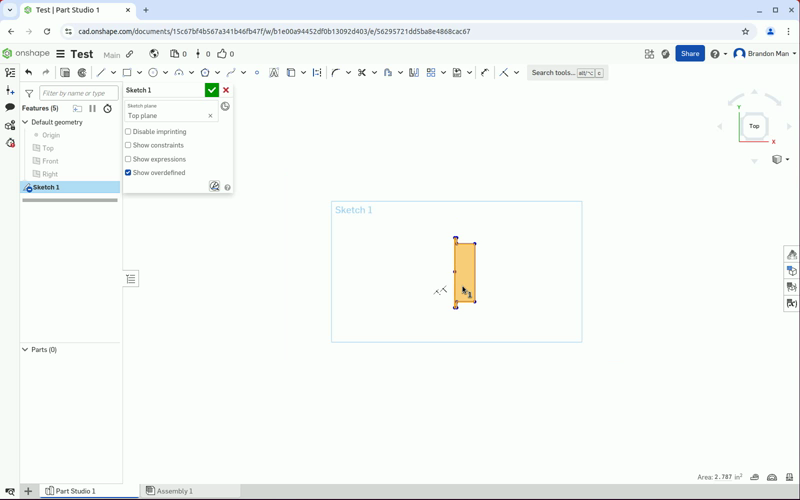
scroll(-6)
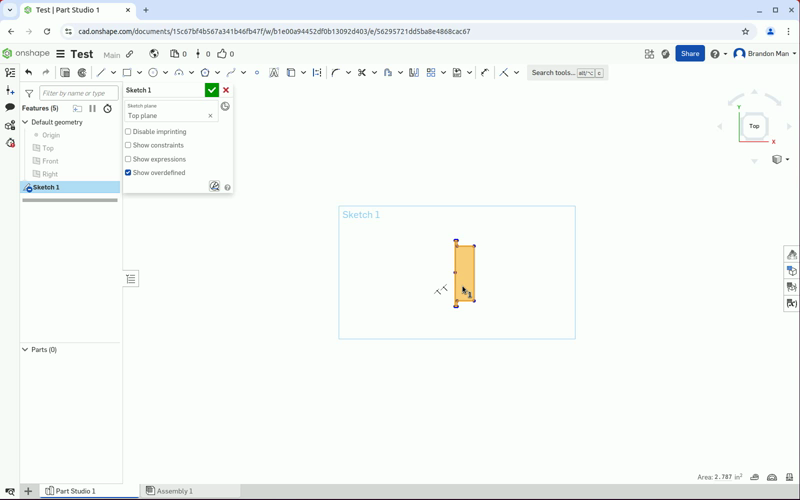
scroll(-6)
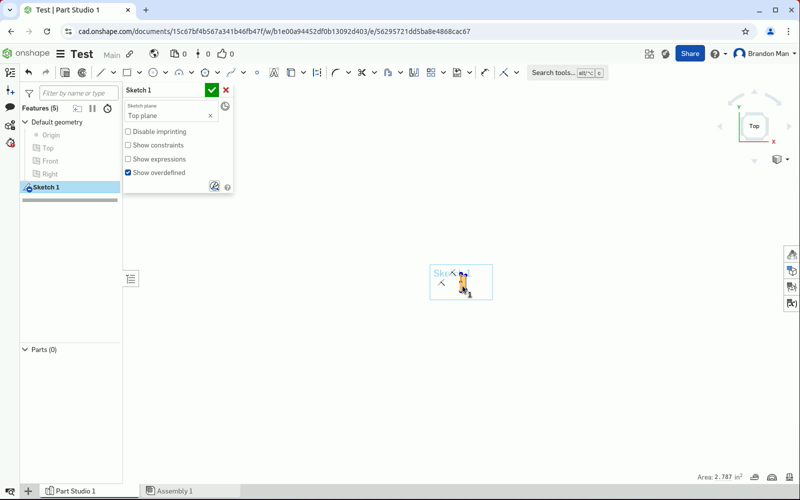
mouse_move(73, 352)
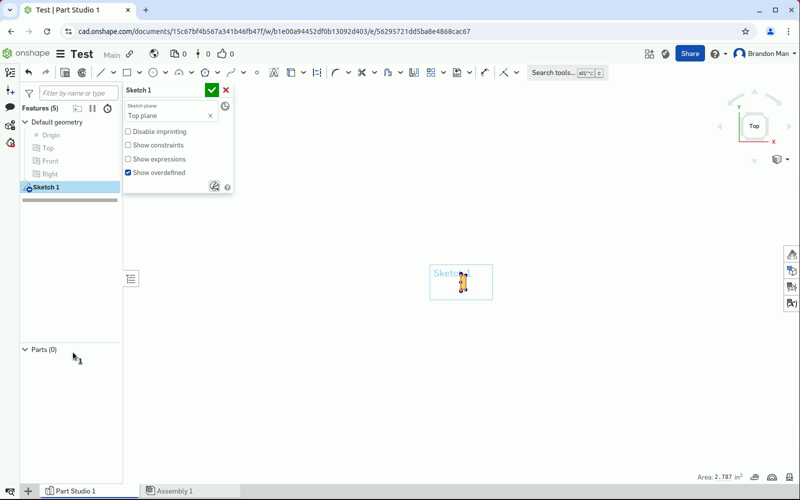
key(shift+y)
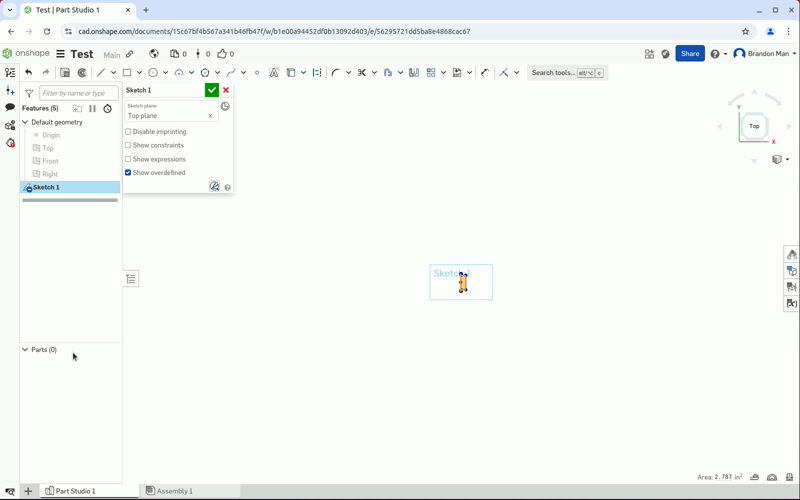
key(shift+e)
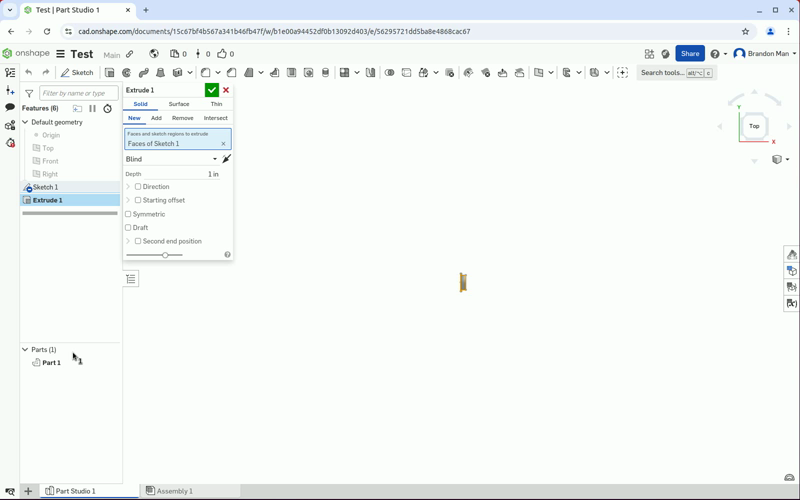
mouse_move(143, 106)
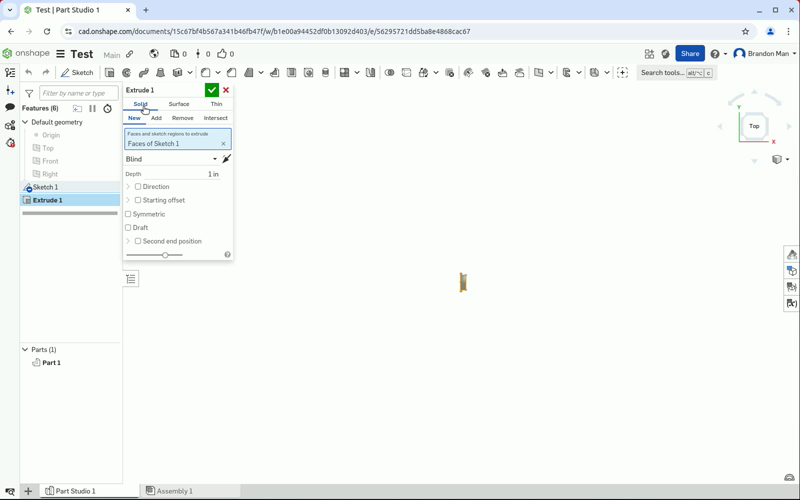
click(143, 106)
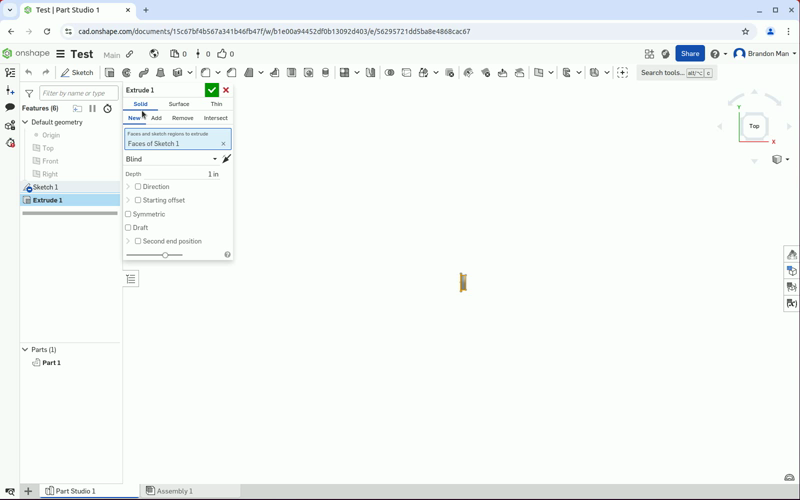
mouse_move(137, 120)
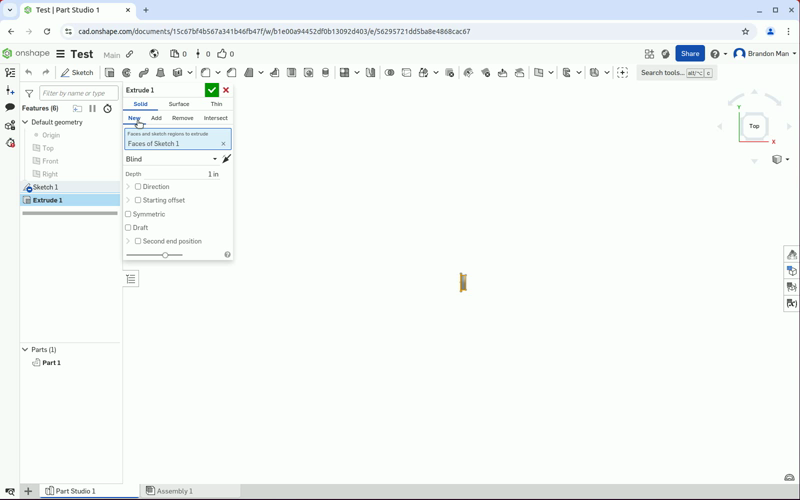
click(137, 120)
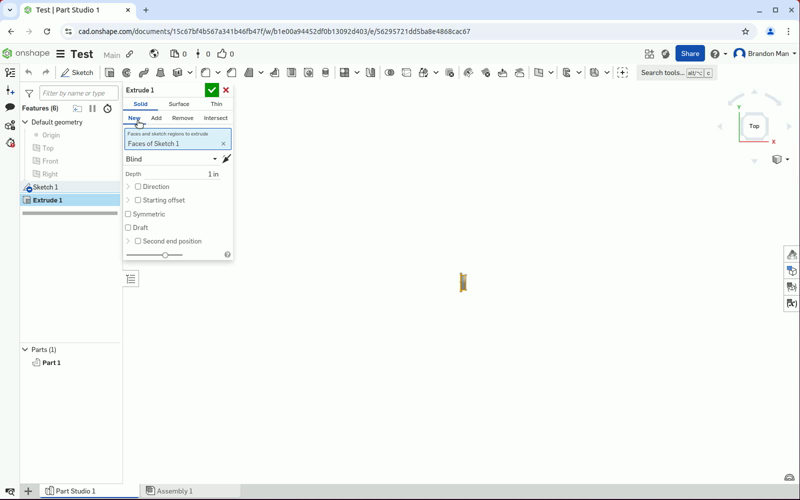
key(tab, 4)
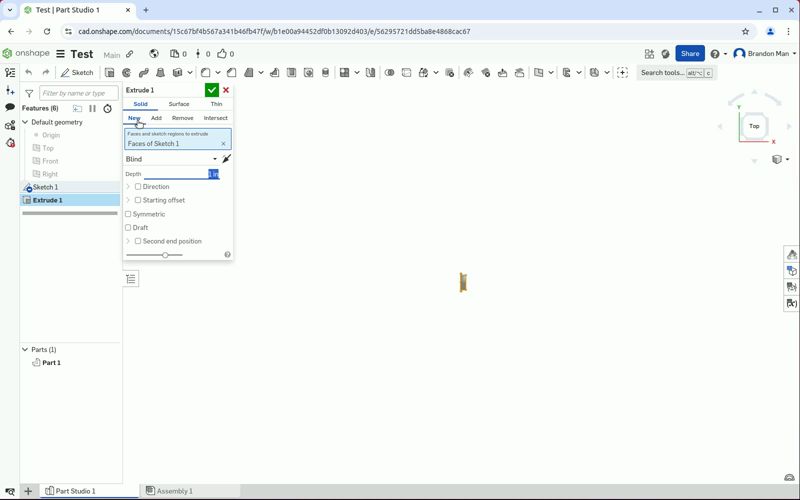
text(-2.889)
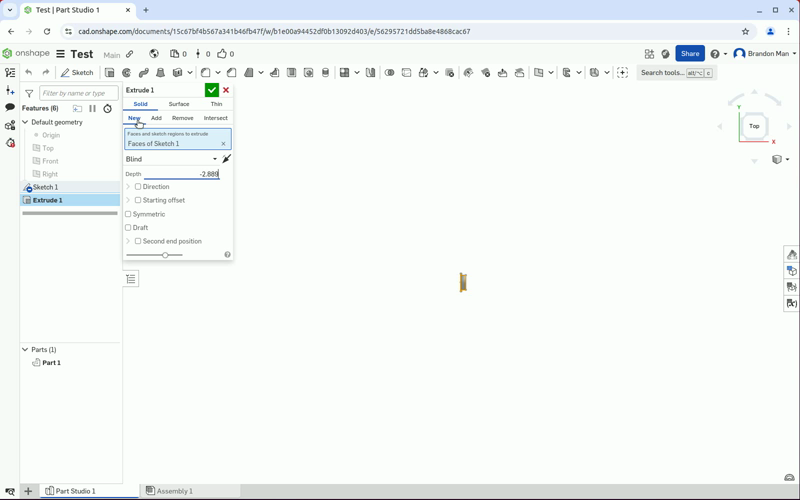
key(tab, 3)
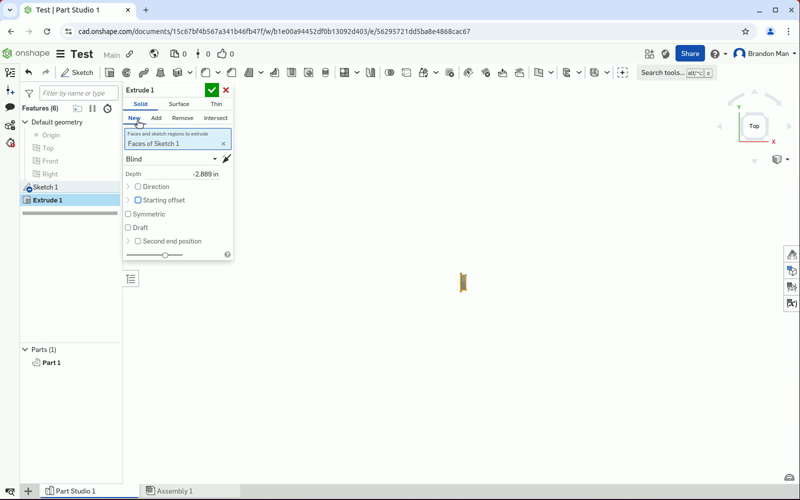
key(tab, 2)
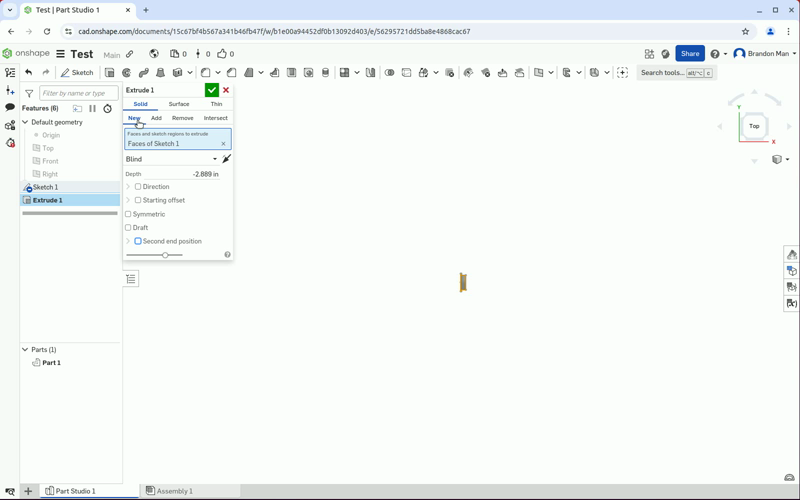
key(space)
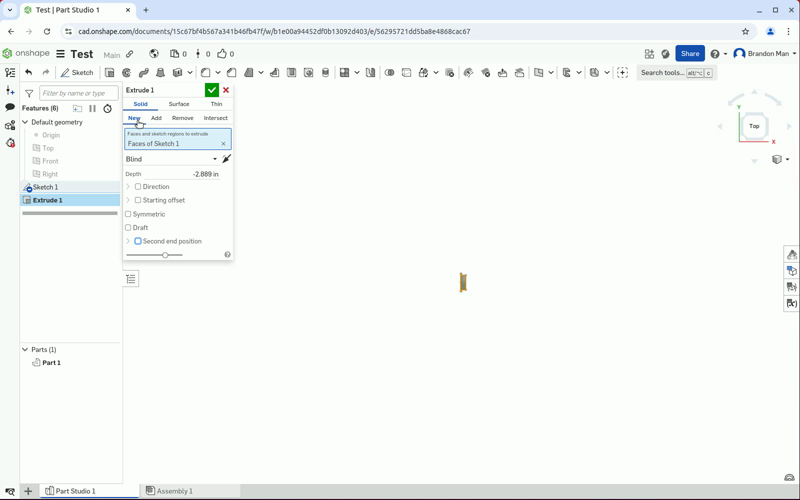
key(tab, 3)
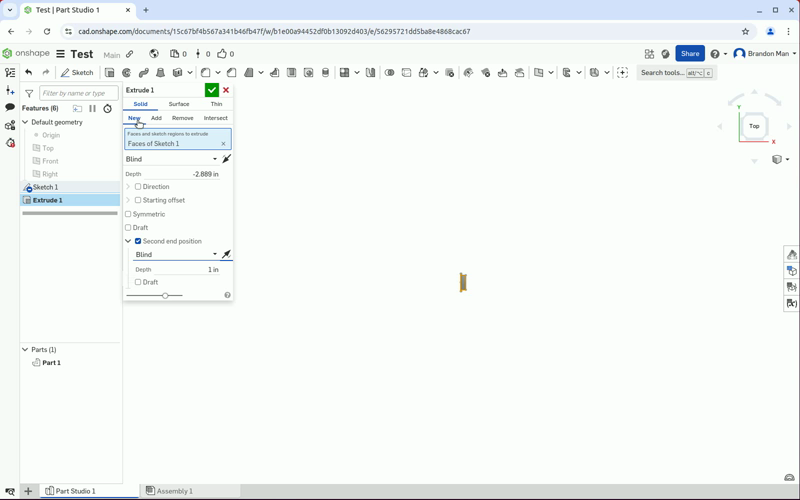
text(1.444)
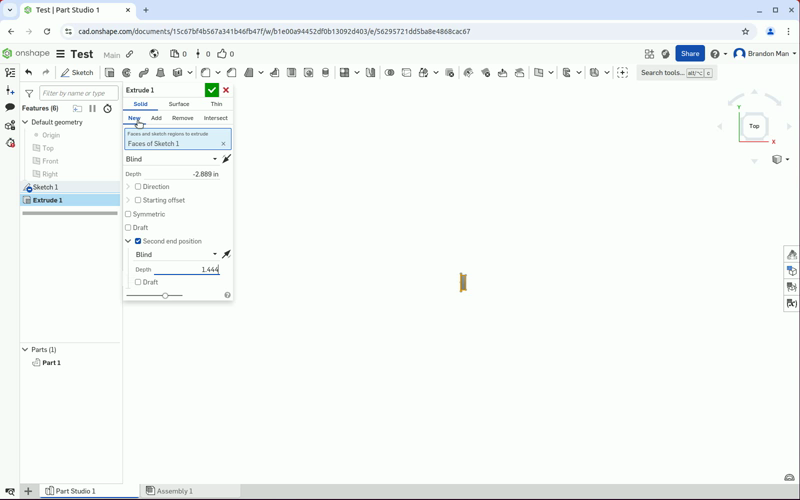
key(enter)
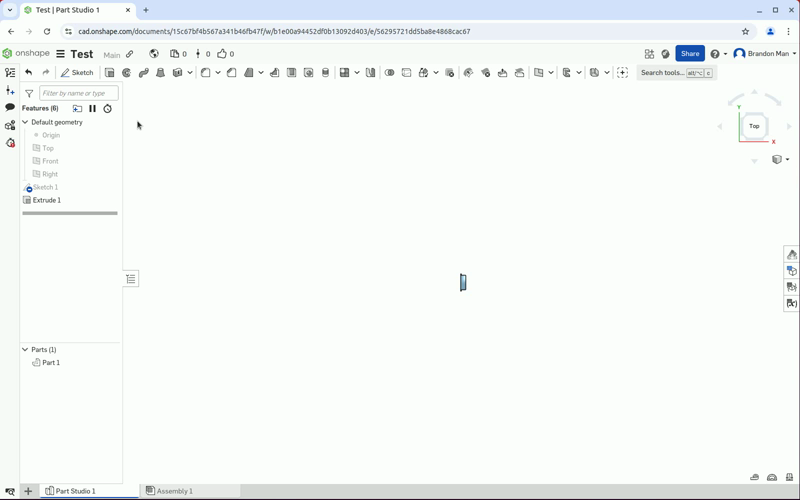
key(shift+h)
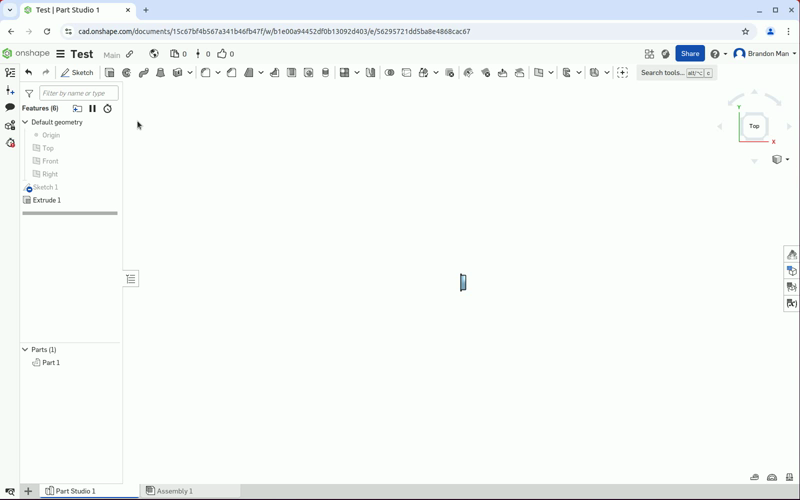
key(shift+h)
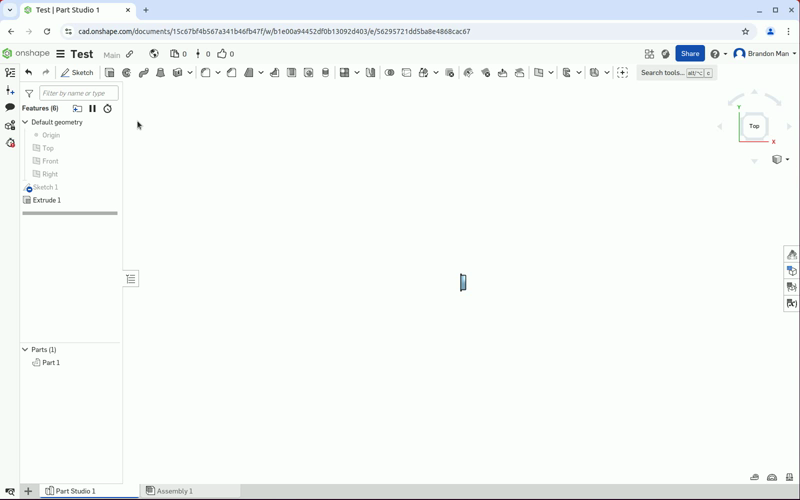
mouse_move(73, 189)
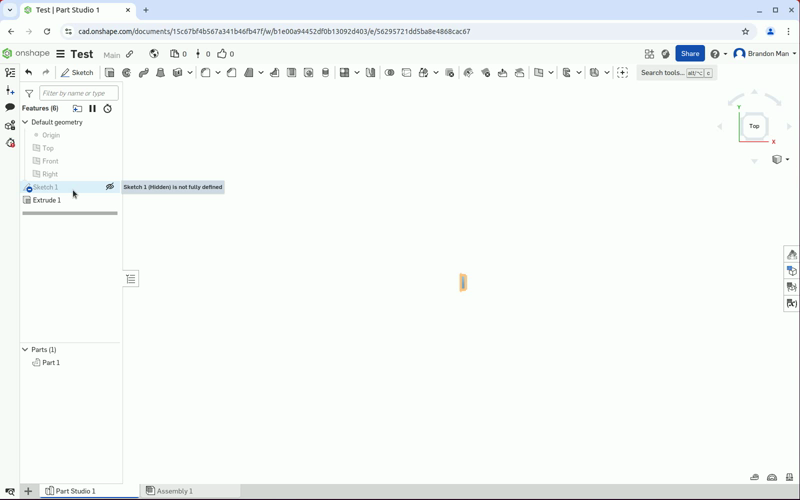
click(73, 189)
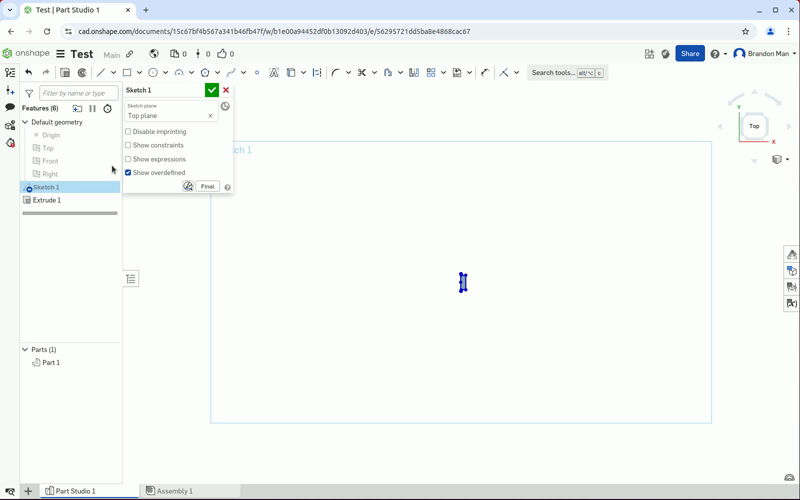
mouse_move(229, 92)
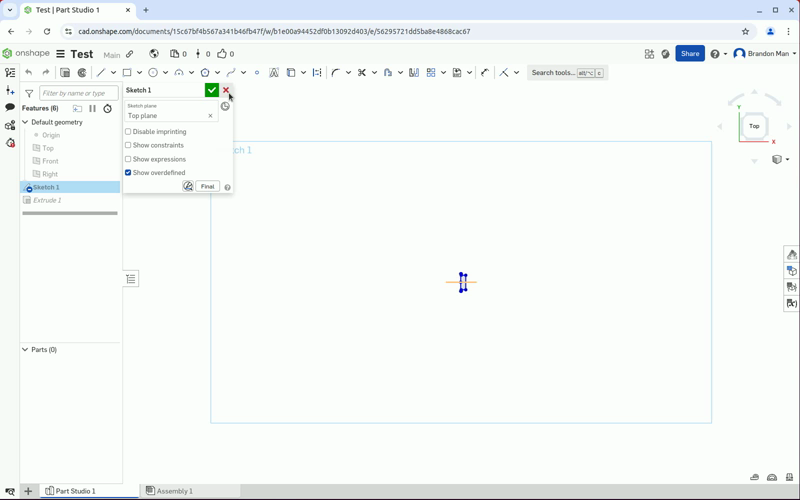
click(229, 92)
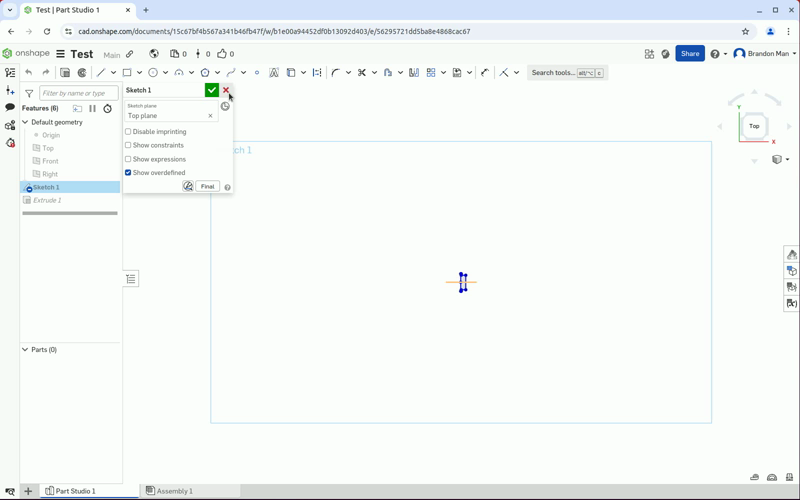
key(shift+s)
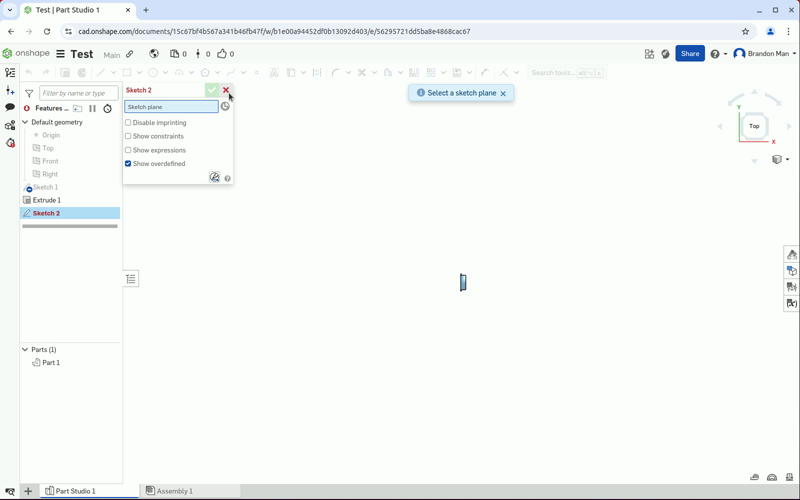
mouse_move(73, 150)
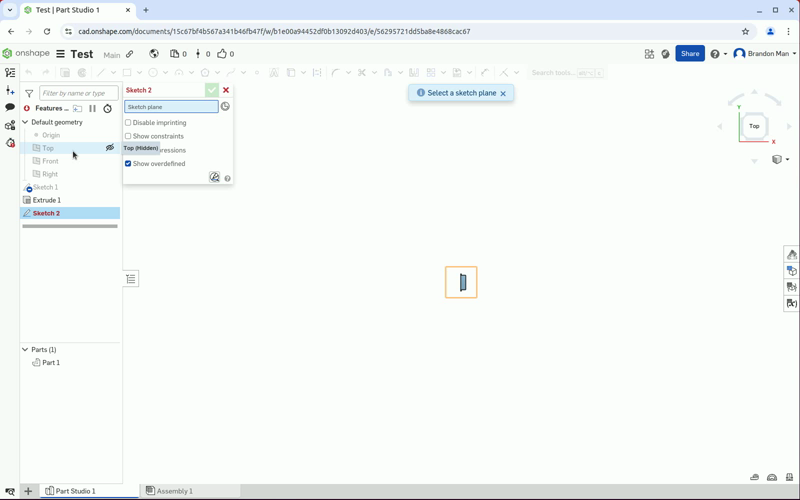
click(73, 150)
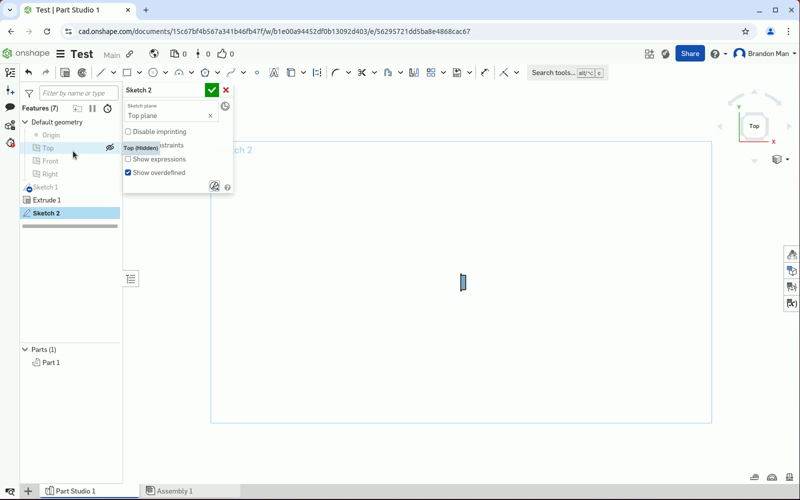
mouse_move(73, 352)
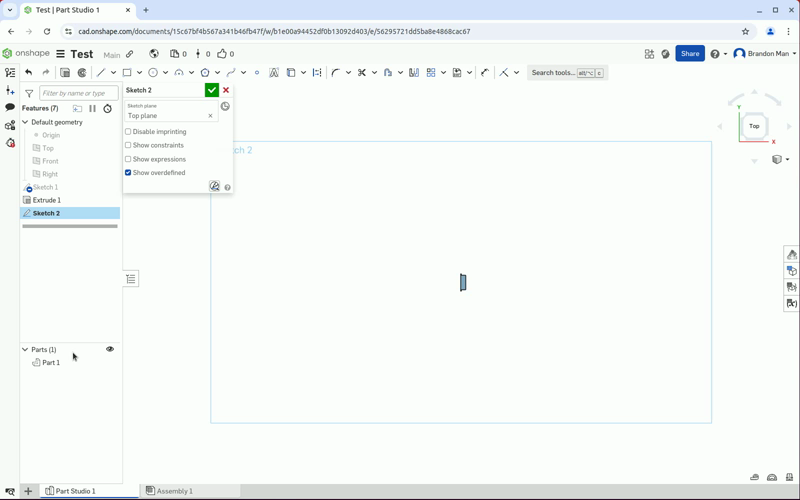
key(y)
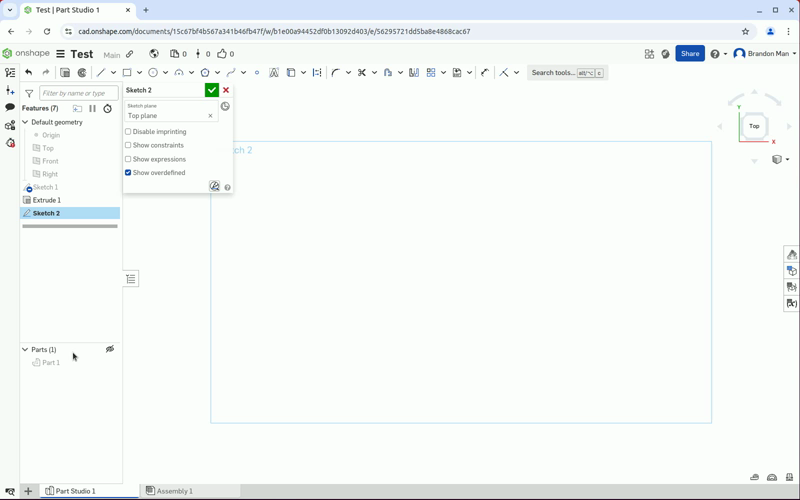
key(l)
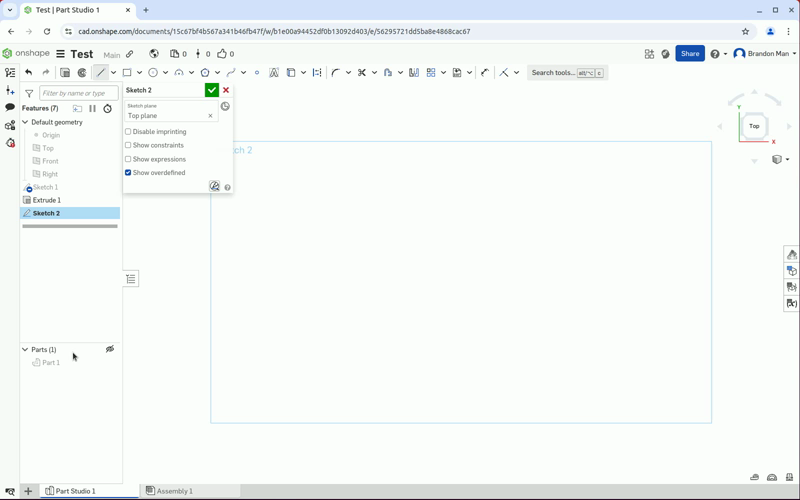
key_down(shift)
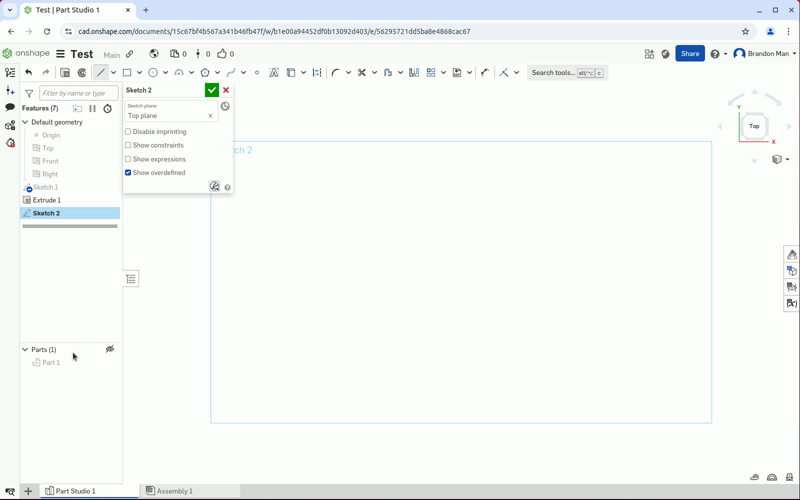
mouse_move(465, 306)
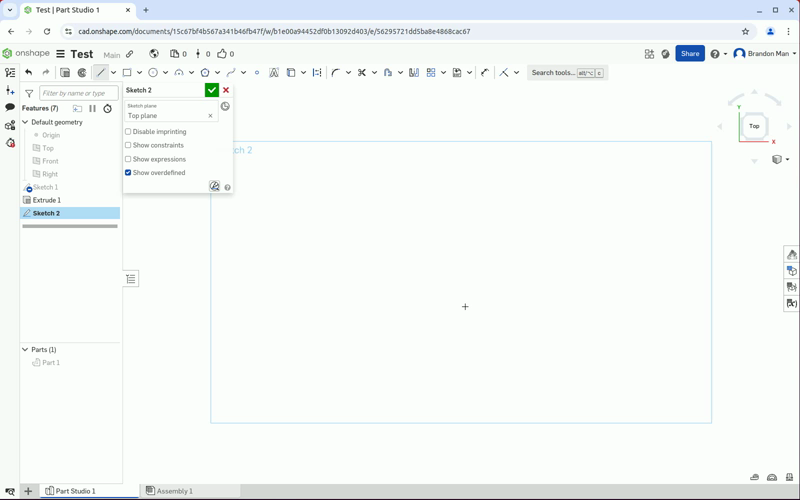
click(465, 306)
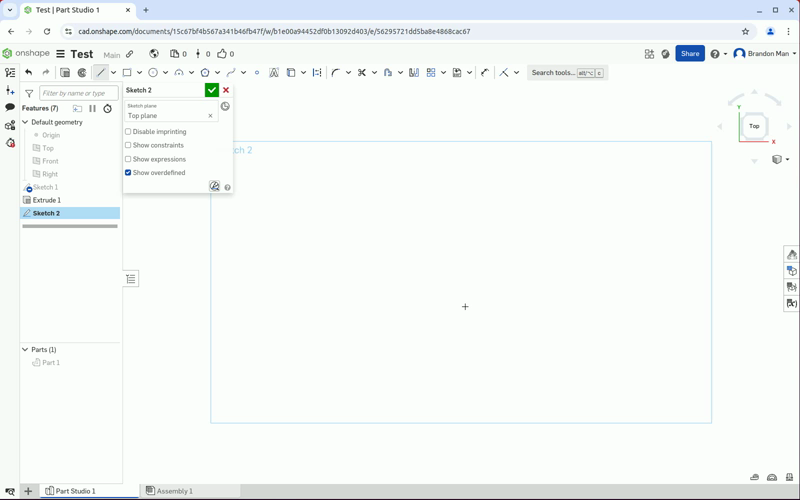
key_up(shift)
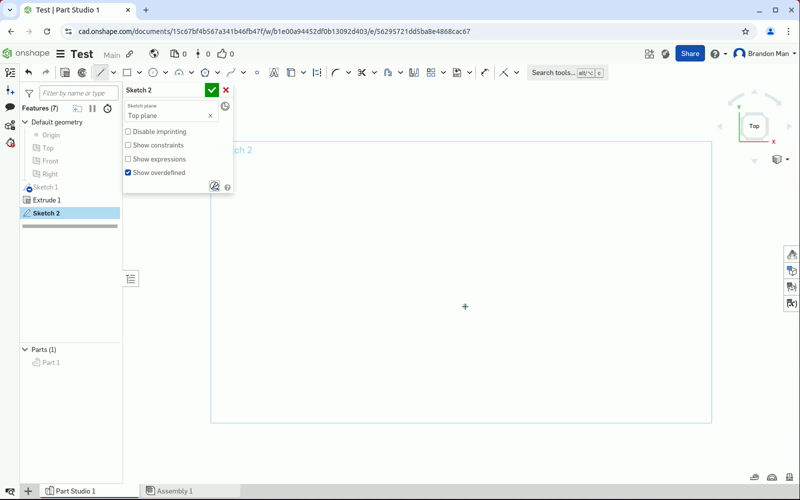
key_down(shift)
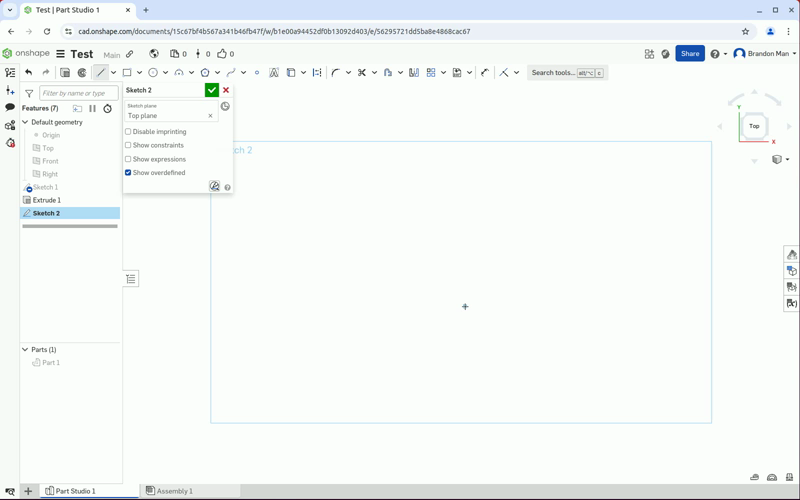
mouse_move(495, 306)
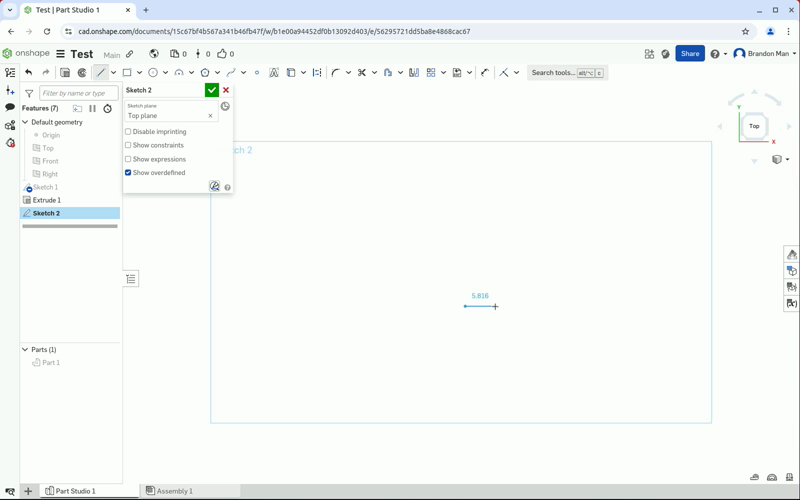
mouse_move(467, 306)
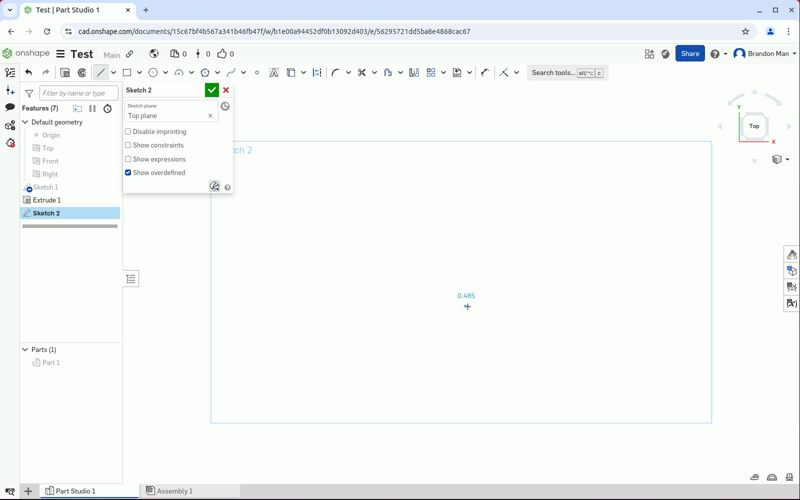
scroll(6)
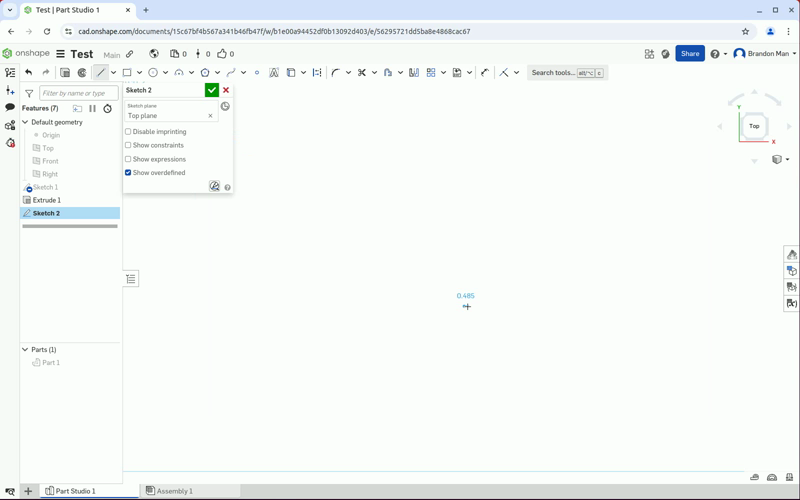
scroll(6)
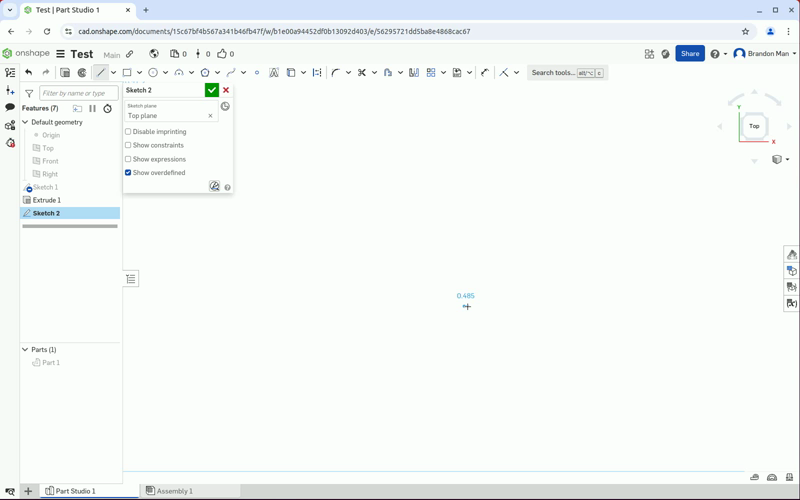
scroll(6)
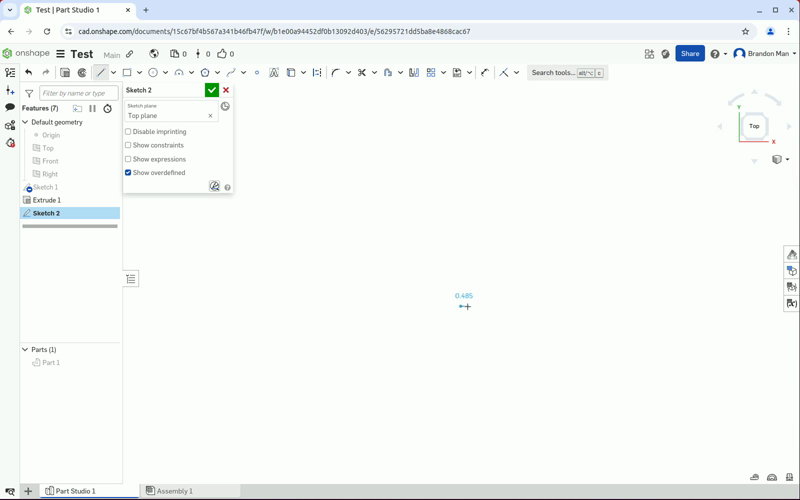
scroll(6)
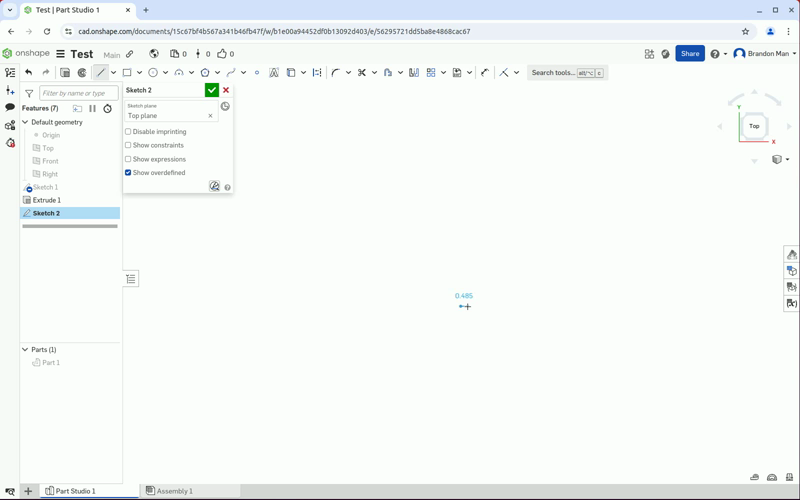
scroll(6)
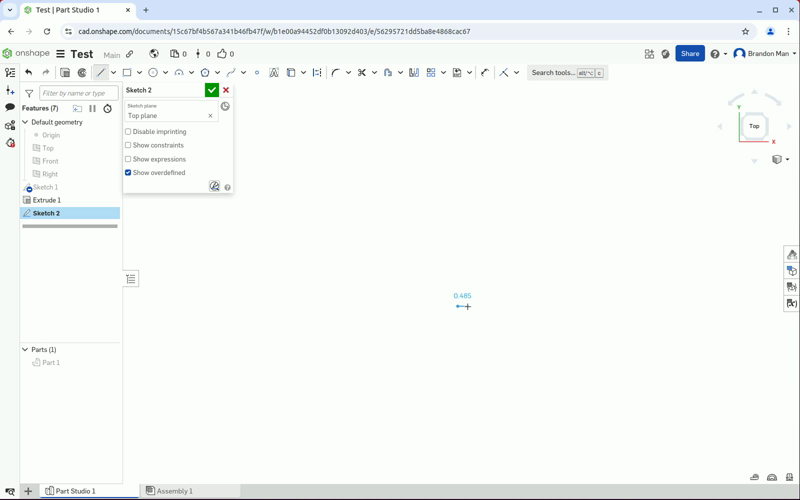
scroll(6)
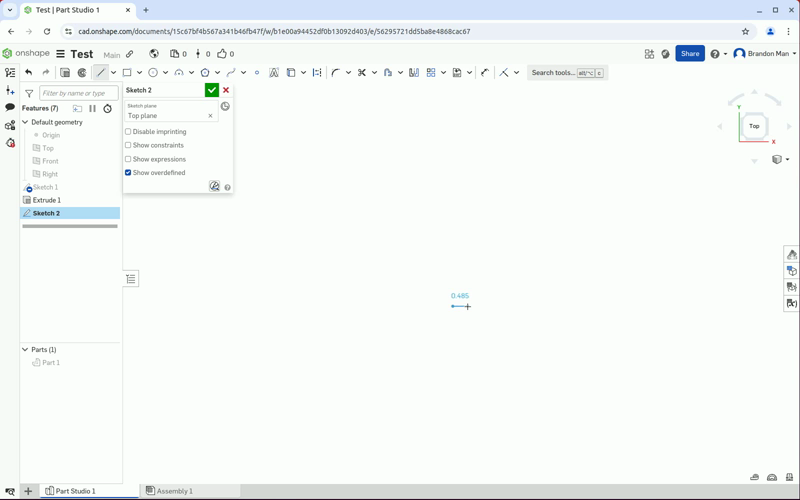
scroll(6)
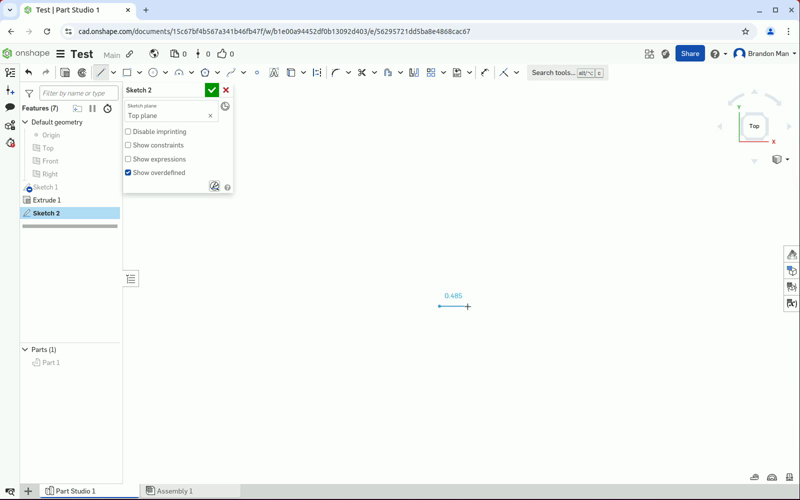
click(467, 306)
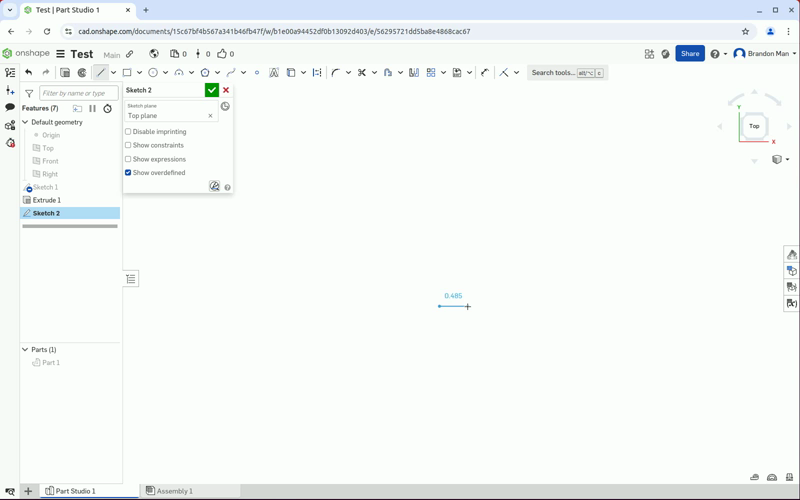
scroll(-6)
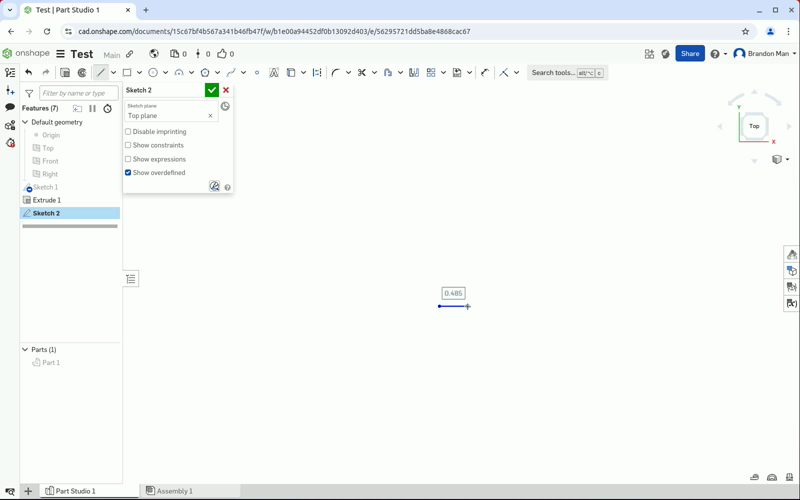
scroll(-6)
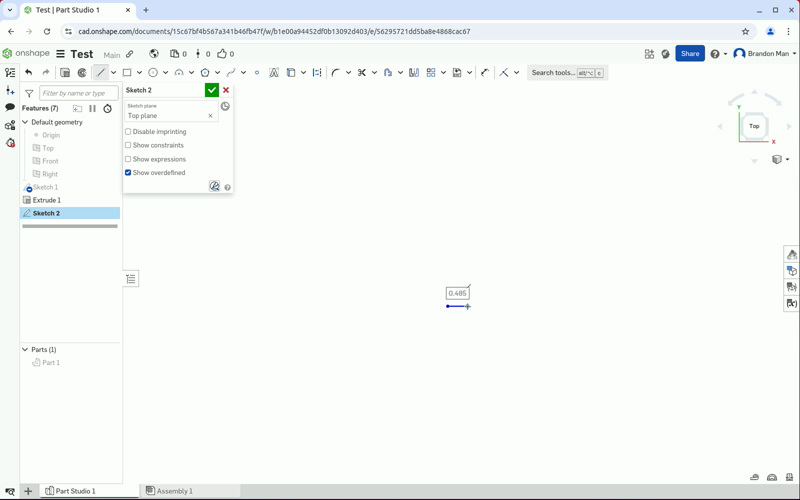
scroll(-6)
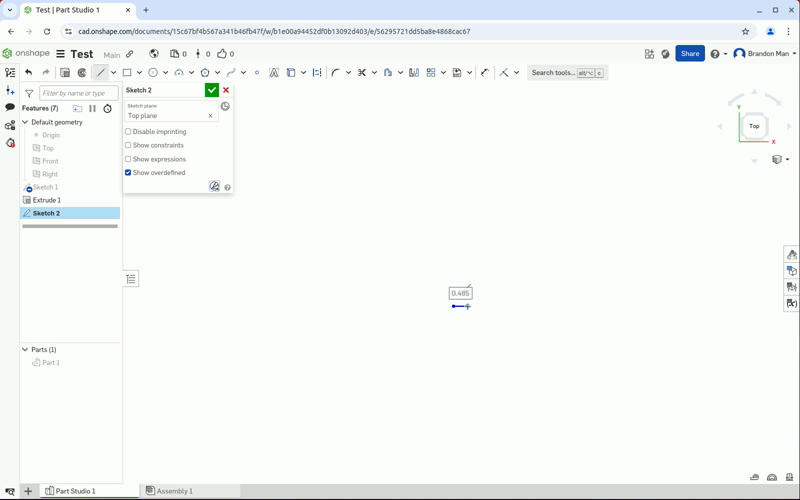
scroll(-6)
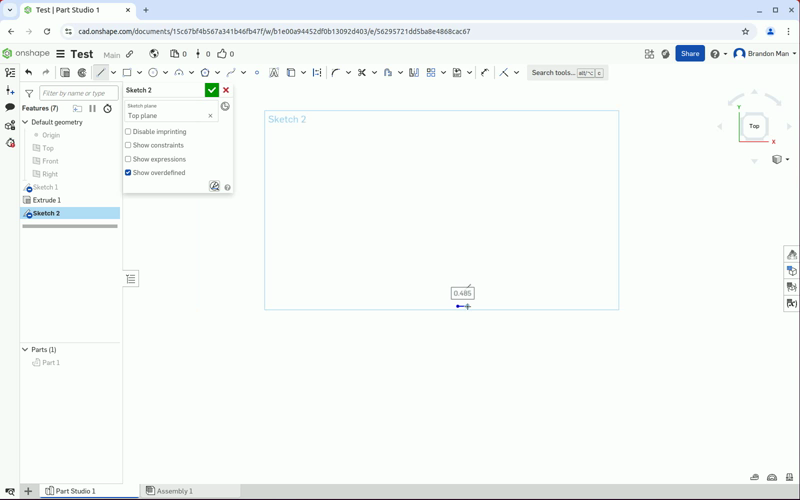
scroll(-6)
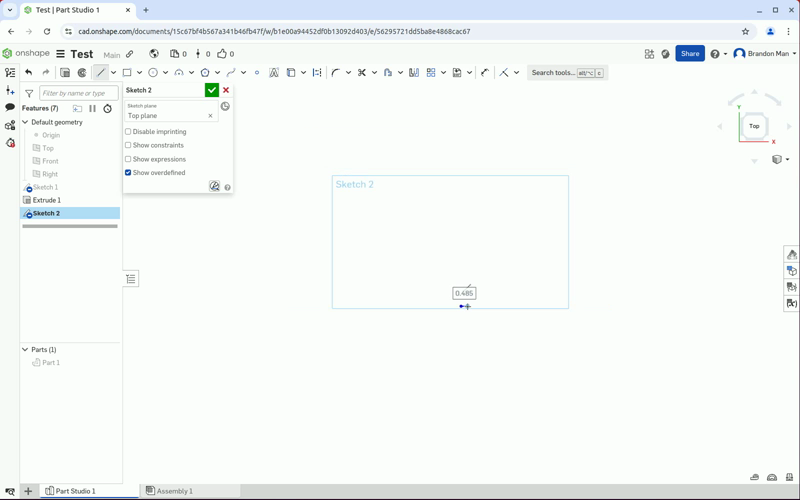
scroll(-6)
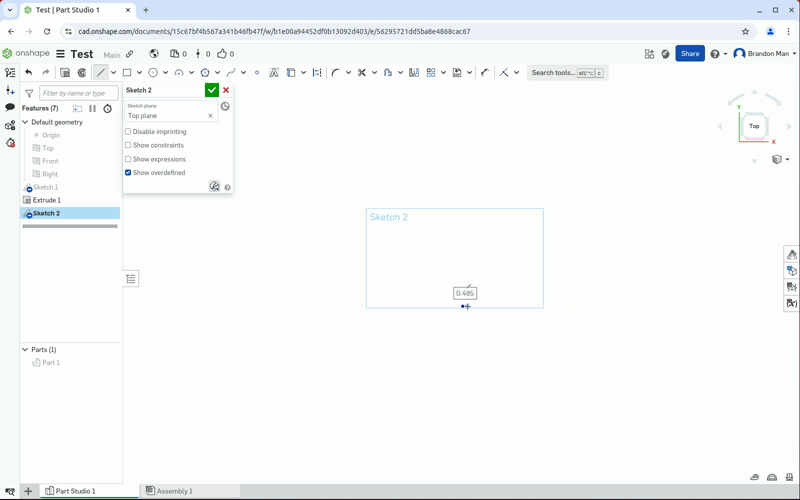
scroll(-6)
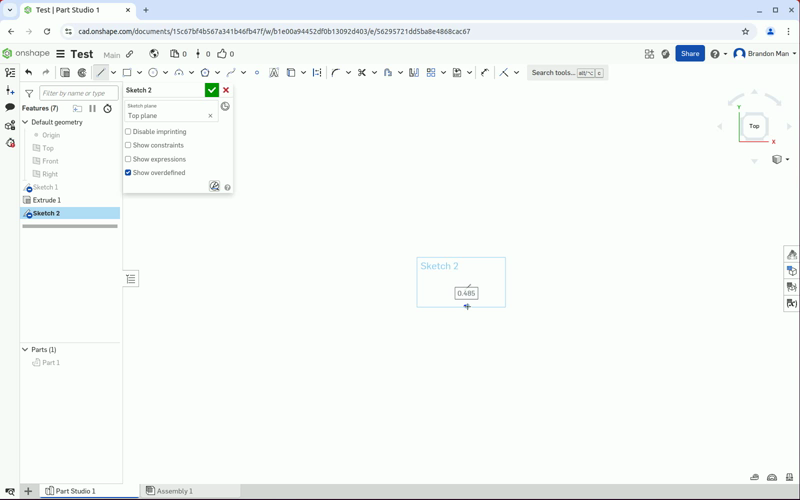
key_up(shift)
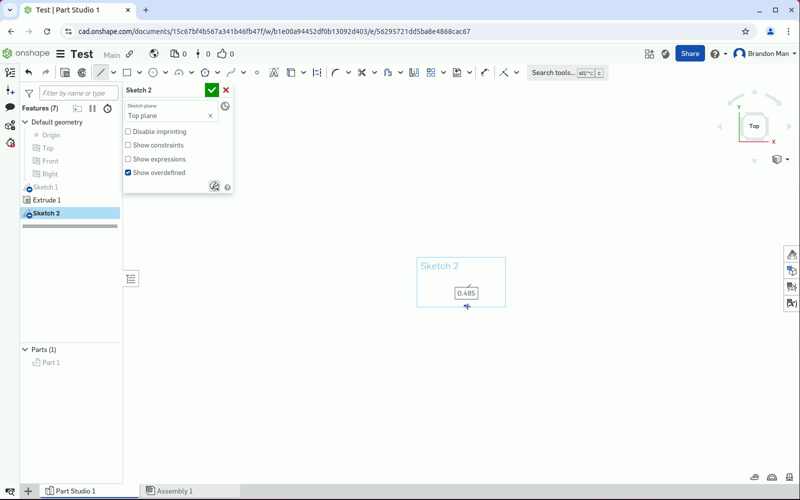
key_down(shift)
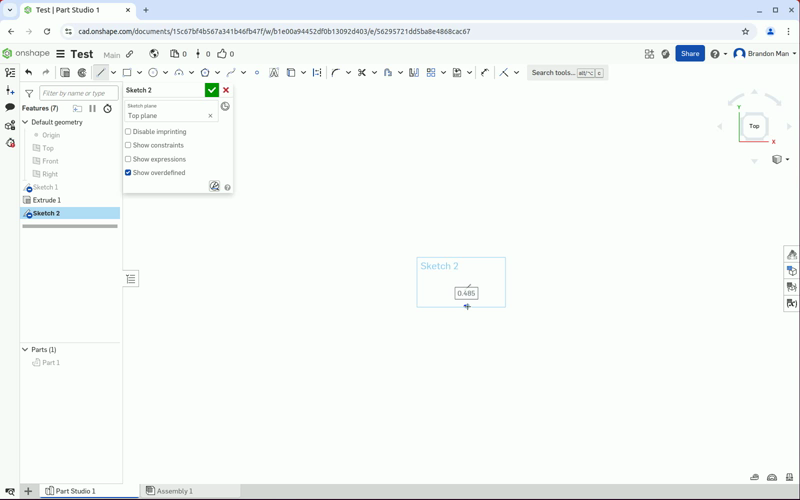
mouse_move(498, 306)
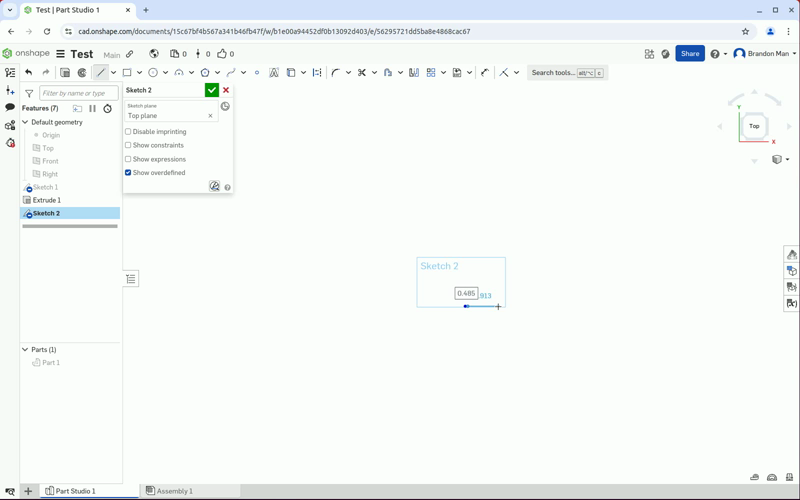
mouse_move(467, 282)
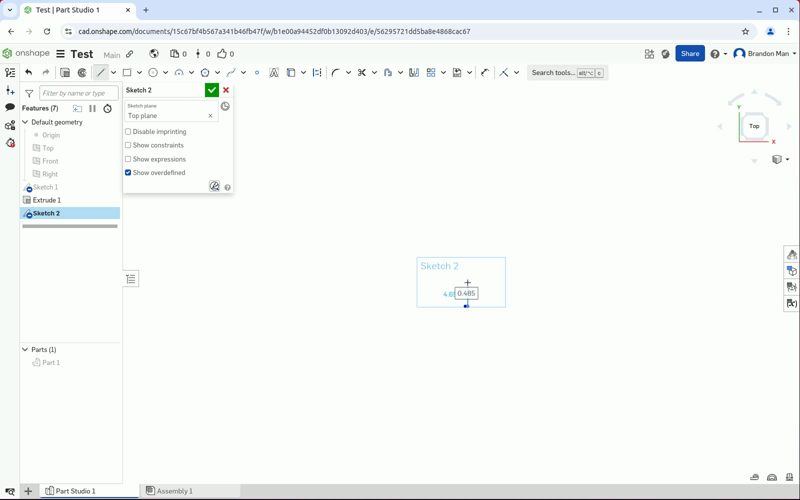
click(467, 282)
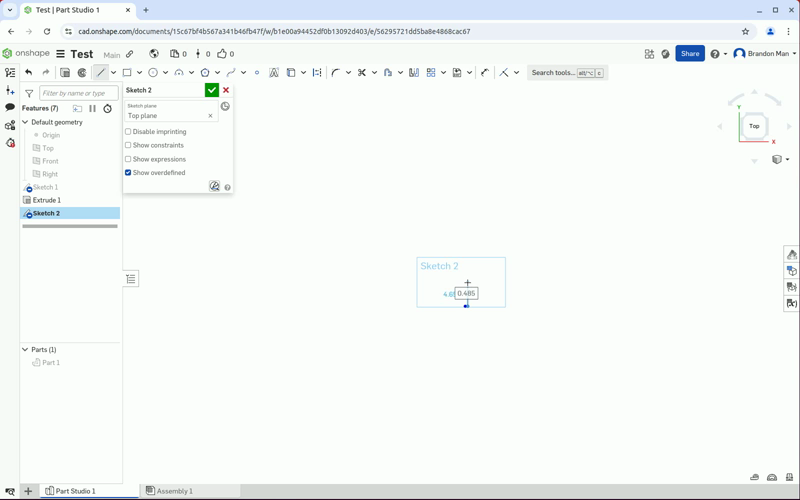
key_up(shift)
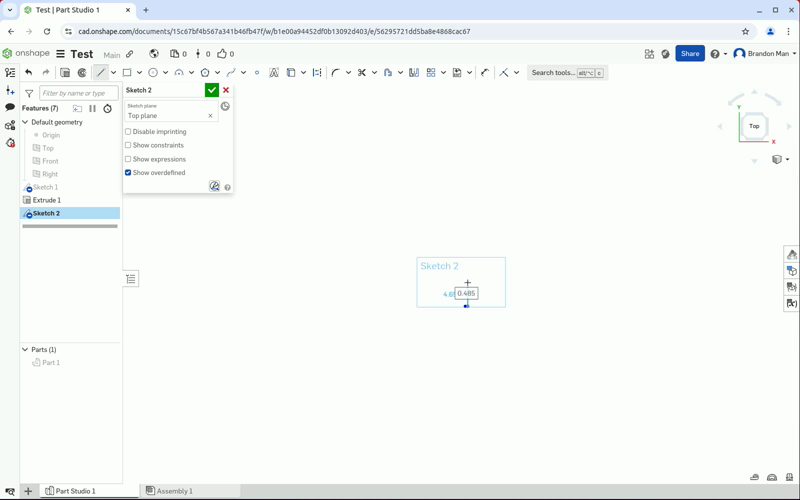
key_down(shift)
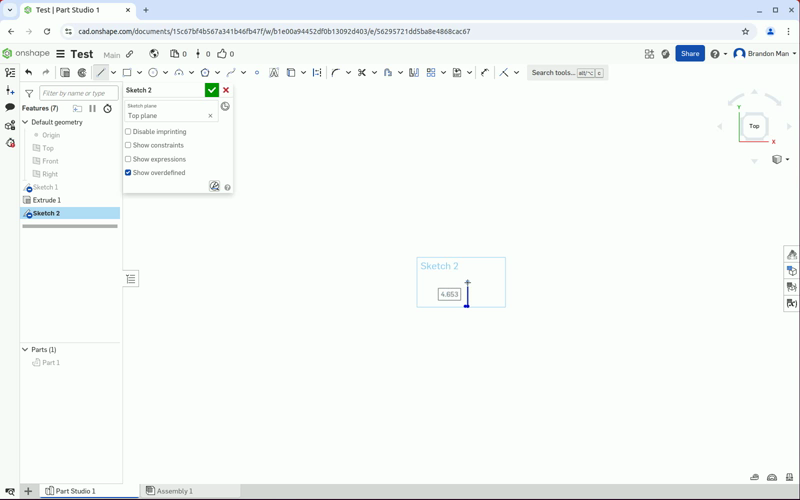
mouse_move(498, 282)
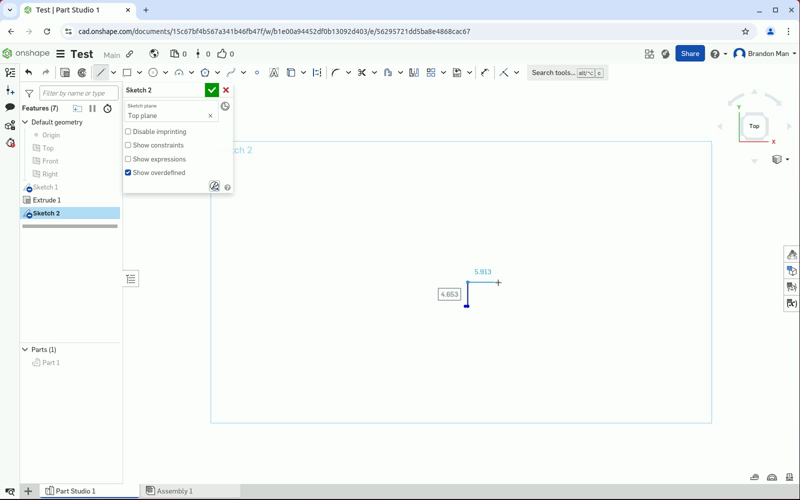
mouse_move(467, 258)
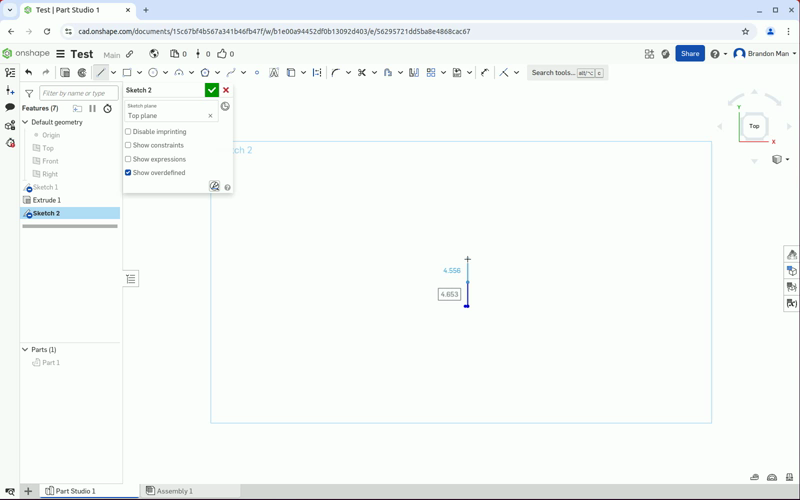
click(467, 258)
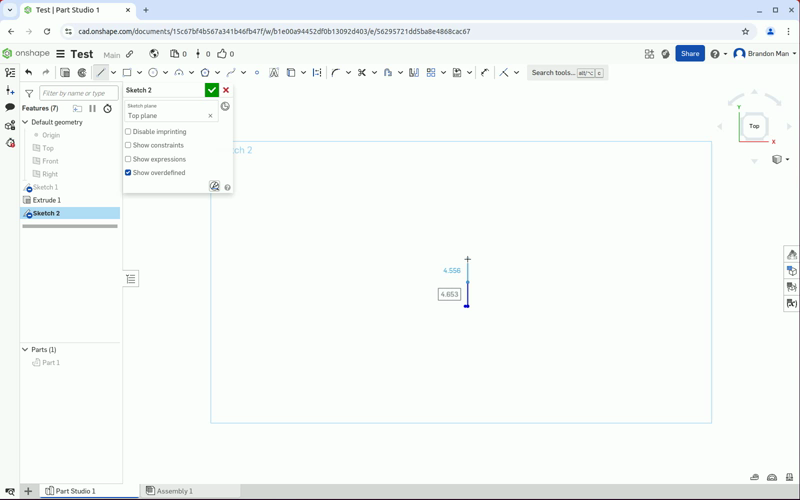
key_up(shift)
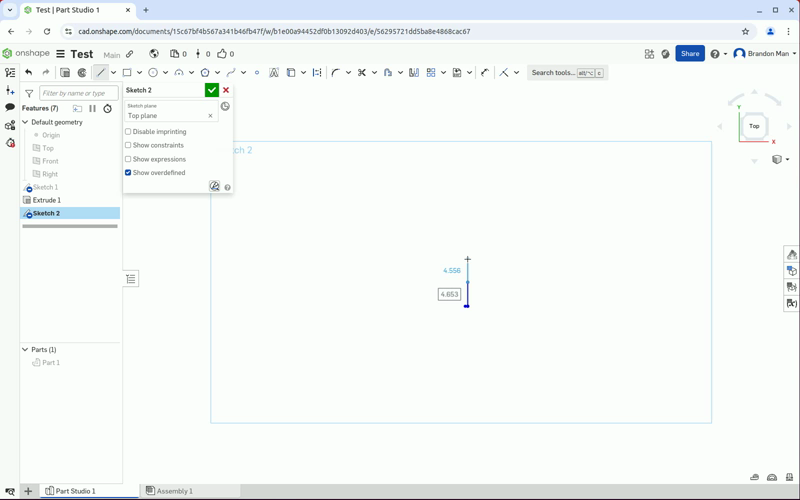
key_down(shift)
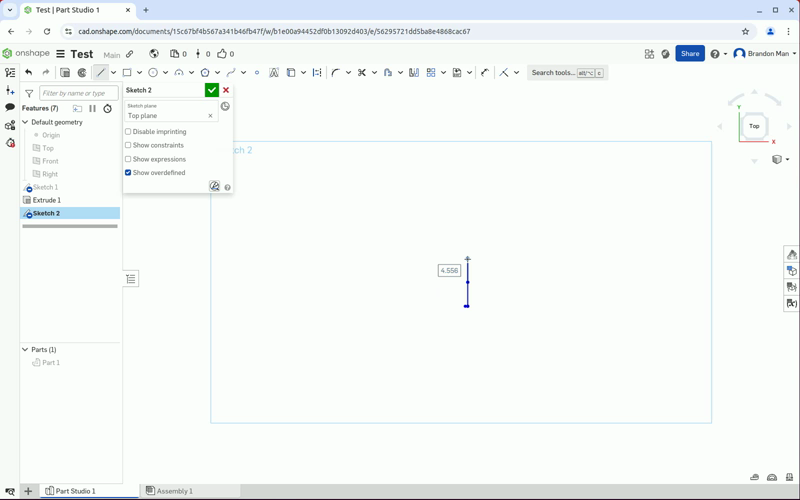
mouse_move(498, 258)
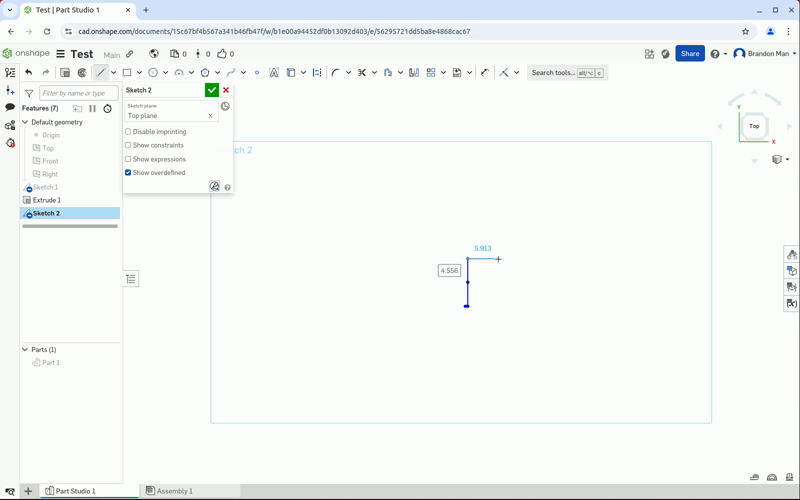
mouse_move(465, 258)
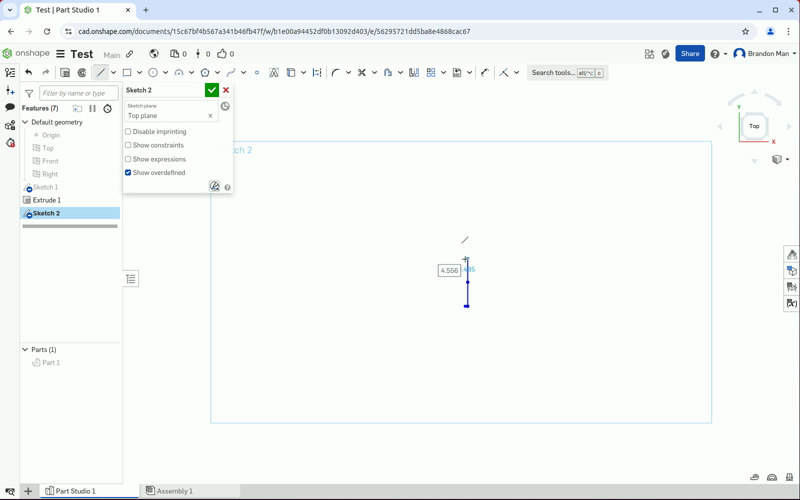
scroll(6)
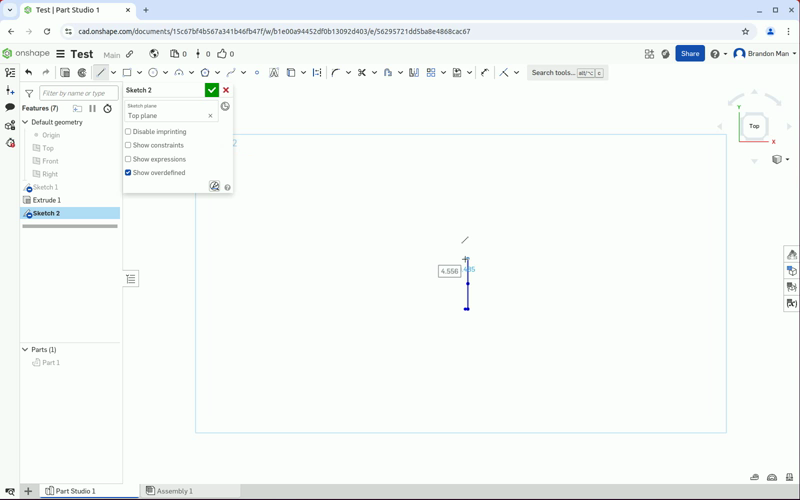
scroll(6)
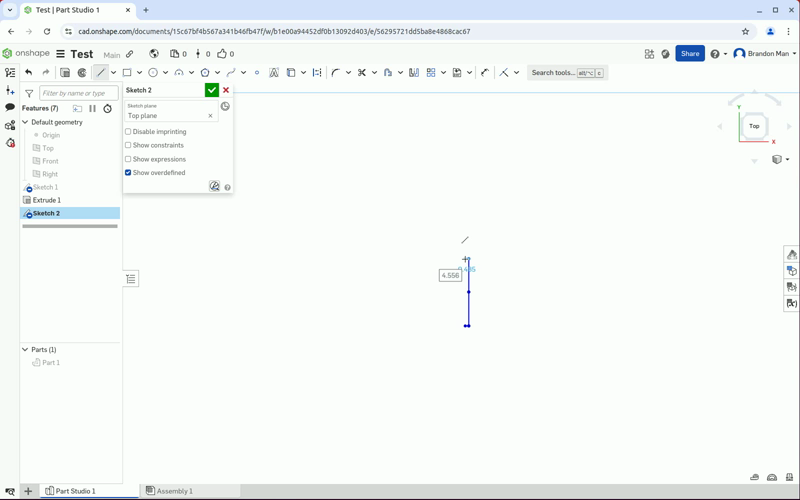
scroll(6)
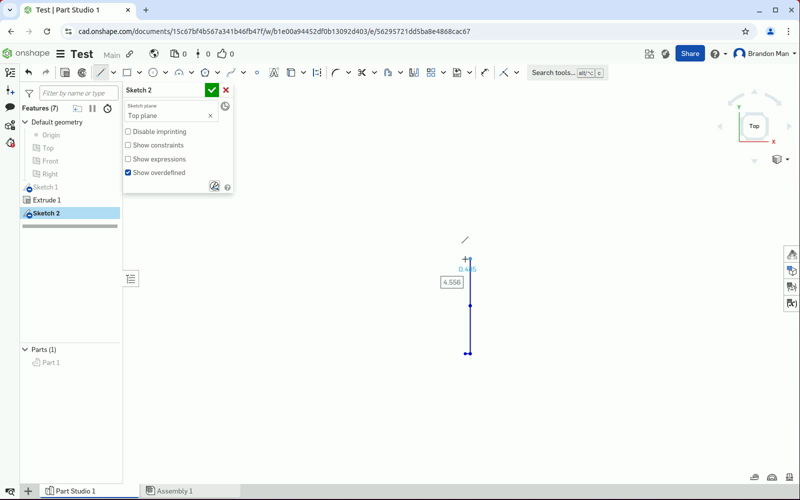
scroll(6)
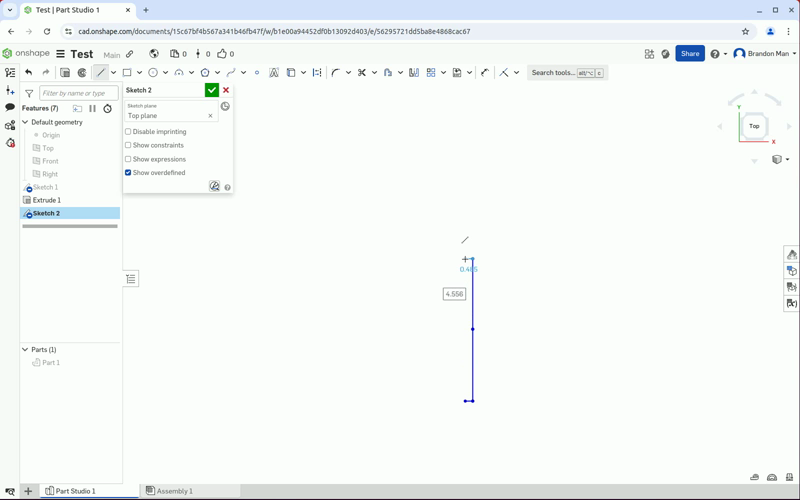
scroll(6)
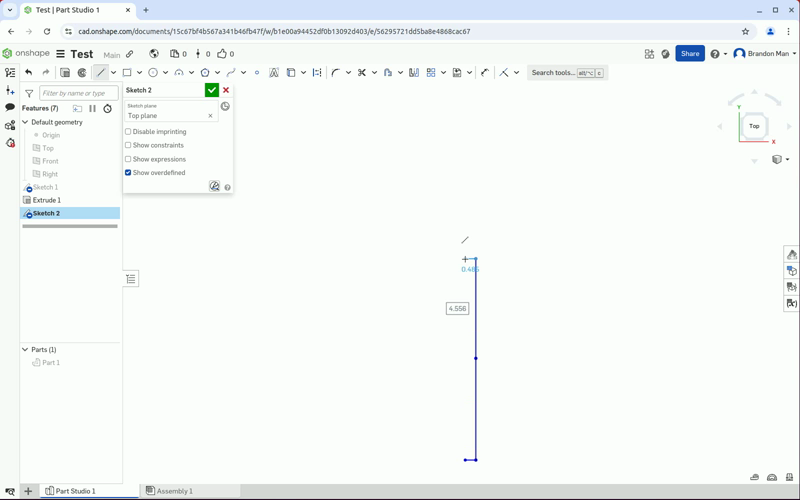
scroll(6)
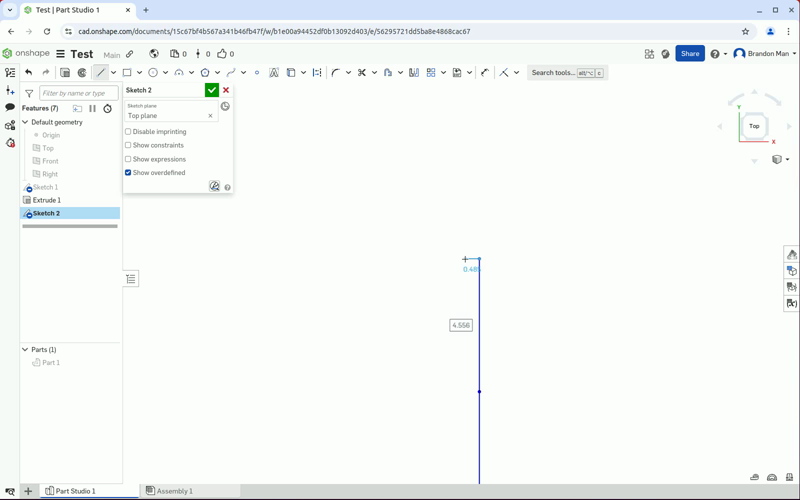
scroll(6)
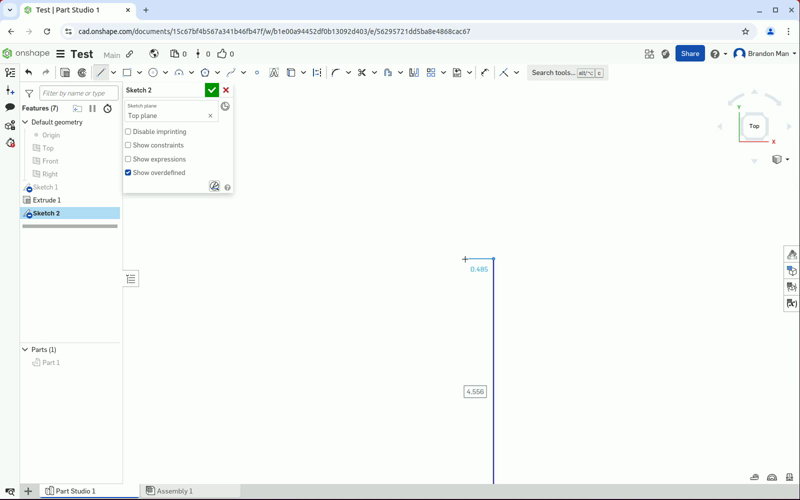
click(465, 258)
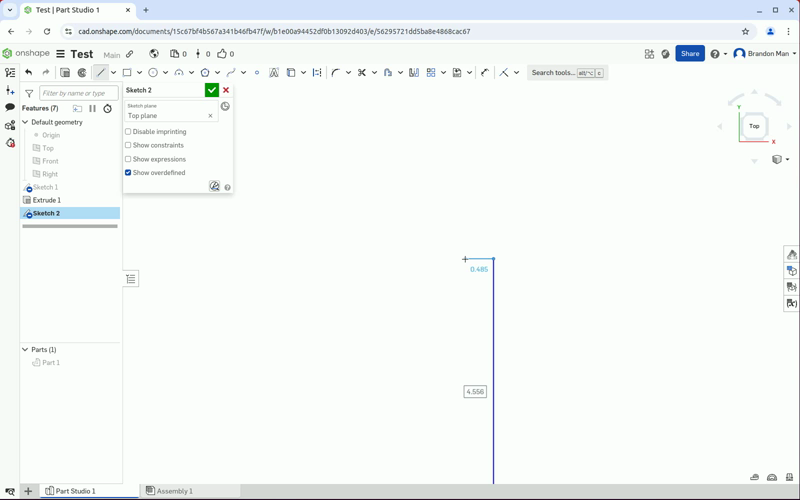
scroll(-6)
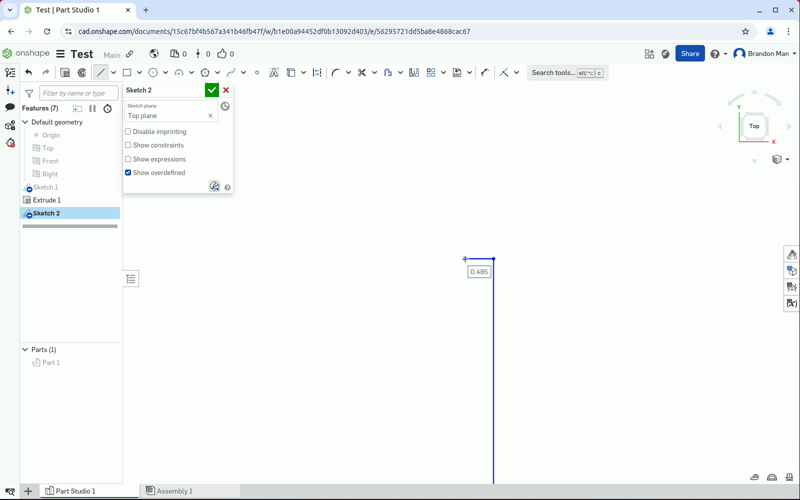
scroll(-6)
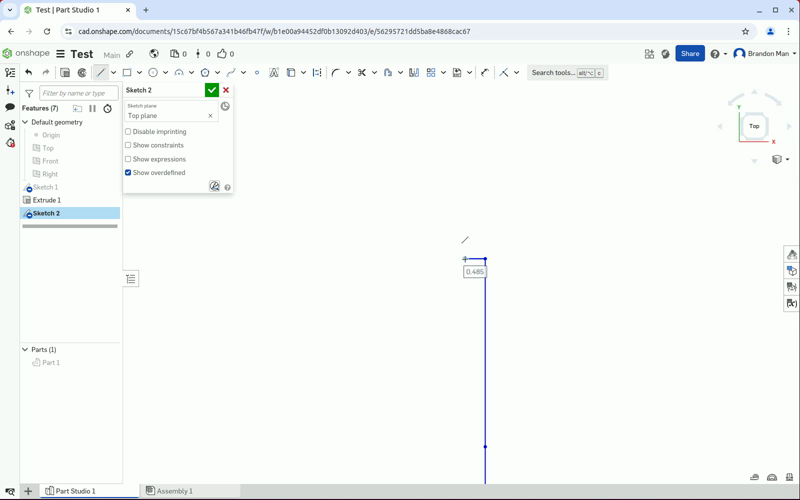
scroll(-6)
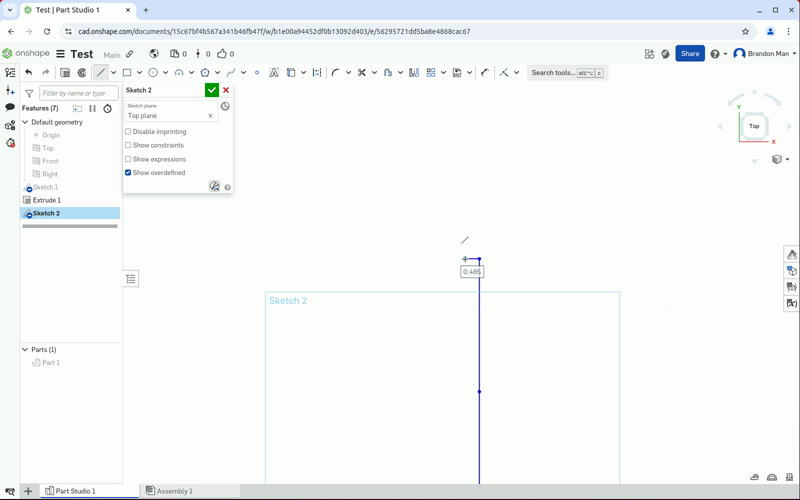
scroll(-6)
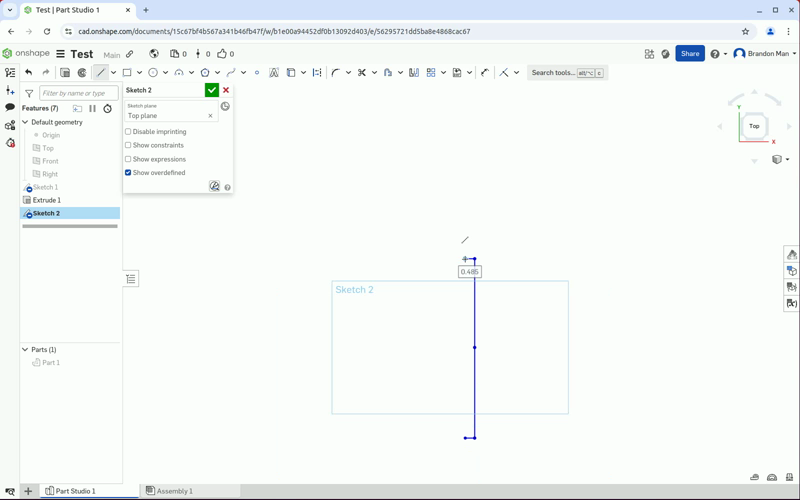
scroll(-6)
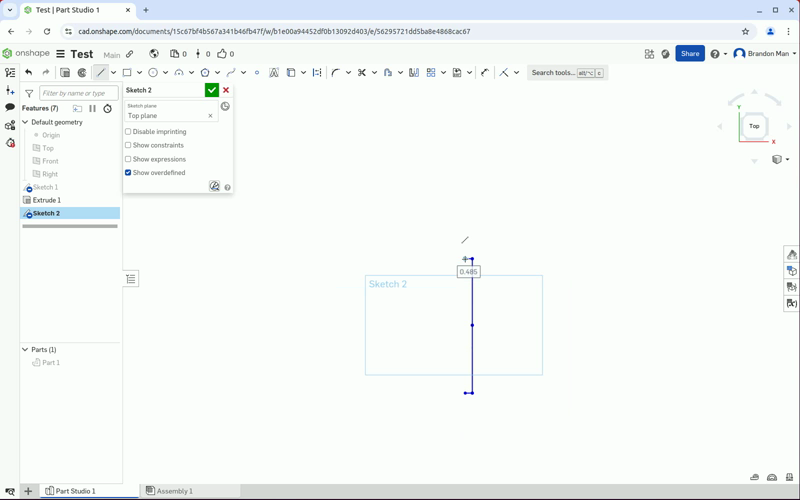
scroll(-6)
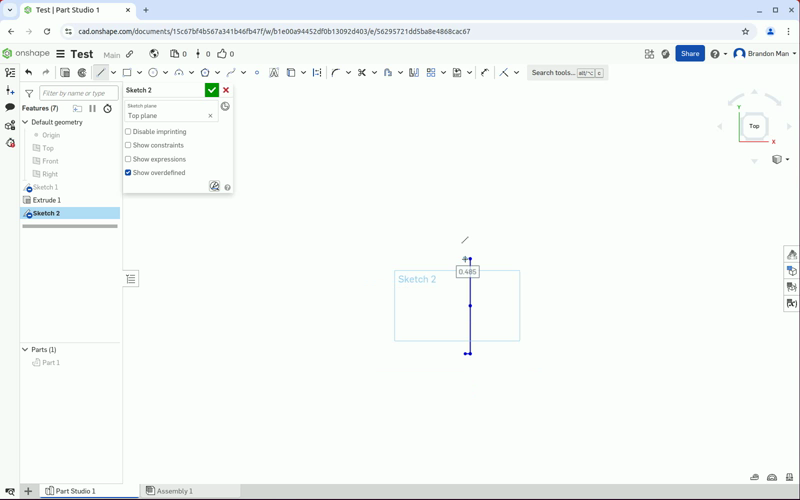
scroll(-6)
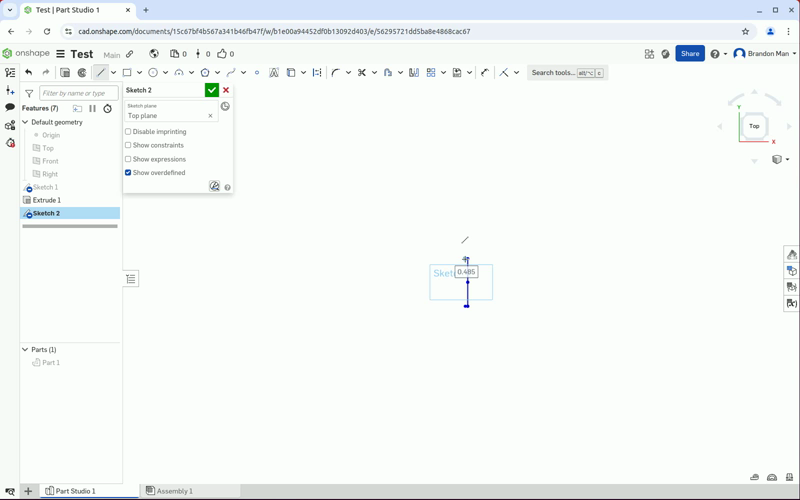
key_up(shift)
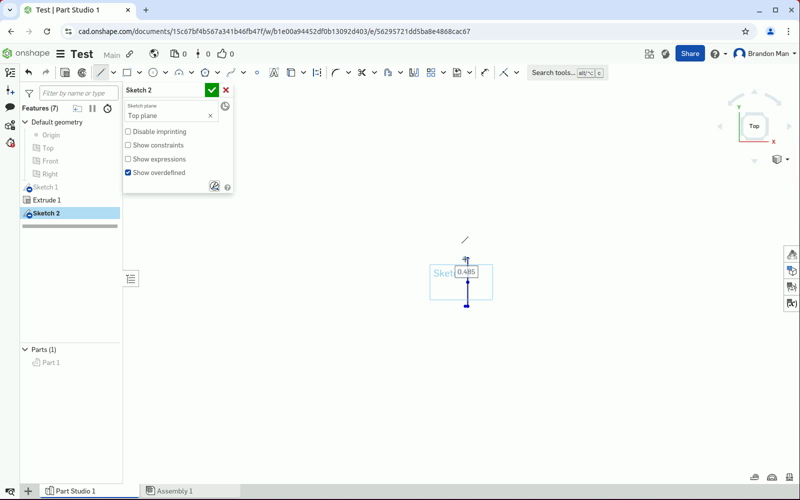
key_down(shift)
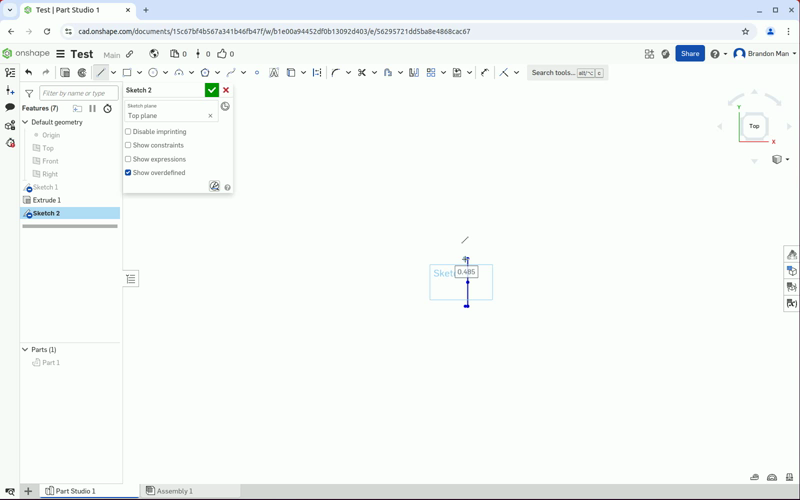
mouse_move(495, 258)
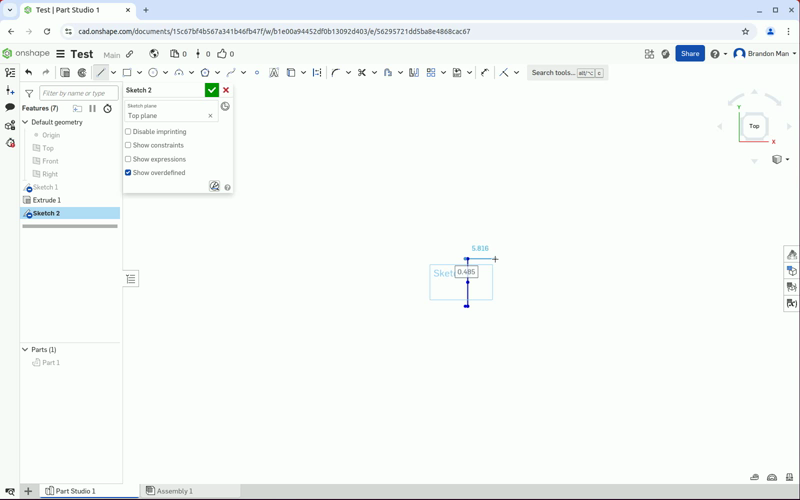
mouse_move(465, 275)
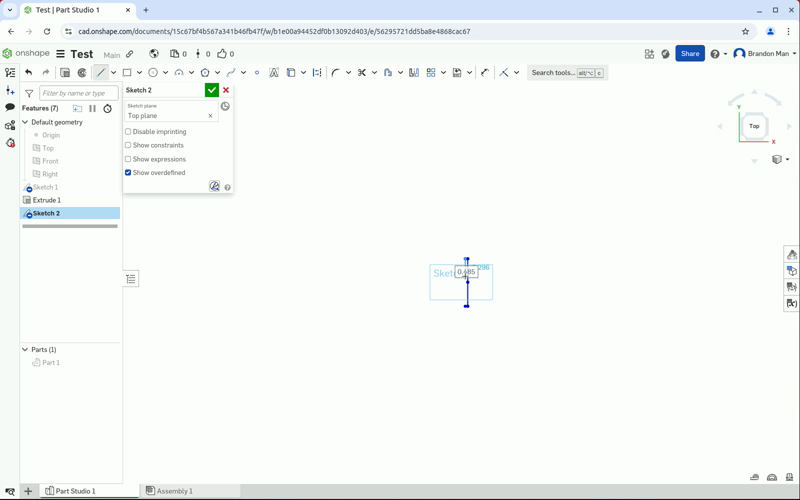
click(465, 275)
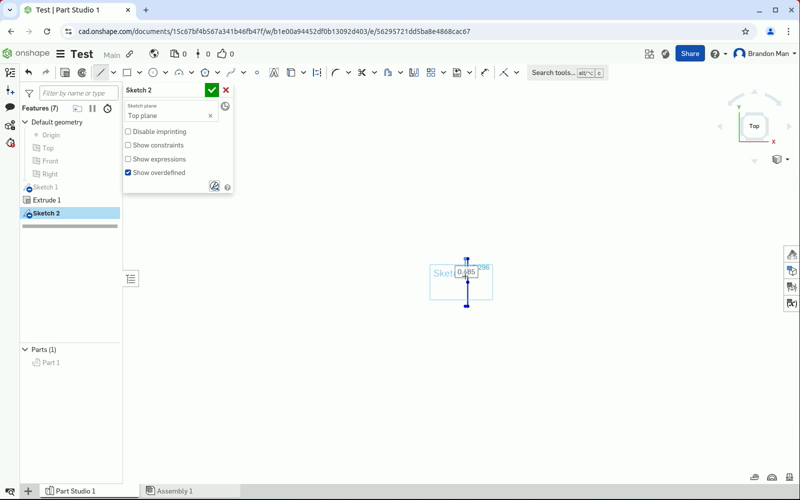
key_up(shift)
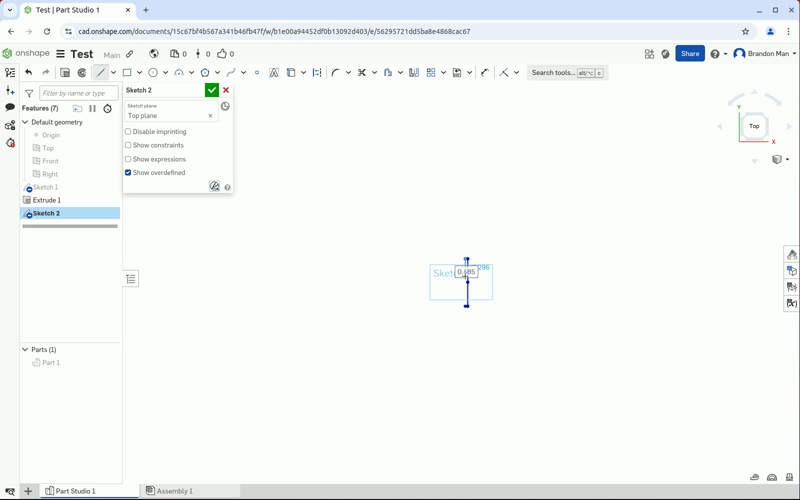
key_down(shift)
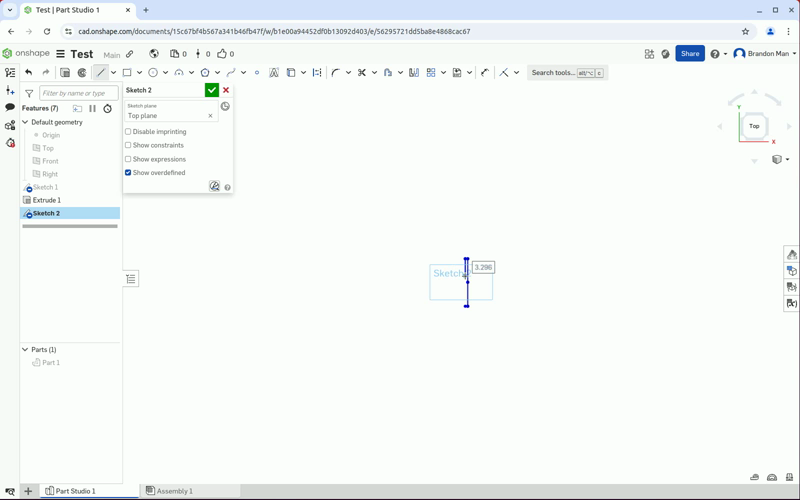
mouse_move(495, 275)
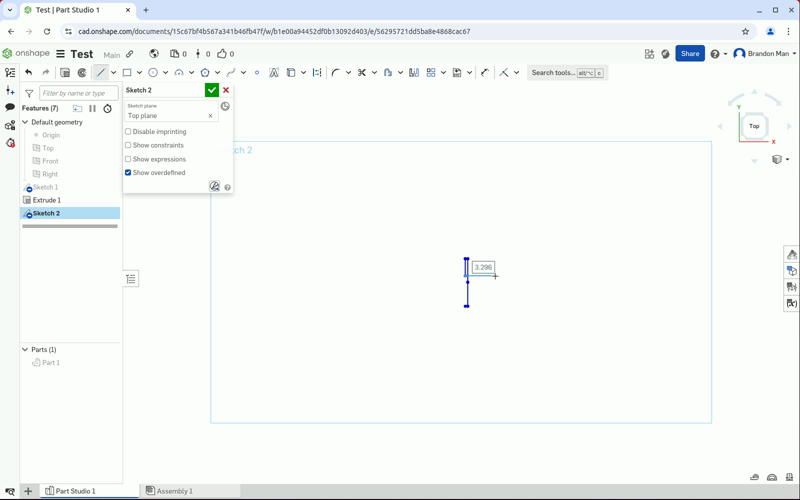
mouse_move(465, 289)
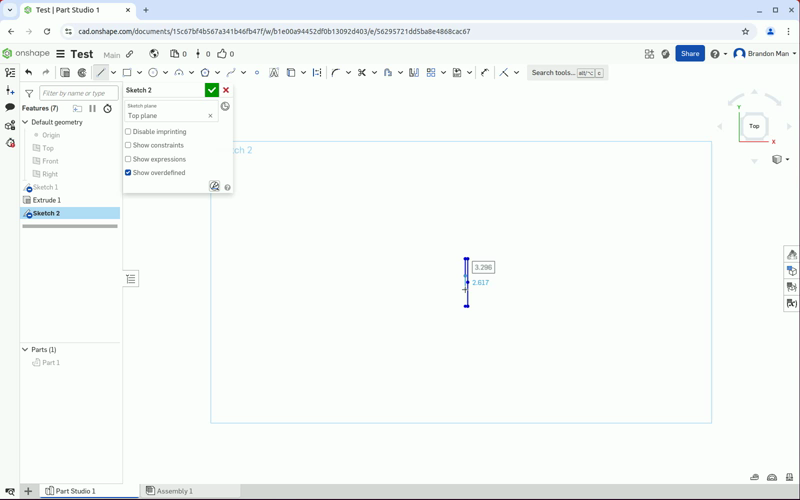
click(465, 289)
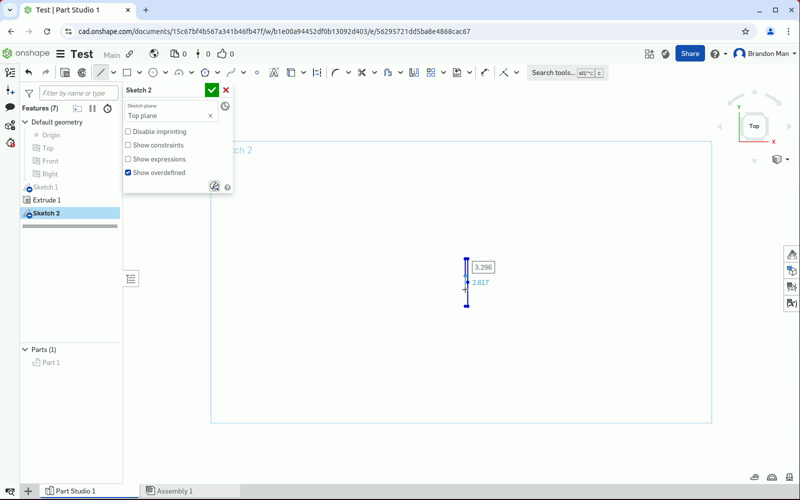
key_up(shift)
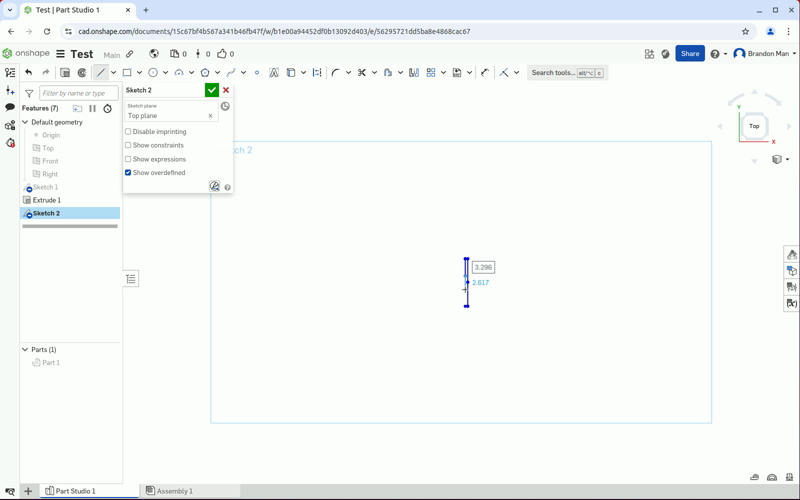
mouse_move(495, 289)
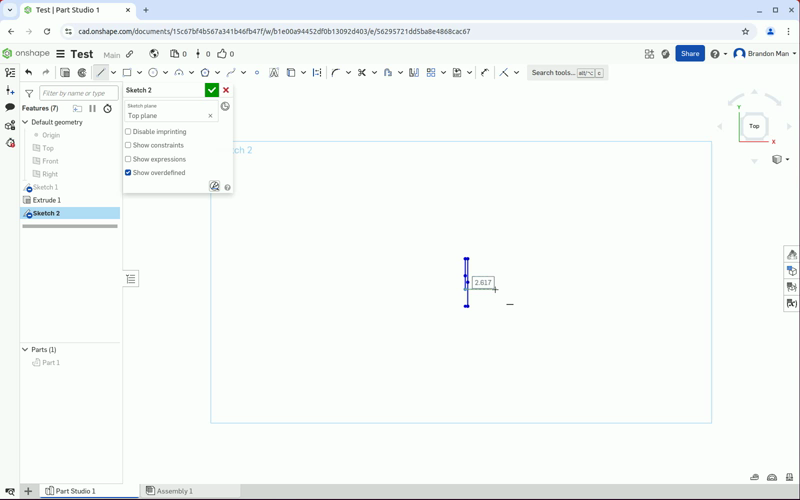
key_down(shift)
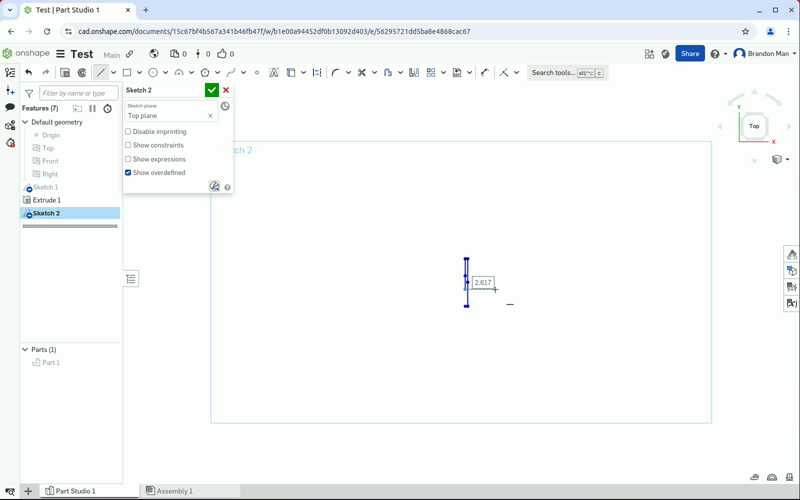
mouse_move(465, 306)
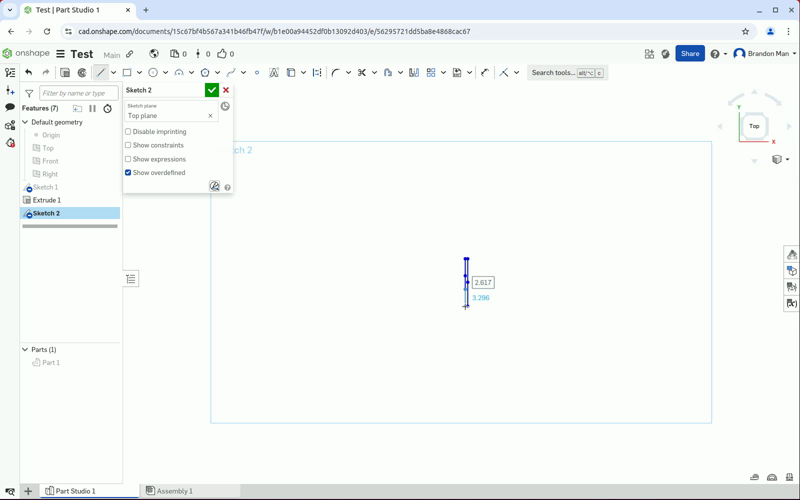
scroll(6)
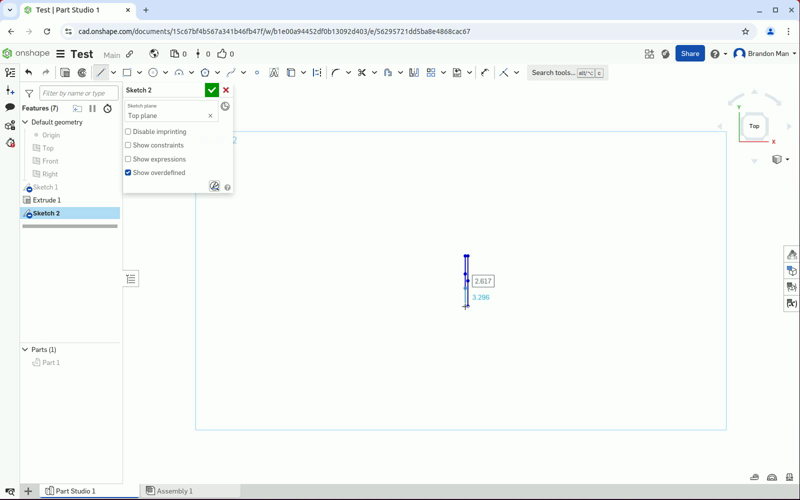
scroll(6)
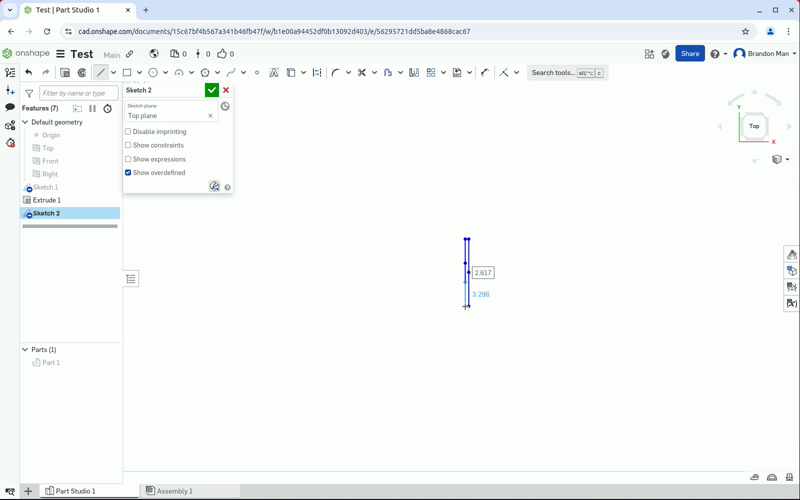
scroll(6)
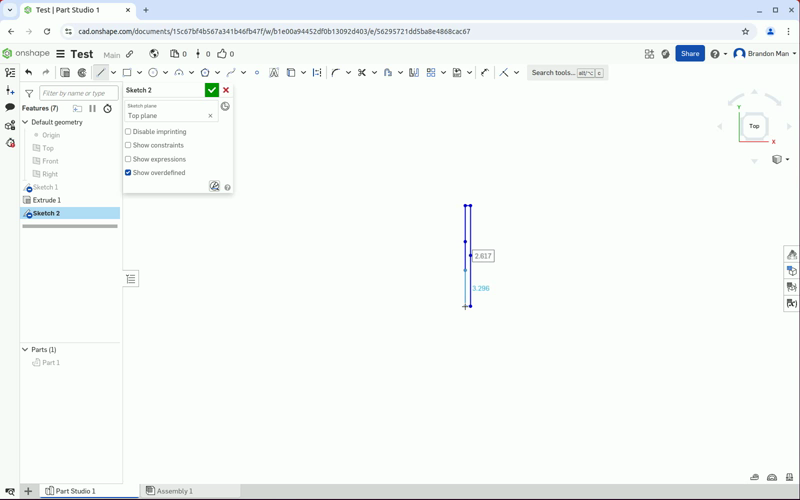
scroll(6)
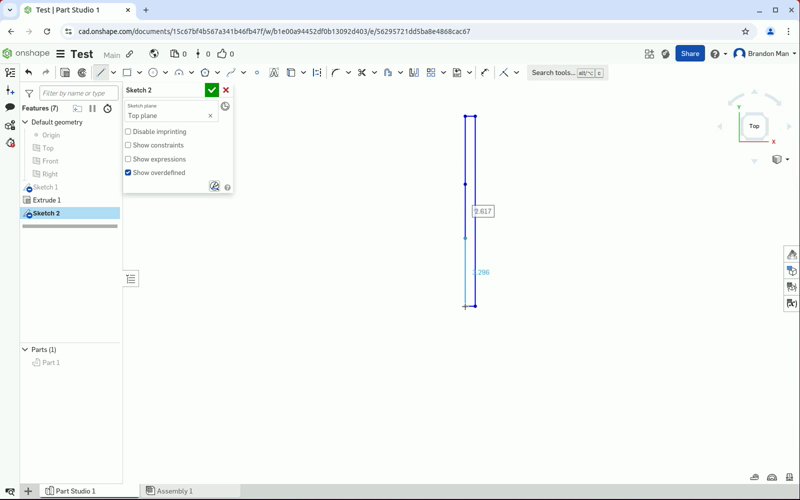
scroll(6)
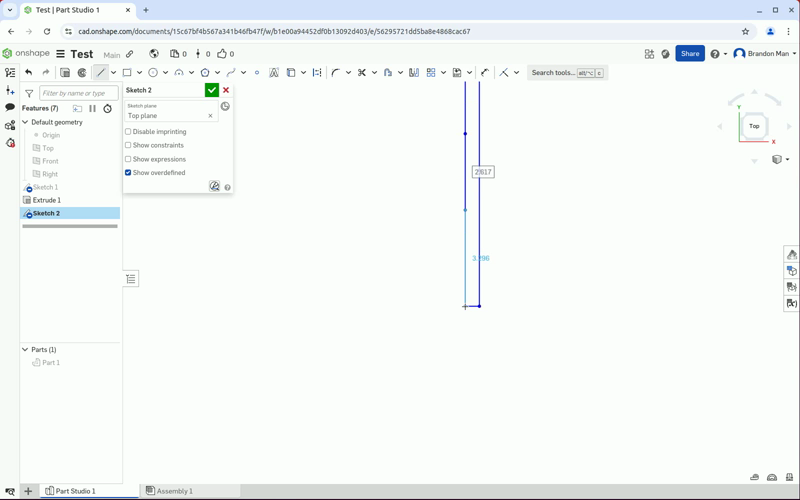
scroll(6)
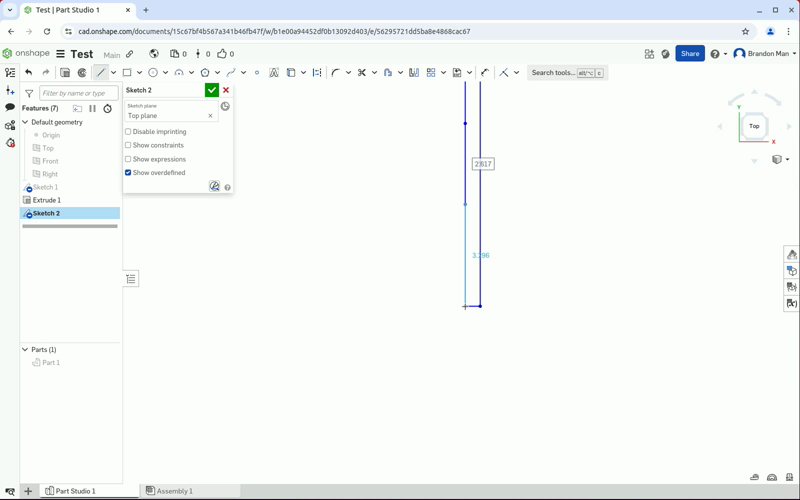
scroll(6)
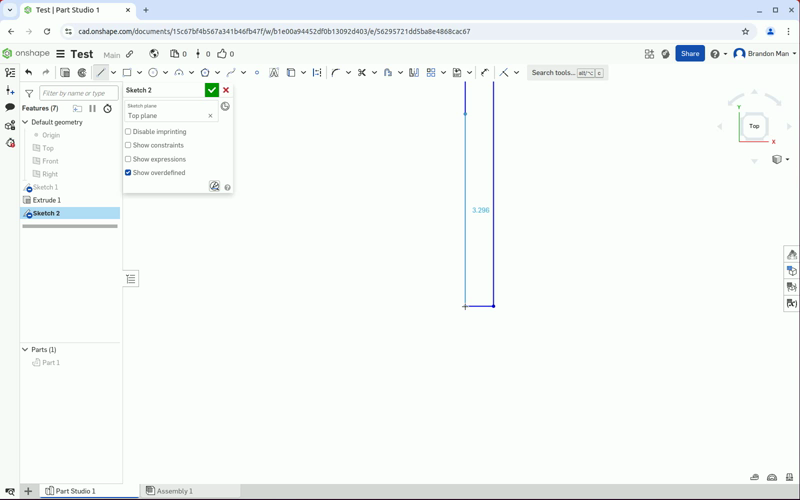
key_up(shift)
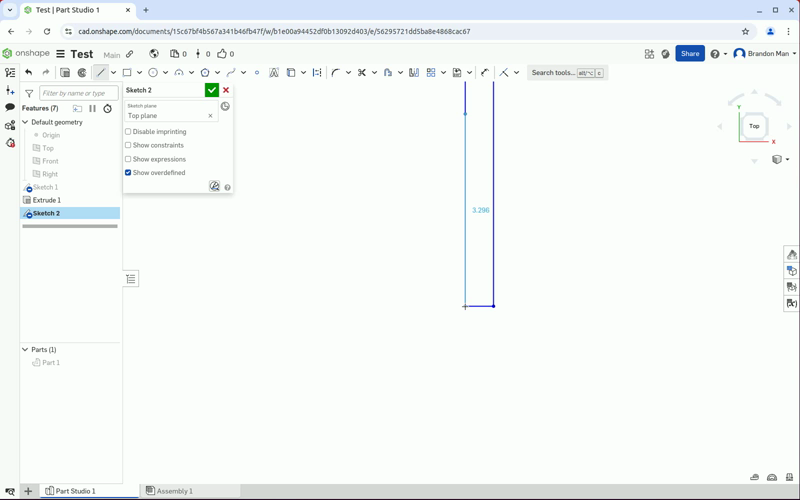
click(465, 306)
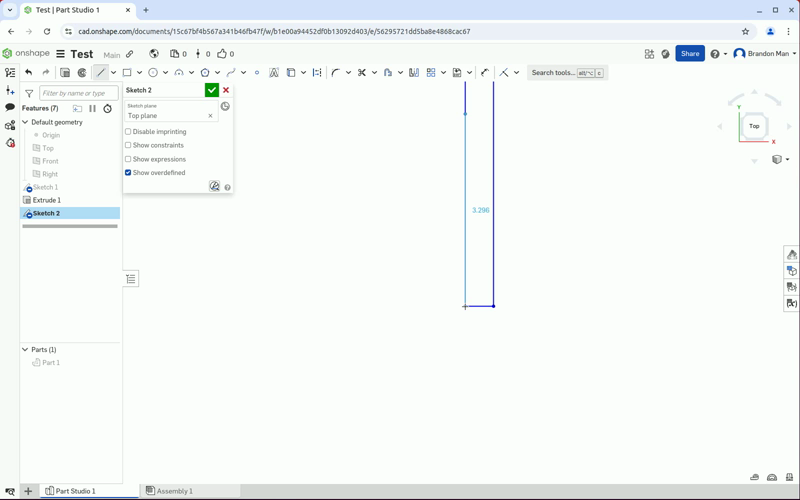
scroll(-6)
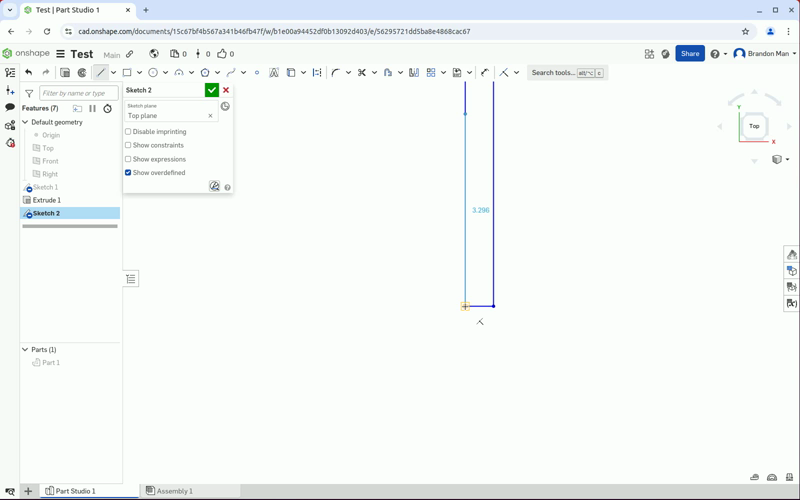
scroll(-6)
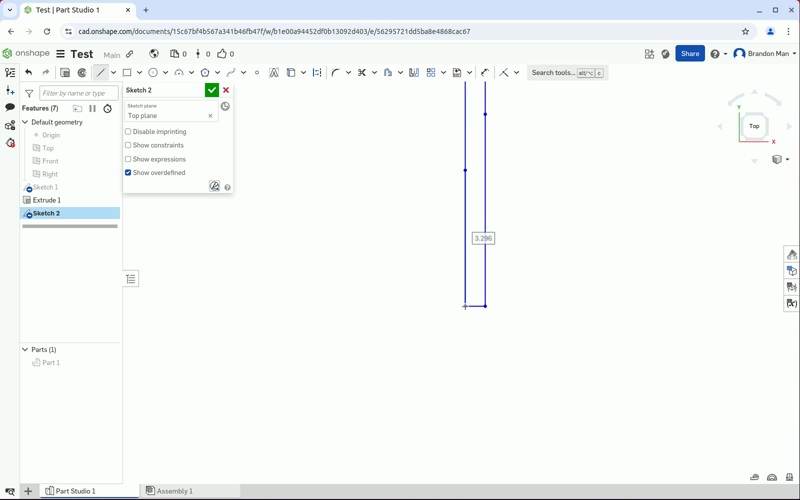
scroll(-6)
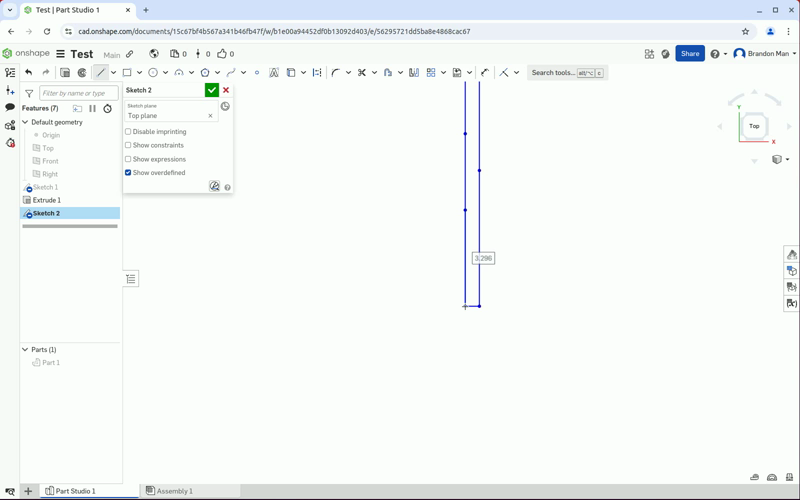
scroll(-6)
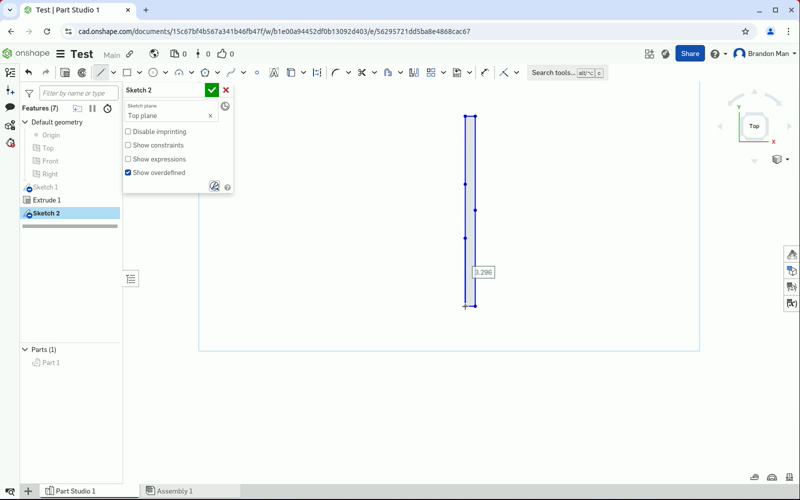
scroll(-6)
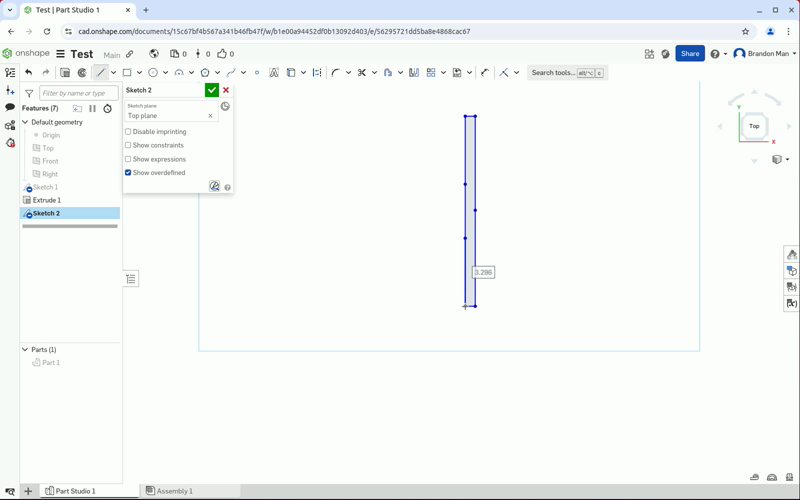
scroll(-6)
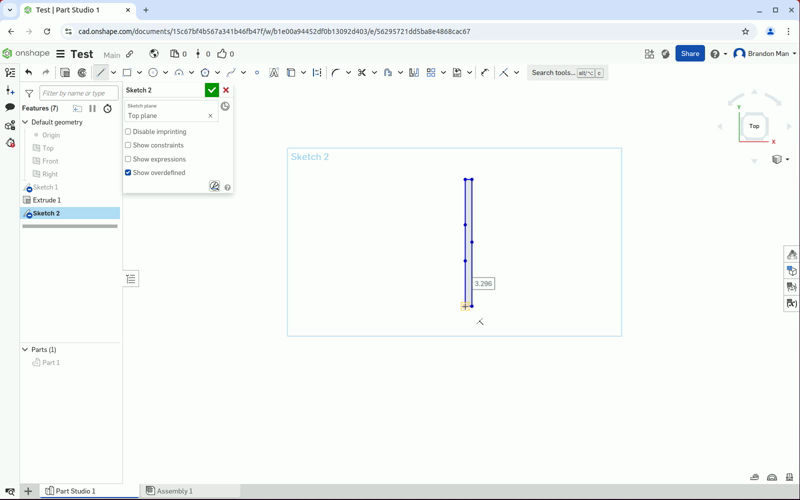
scroll(-6)
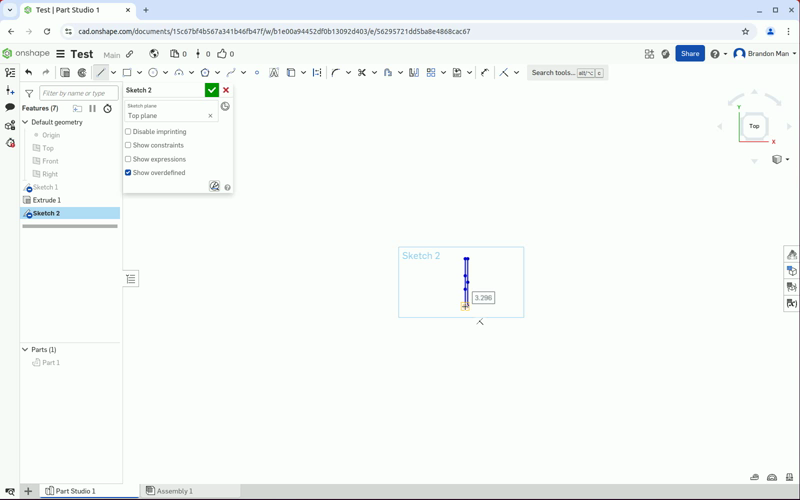
key(esc)
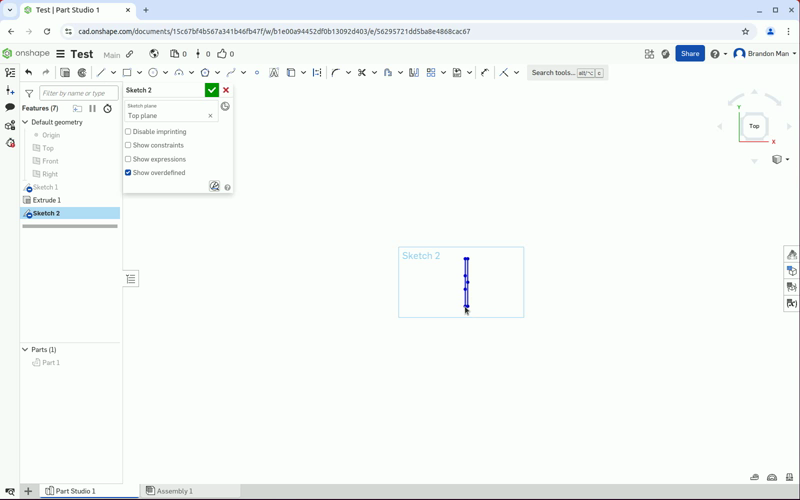
mouse_move(466, 265)
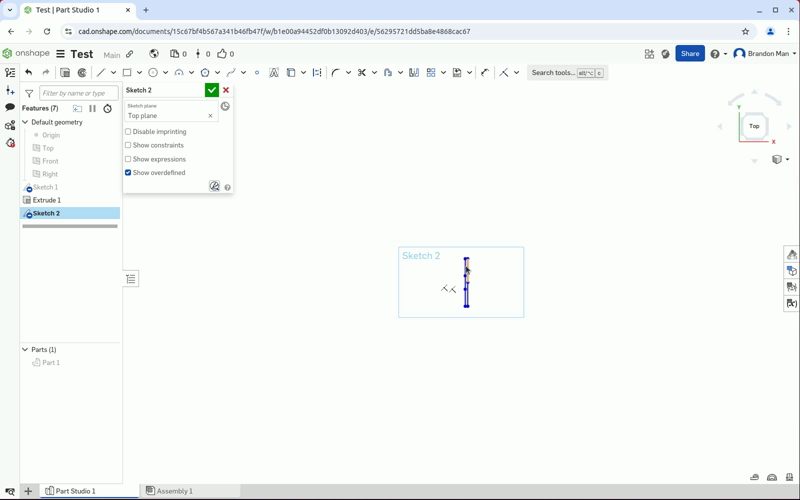
scroll(6)
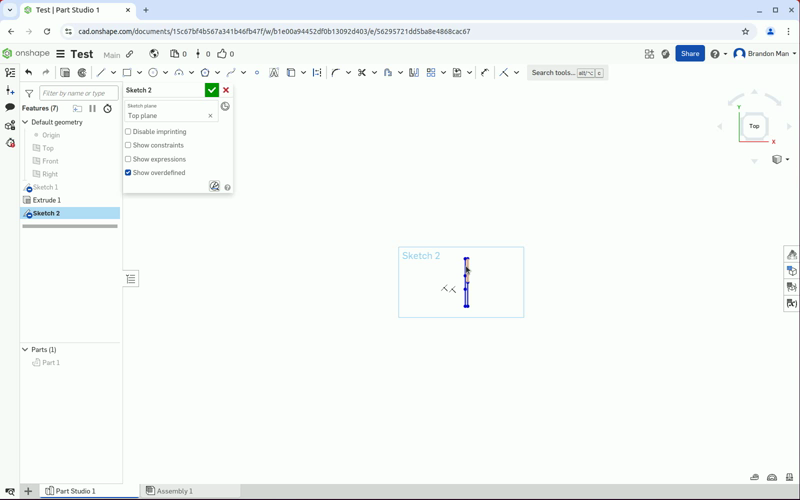
scroll(6)
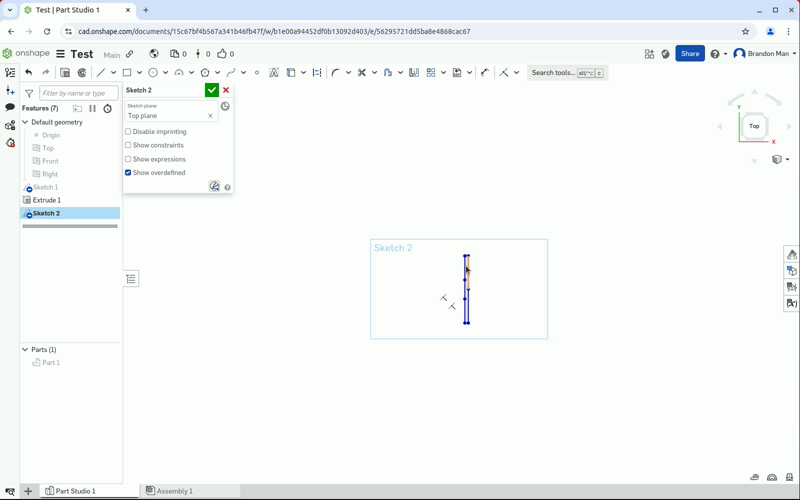
scroll(6)
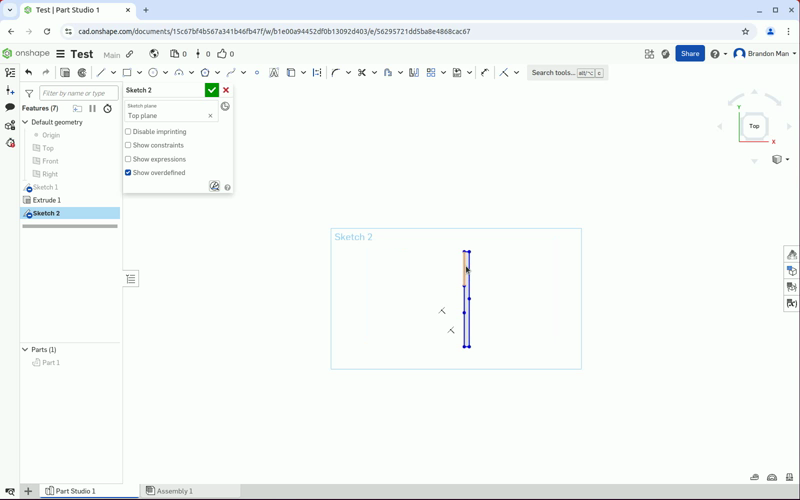
scroll(6)
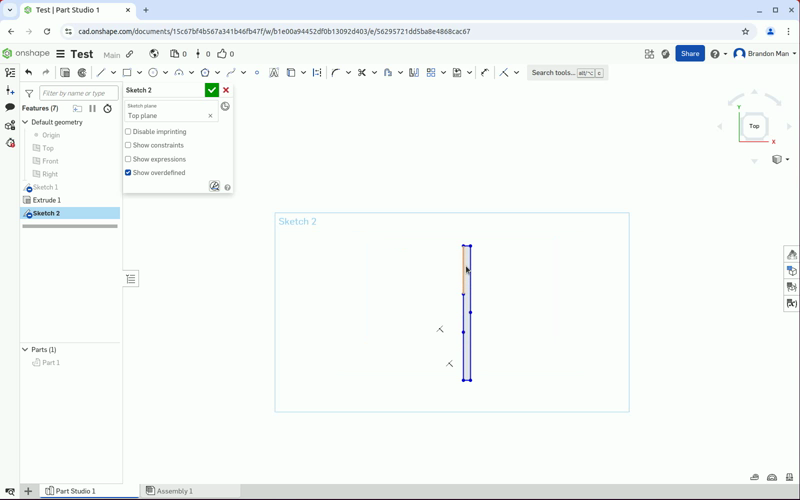
scroll(6)
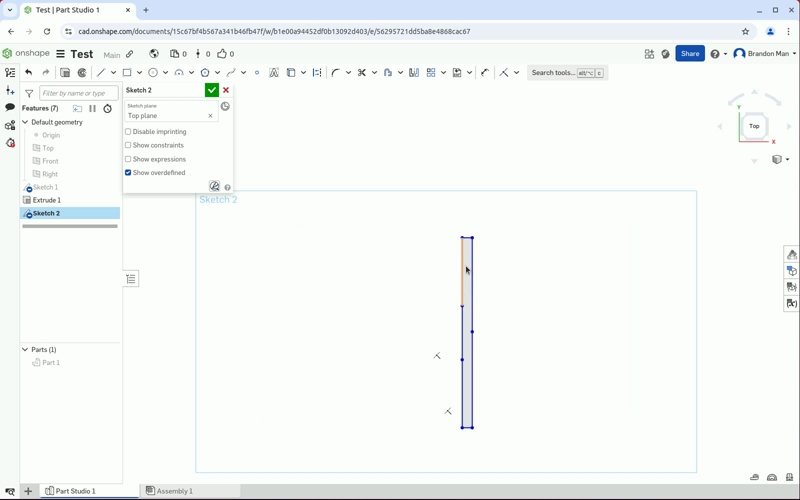
scroll(6)
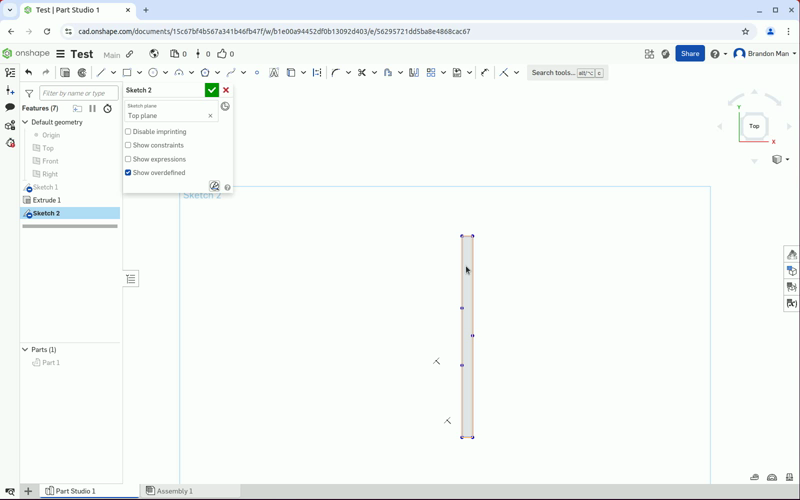
scroll(6)
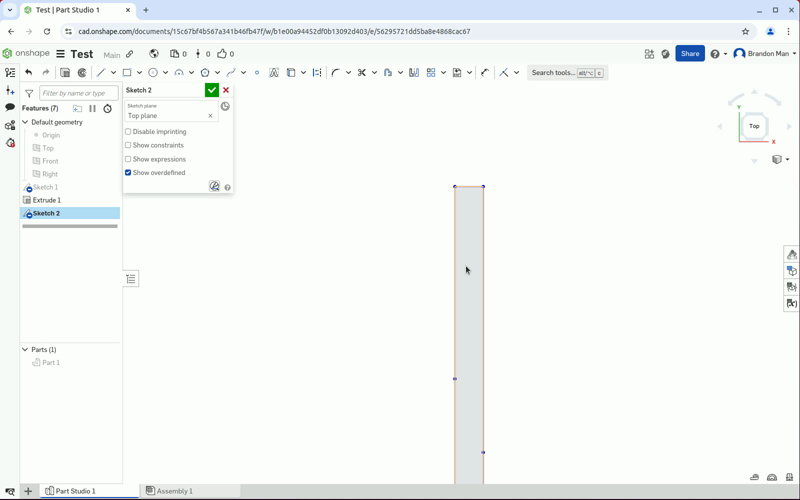
click(466, 265)
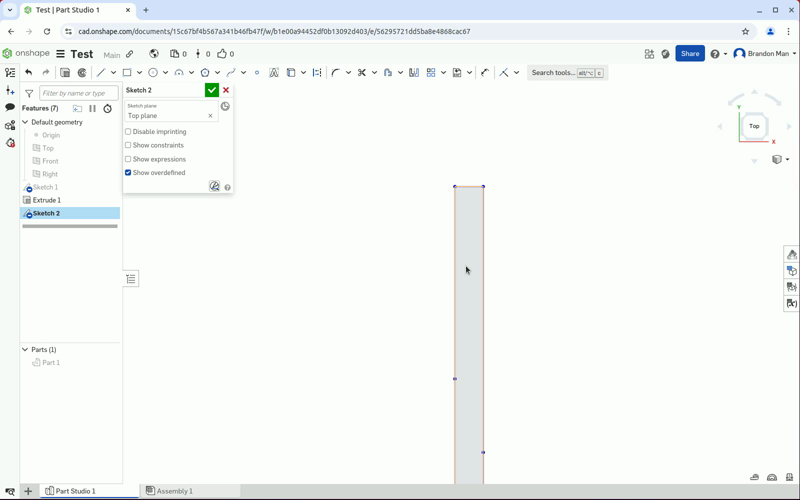
scroll(-6)
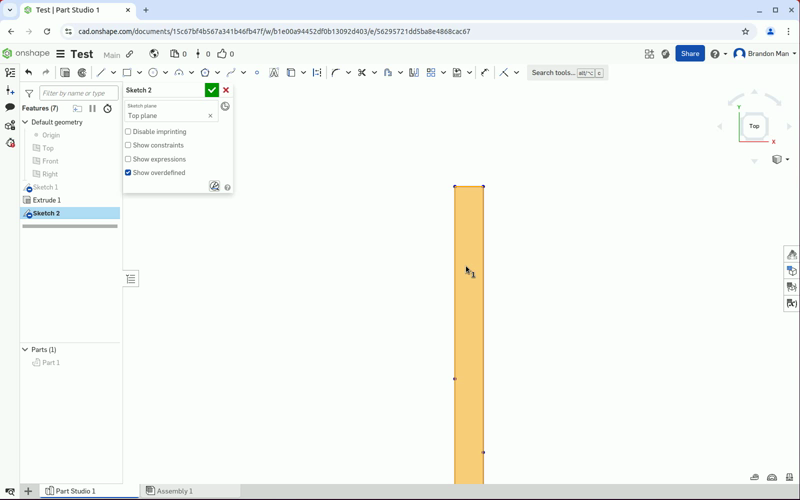
scroll(-6)
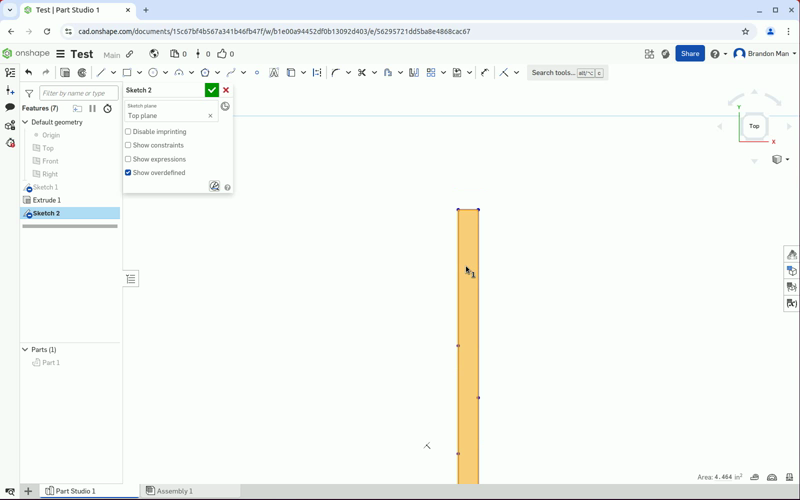
scroll(-6)
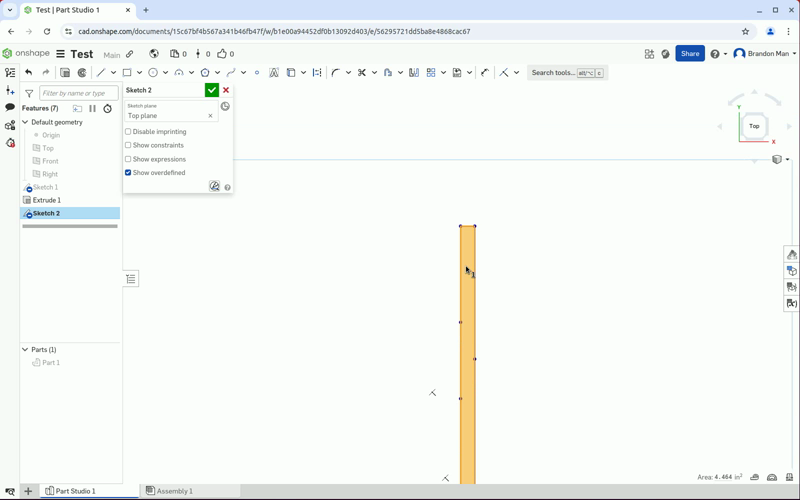
scroll(-6)
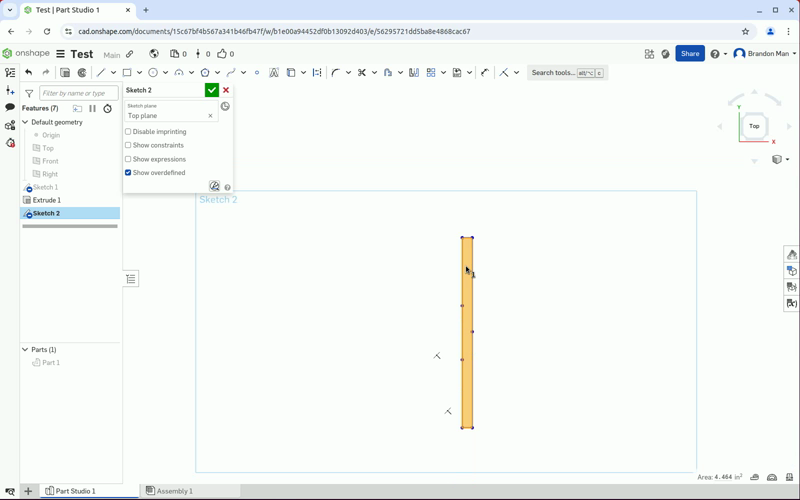
scroll(-6)
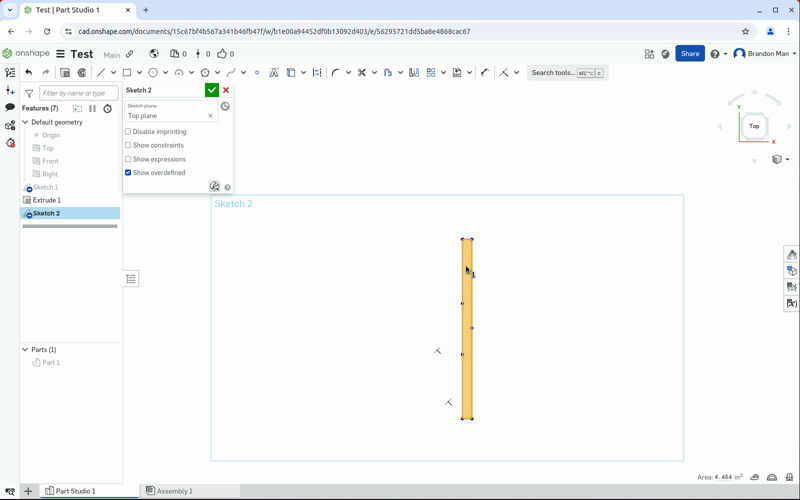
scroll(-6)
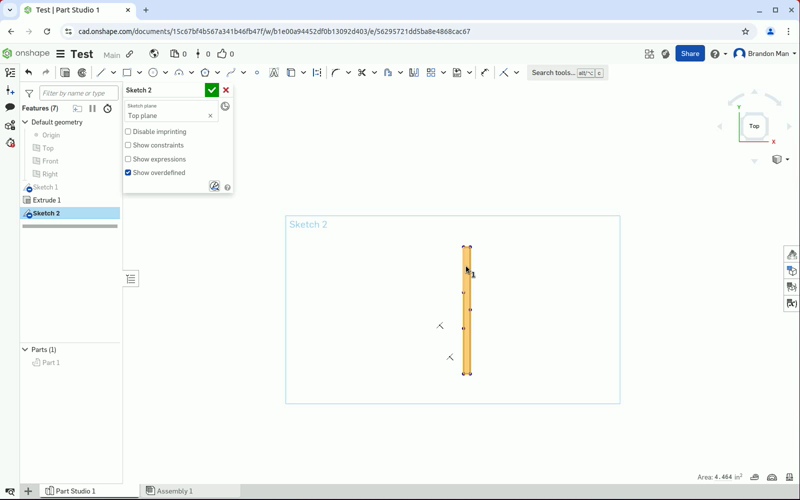
scroll(-6)
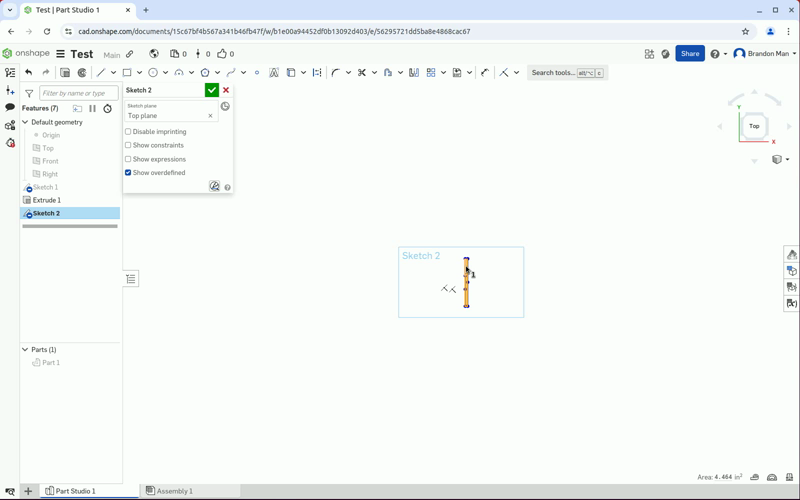
mouse_move(73, 352)
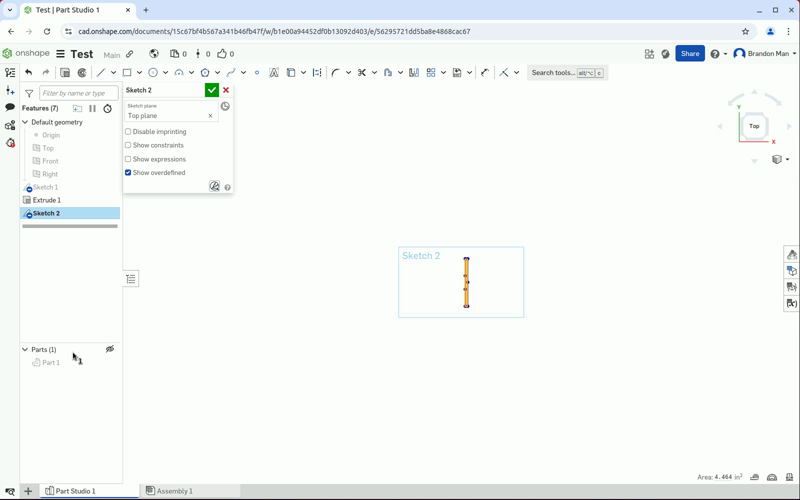
key(shift+y)
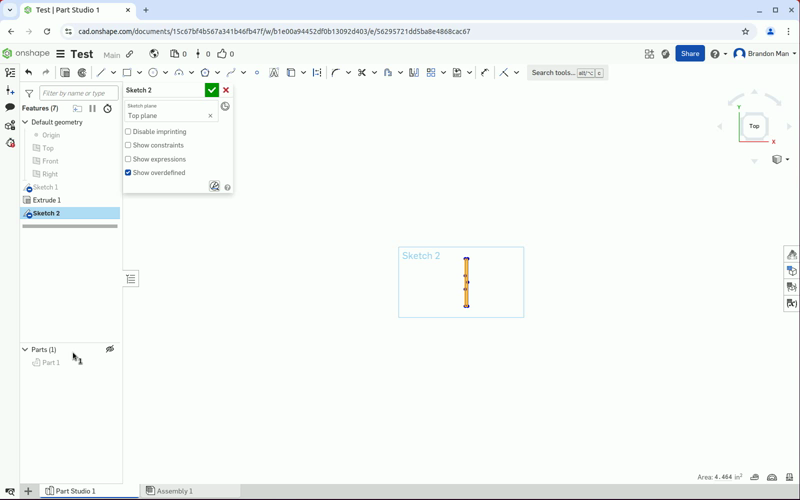
key(shift+e)
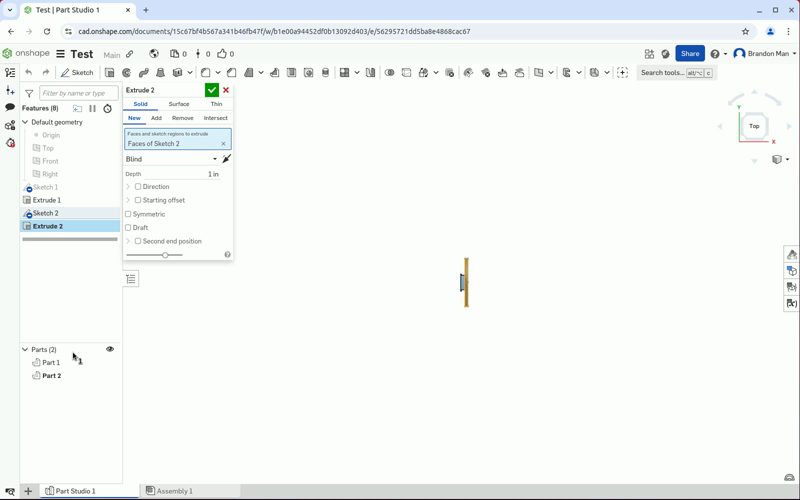
mouse_move(143, 106)
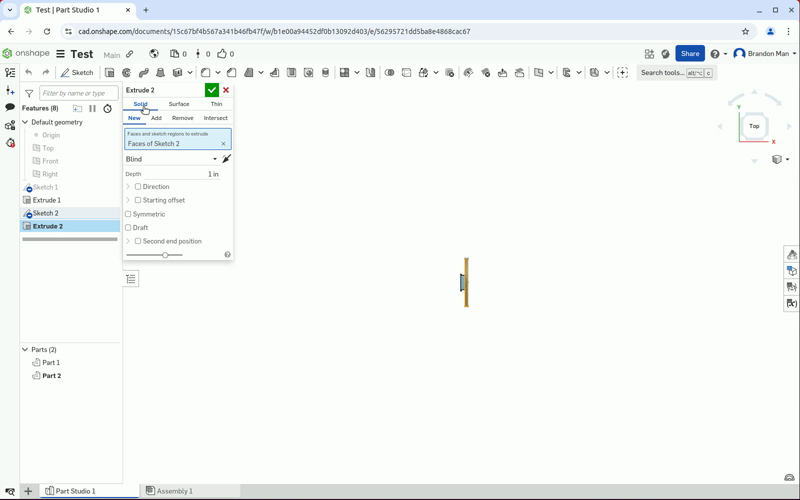
click(143, 106)
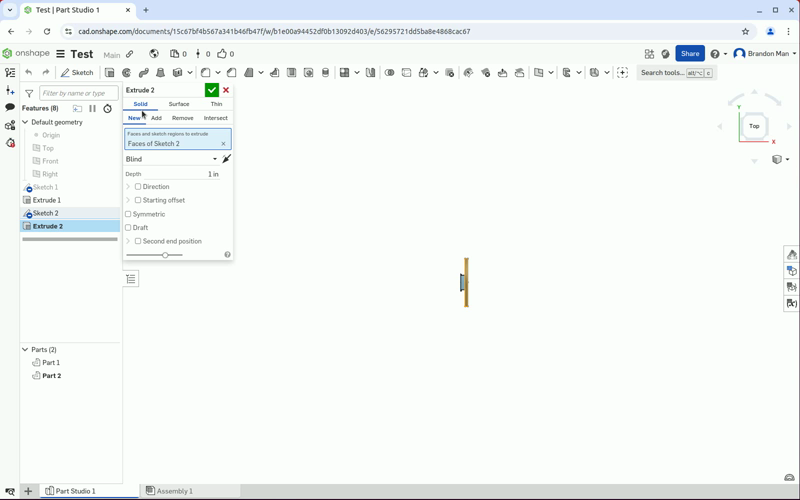
mouse_move(137, 120)
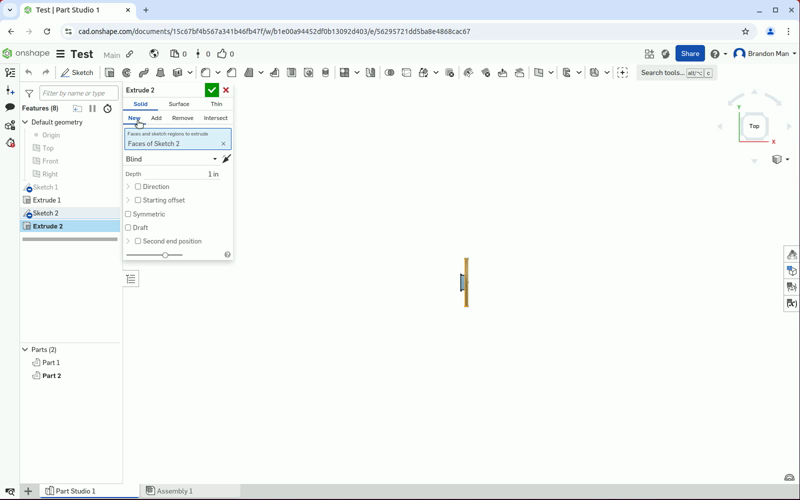
click(137, 120)
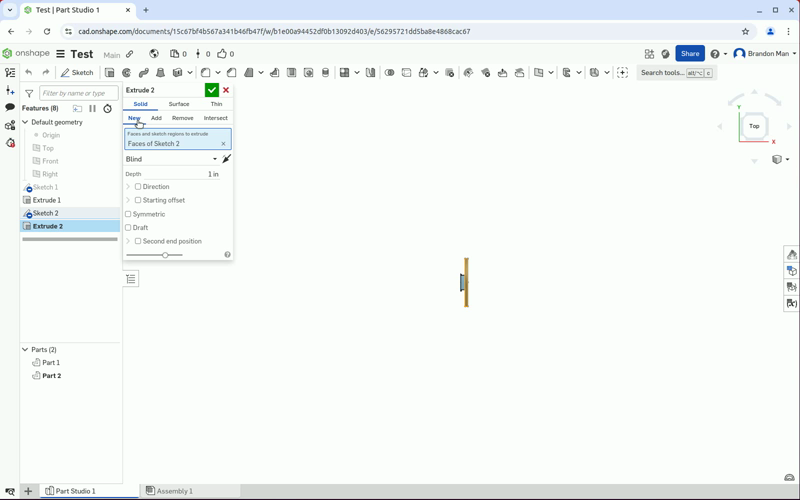
key(tab, 4)
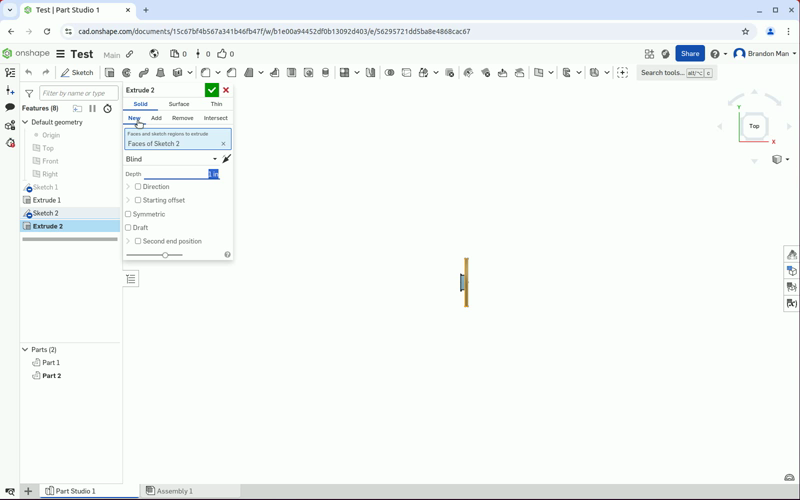
text(23.108)
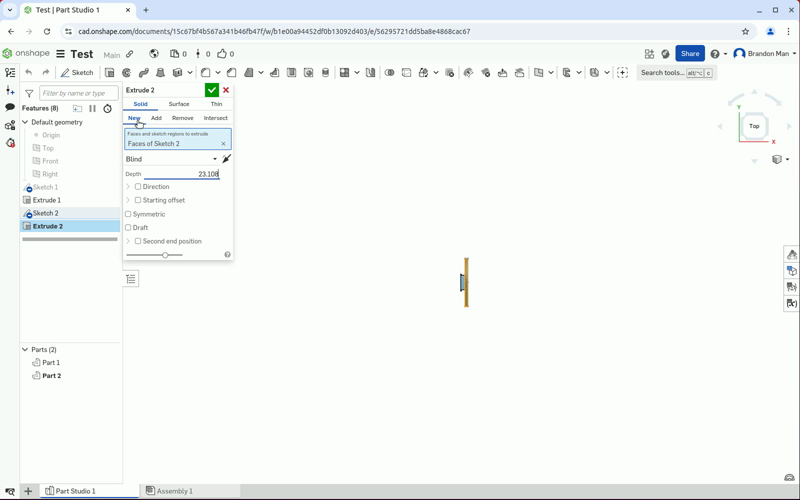
key(tab, 3)
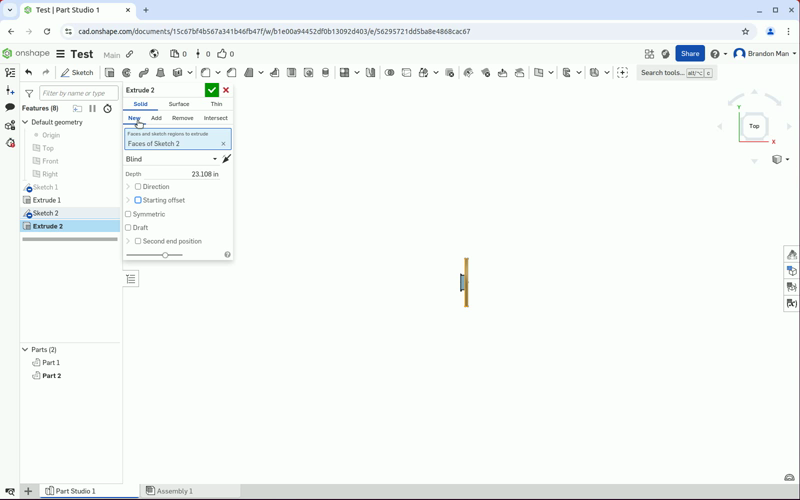
key(tab, 2)
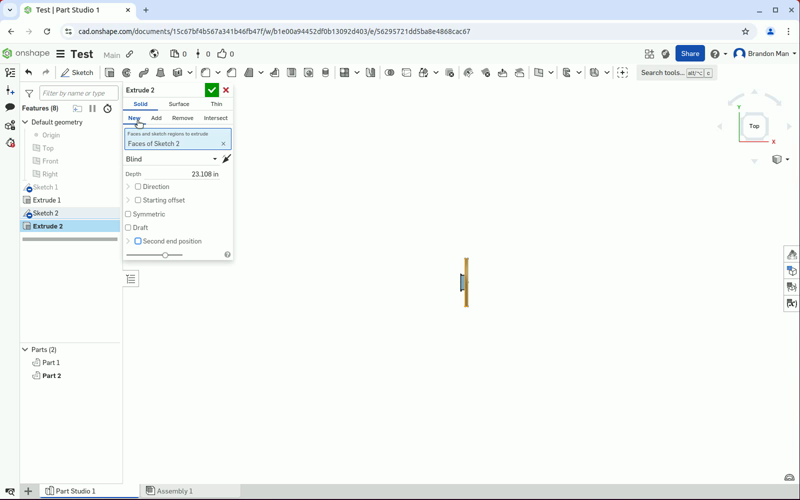
key(space)
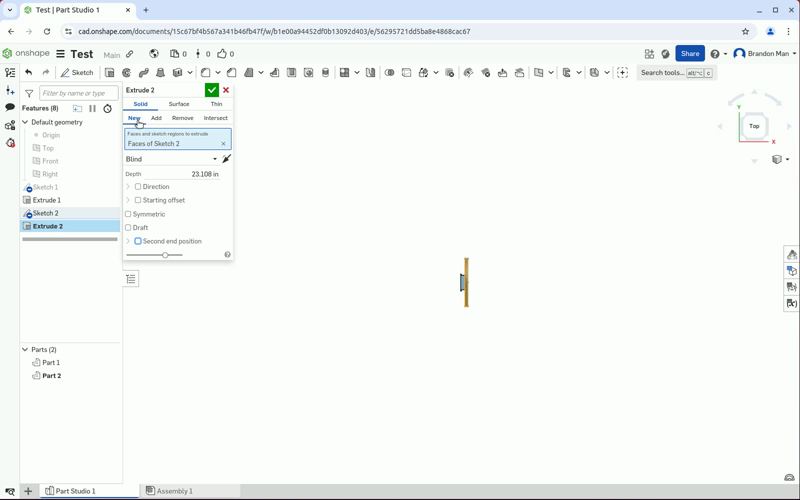
key(tab, 3)
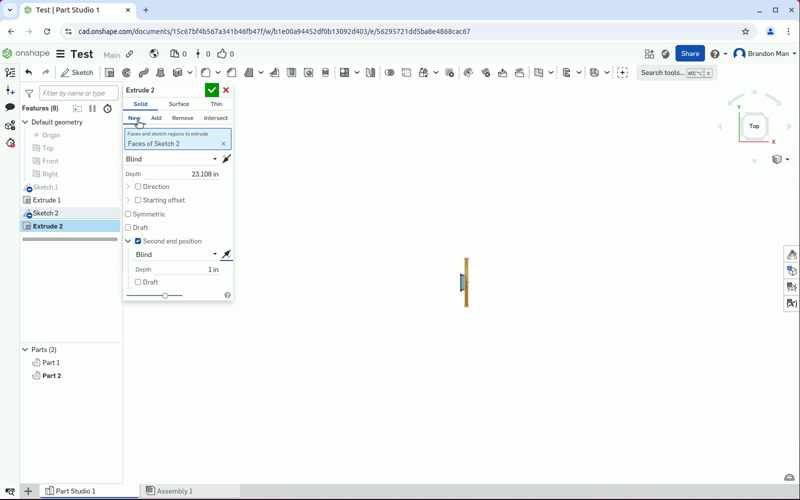
text(3.851)
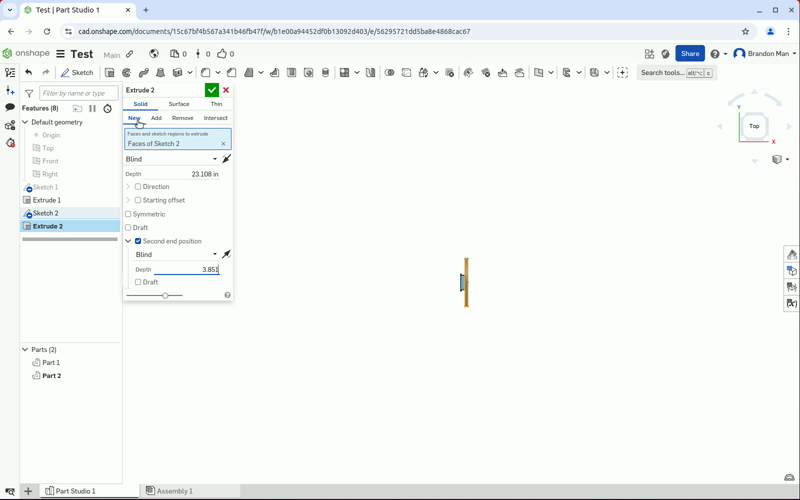
key(enter)
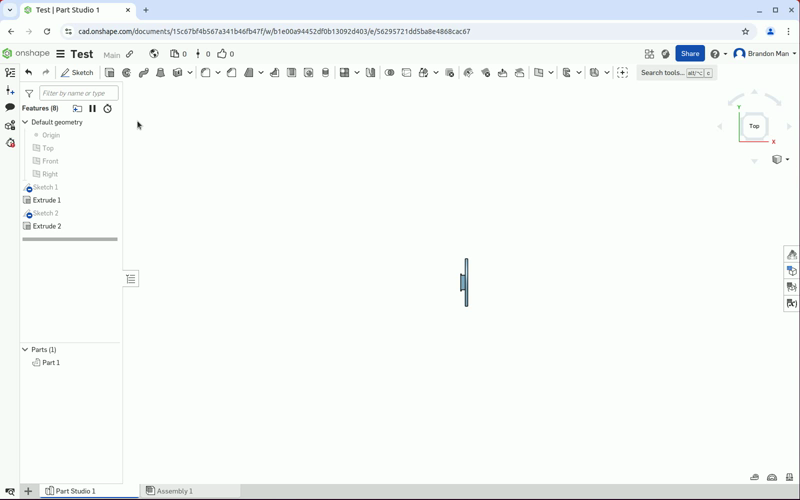
key(shift+h)
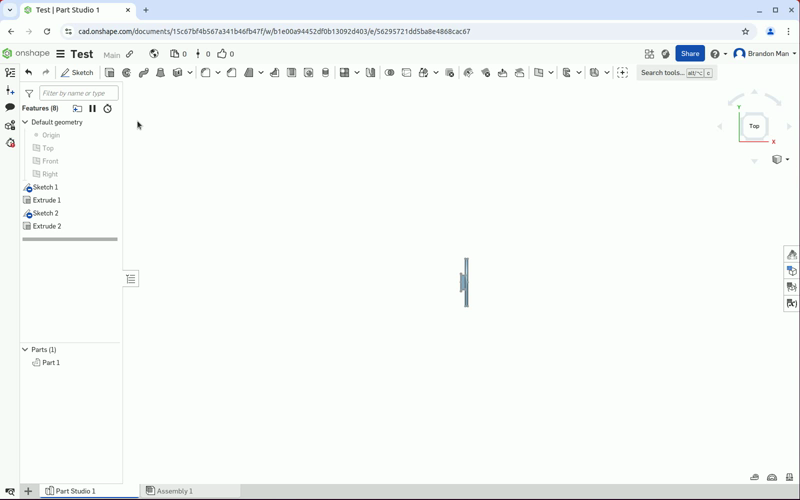
key(shift+h)
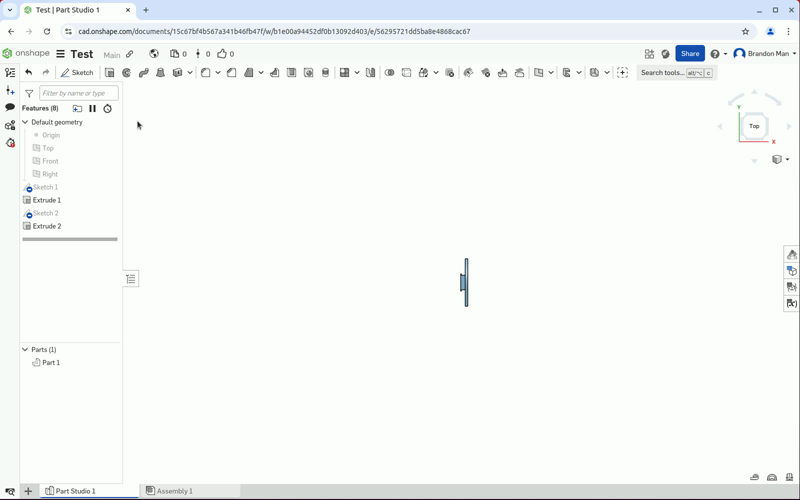
mouse_move(73, 189)
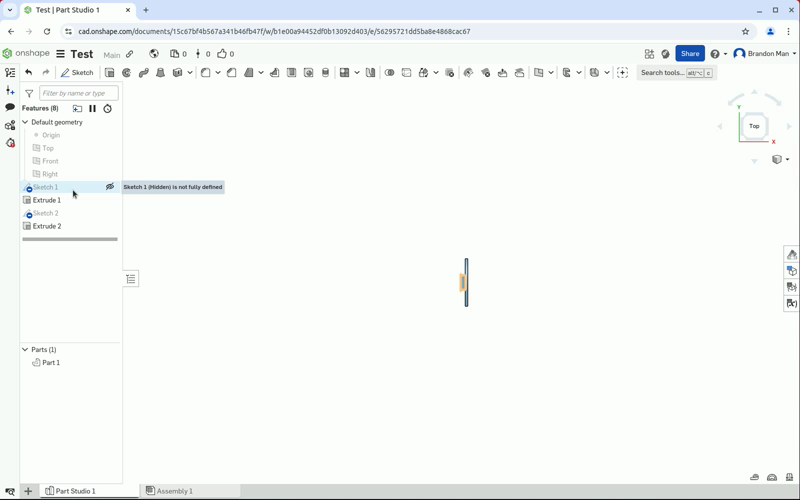
click(73, 189)
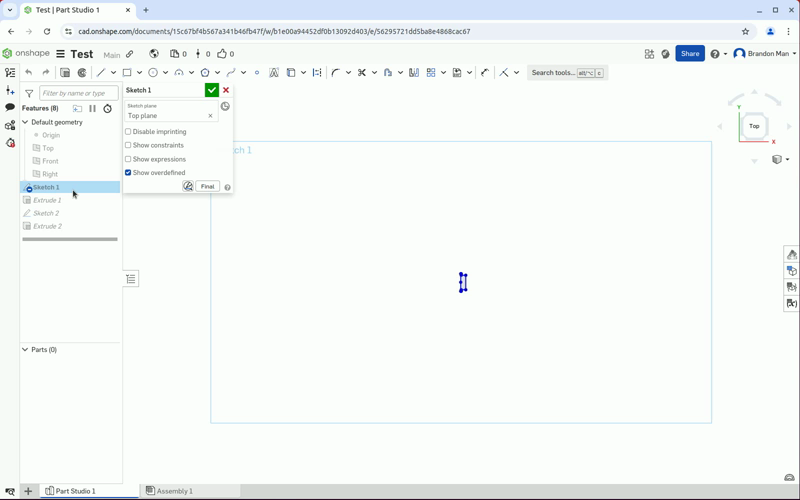
mouse_move(229, 92)
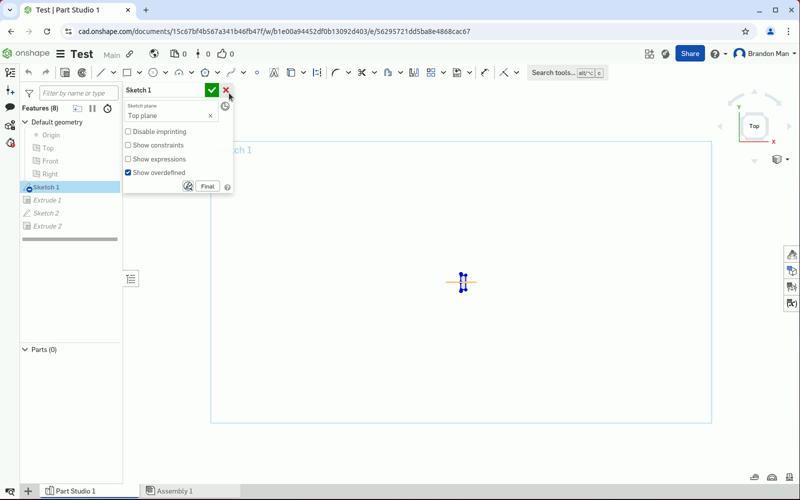
click(229, 92)
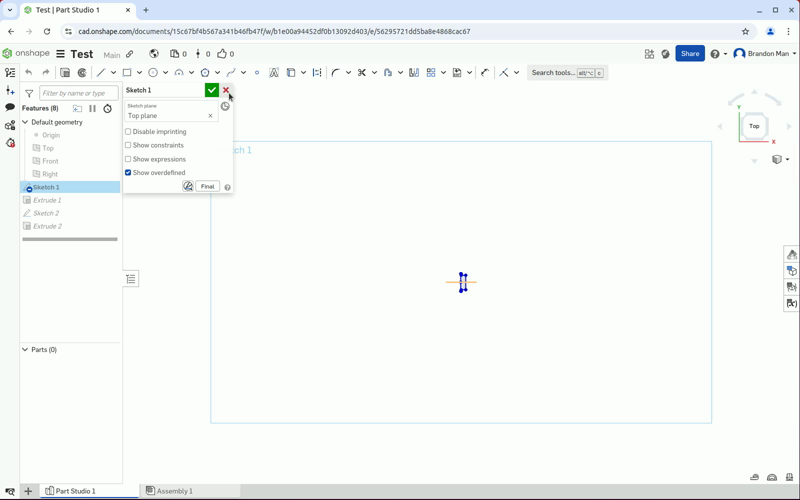
key(shift+s)
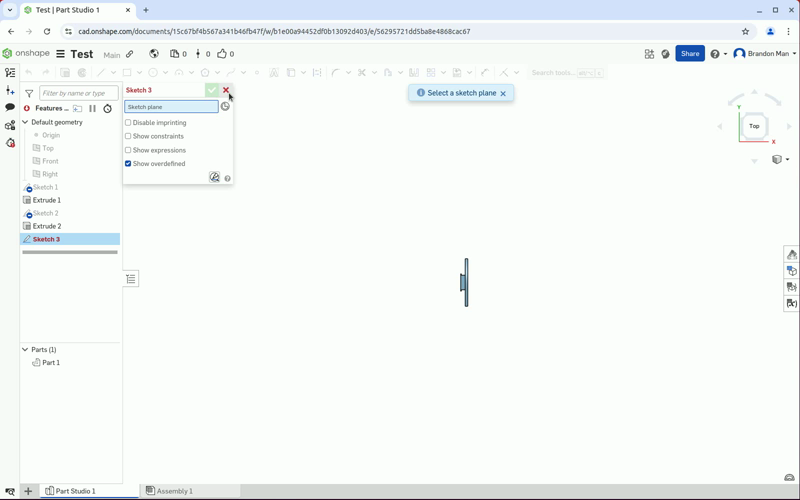
mouse_move(73, 150)
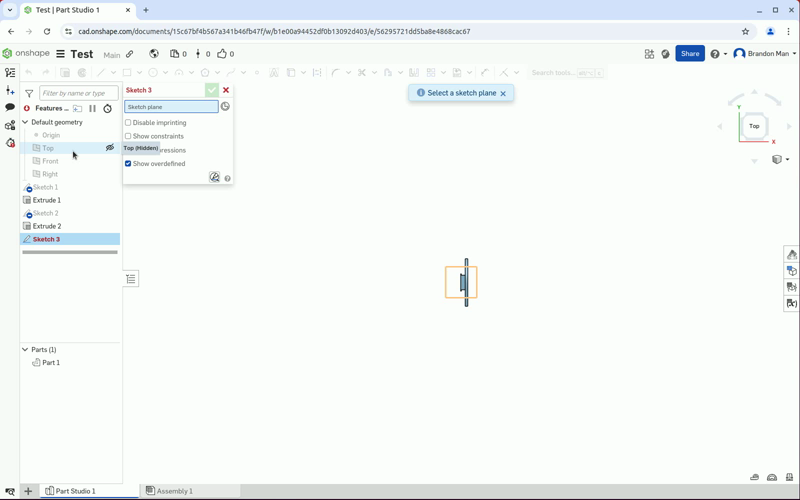
click(73, 150)
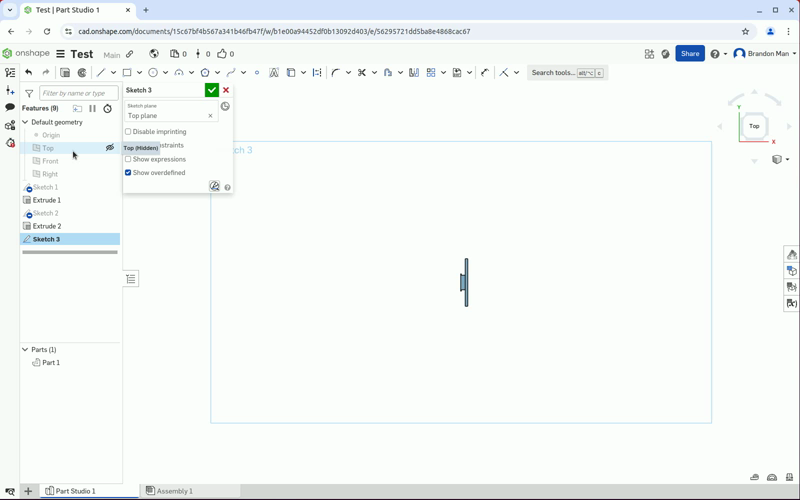
mouse_move(73, 352)
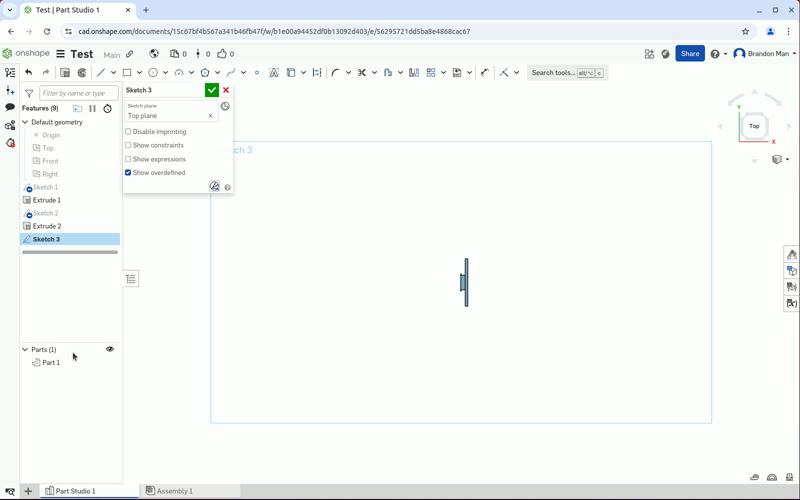
key(y)
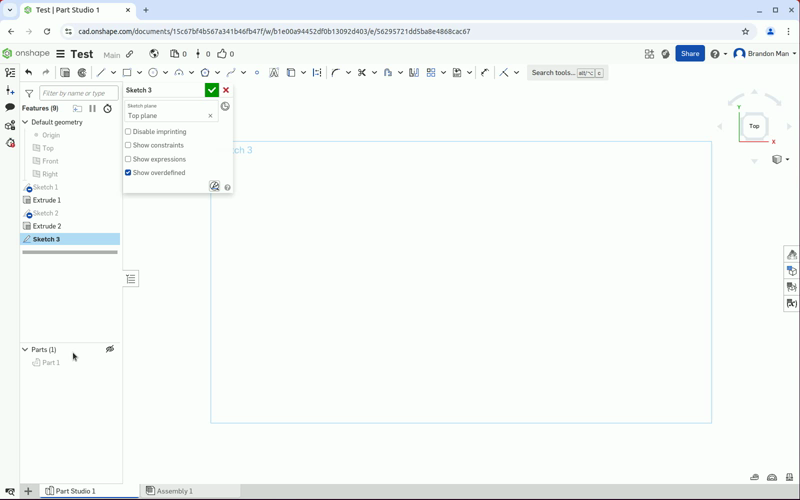
key(l)
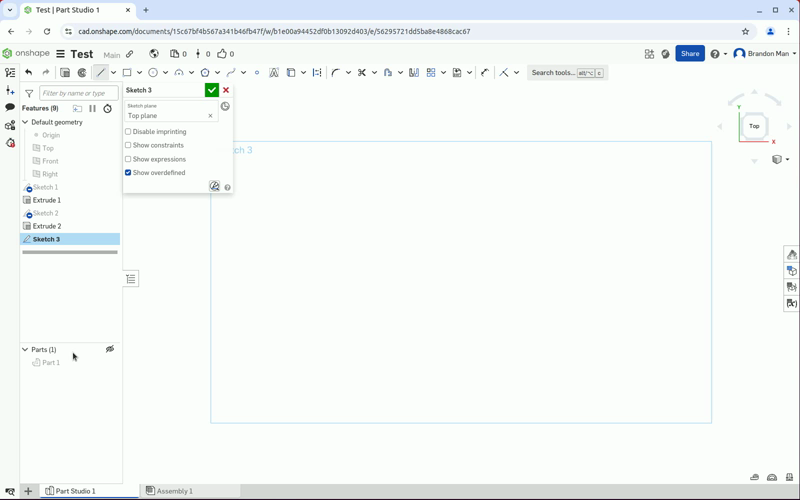
key_down(shift)
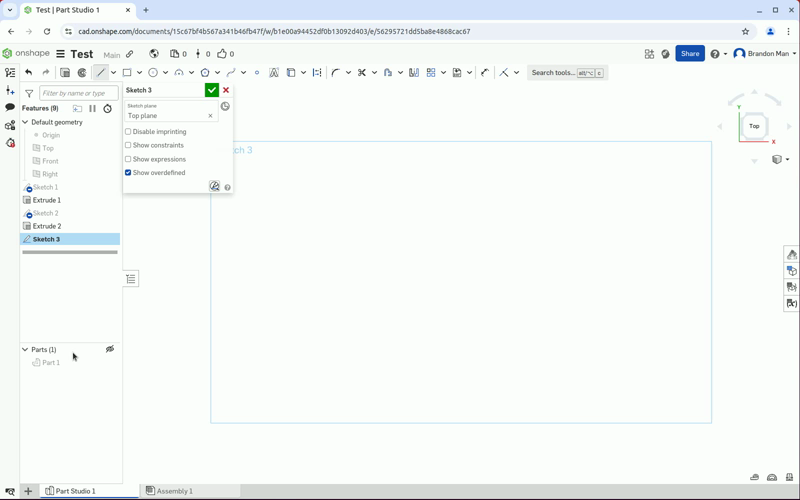
mouse_move(460, 291)
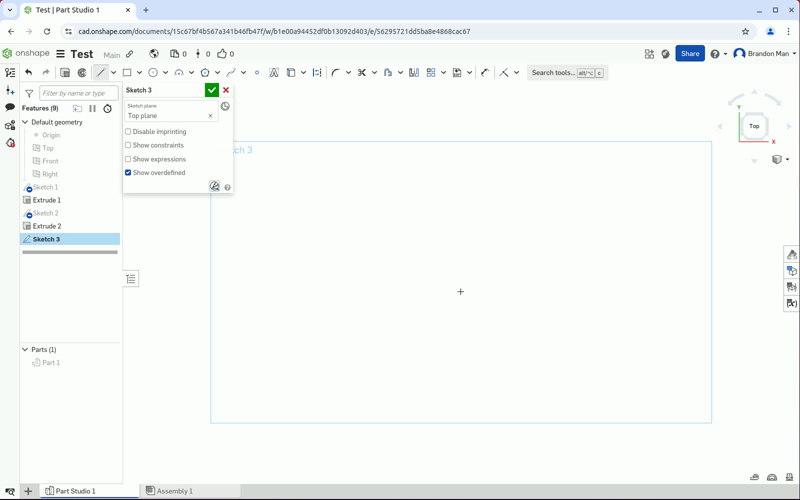
click(460, 291)
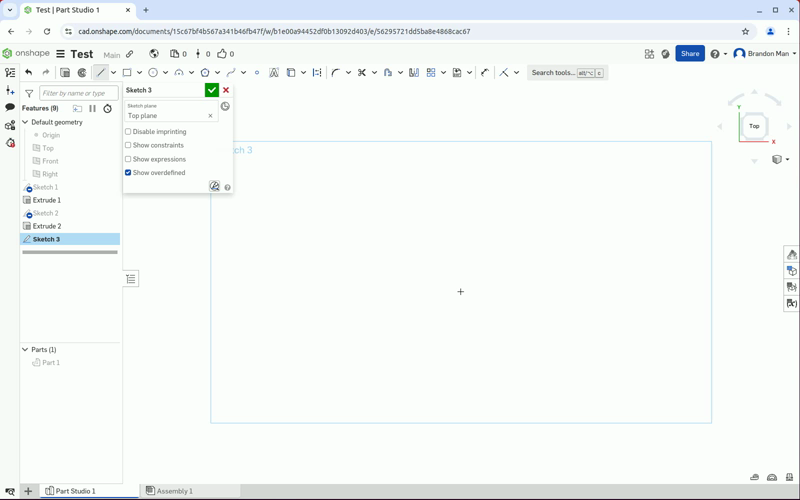
key_up(shift)
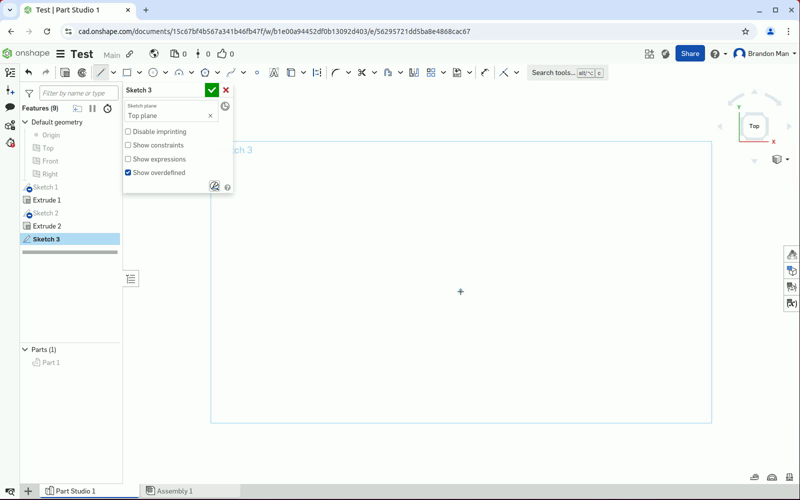
key_down(shift)
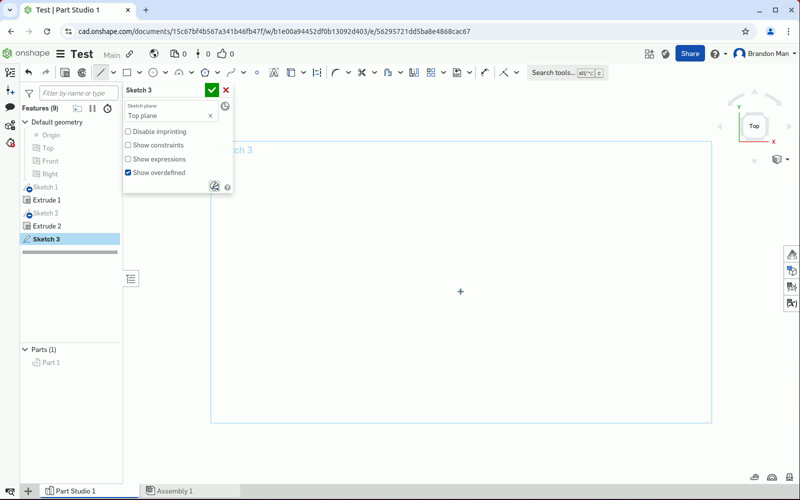
mouse_move(490, 291)
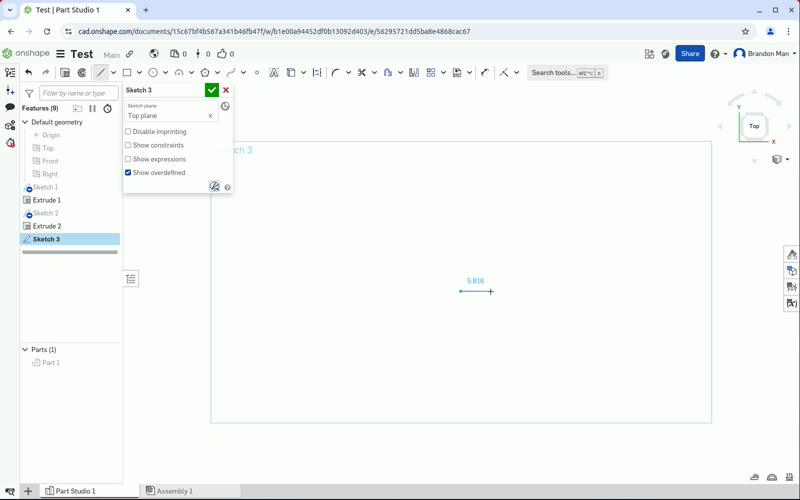
mouse_move(461, 291)
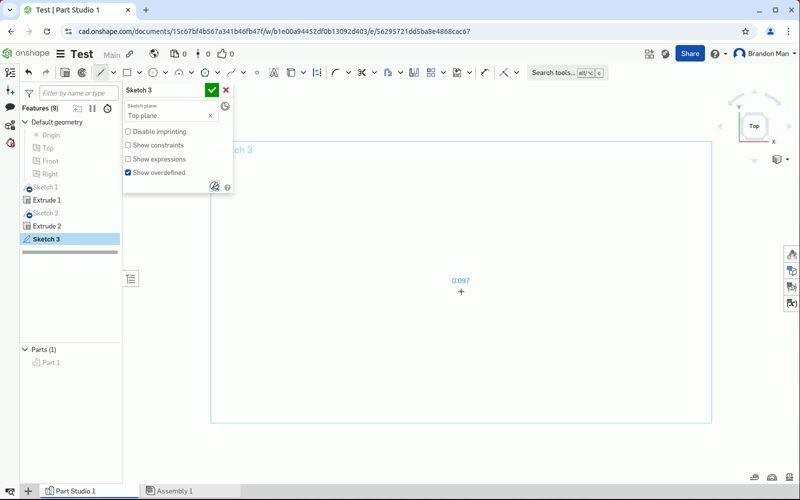
scroll(6)
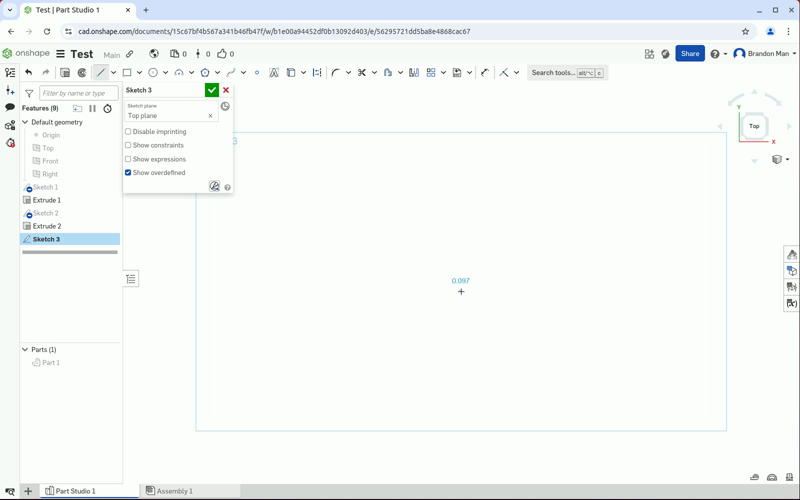
scroll(6)
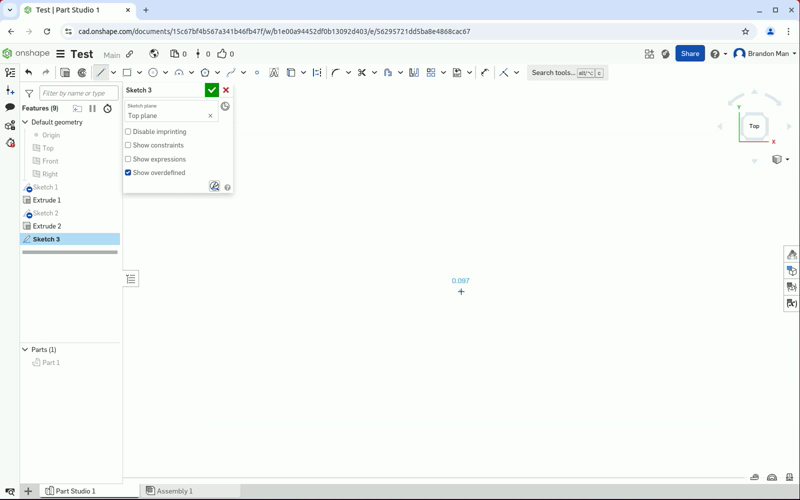
scroll(6)
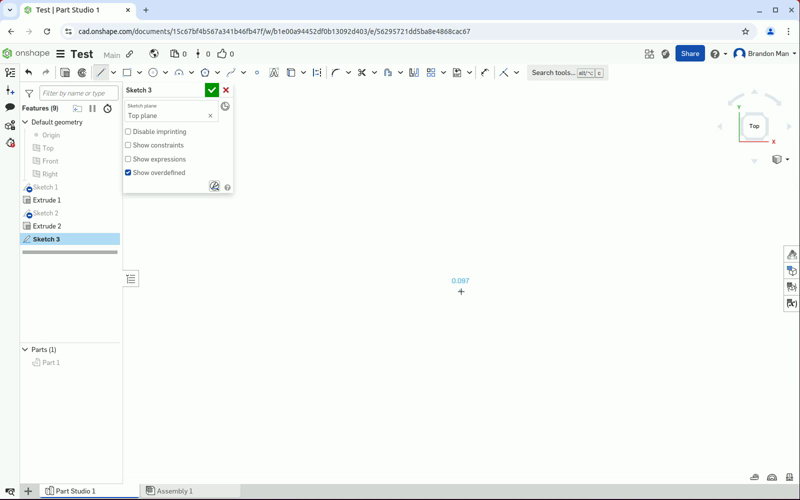
scroll(6)
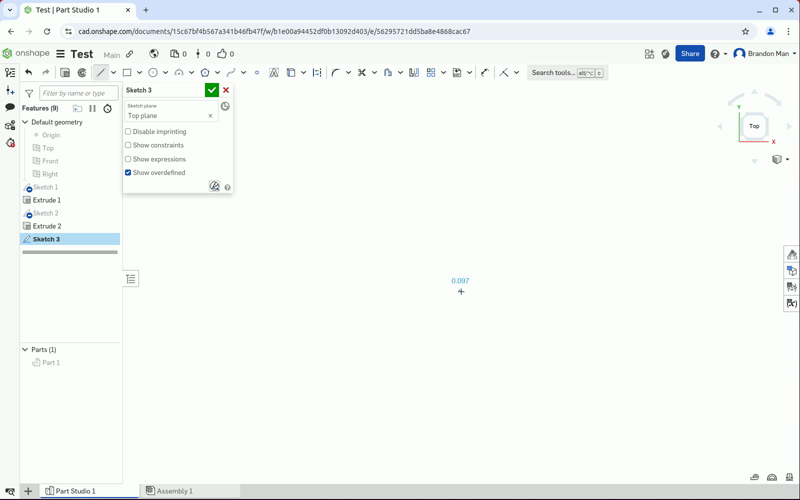
scroll(6)
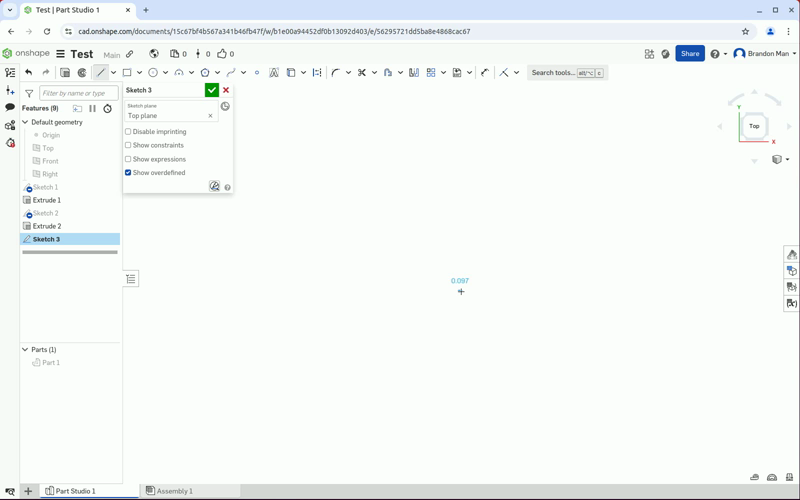
scroll(6)
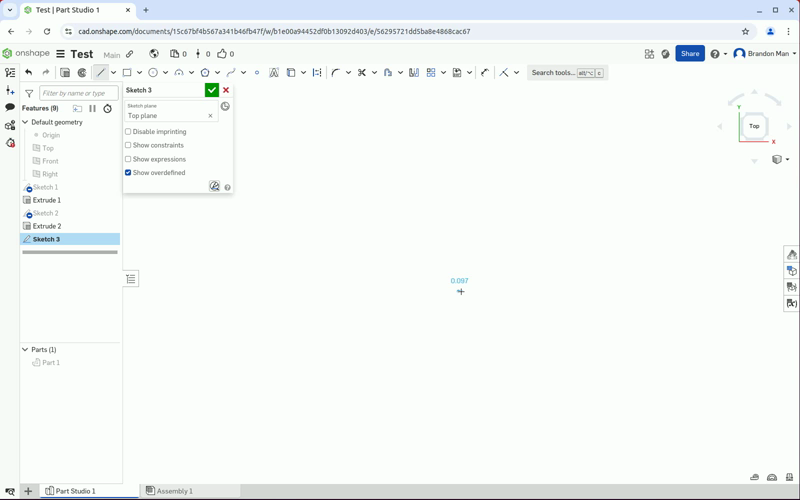
scroll(6)
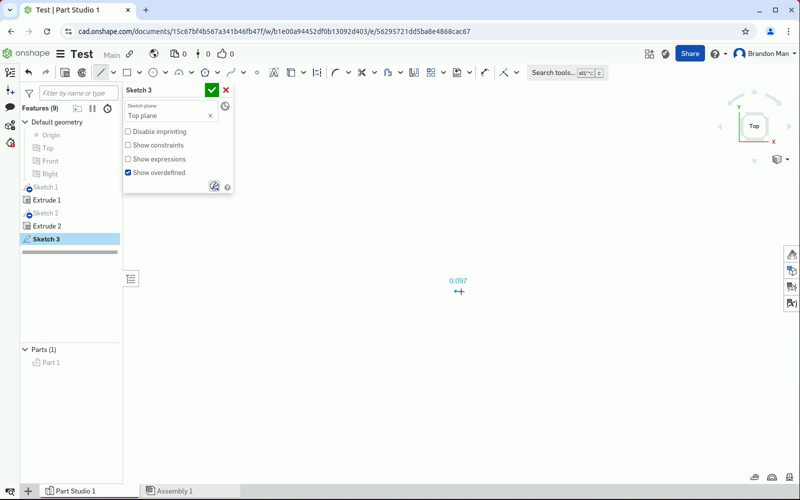
click(461, 291)
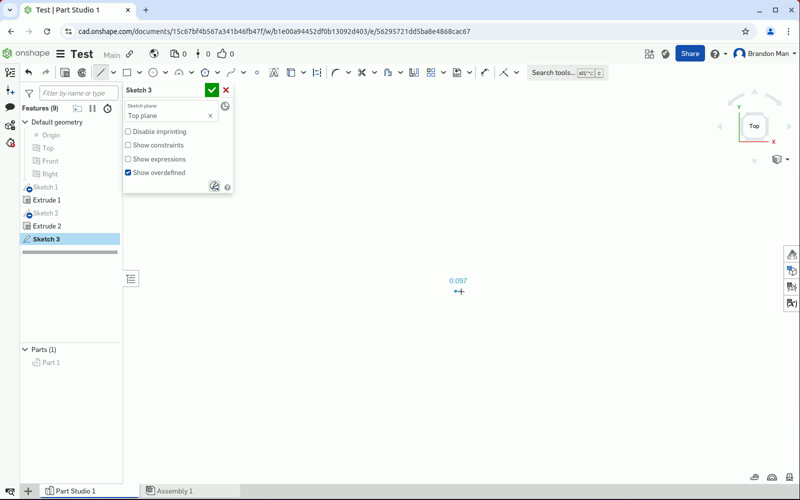
scroll(-6)
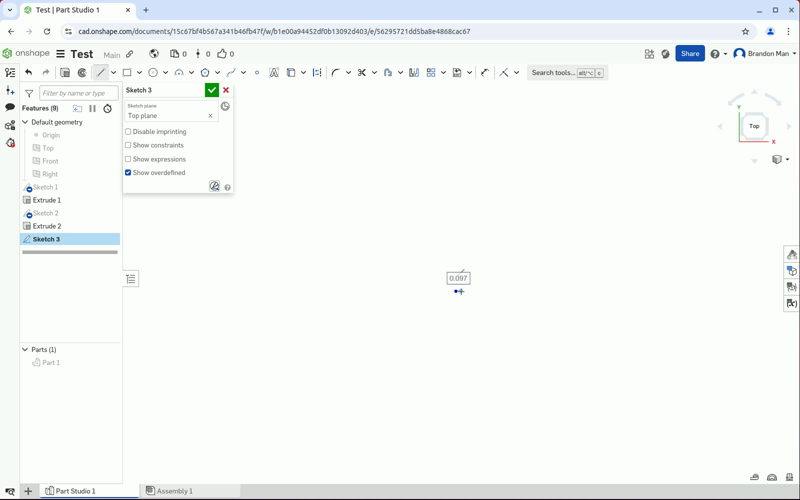
scroll(-6)
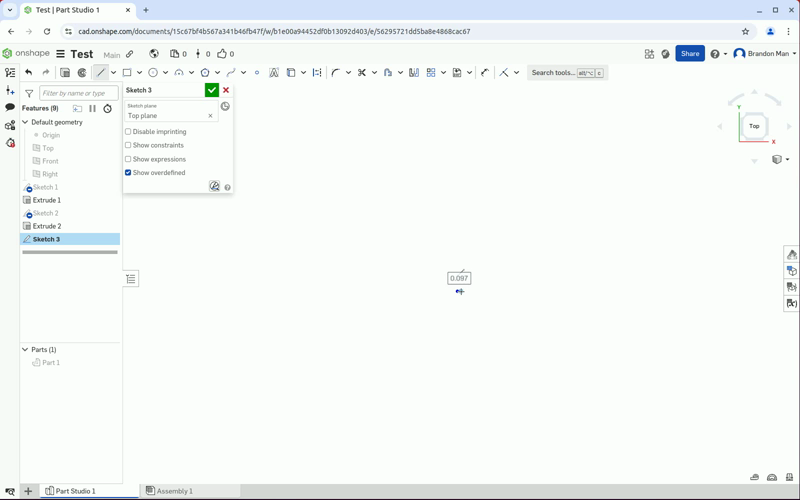
scroll(-6)
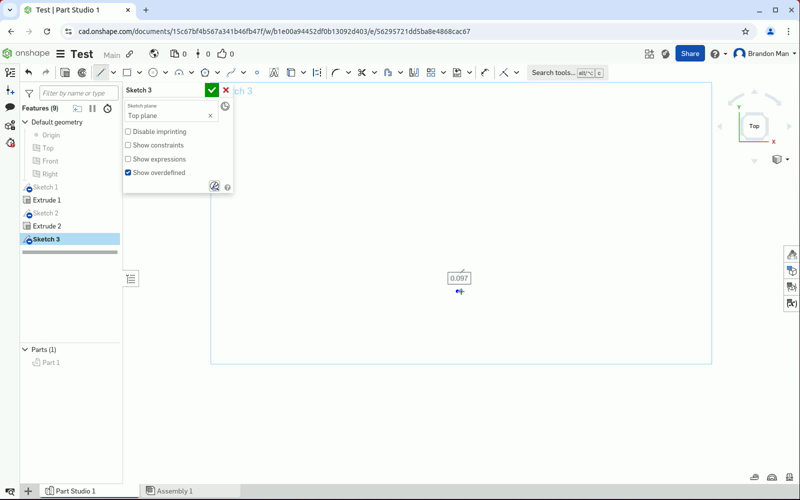
scroll(-6)
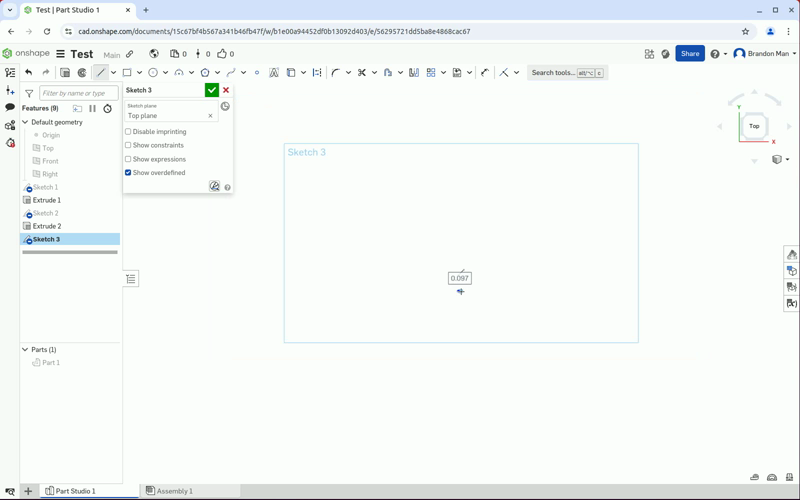
scroll(-6)
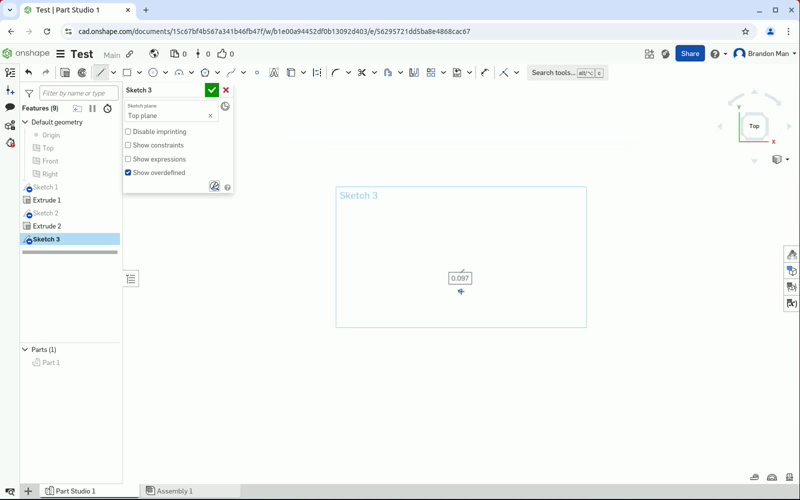
scroll(-6)
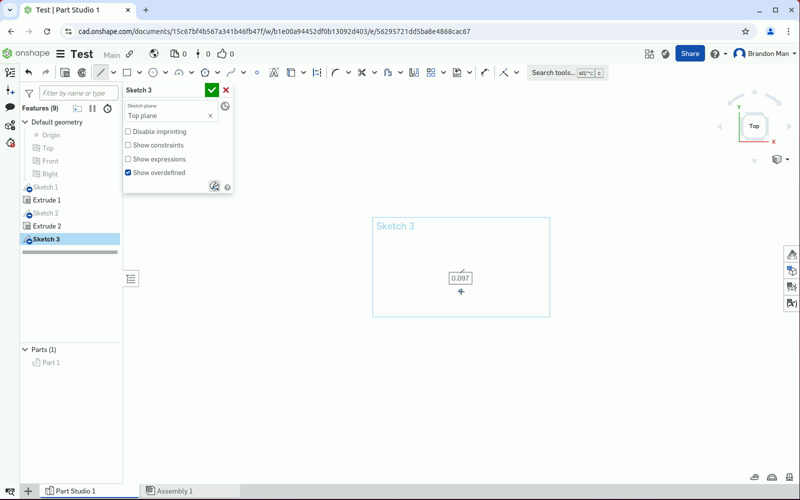
scroll(-6)
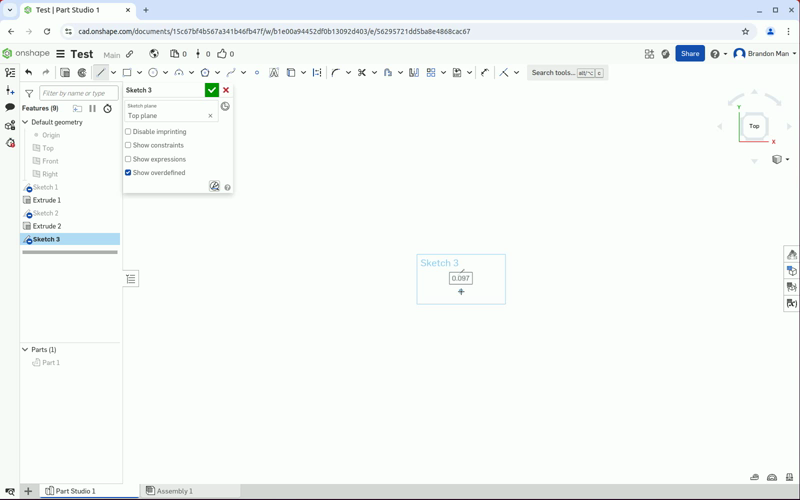
key_up(shift)
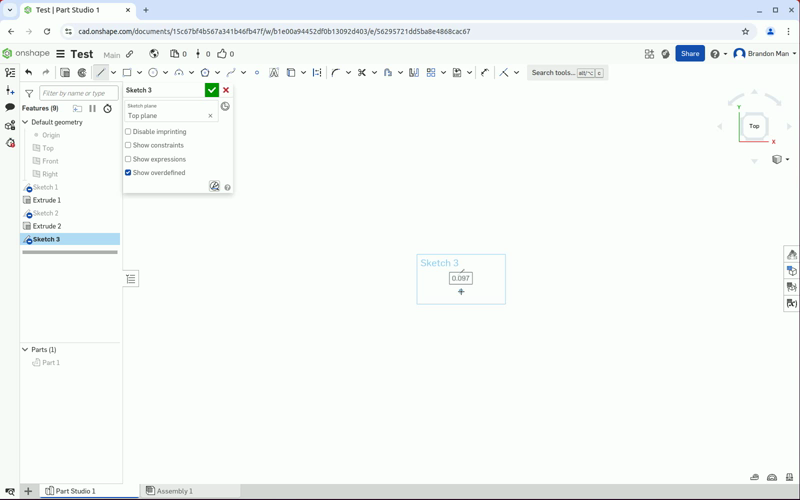
key_down(shift)
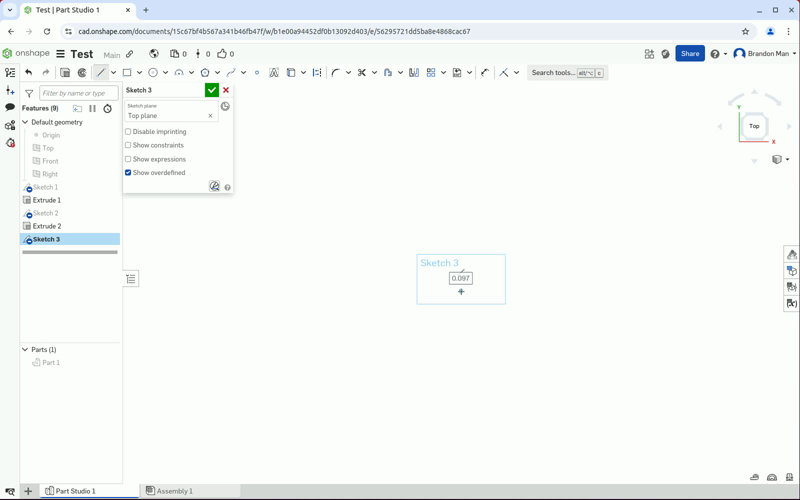
mouse_move(491, 291)
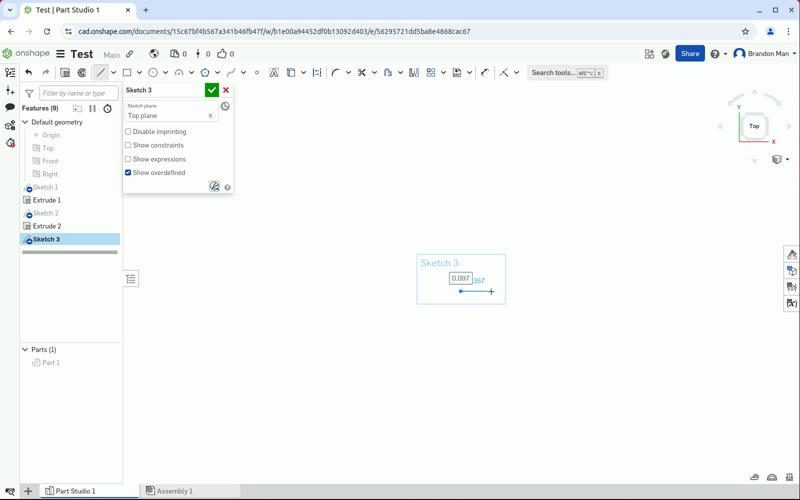
mouse_move(461, 289)
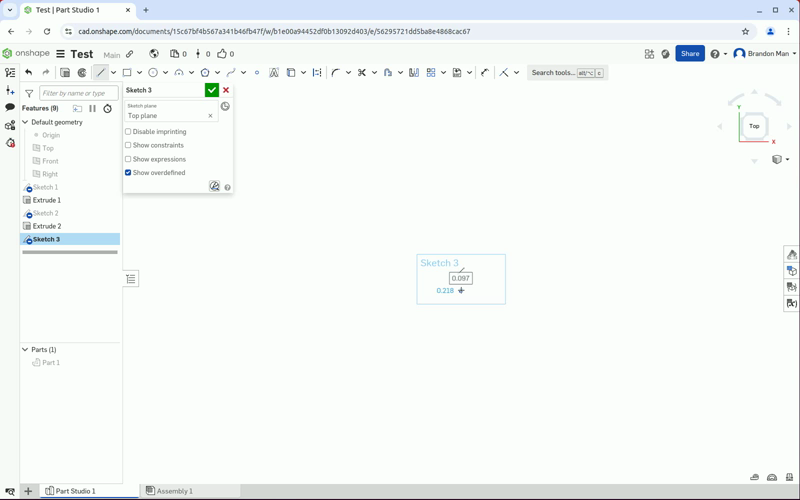
scroll(6)
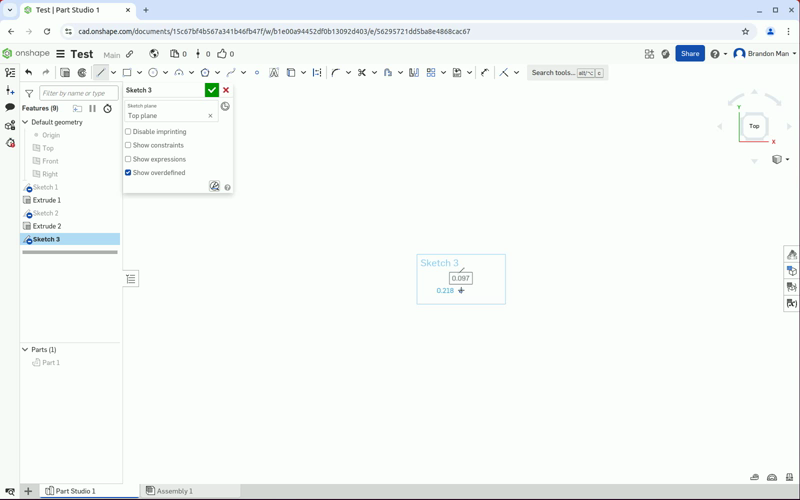
scroll(6)
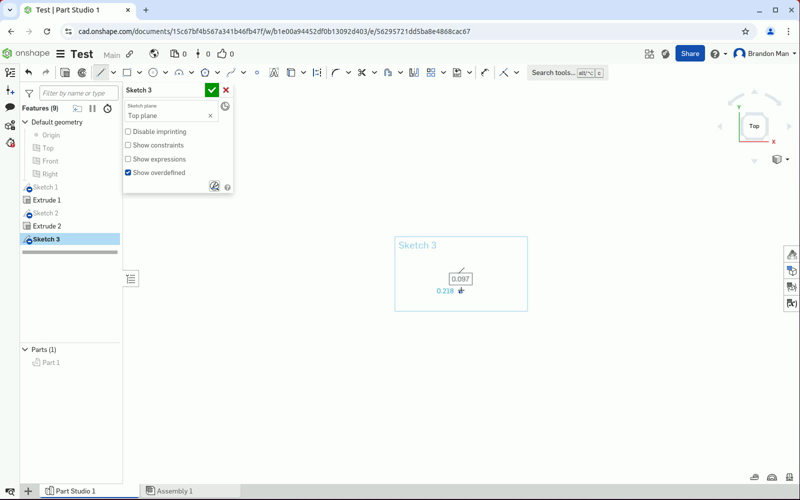
scroll(6)
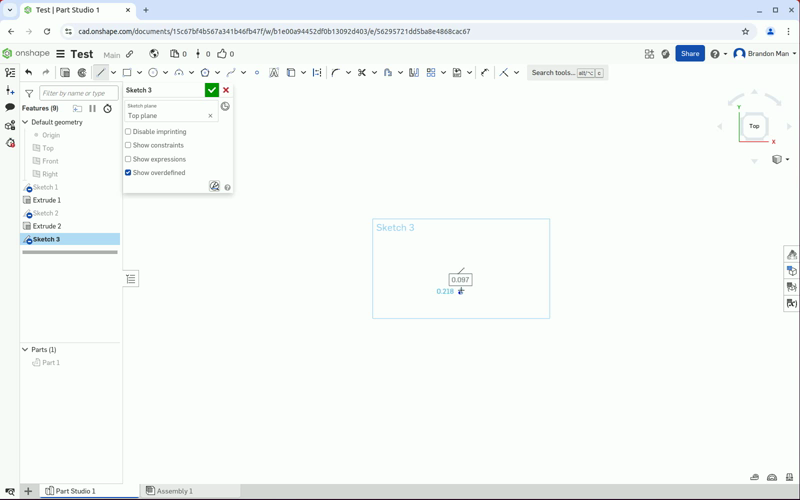
scroll(6)
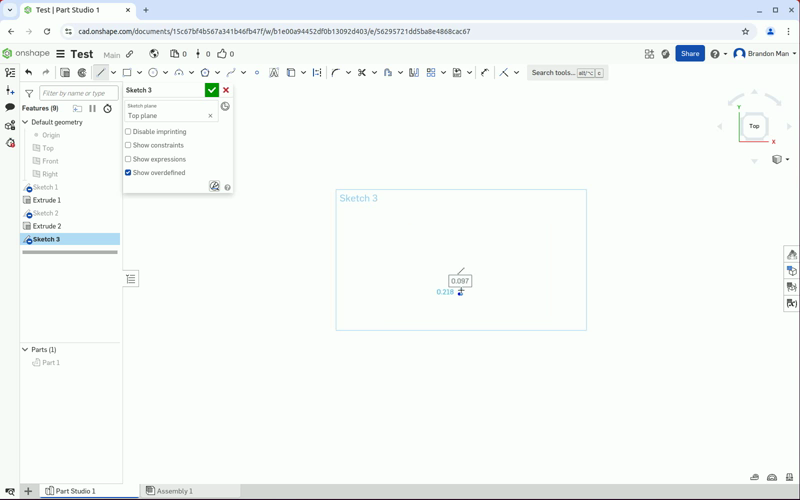
scroll(6)
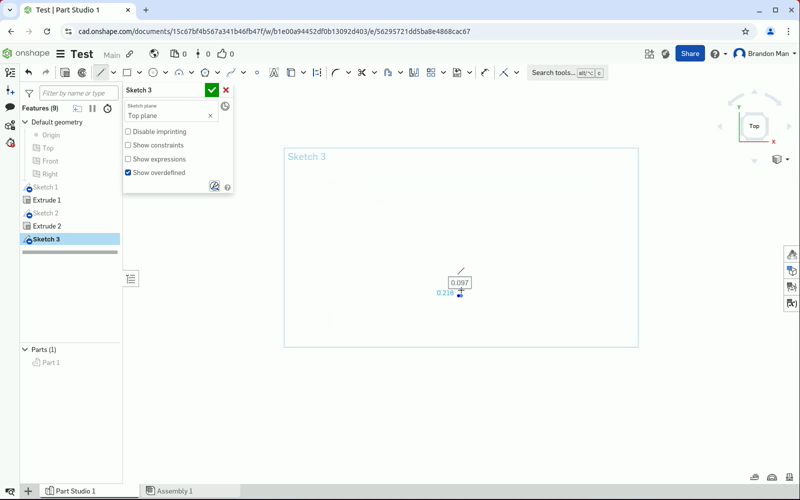
scroll(6)
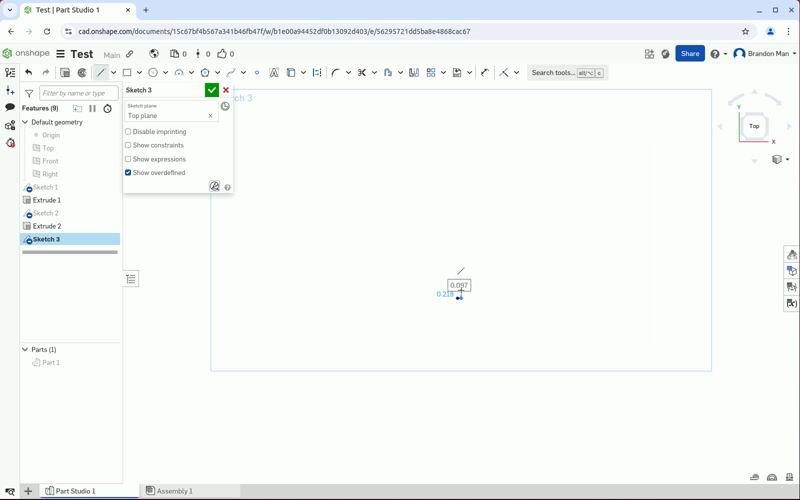
scroll(6)
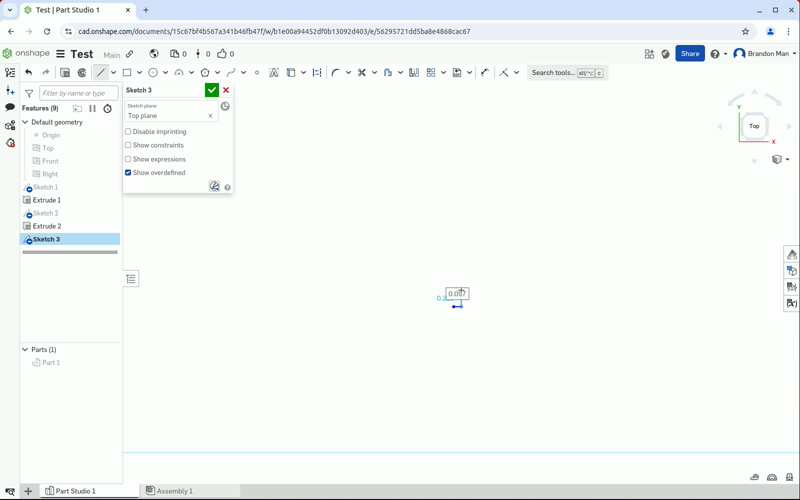
click(461, 289)
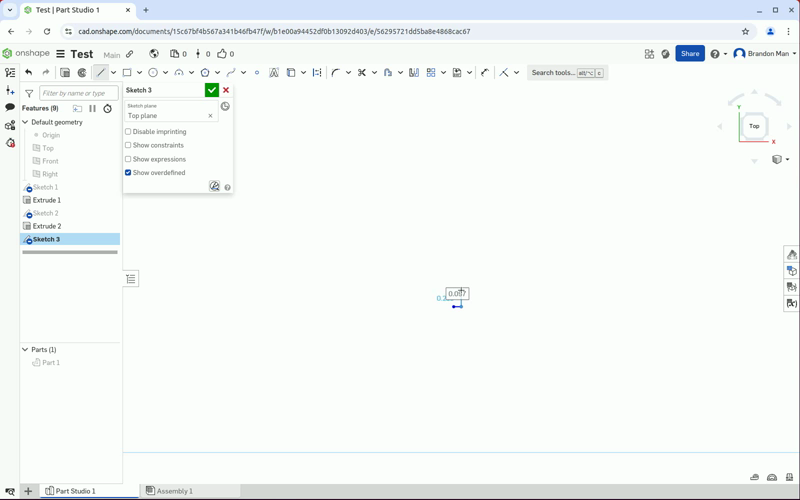
scroll(-6)
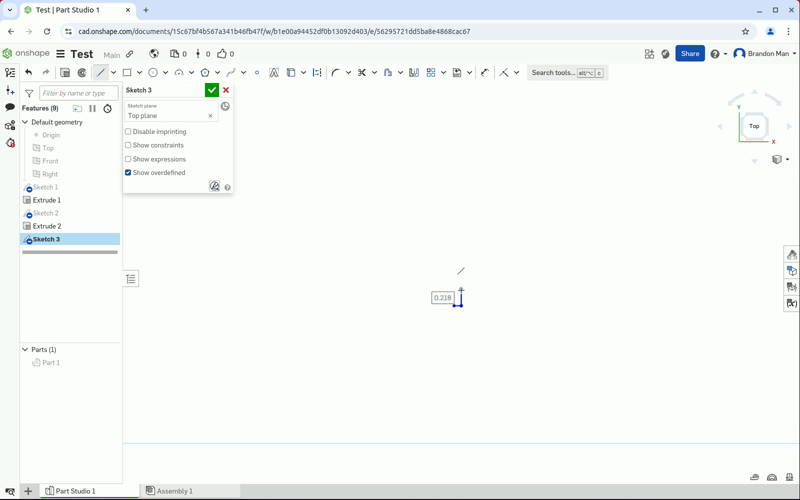
scroll(-6)
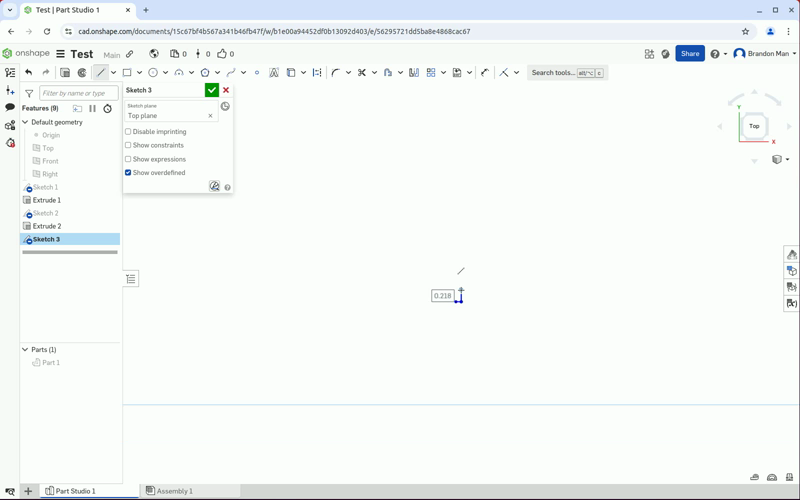
scroll(-6)
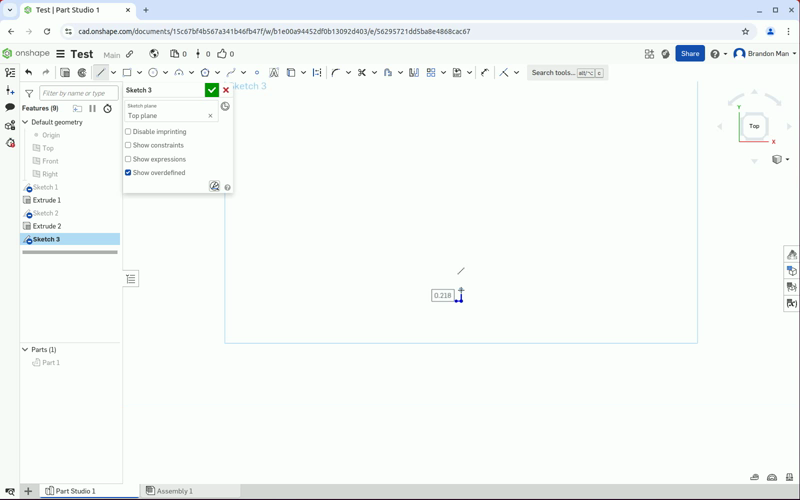
scroll(-6)
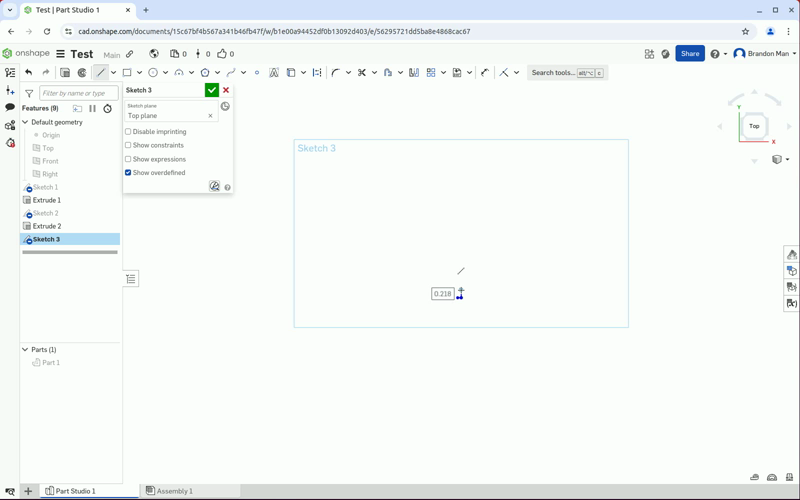
scroll(-6)
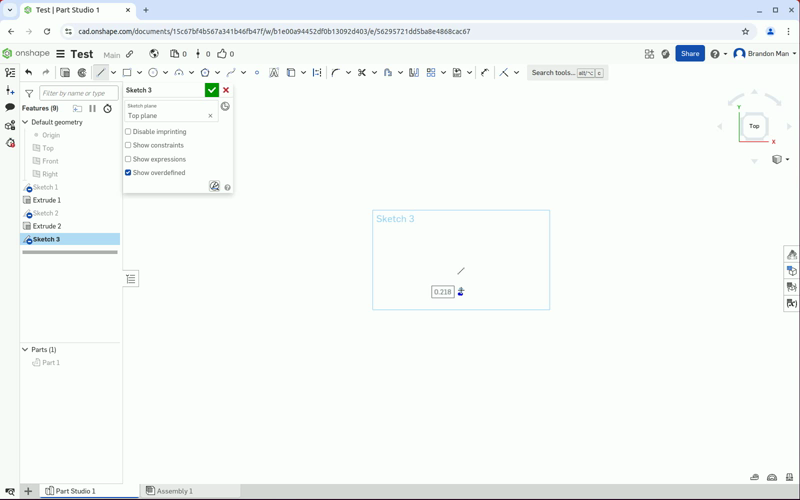
scroll(-6)
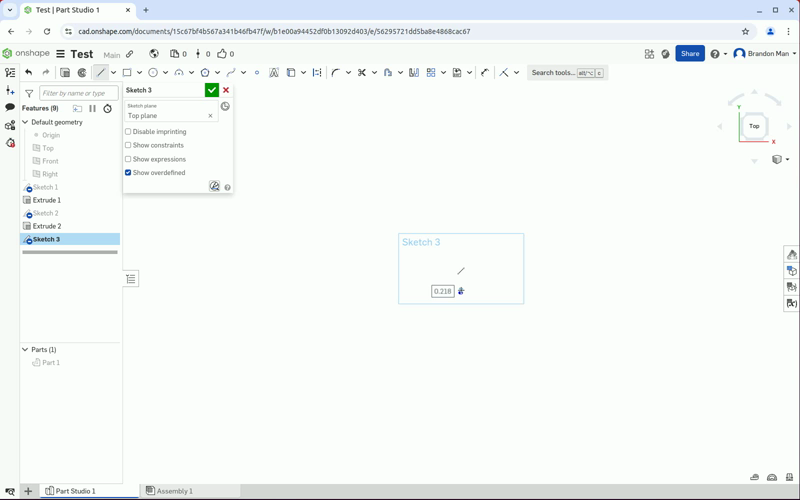
scroll(-6)
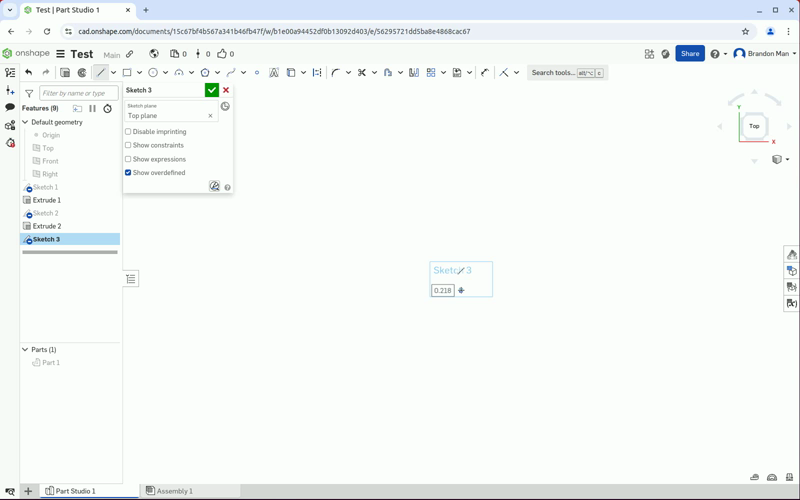
key_up(shift)
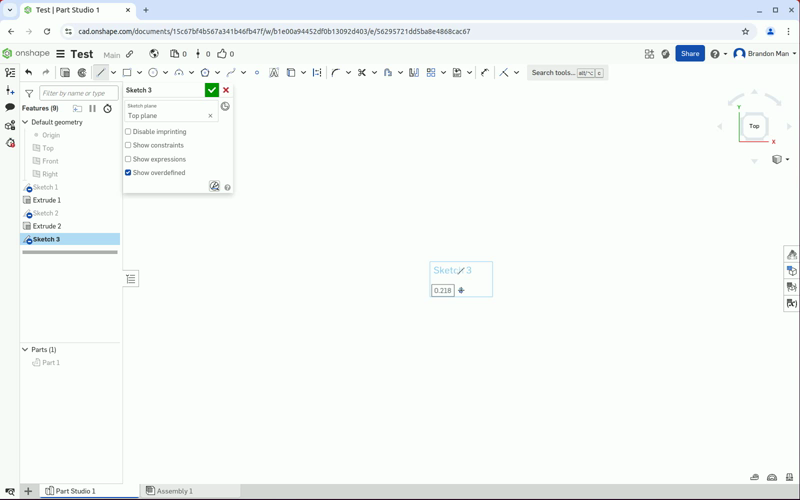
key_down(shift)
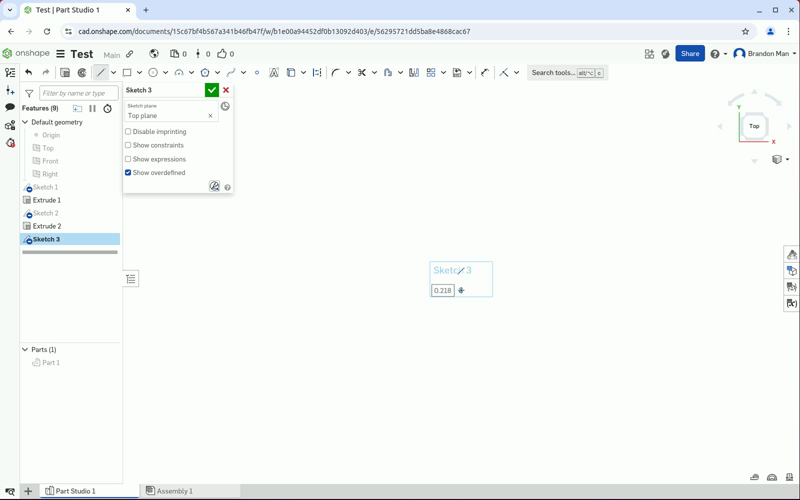
mouse_move(491, 289)
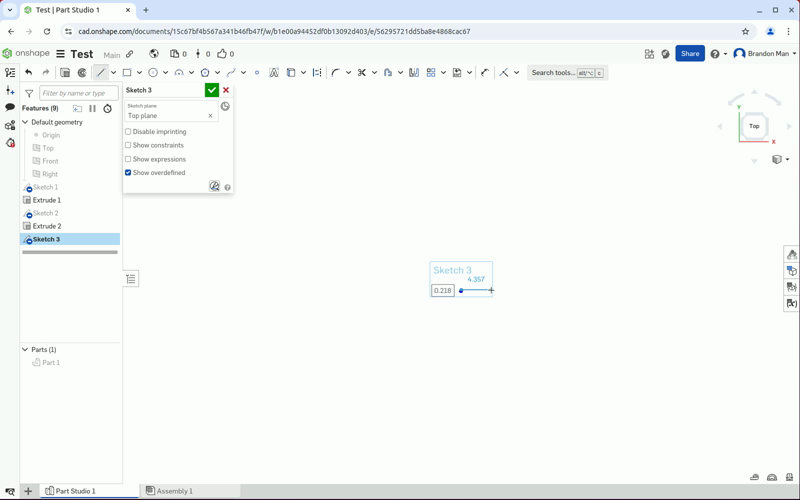
mouse_move(465, 289)
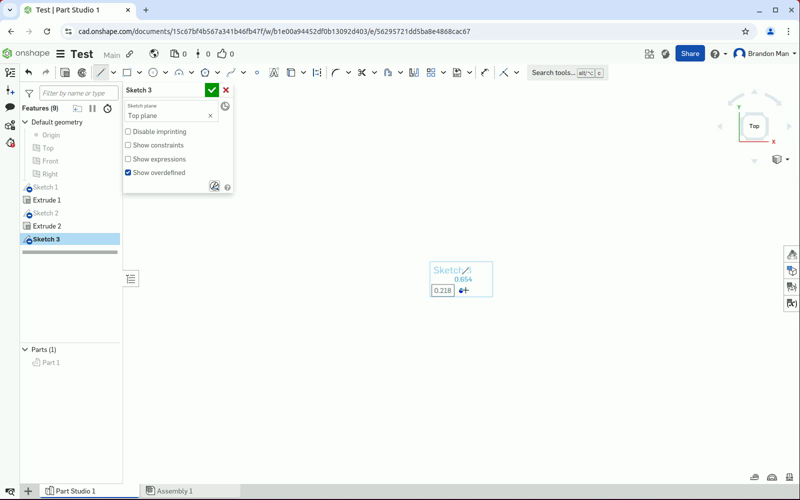
scroll(6)
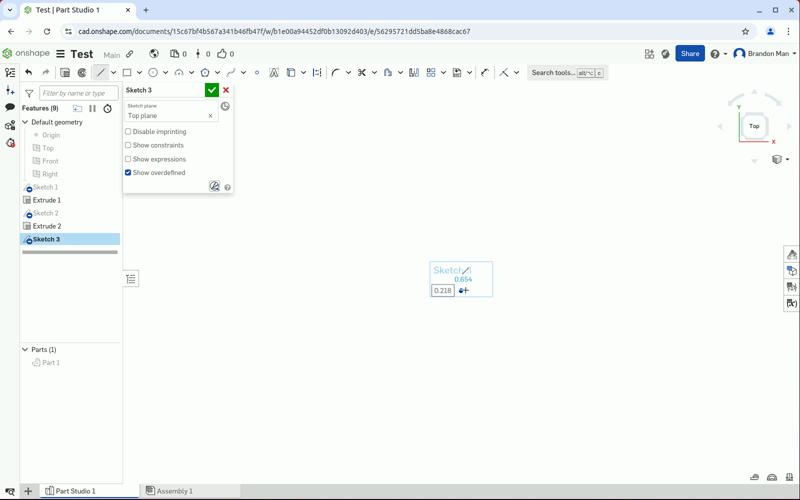
scroll(6)
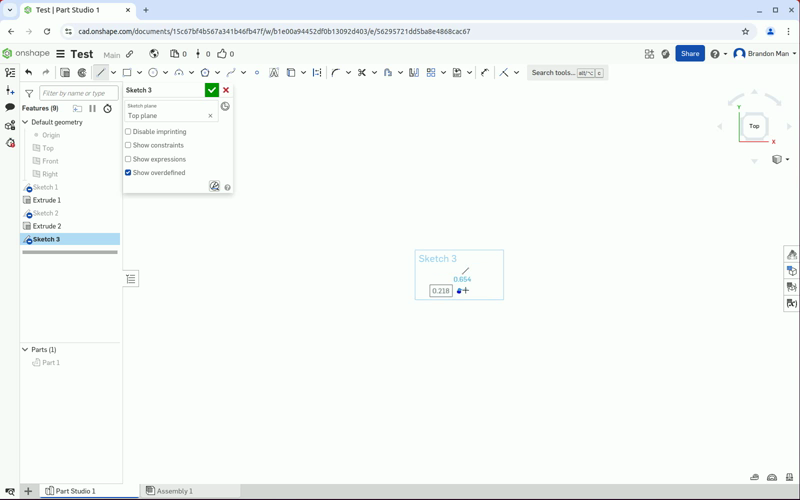
scroll(6)
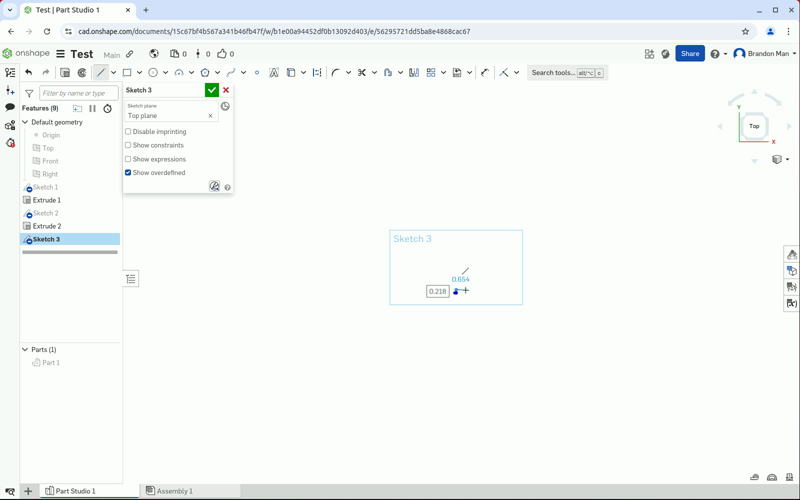
scroll(6)
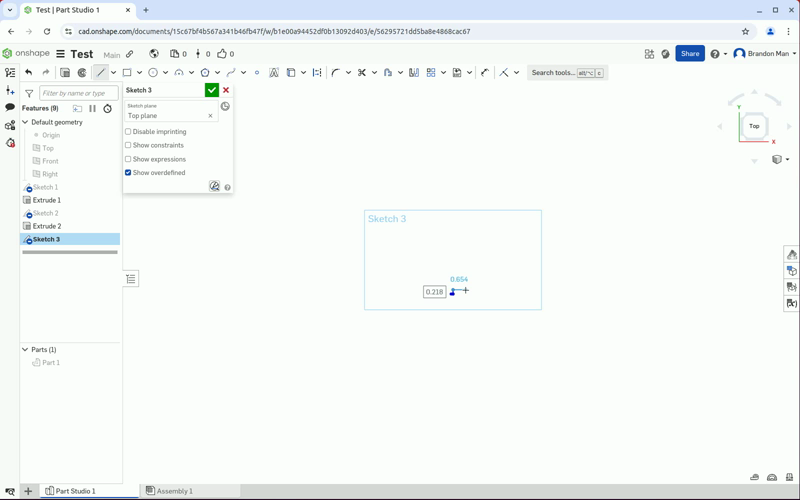
scroll(6)
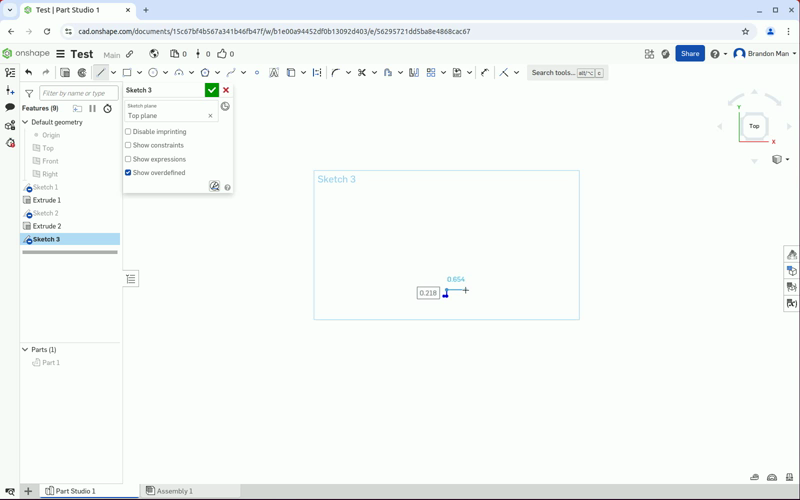
scroll(6)
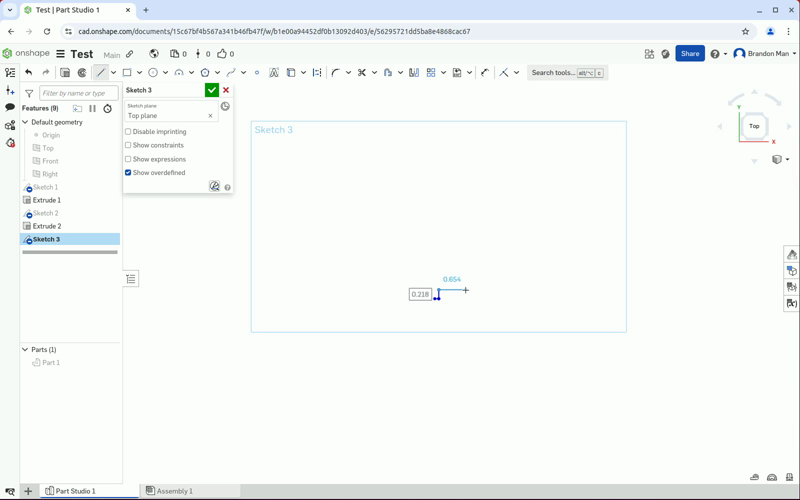
scroll(6)
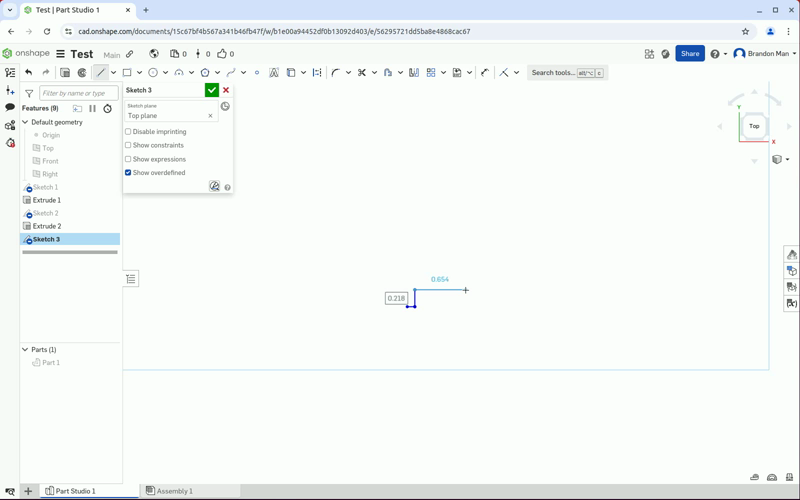
click(465, 289)
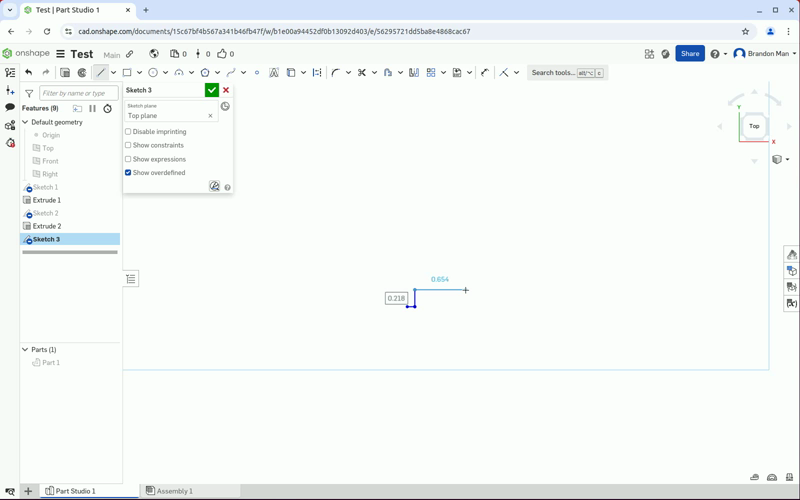
scroll(-6)
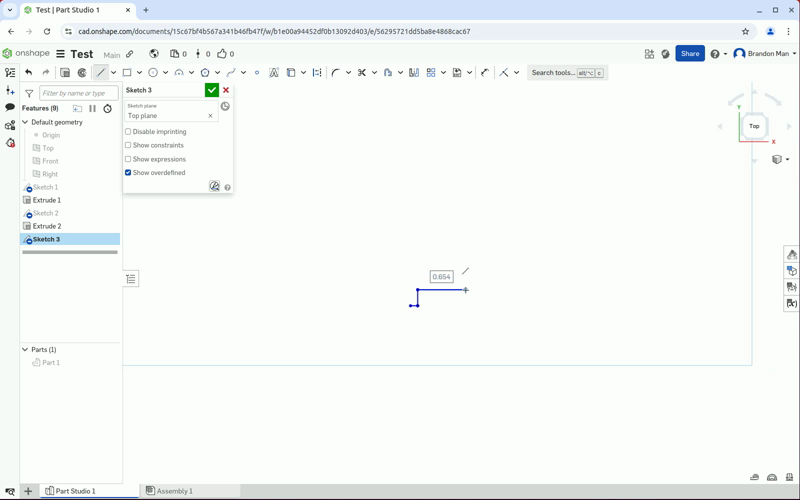
scroll(-6)
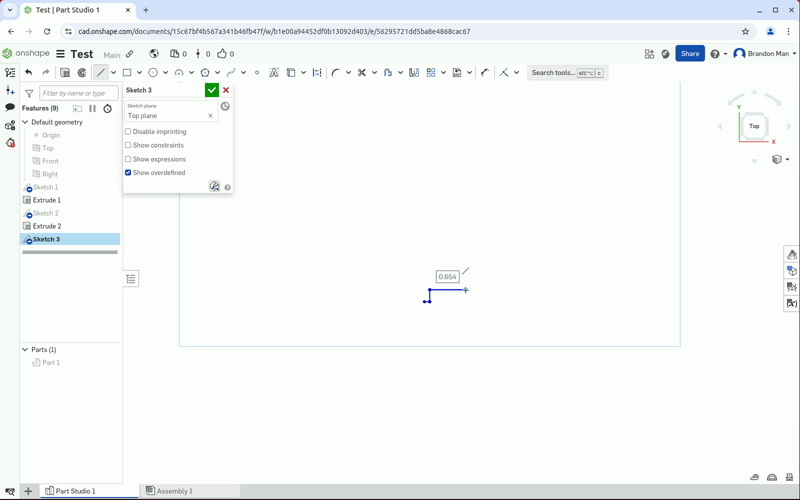
scroll(-6)
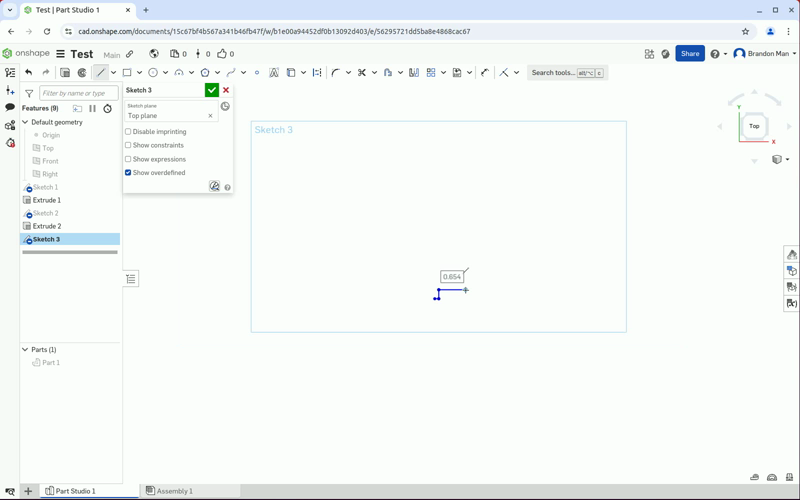
scroll(-6)
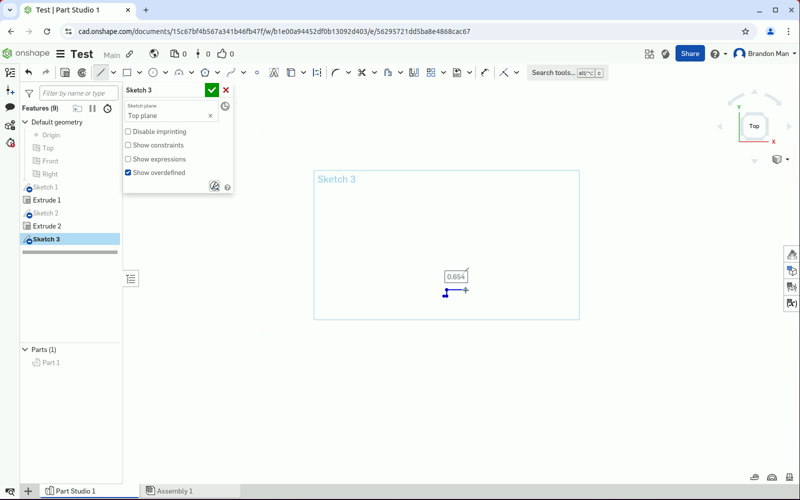
scroll(-6)
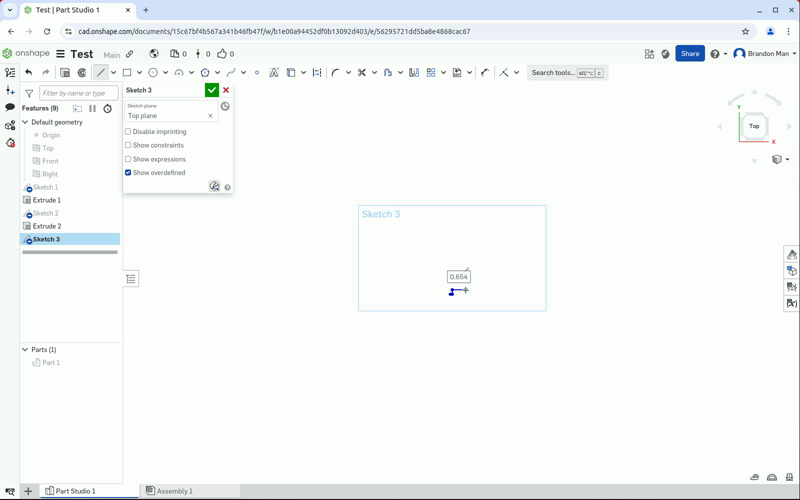
scroll(-6)
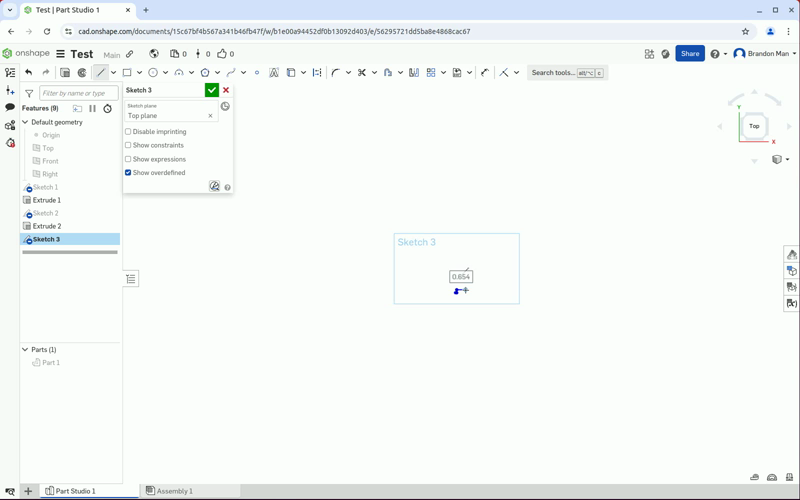
scroll(-6)
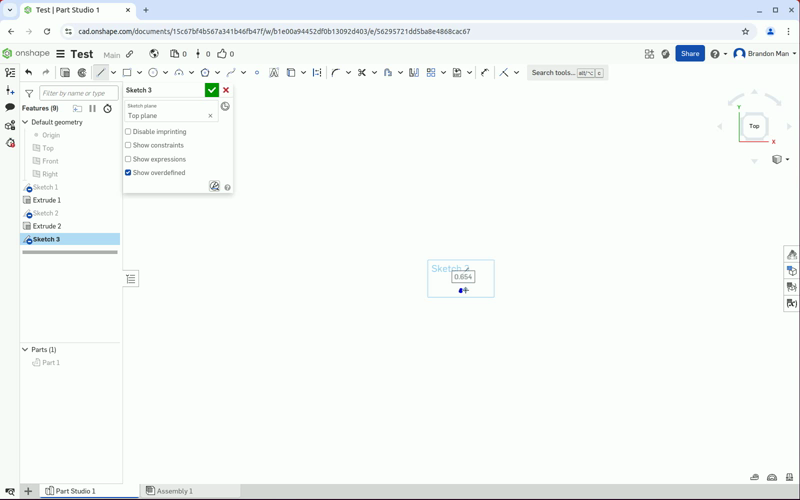
key_up(shift)
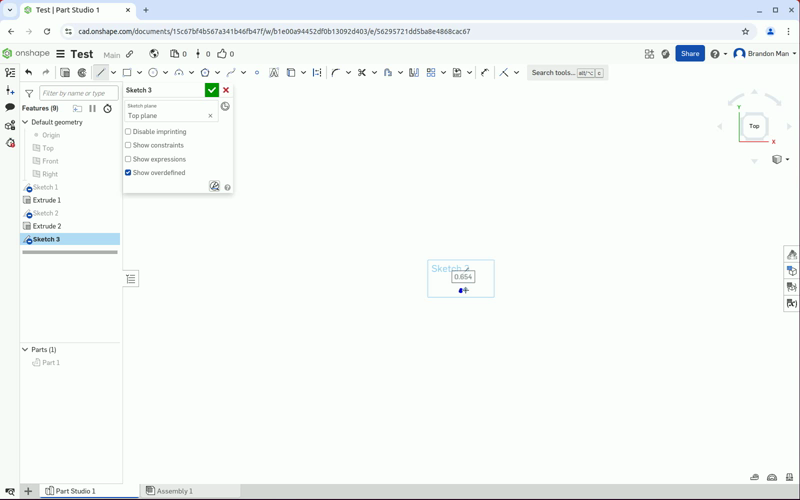
key_down(shift)
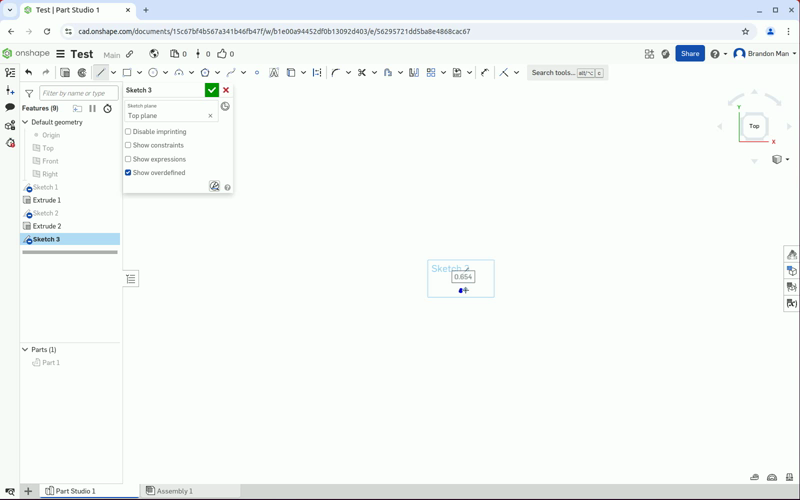
mouse_move(495, 289)
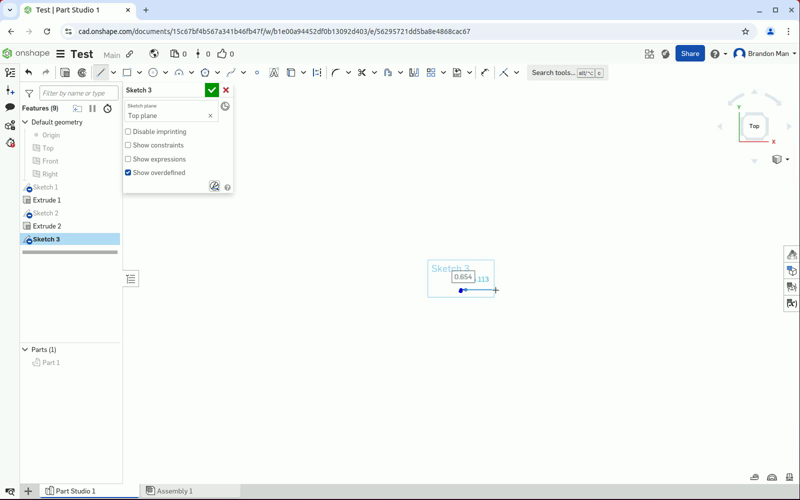
mouse_move(465, 275)
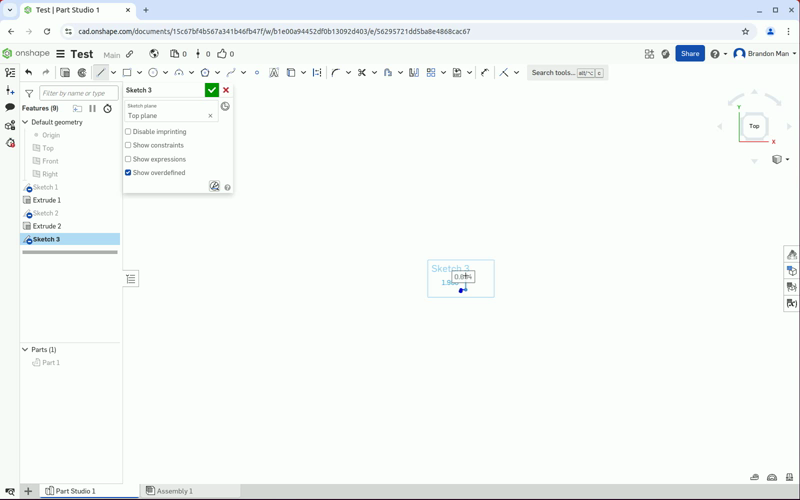
click(465, 275)
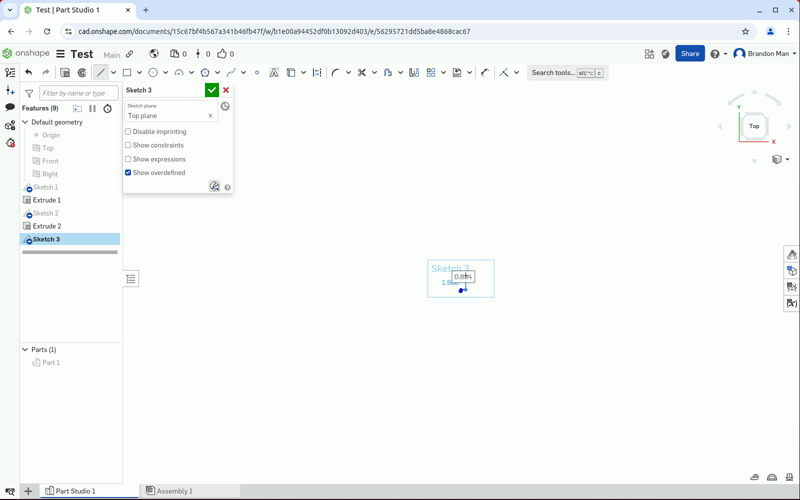
key_up(shift)
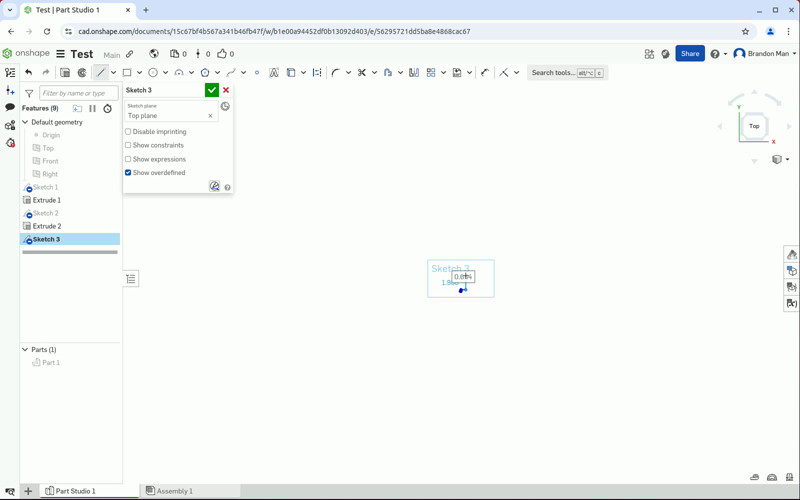
key_down(shift)
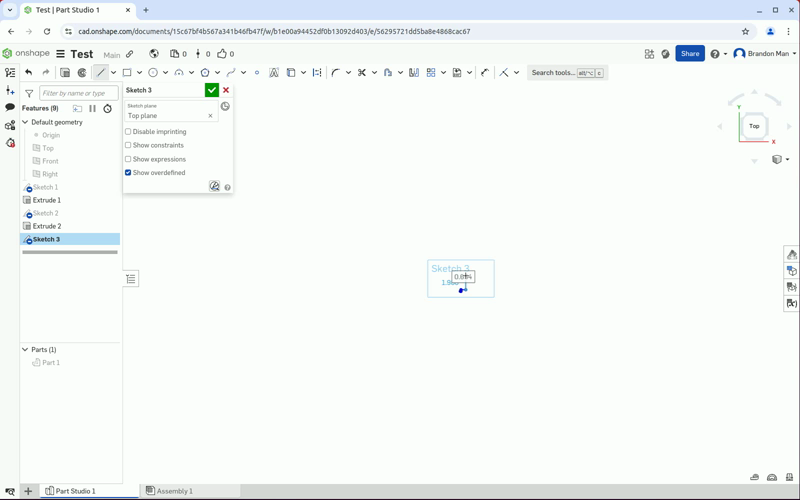
mouse_move(495, 275)
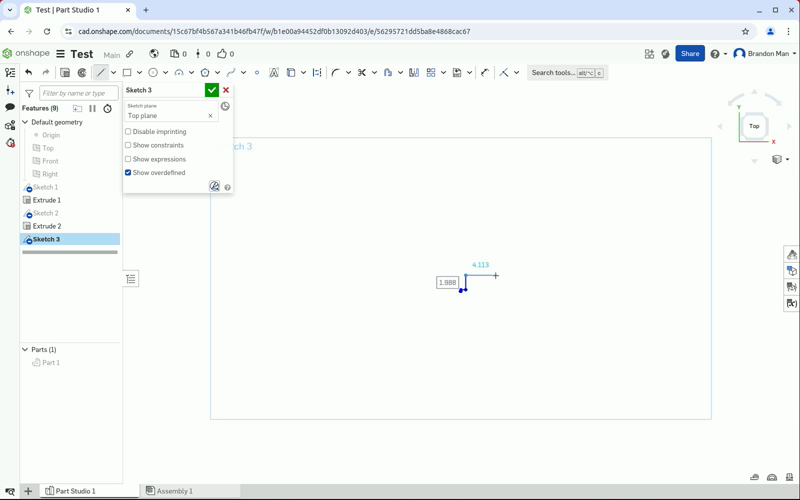
mouse_move(461, 275)
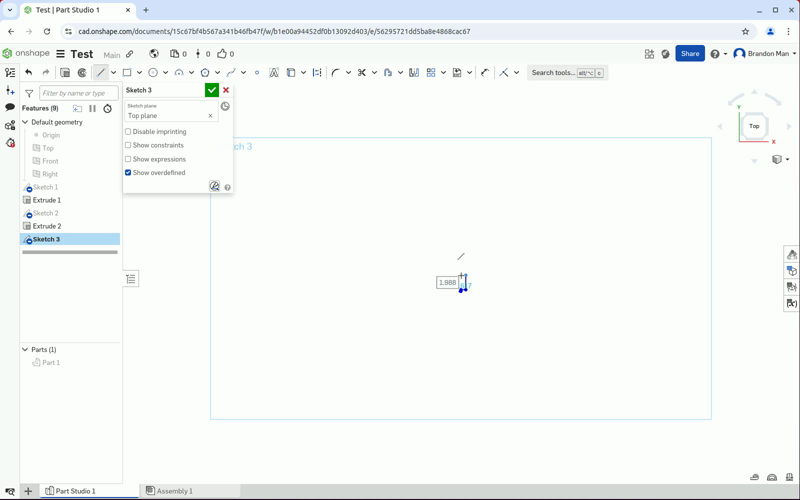
scroll(6)
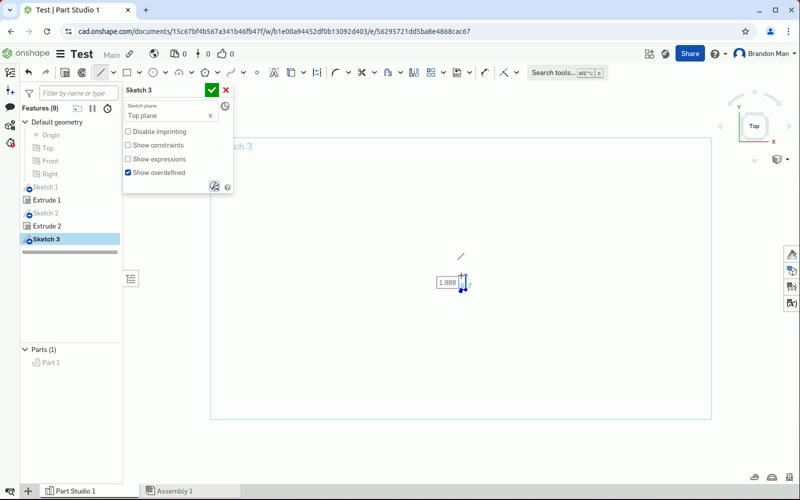
scroll(6)
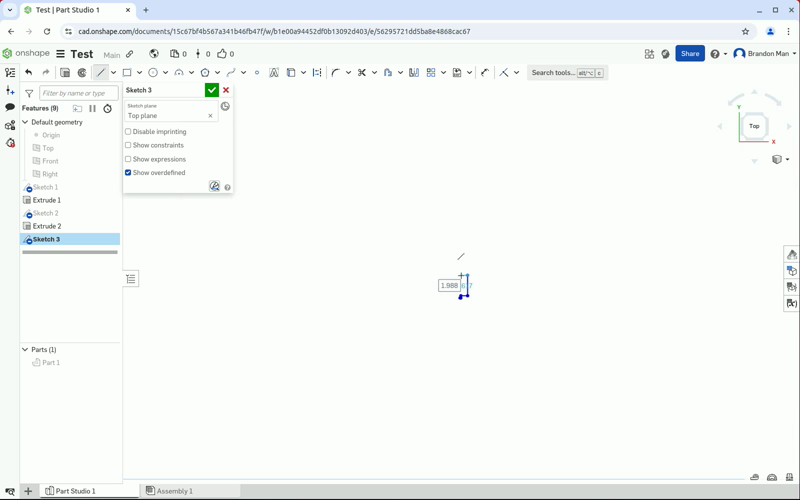
scroll(6)
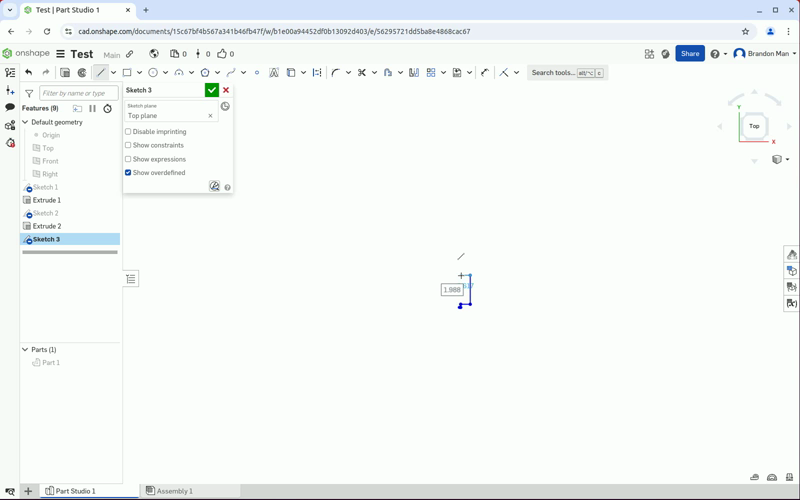
scroll(6)
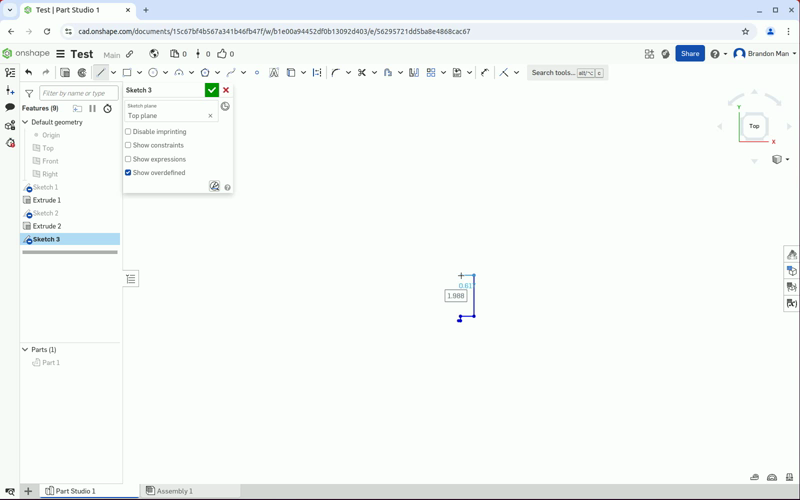
scroll(6)
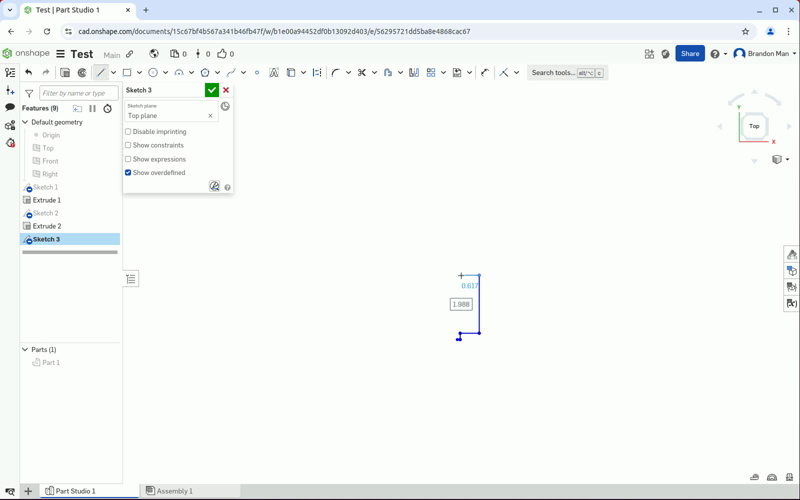
scroll(6)
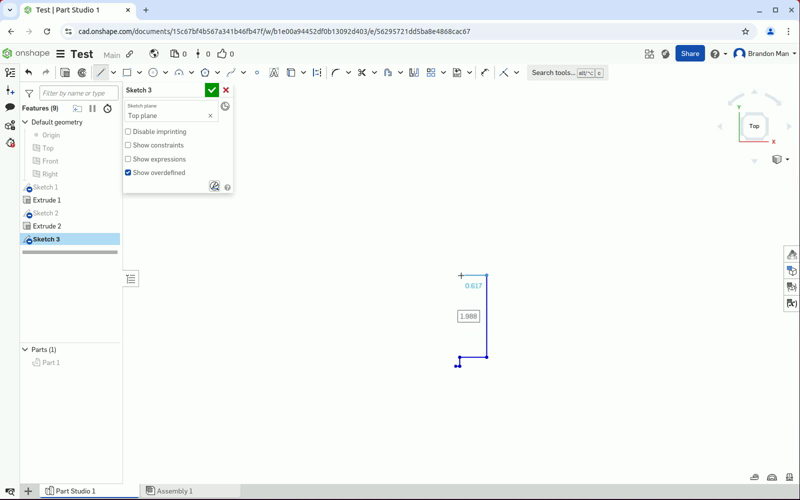
scroll(6)
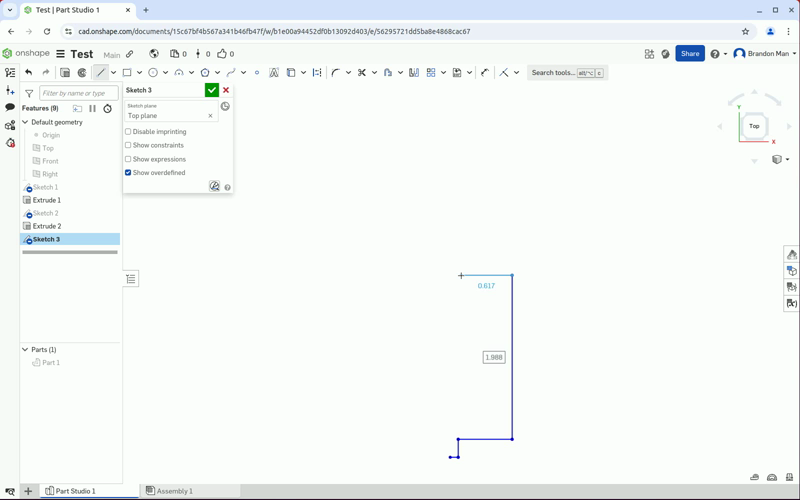
click(461, 275)
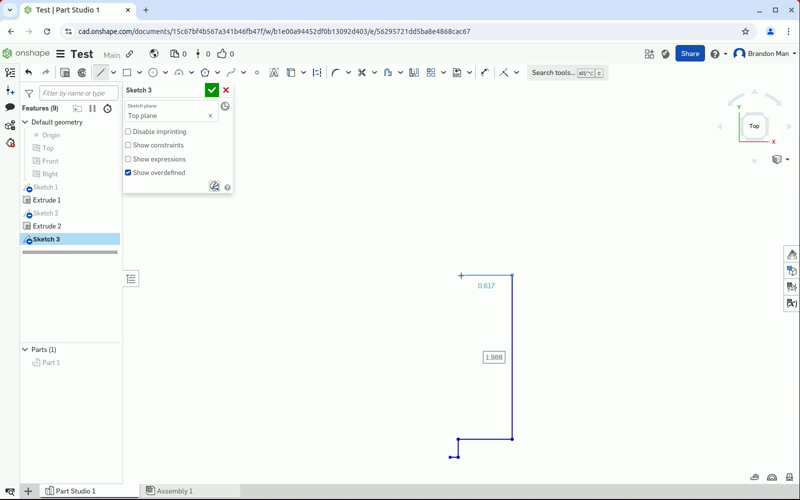
scroll(-6)
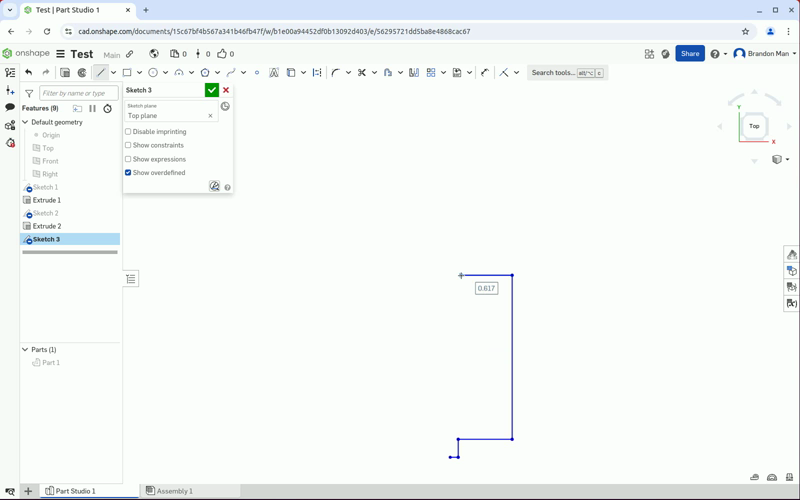
scroll(-6)
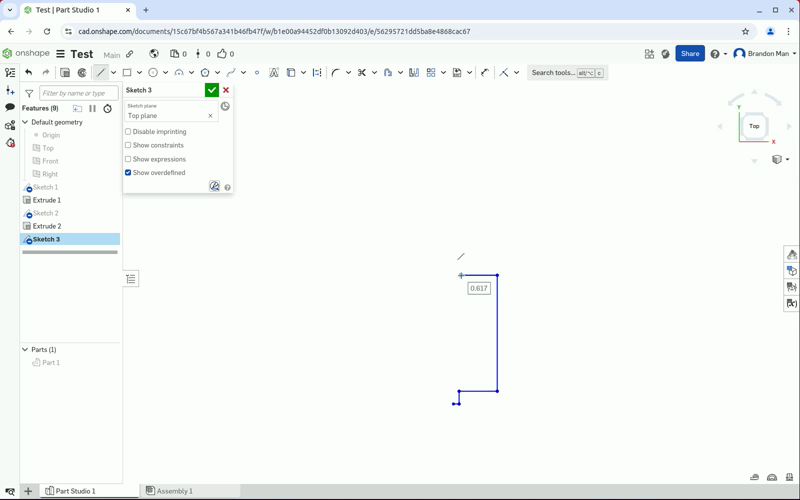
scroll(-6)
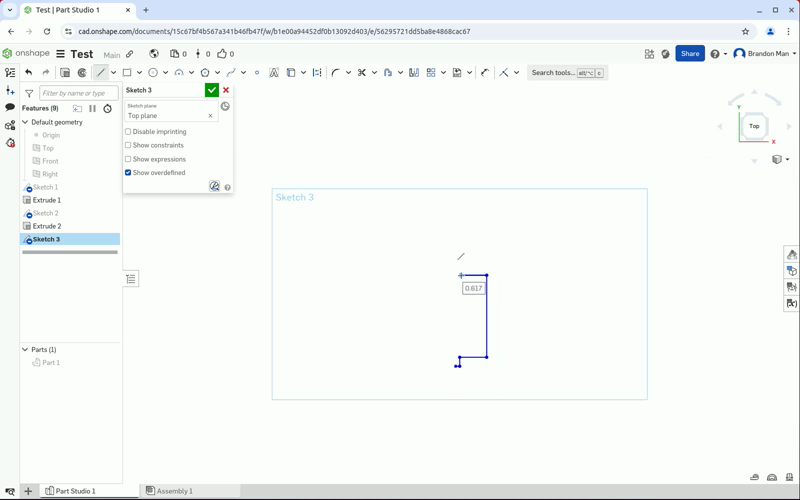
scroll(-6)
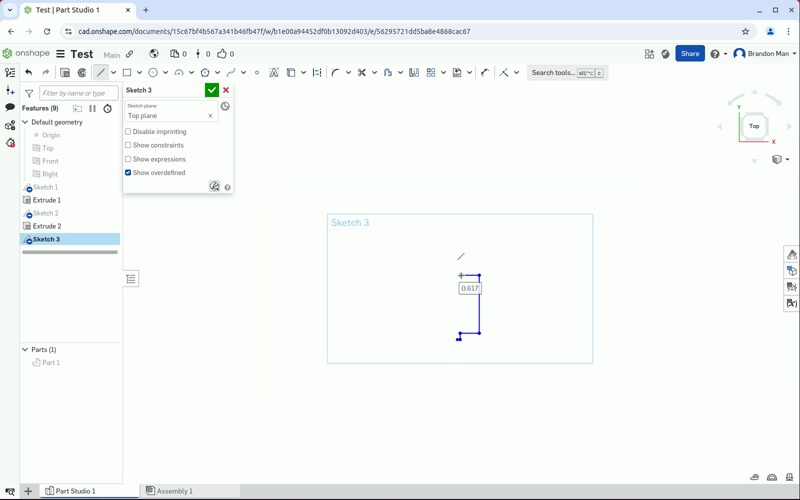
scroll(-6)
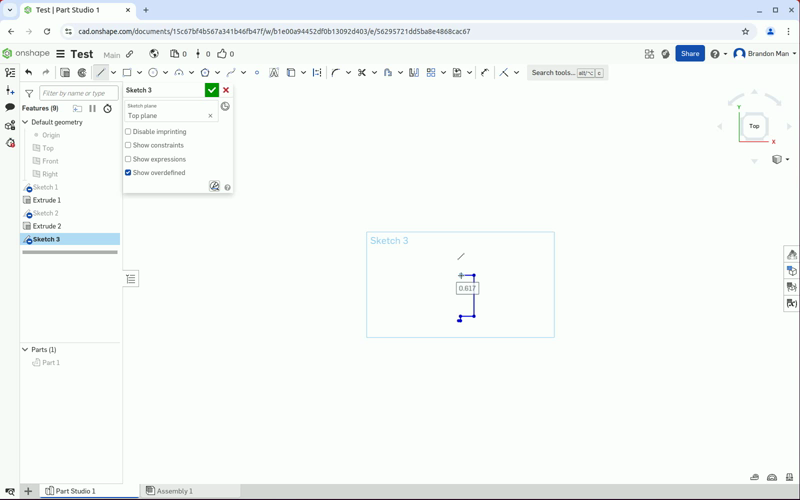
scroll(-6)
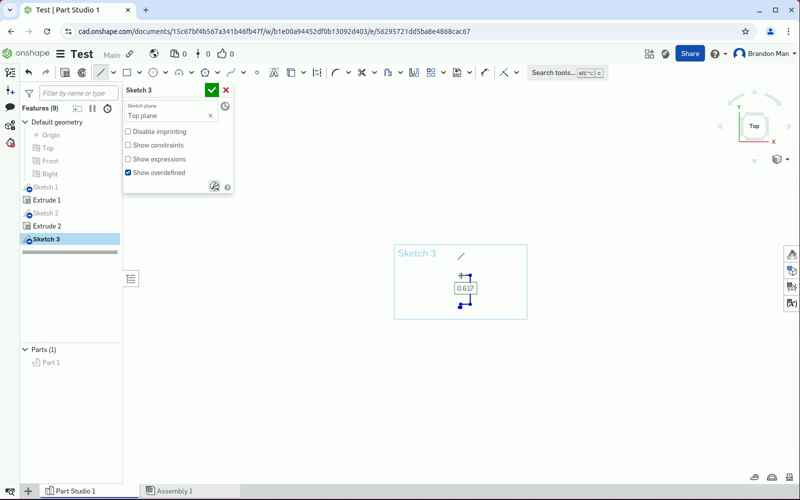
scroll(-6)
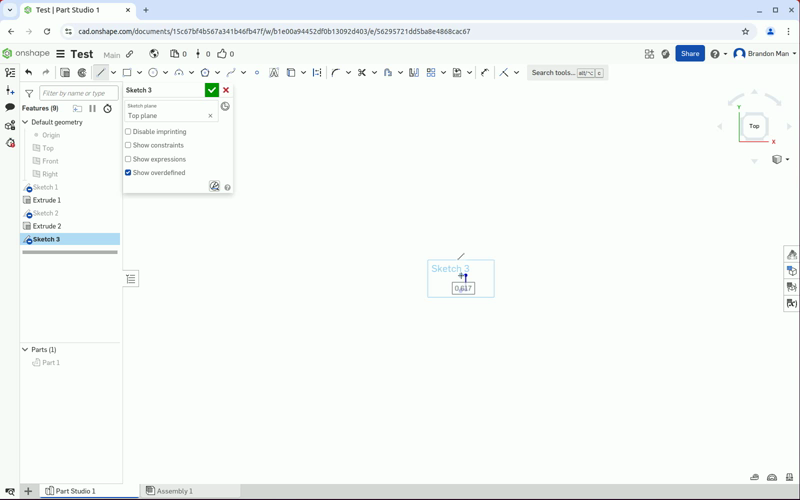
key_up(shift)
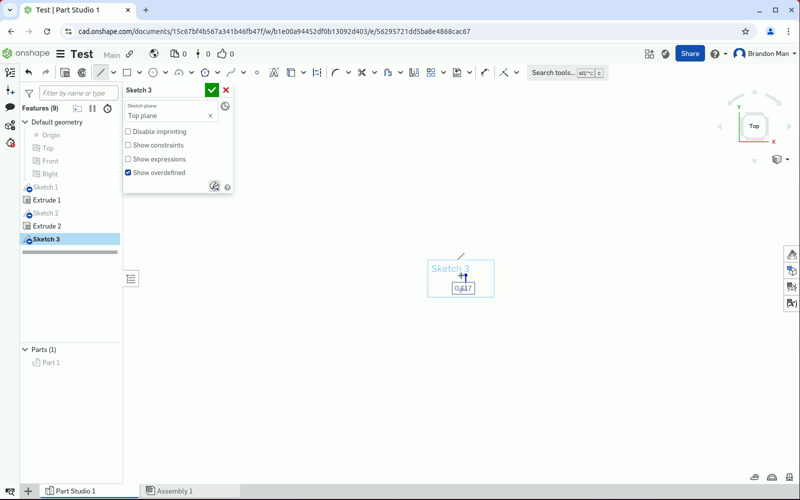
key_down(shift)
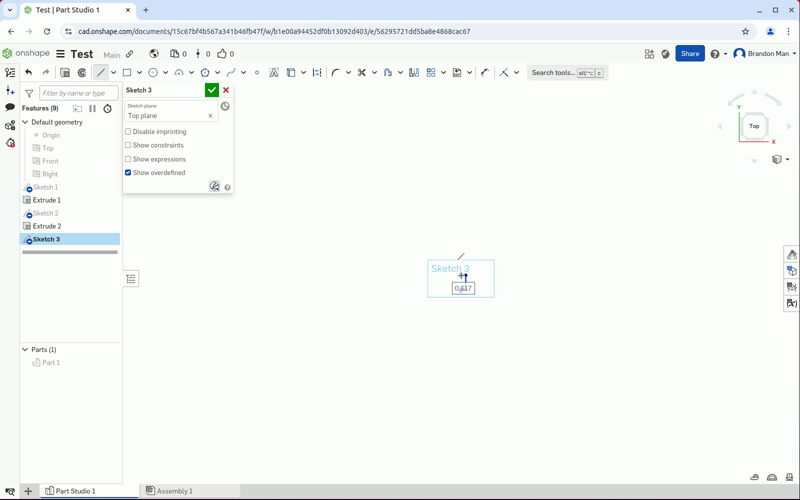
mouse_move(491, 275)
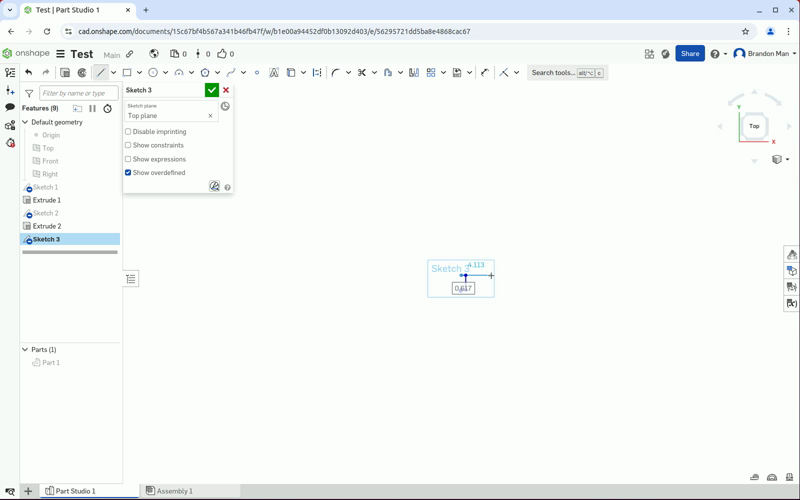
mouse_move(461, 273)
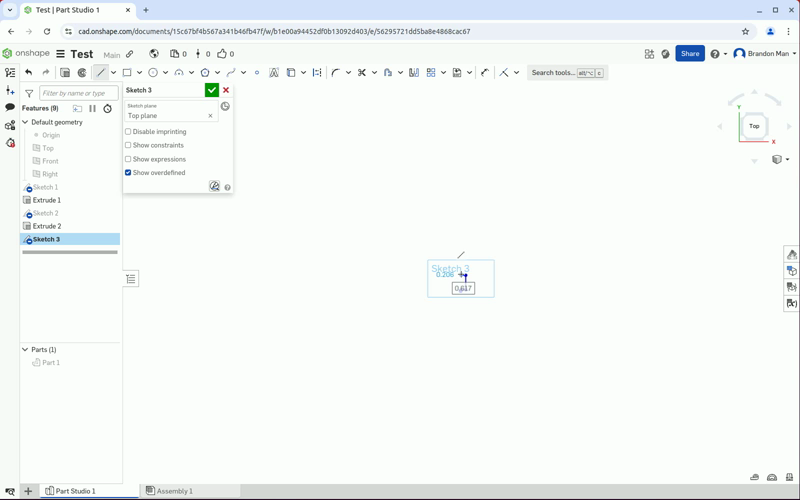
scroll(6)
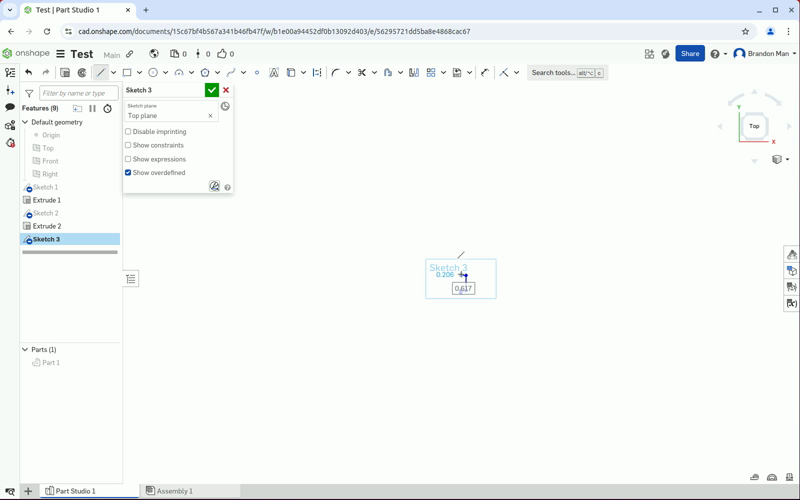
scroll(6)
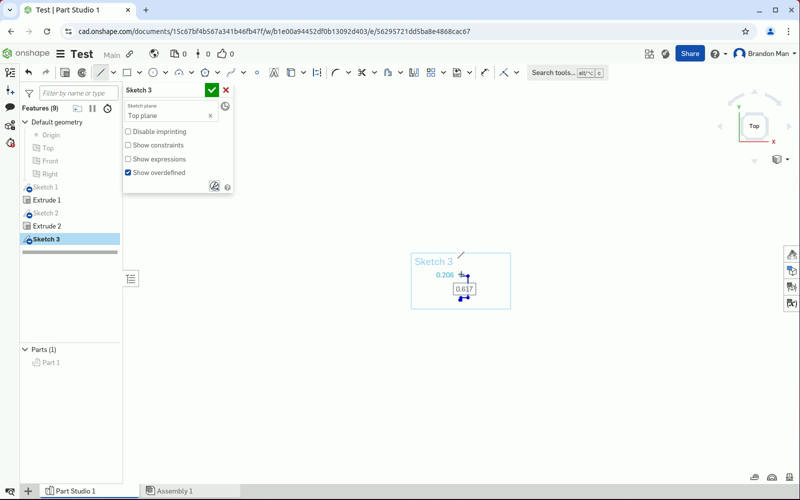
scroll(6)
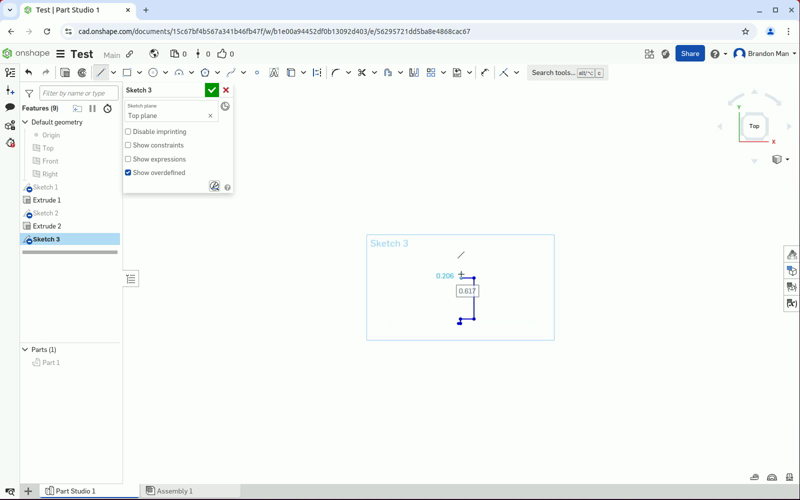
scroll(6)
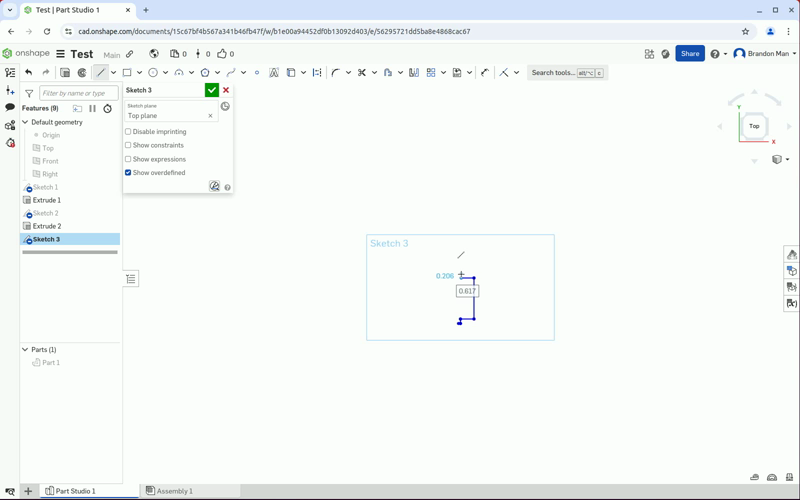
scroll(6)
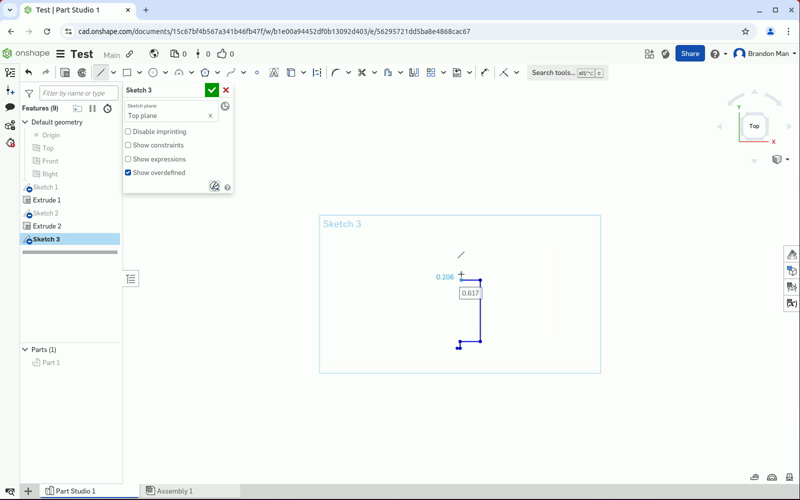
scroll(6)
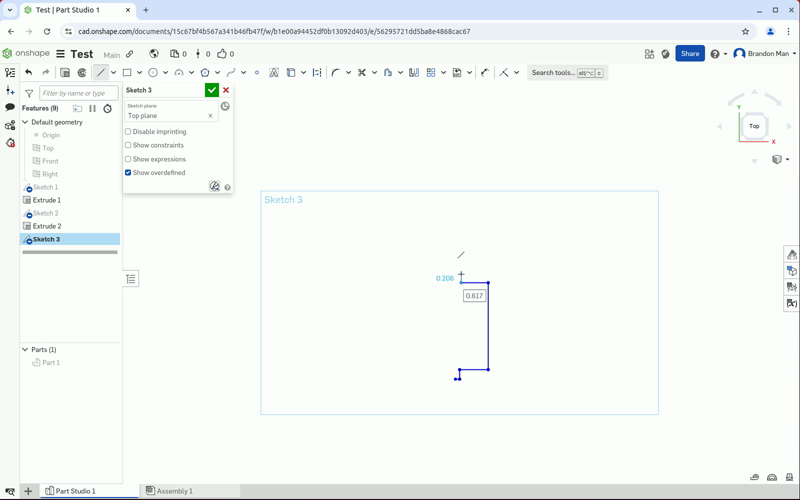
scroll(6)
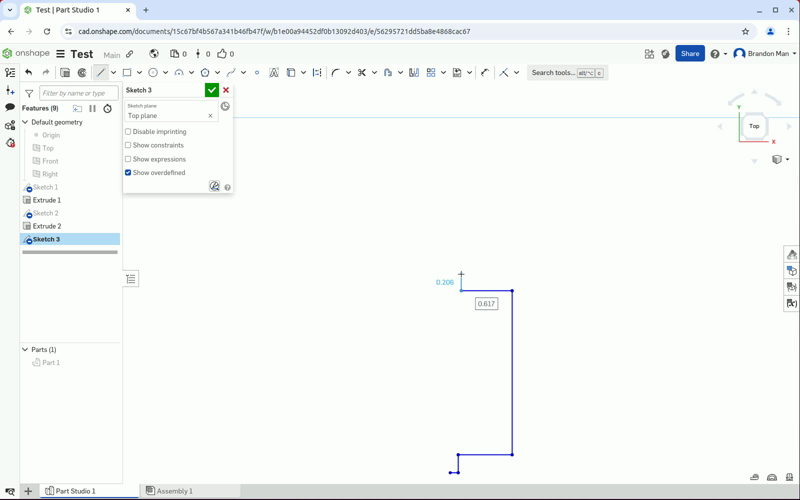
click(461, 273)
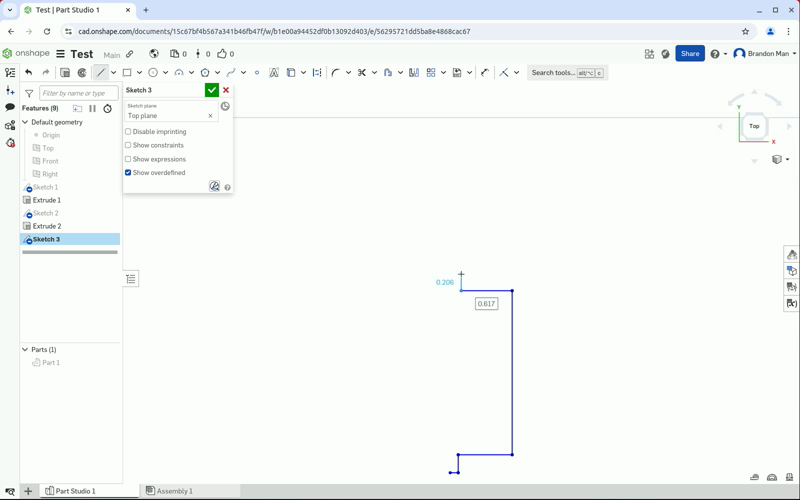
scroll(-6)
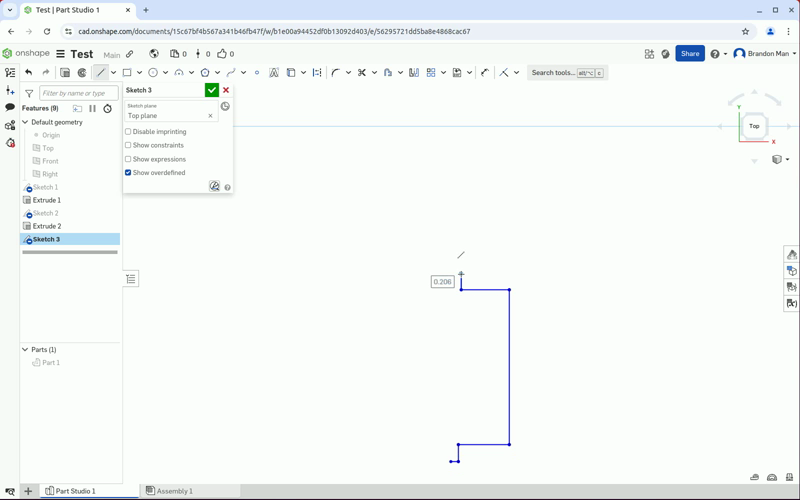
scroll(-6)
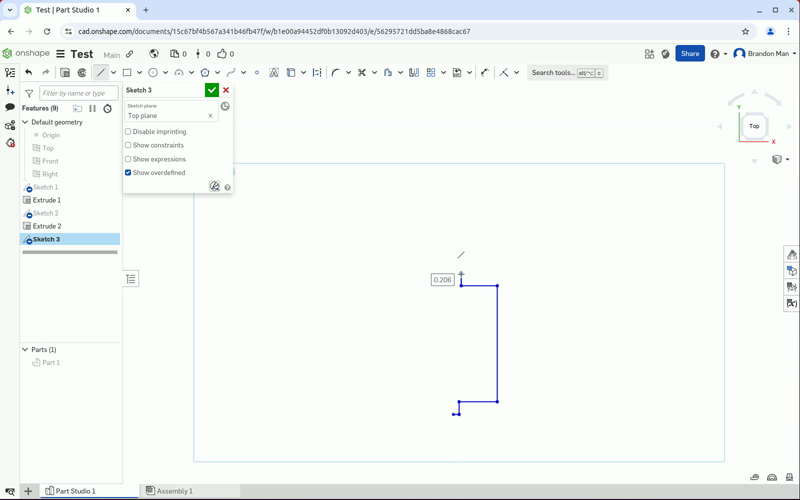
scroll(-6)
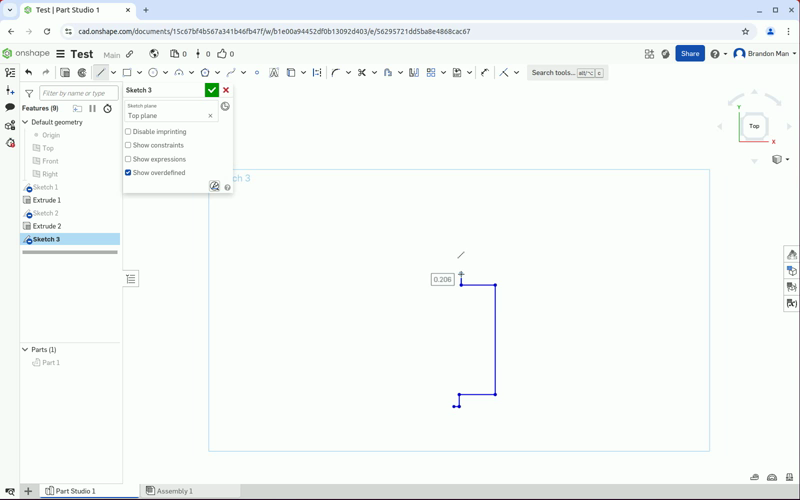
scroll(-6)
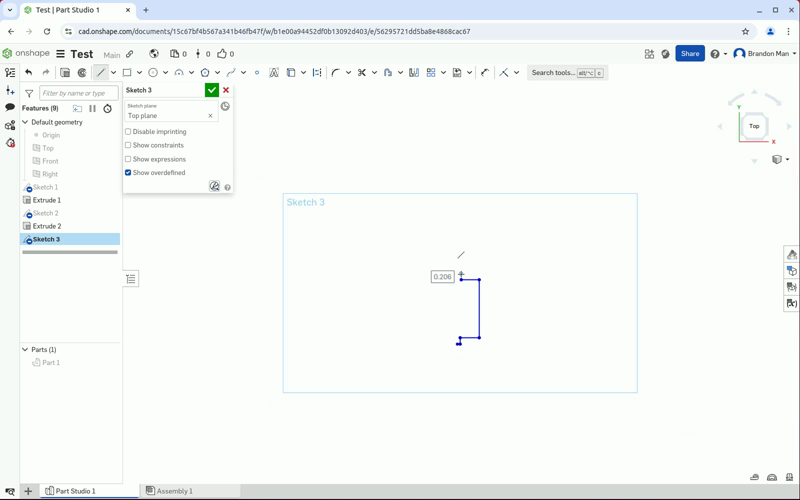
scroll(-6)
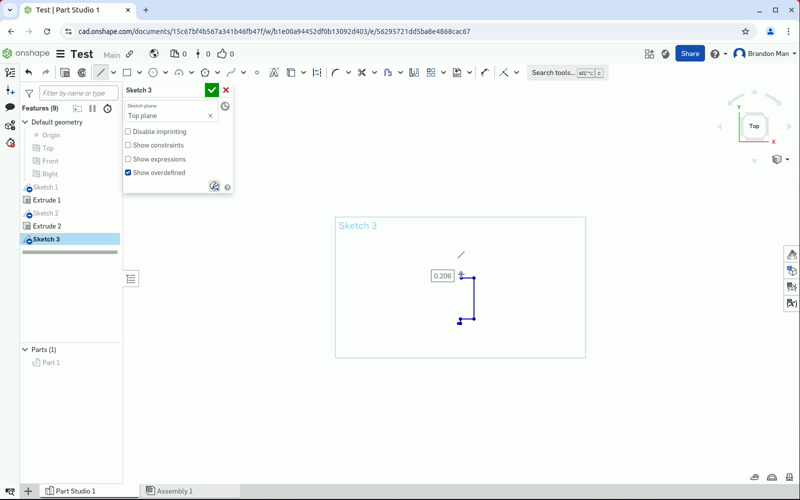
scroll(-6)
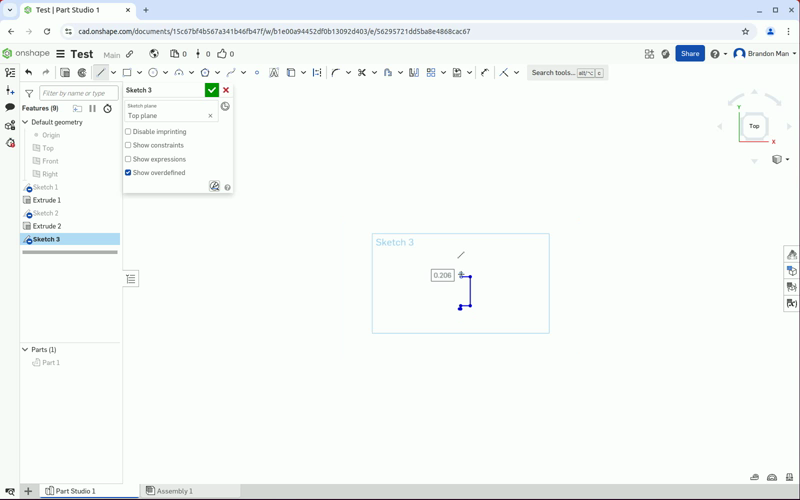
scroll(-6)
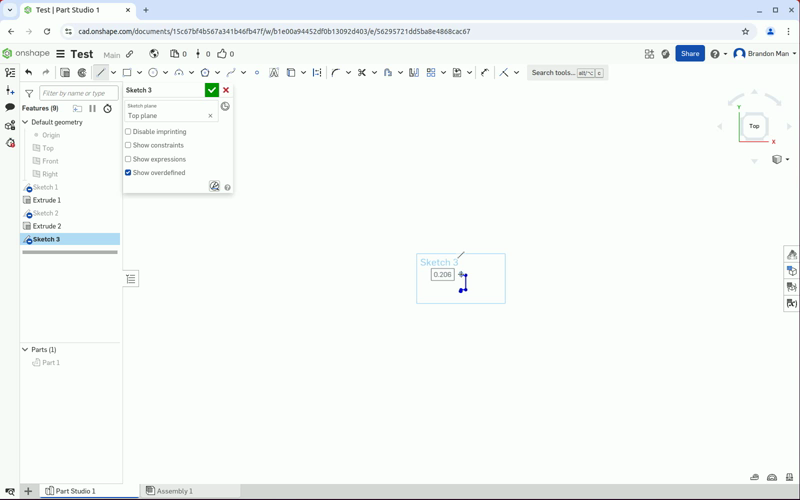
key_up(shift)
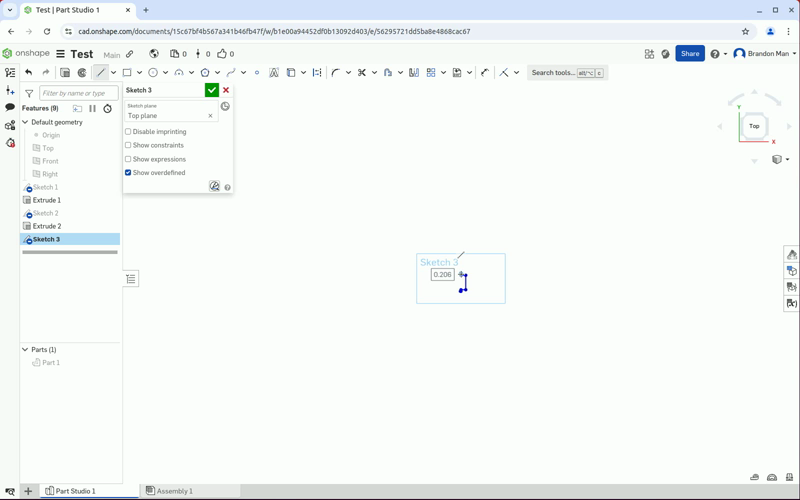
key_down(shift)
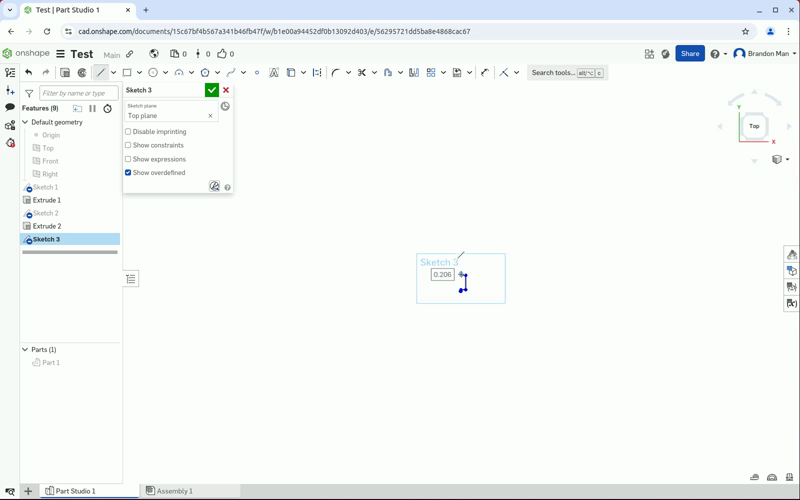
mouse_move(491, 273)
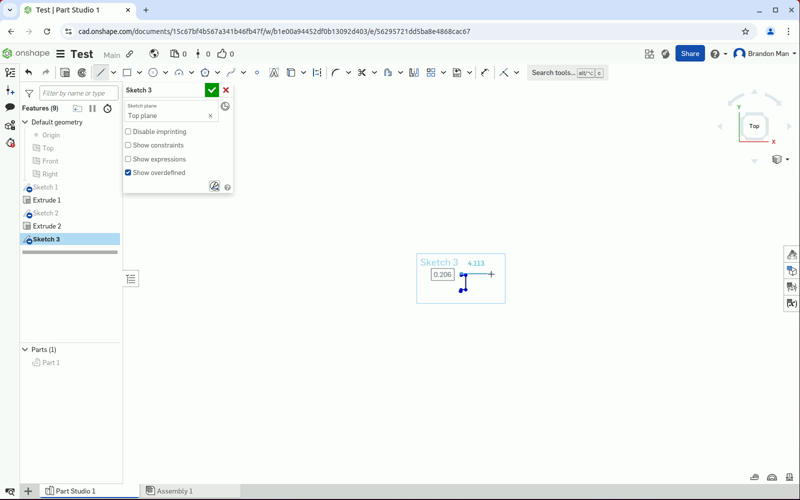
mouse_move(460, 273)
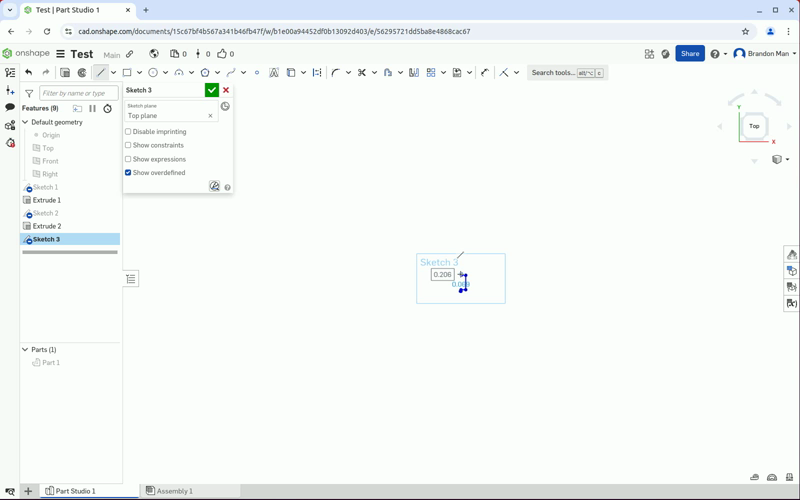
scroll(6)
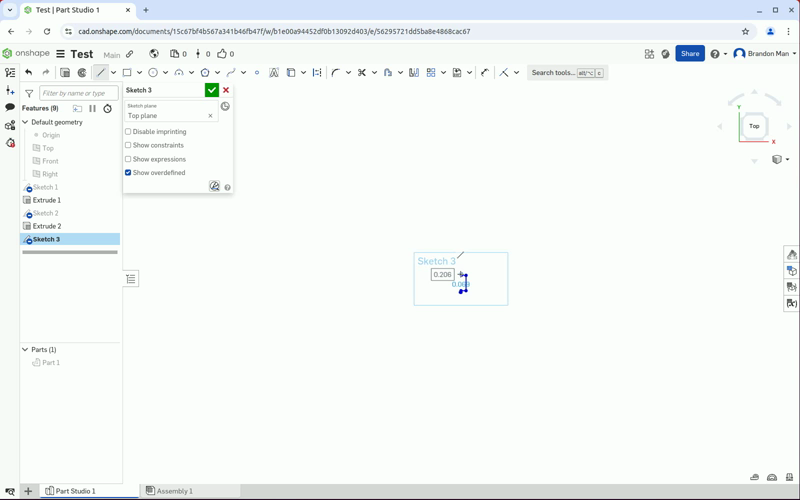
scroll(6)
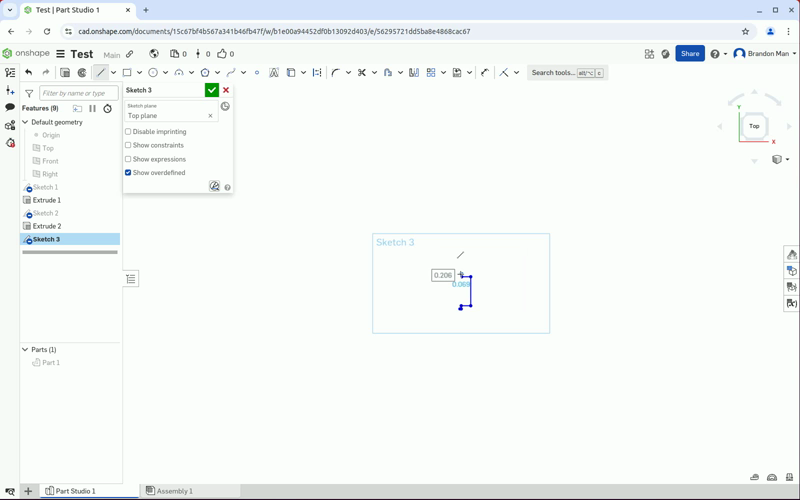
scroll(6)
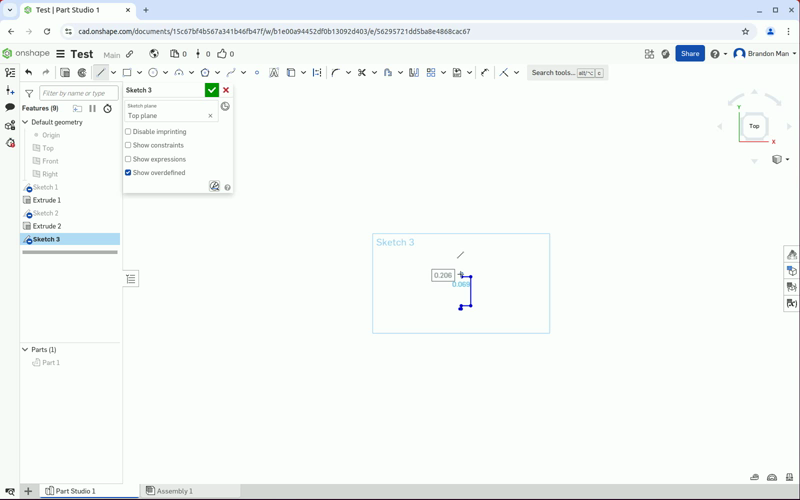
scroll(6)
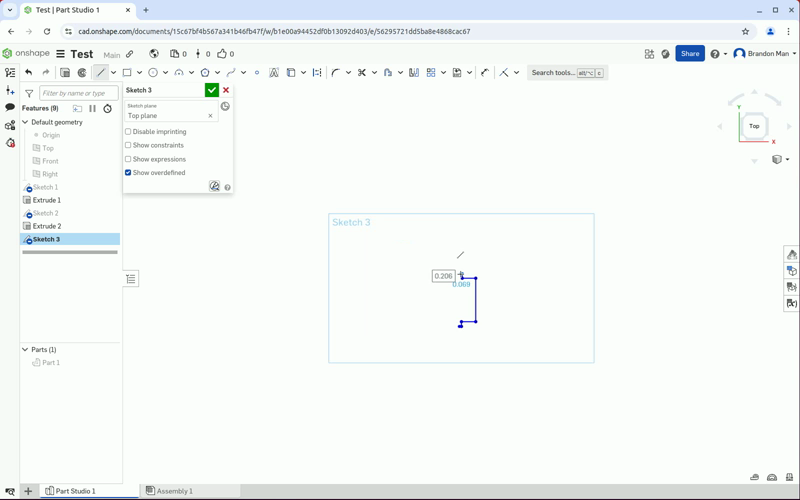
scroll(6)
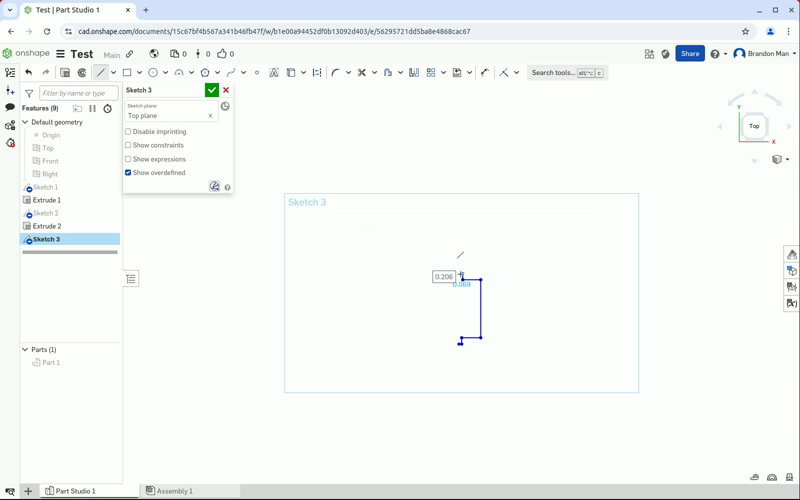
scroll(6)
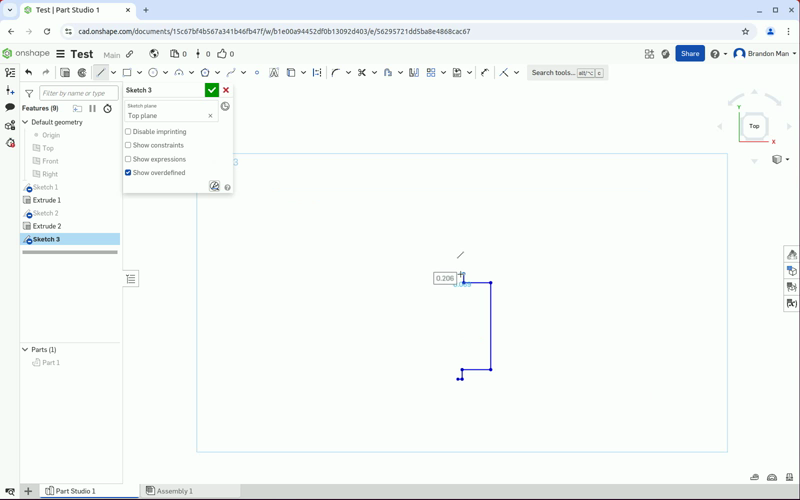
scroll(6)
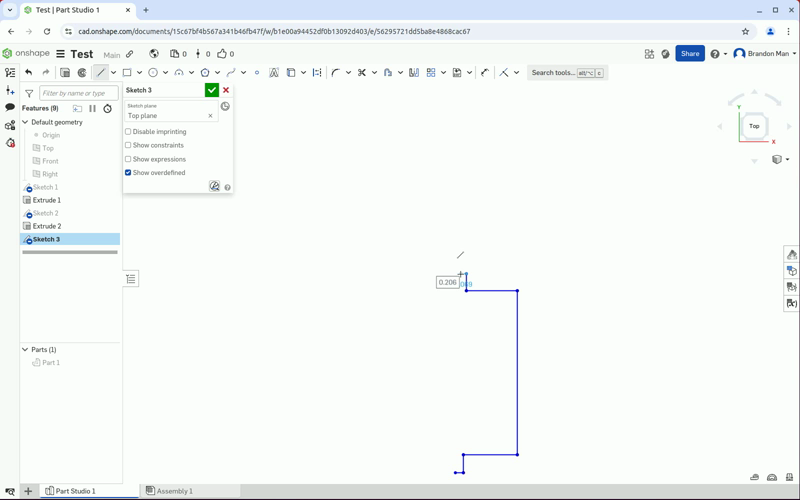
click(460, 273)
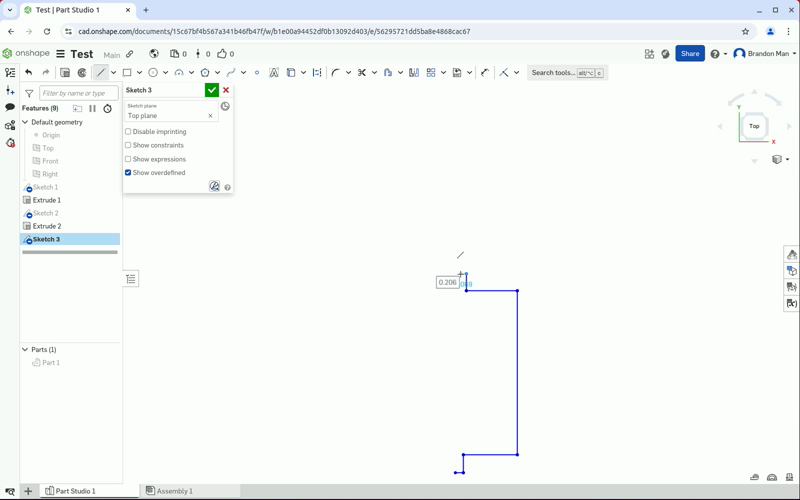
scroll(-6)
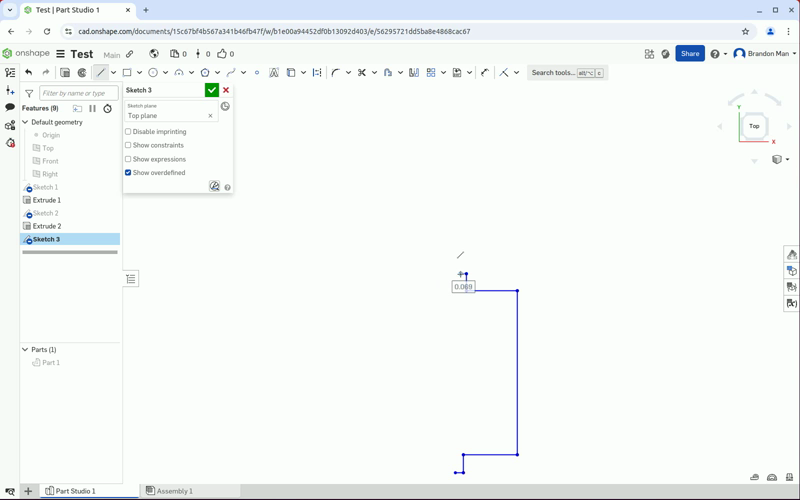
scroll(-6)
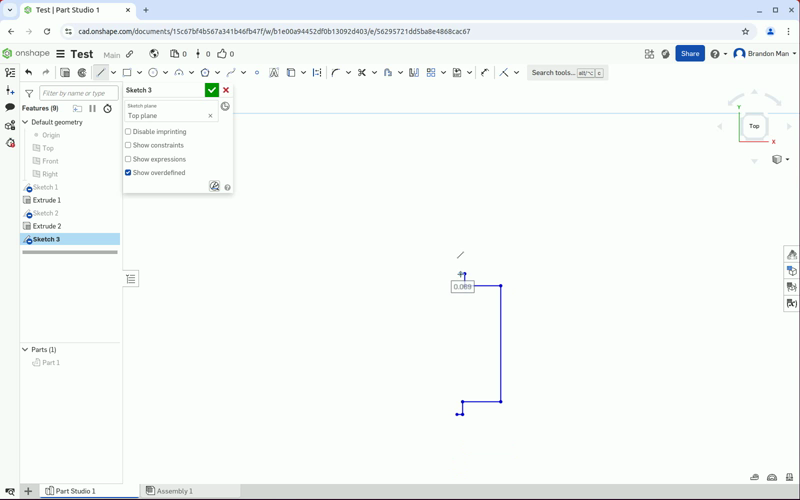
scroll(-6)
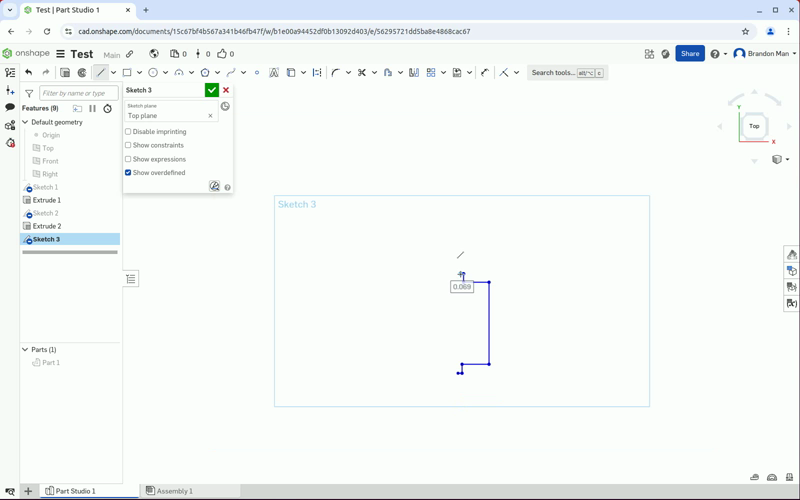
scroll(-6)
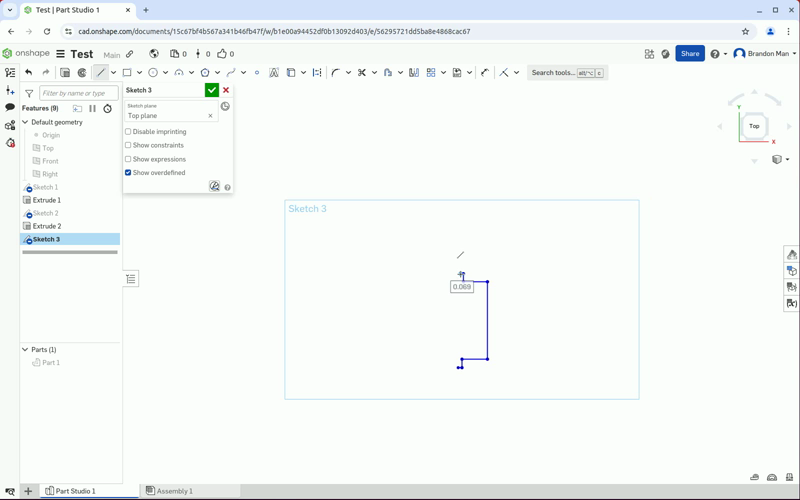
scroll(-6)
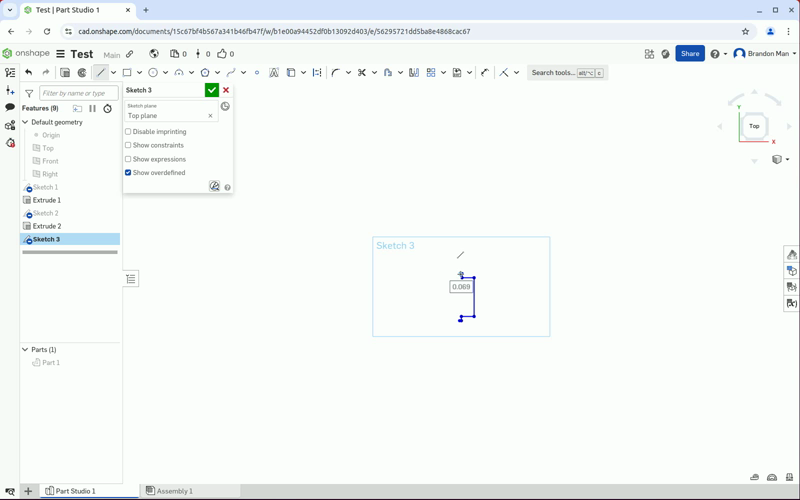
scroll(-6)
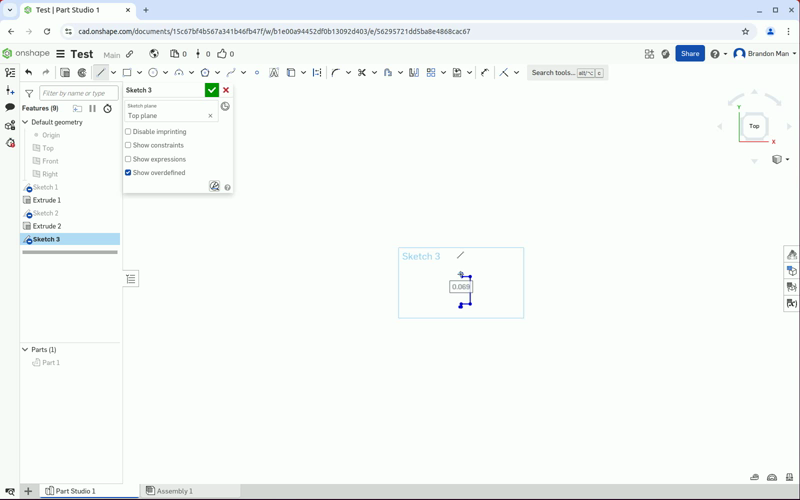
scroll(-6)
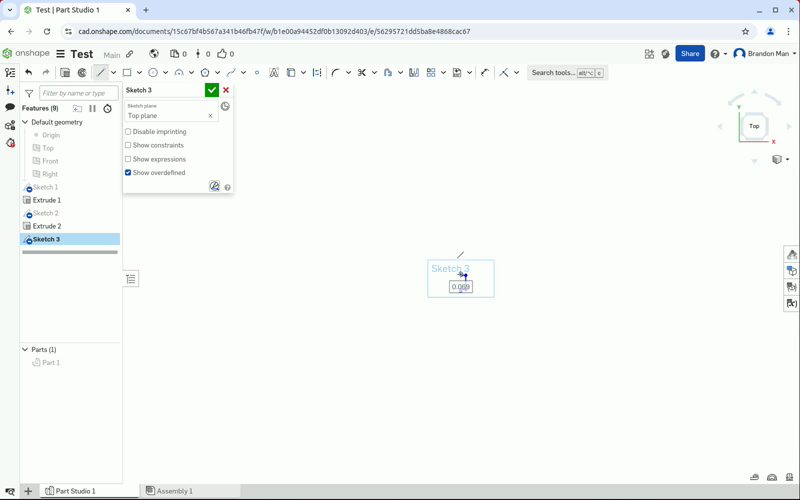
key_up(shift)
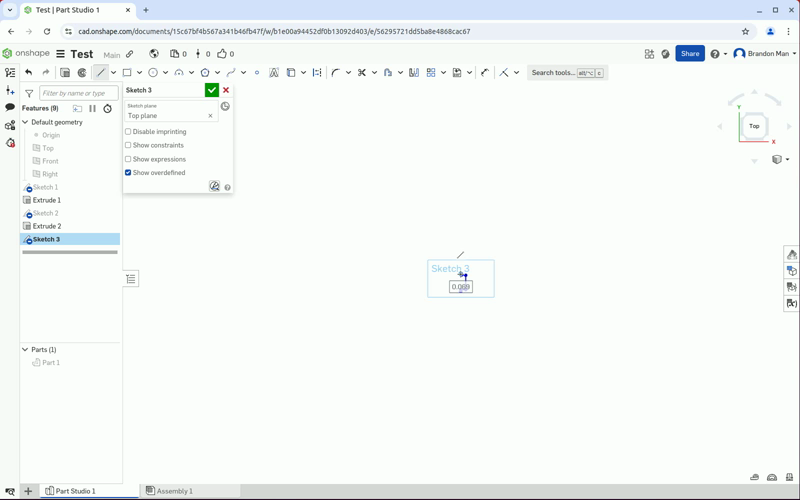
key_down(shift)
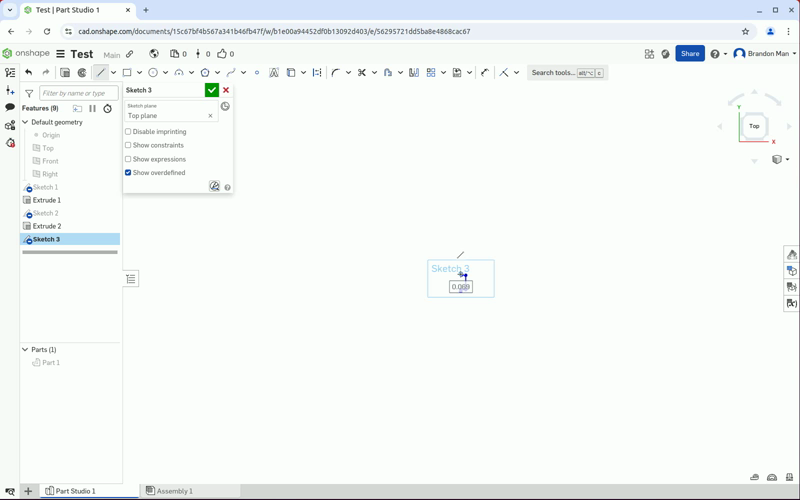
mouse_move(490, 273)
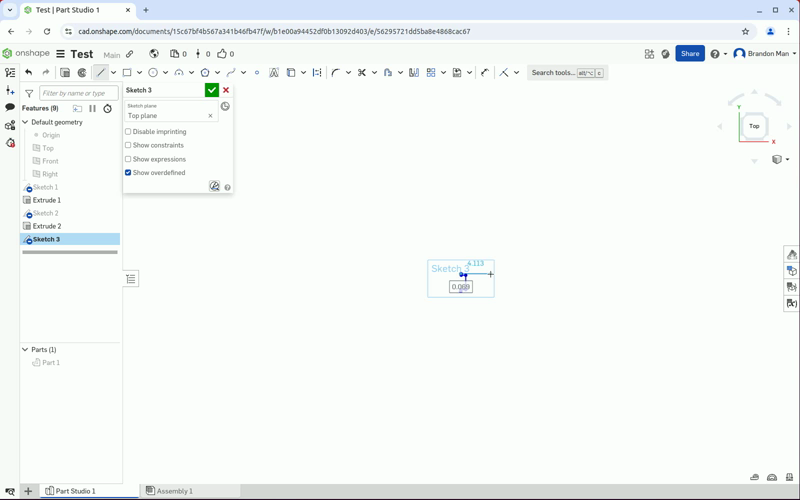
mouse_move(460, 282)
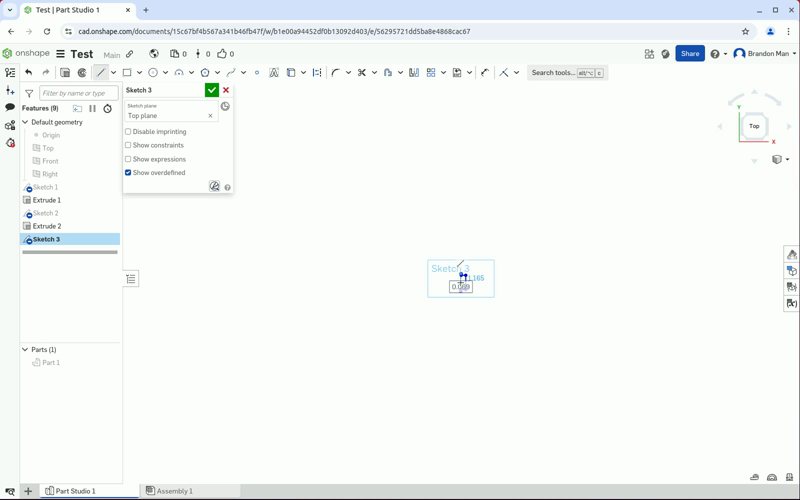
click(460, 282)
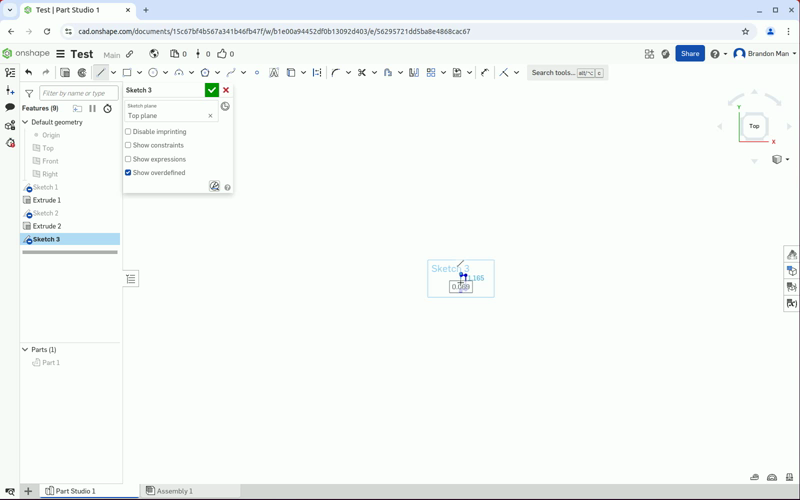
key_up(shift)
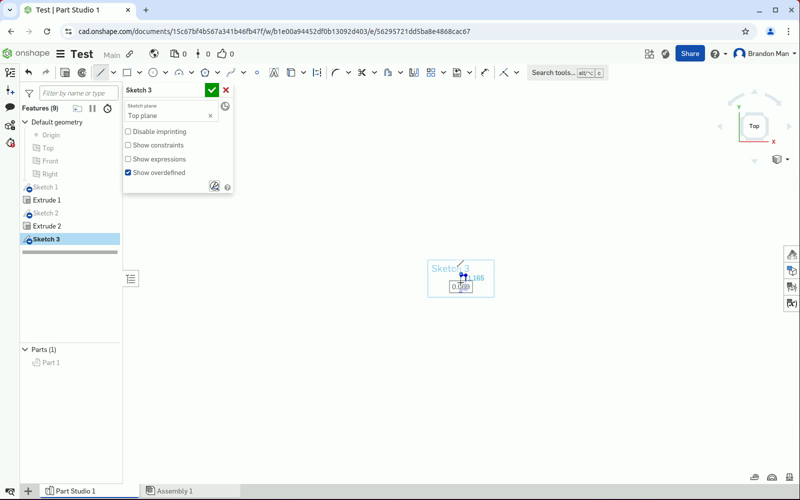
mouse_move(490, 282)
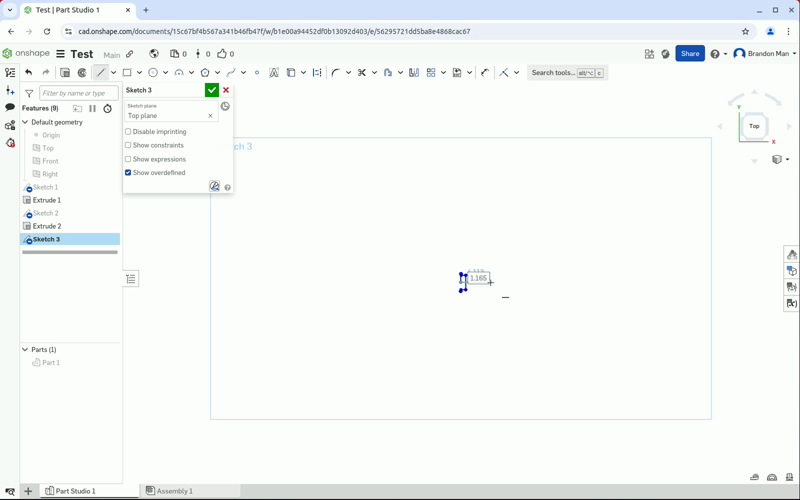
key_down(shift)
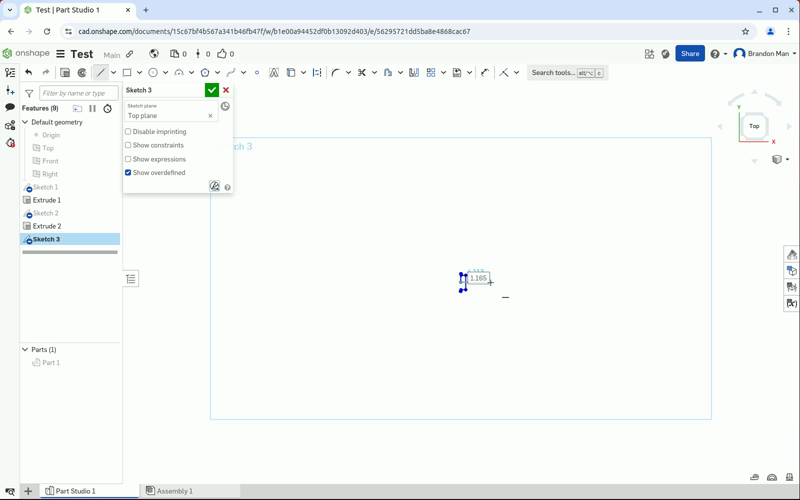
mouse_move(460, 291)
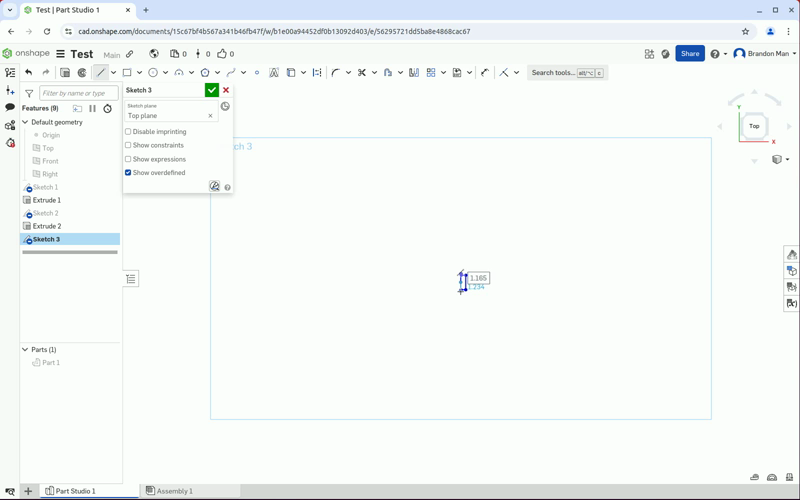
scroll(6)
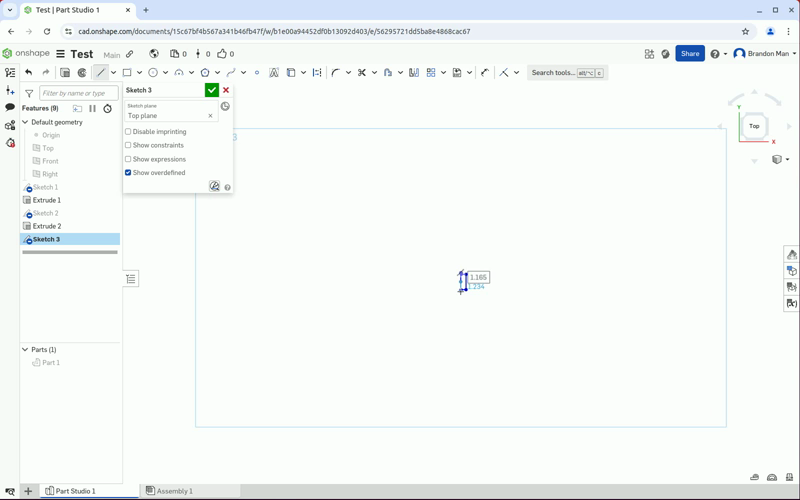
scroll(6)
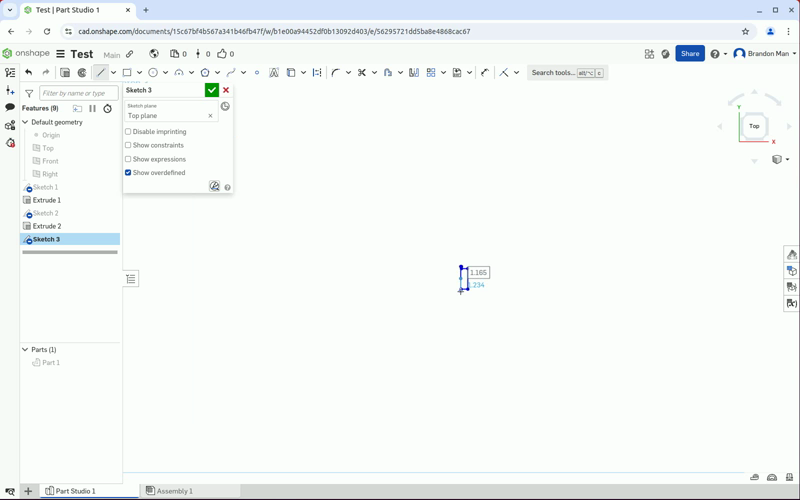
scroll(6)
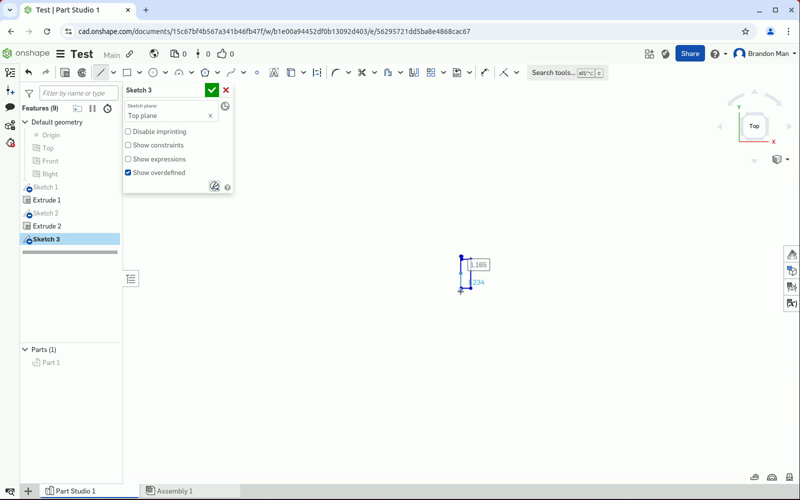
scroll(6)
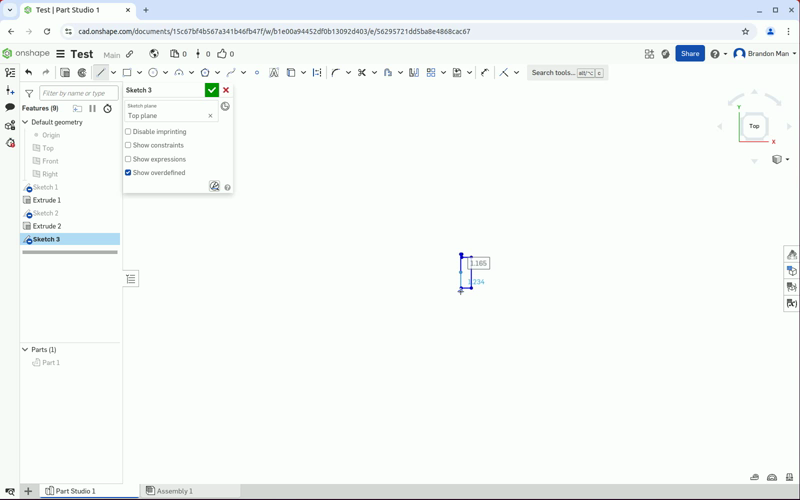
scroll(6)
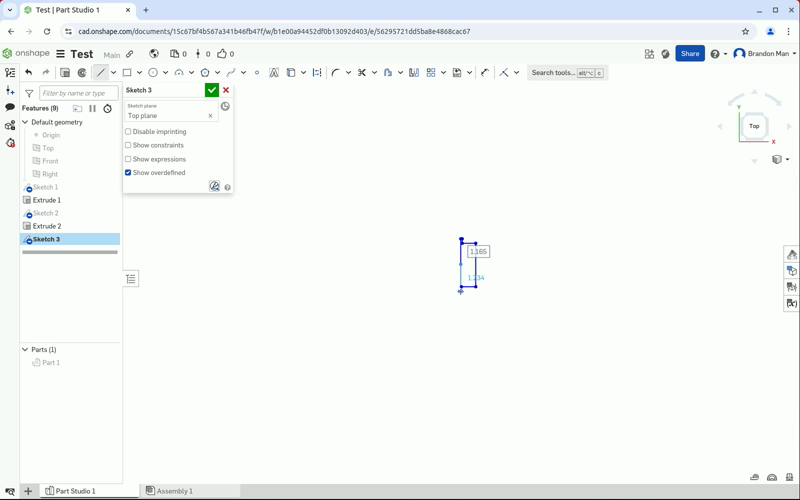
scroll(6)
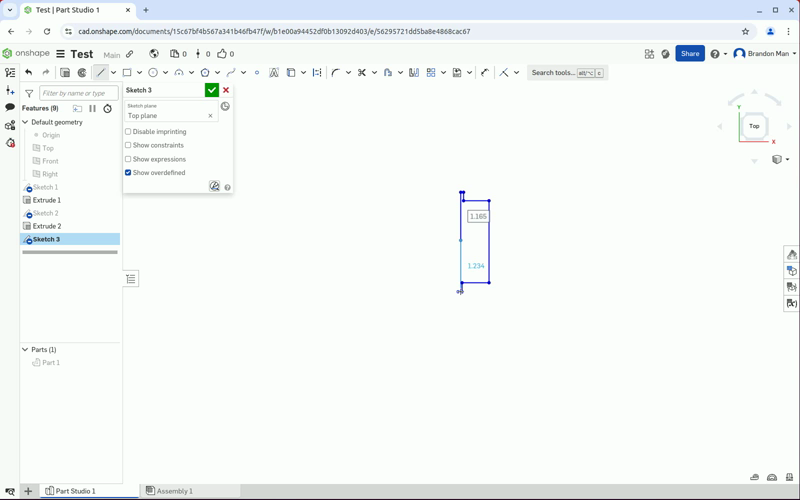
scroll(6)
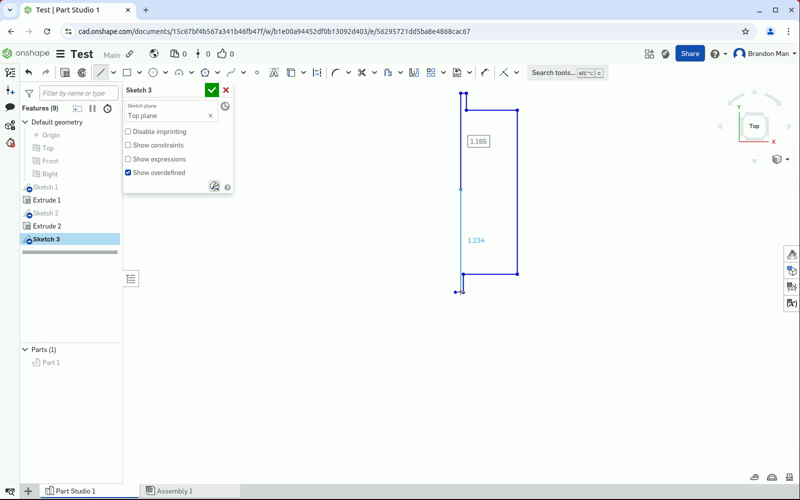
key_up(shift)
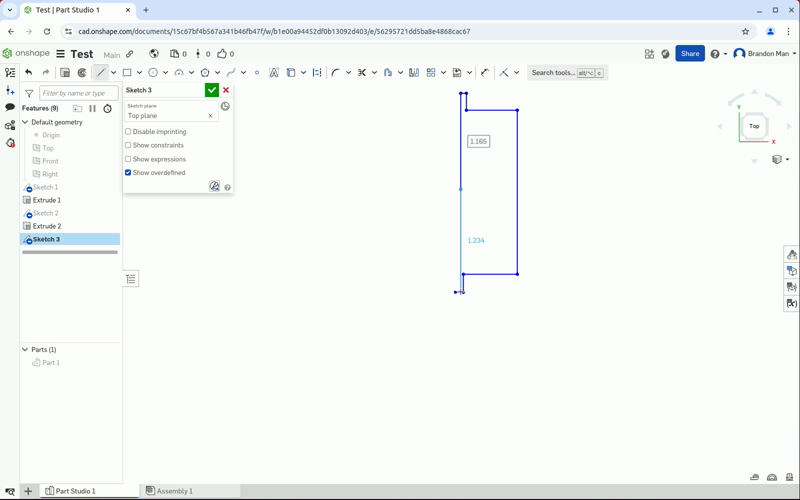
click(460, 291)
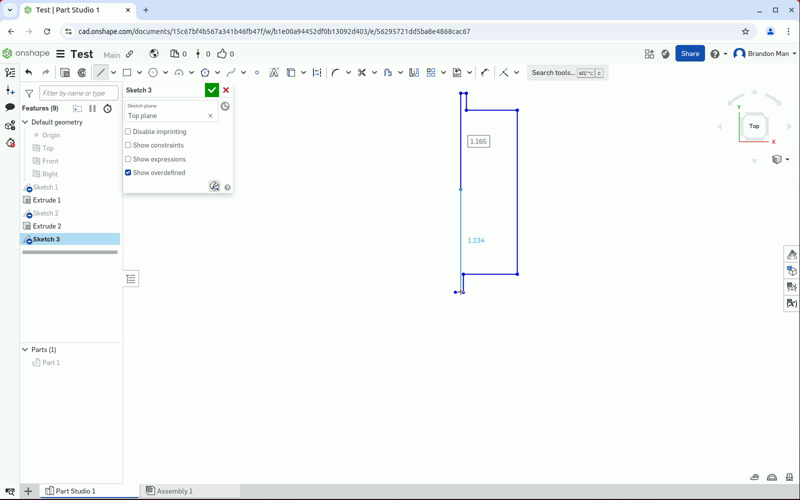
scroll(-6)
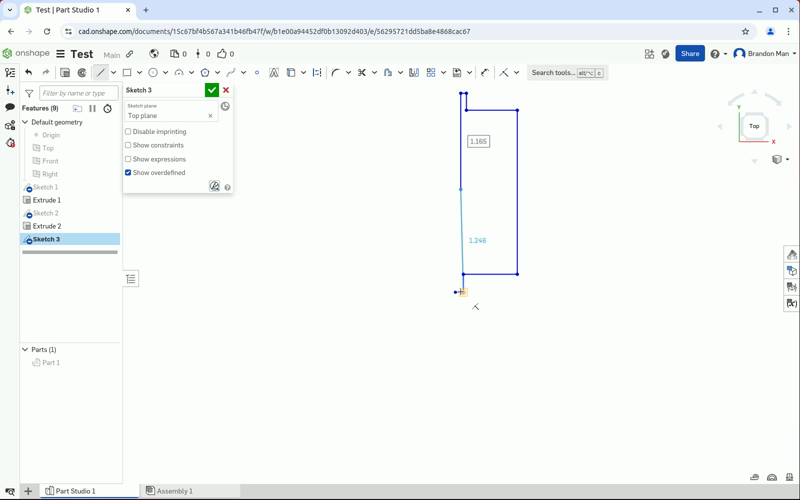
scroll(-6)
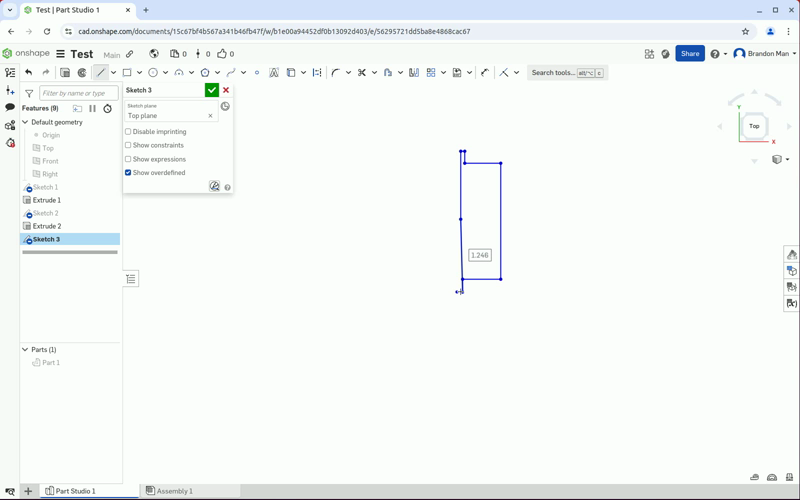
scroll(-6)
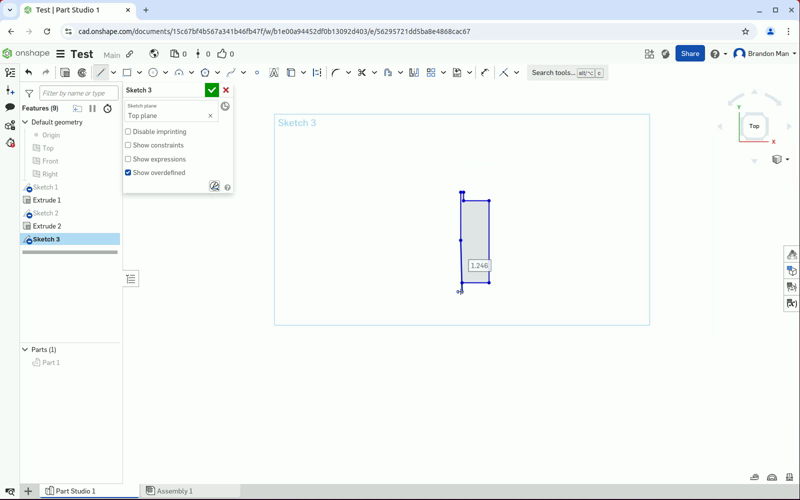
scroll(-6)
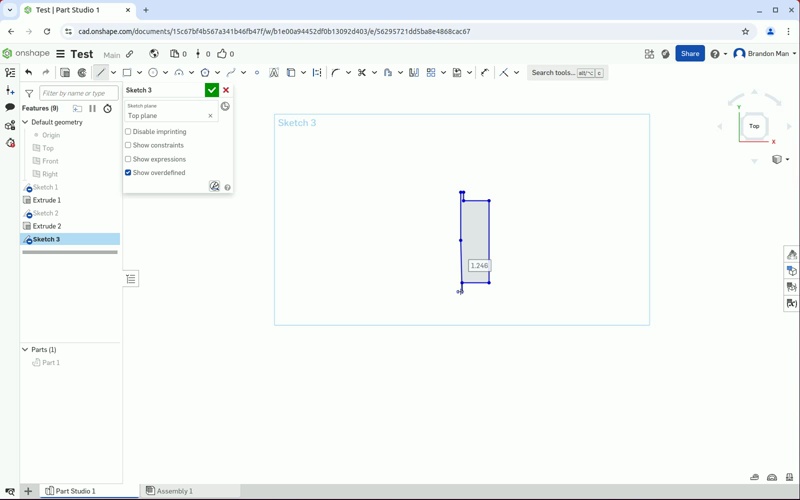
scroll(-6)
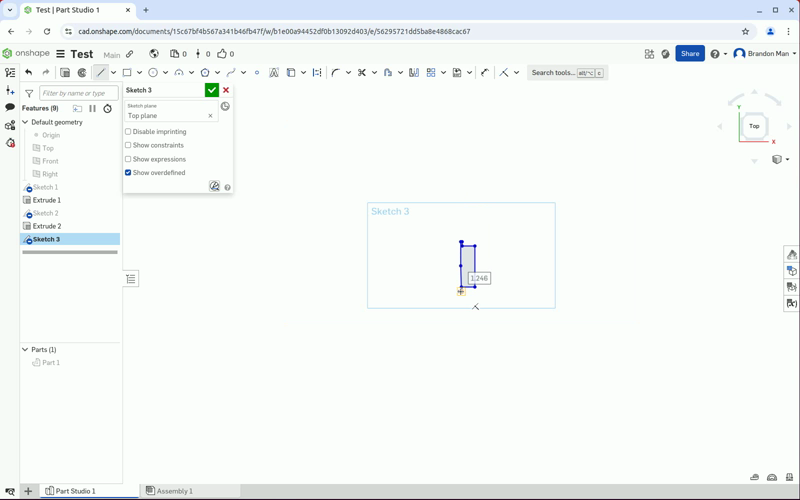
scroll(-6)
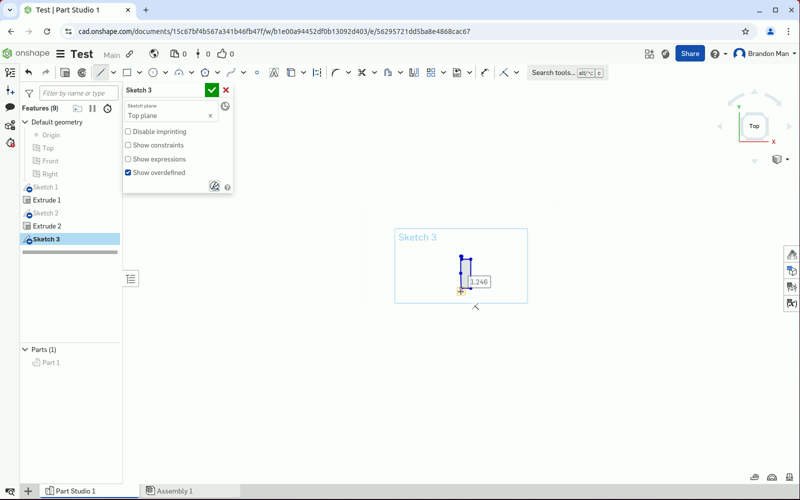
scroll(-6)
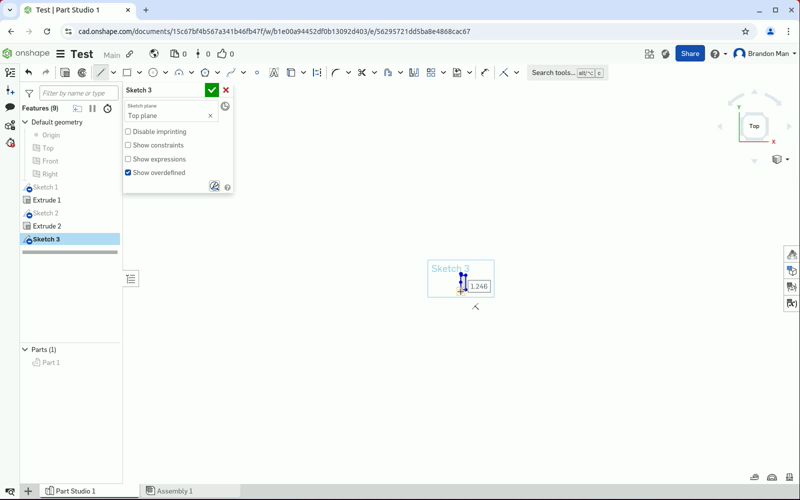
key(esc)
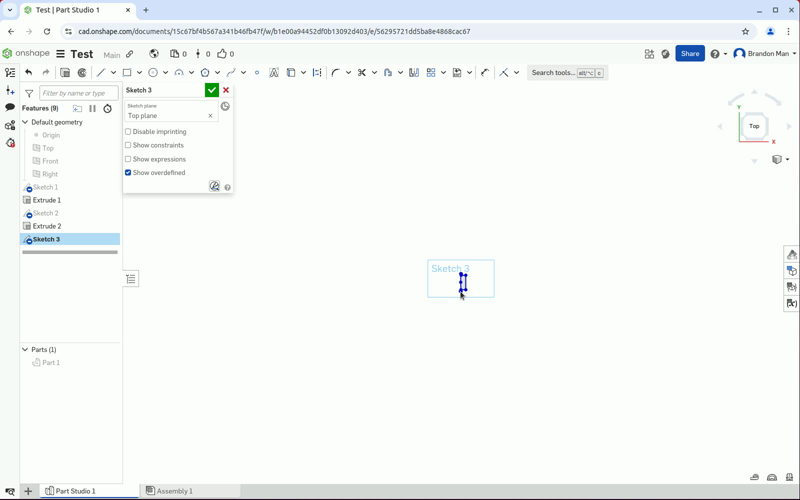
mouse_move(461, 279)
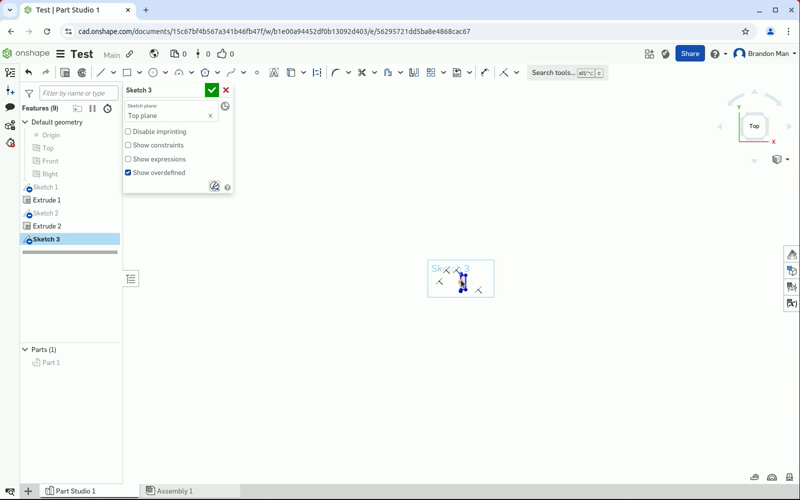
scroll(6)
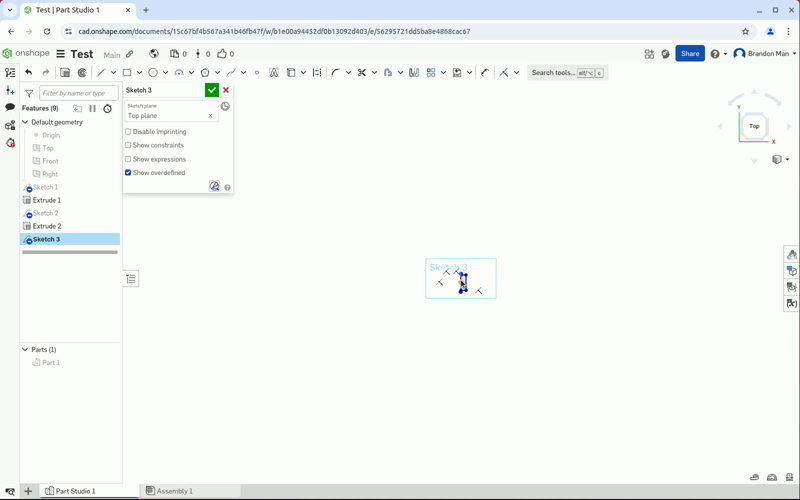
scroll(6)
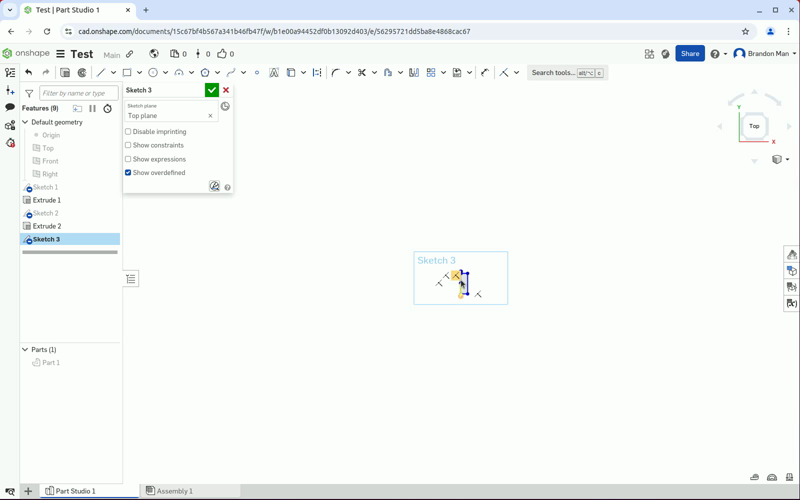
scroll(6)
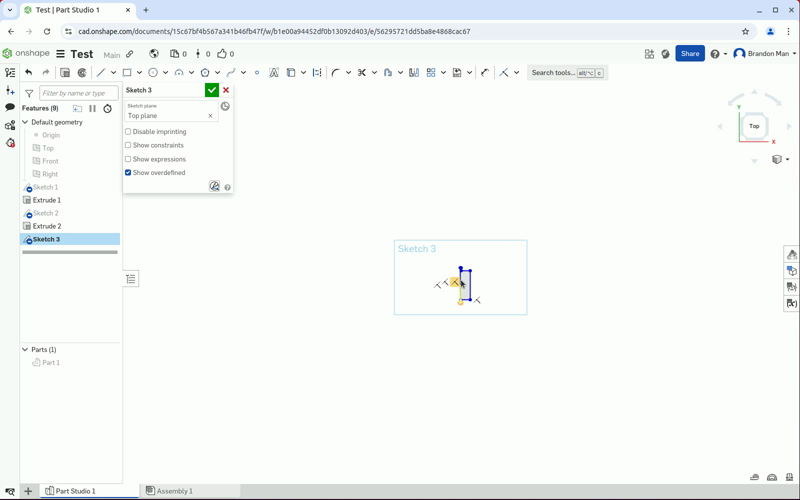
scroll(6)
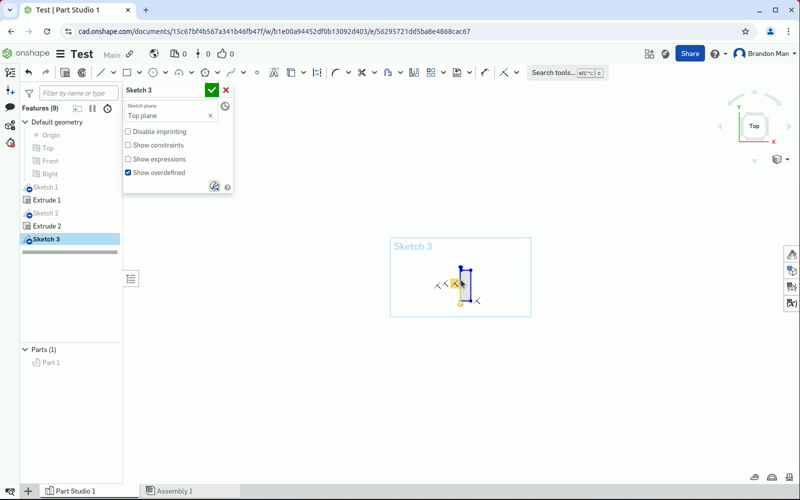
scroll(6)
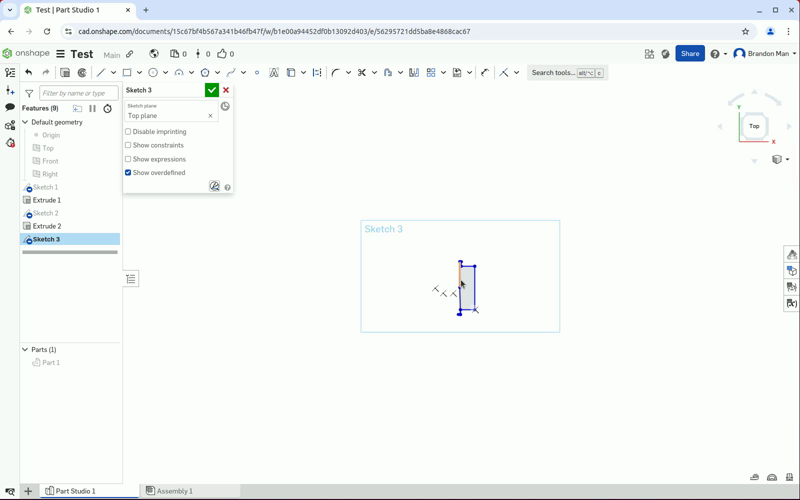
scroll(6)
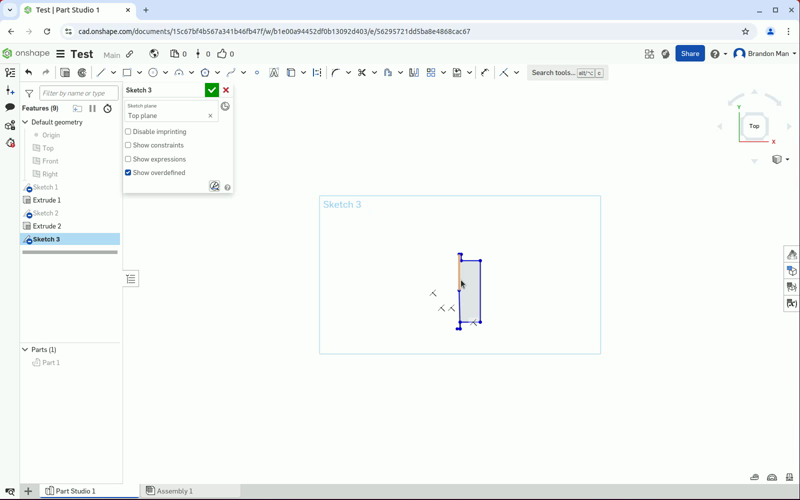
scroll(6)
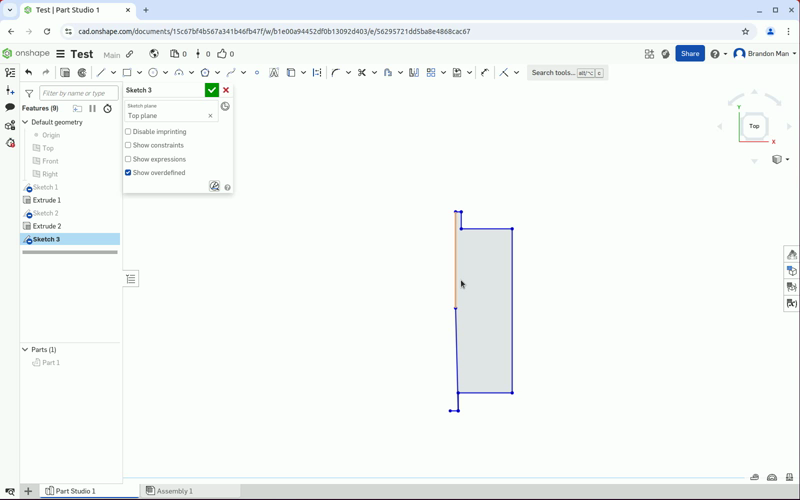
click(461, 279)
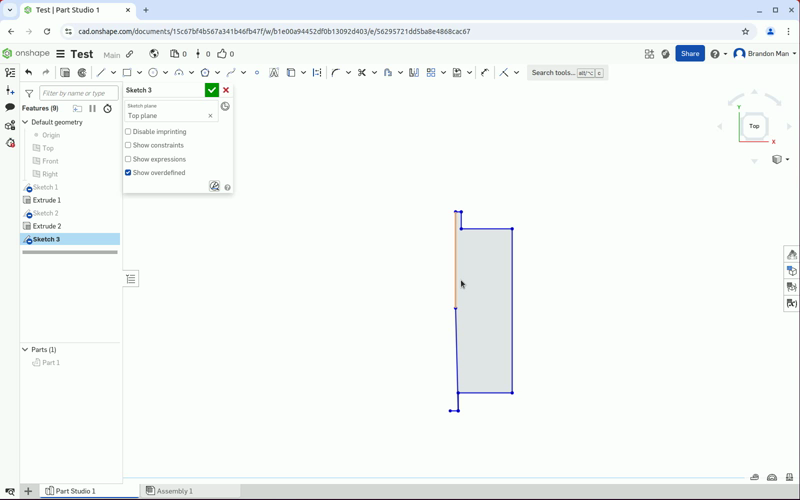
scroll(-6)
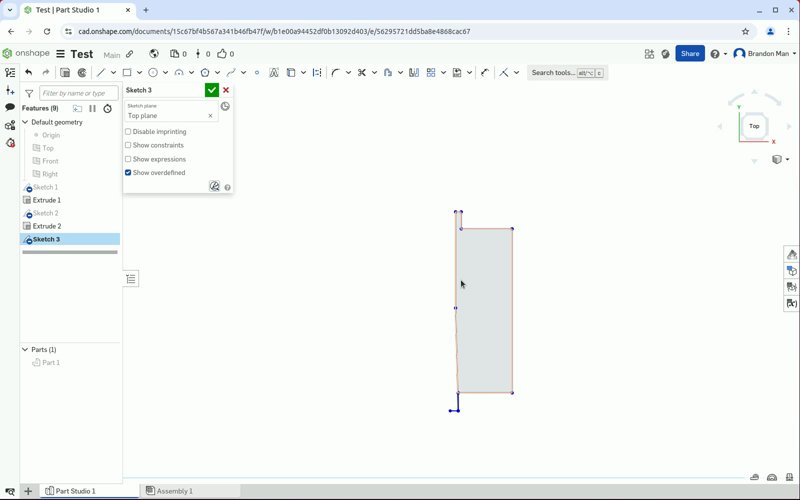
scroll(-6)
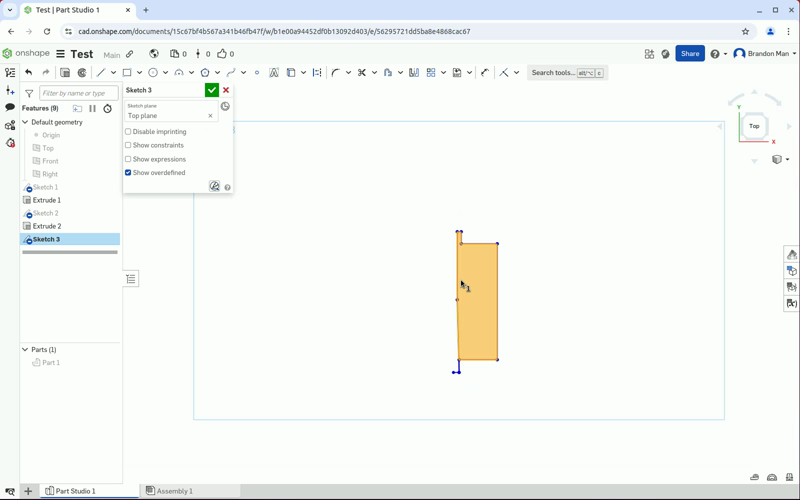
scroll(-6)
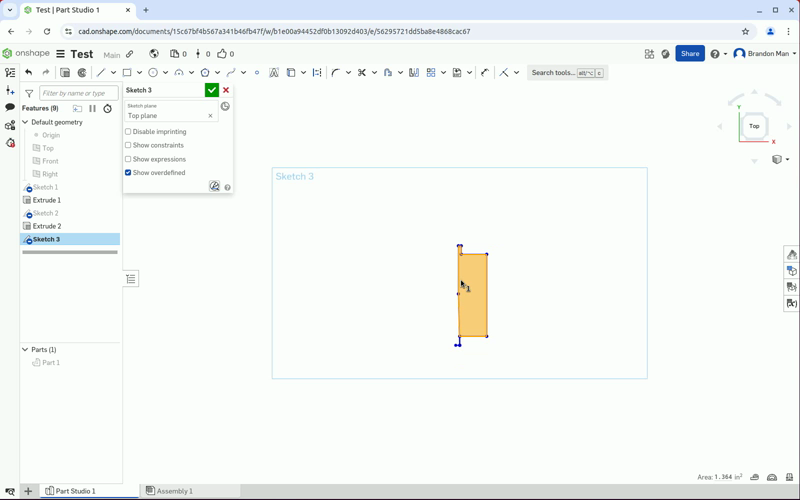
scroll(-6)
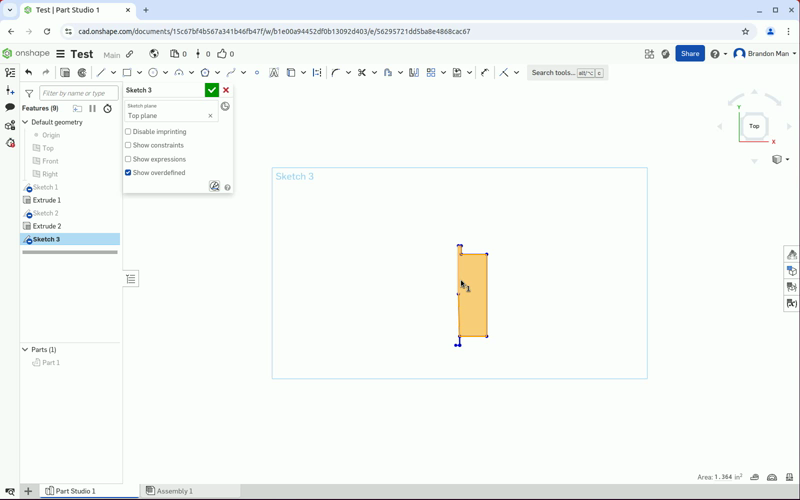
scroll(-6)
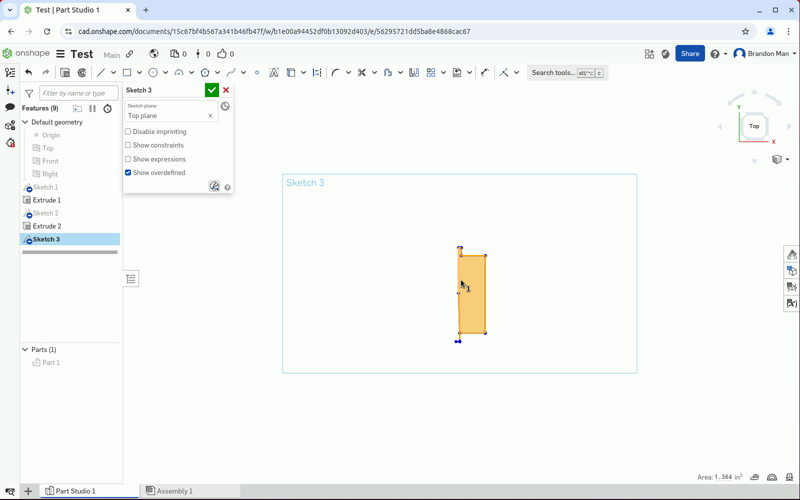
scroll(-6)
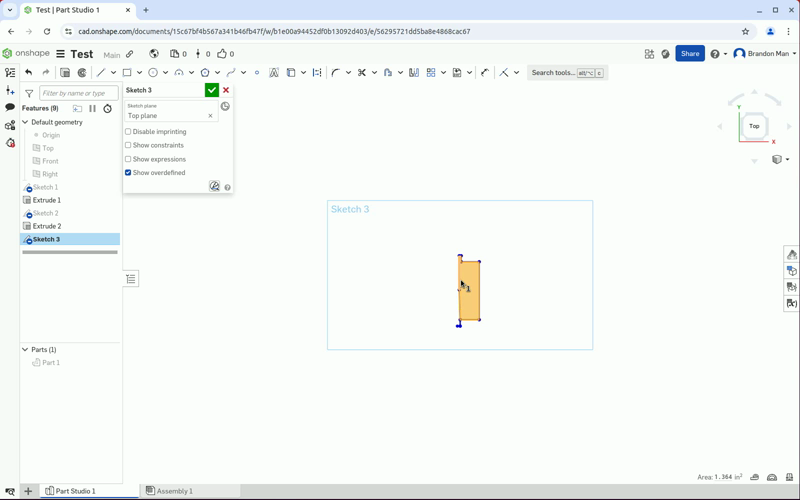
scroll(-6)
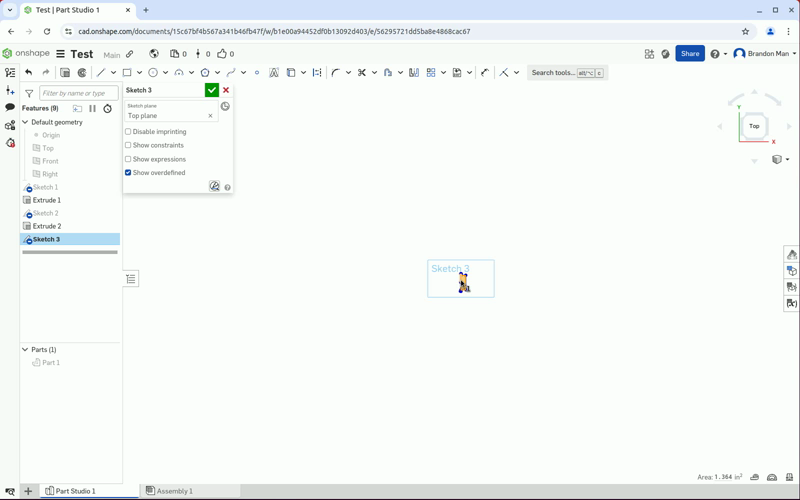
mouse_move(73, 352)
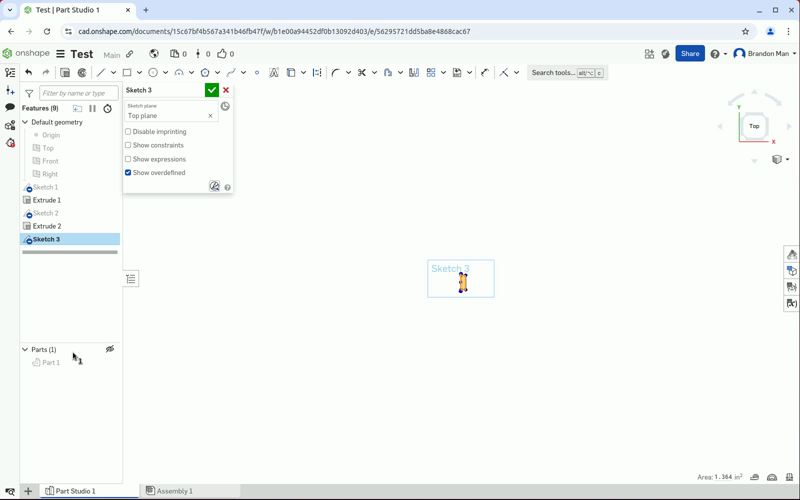
key(shift+y)
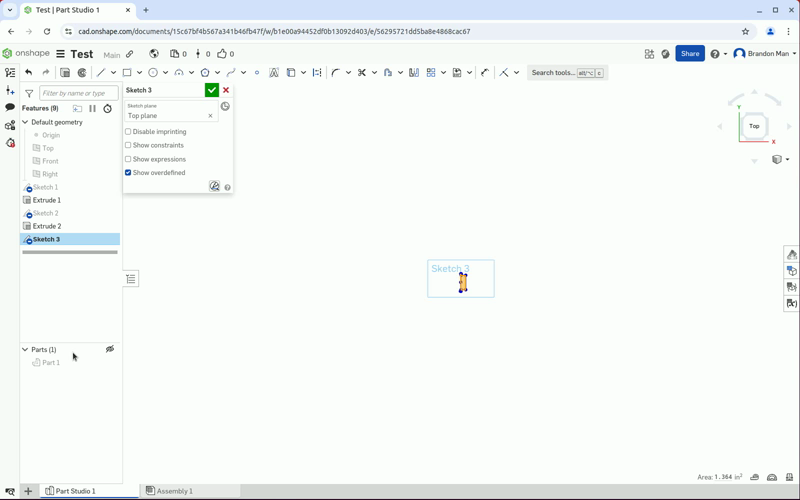
key(shift+e)
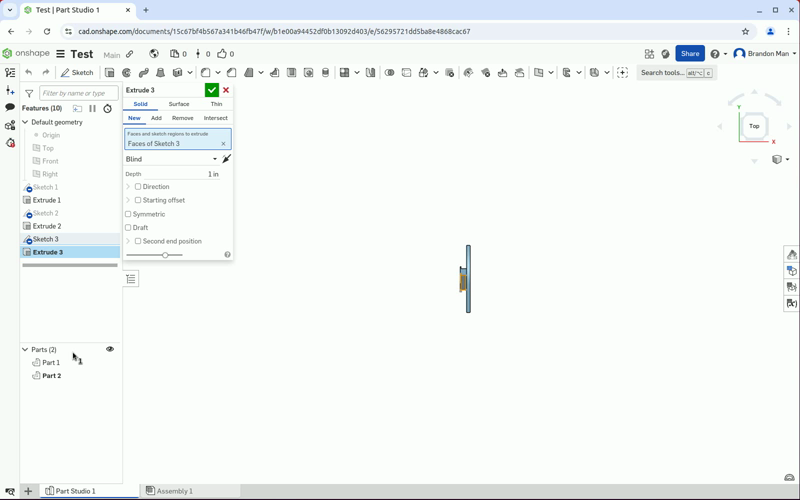
mouse_move(143, 106)
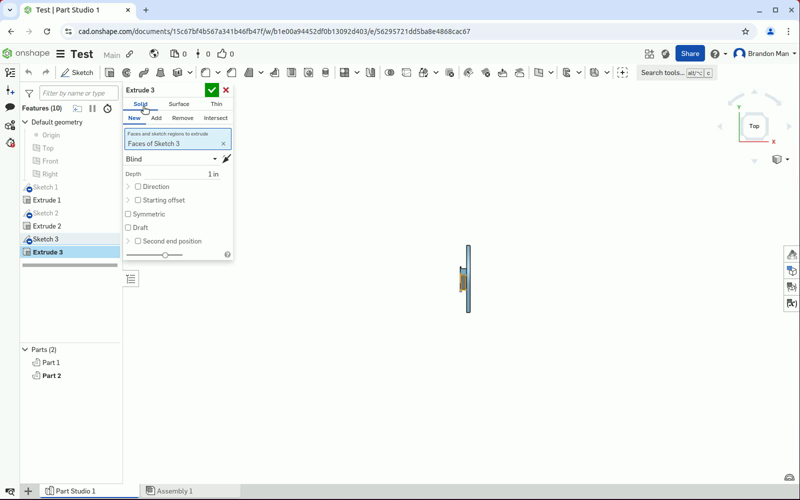
click(143, 106)
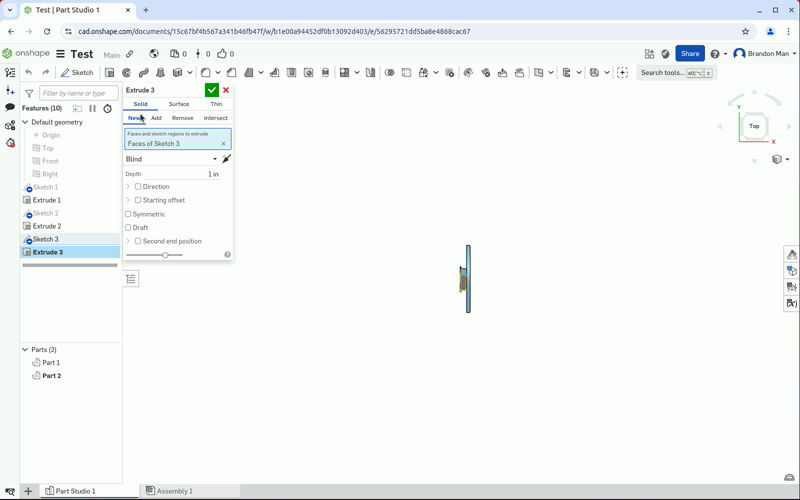
mouse_move(137, 120)
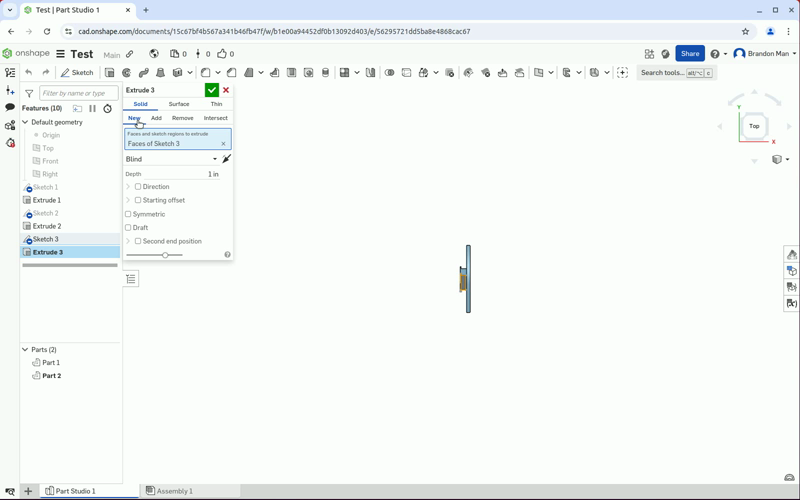
click(137, 120)
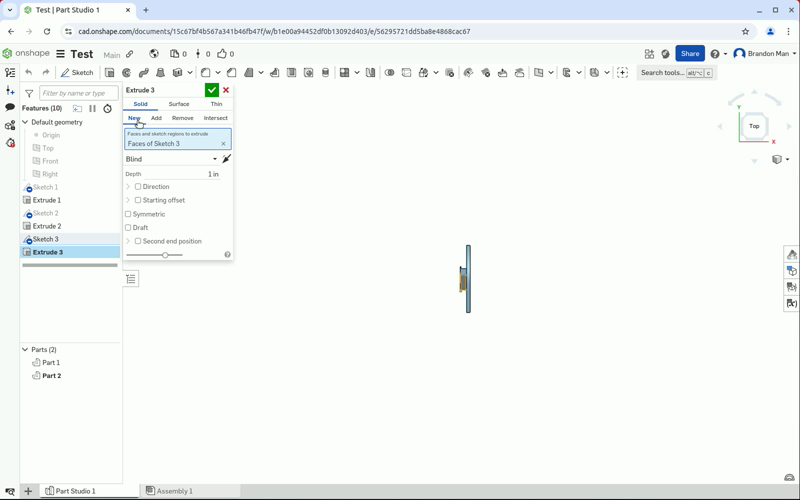
key(tab, 4)
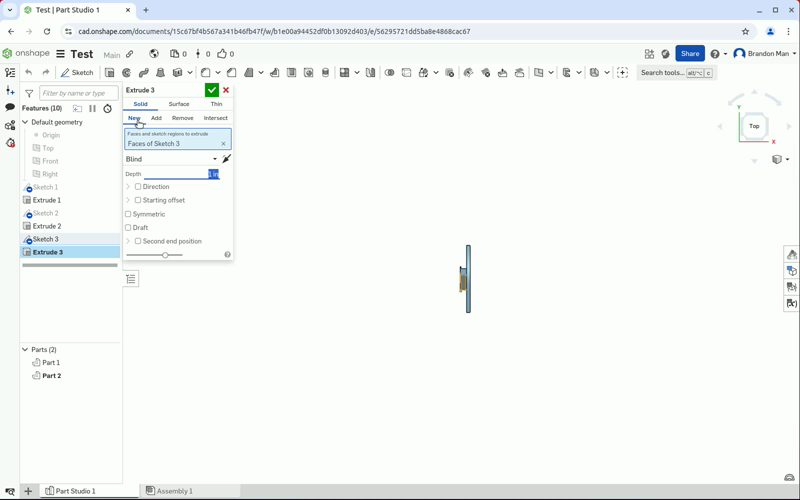
text(22.145)
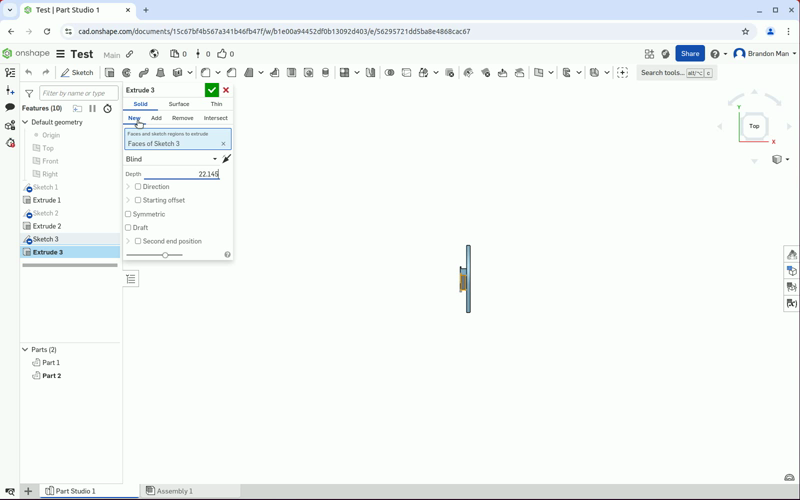
key(tab, 3)
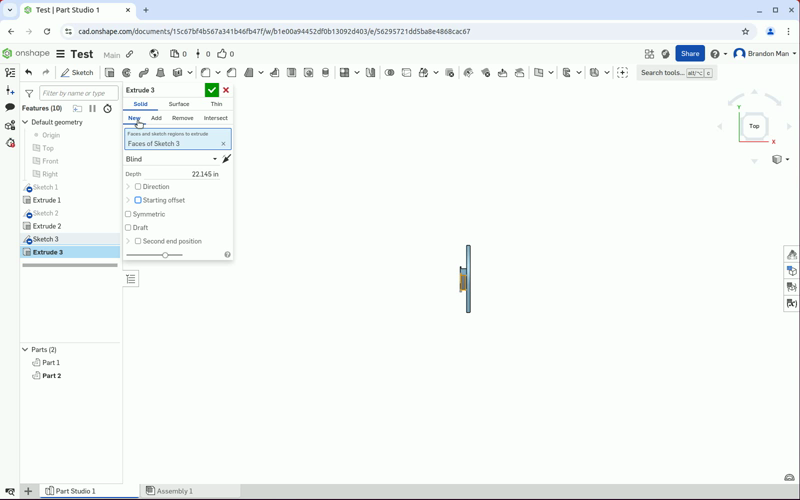
key(tab, 2)
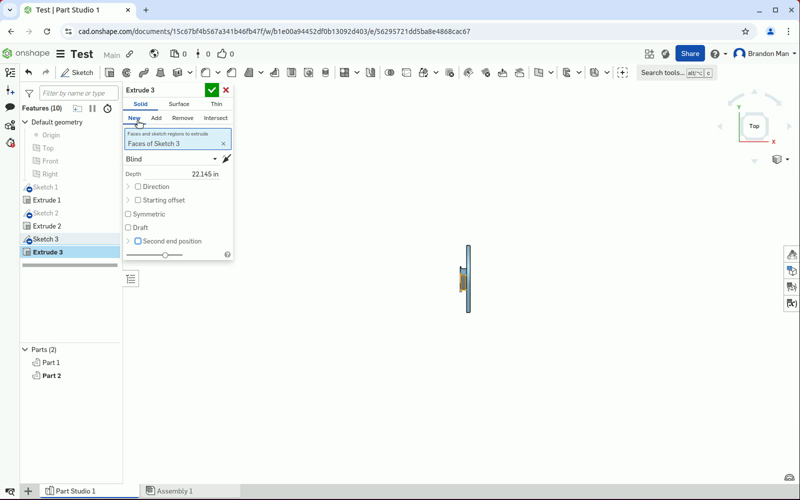
key(space)
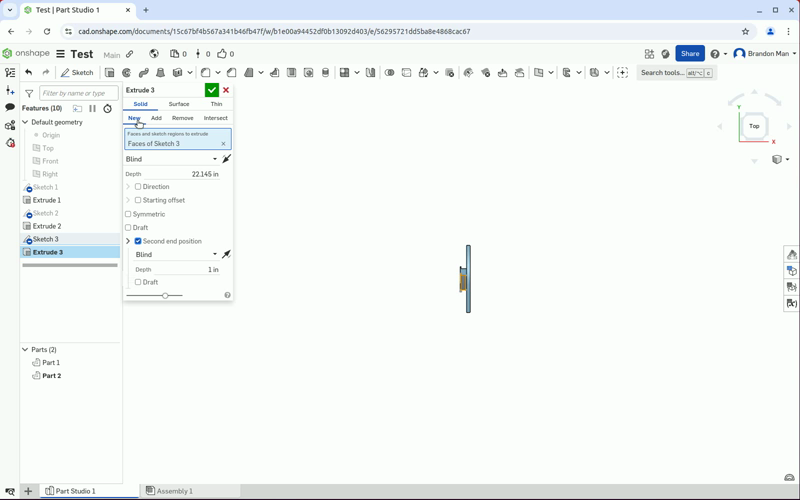
key(tab, 3)
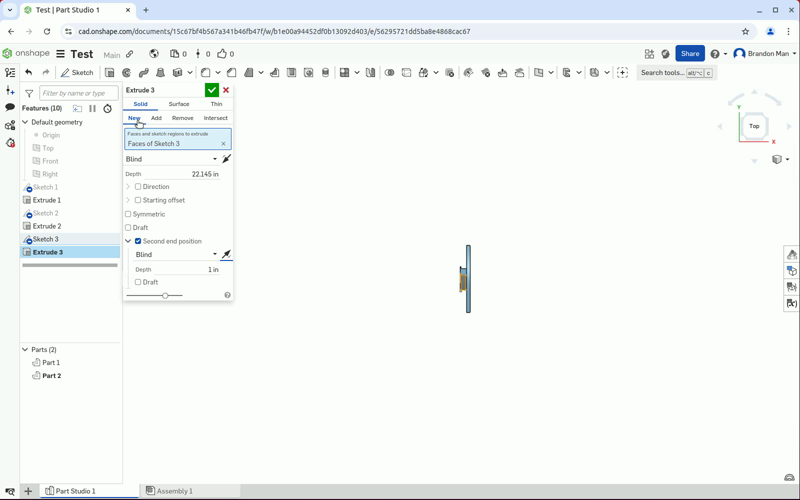
text(20.701)
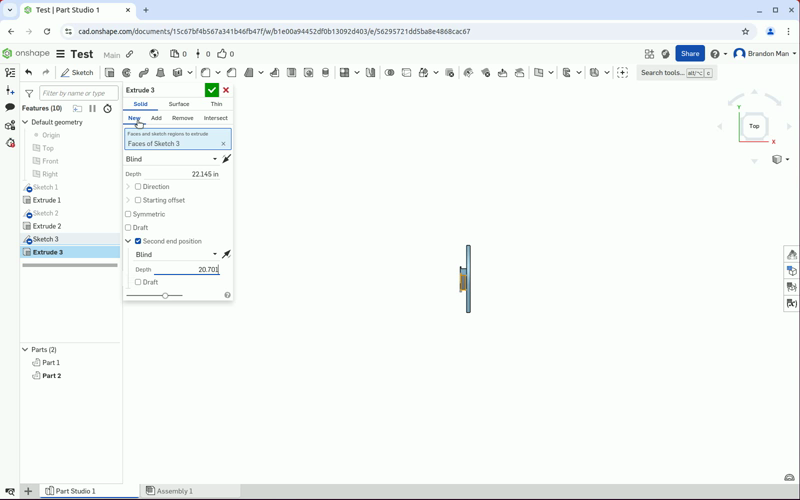
key(enter)
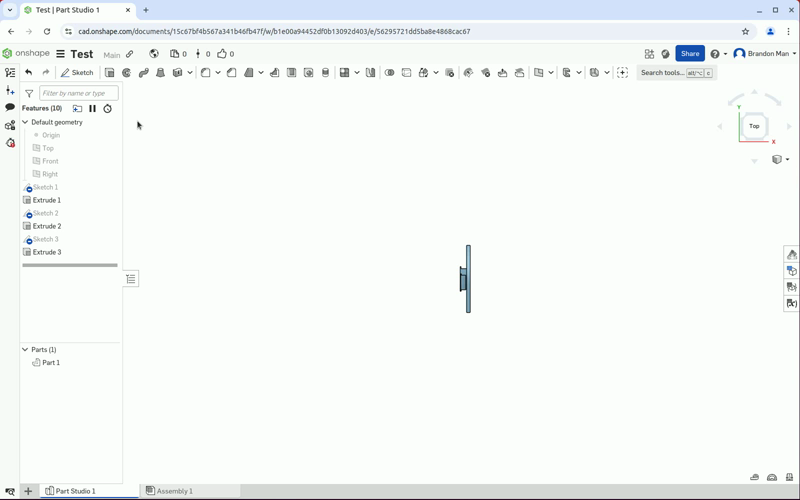
key(shift+h)
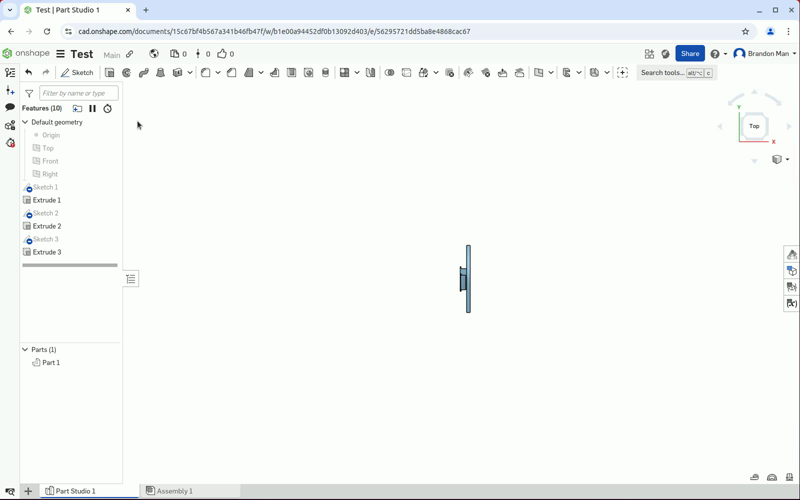
key(shift+h)
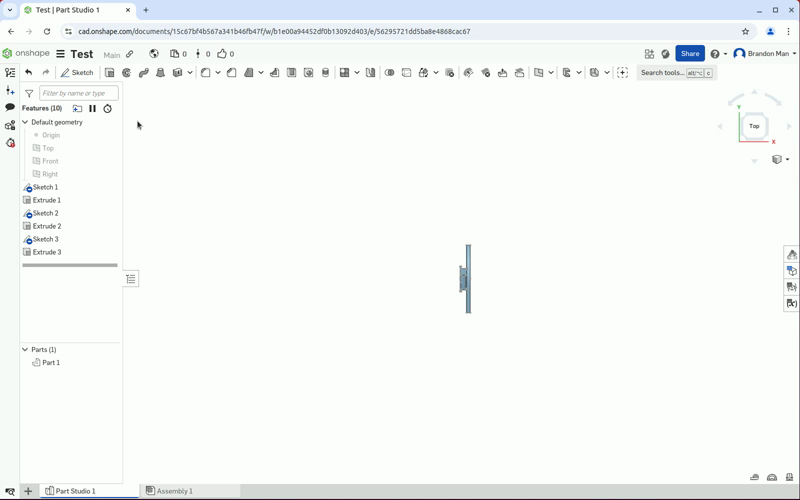
key(shift+7)
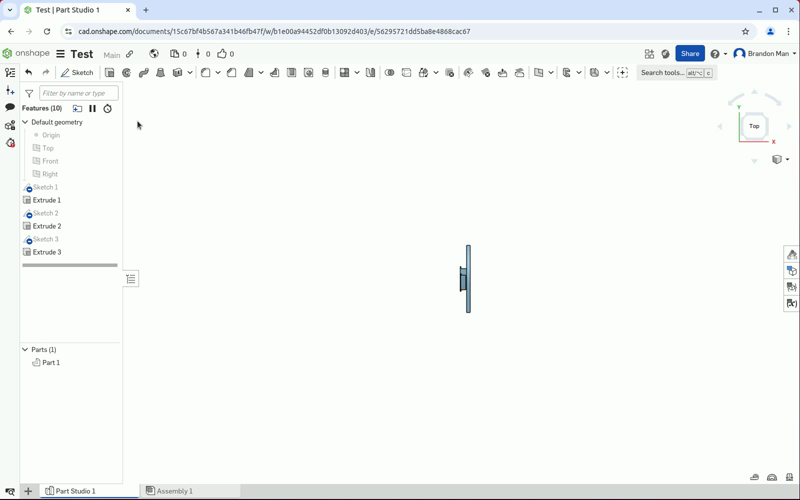
key(up, 3)
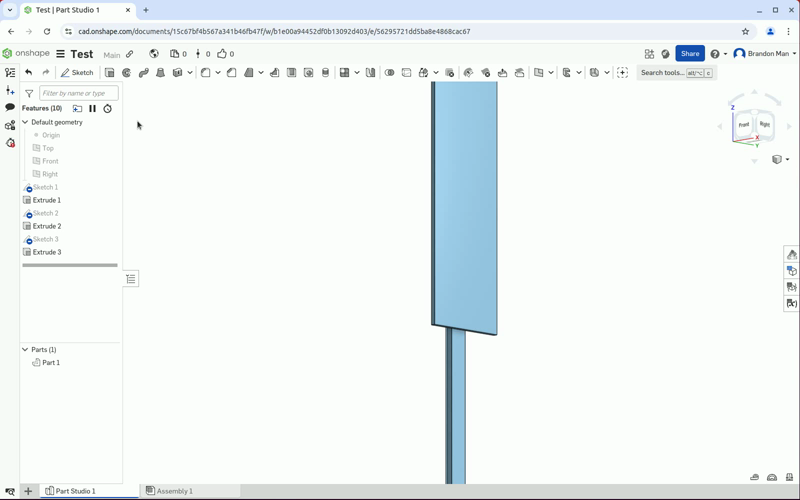
key(left, 3)
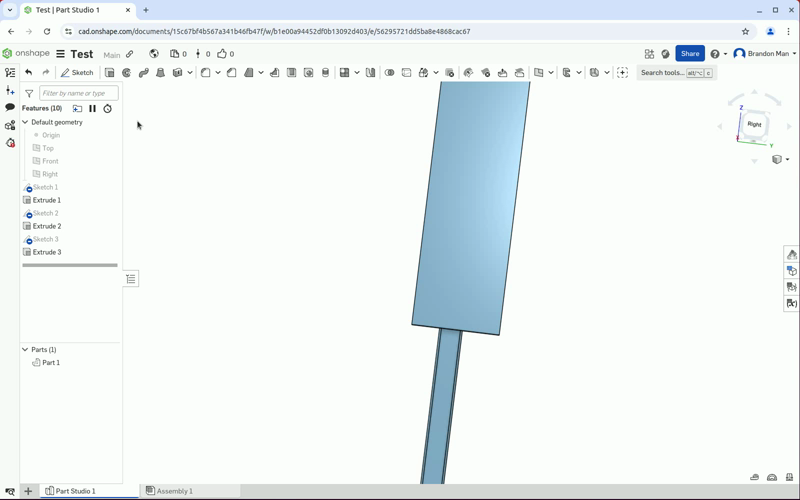
key(right, 3)
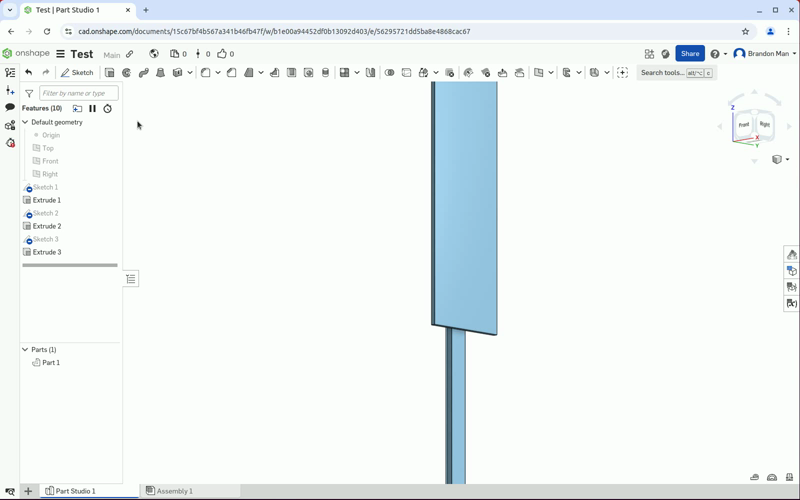
key(down, 3)
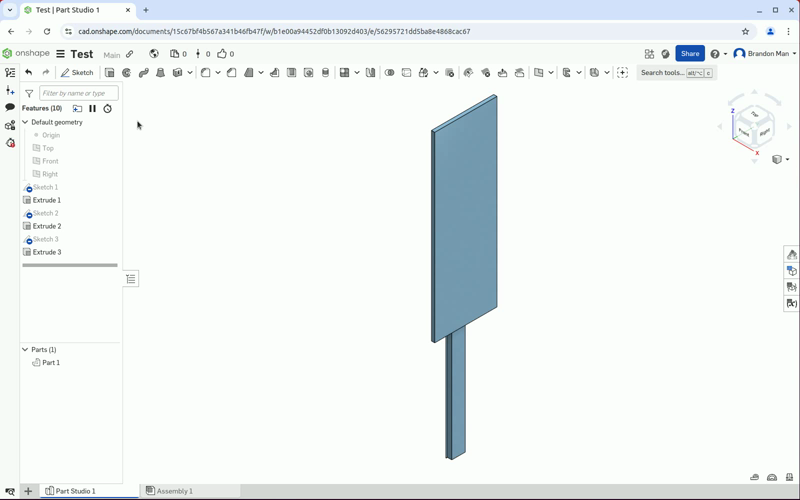
mouse_move(73, 189)
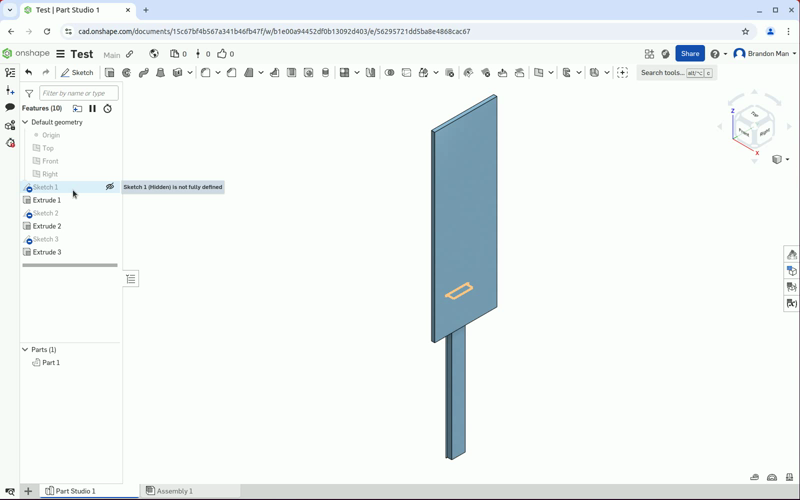
click(73, 189)